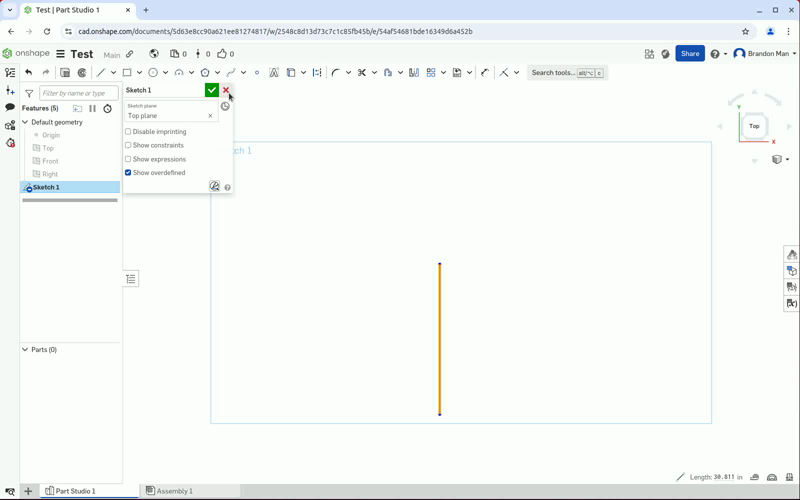
key(shift+h)
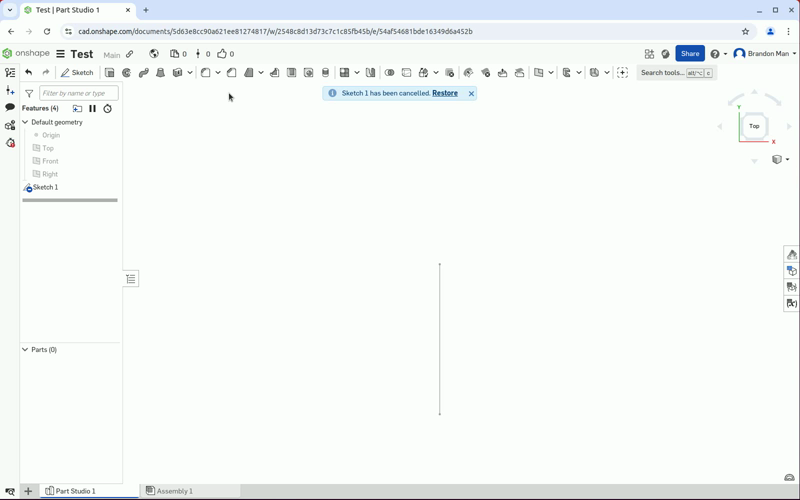
mouse_move(73, 352)
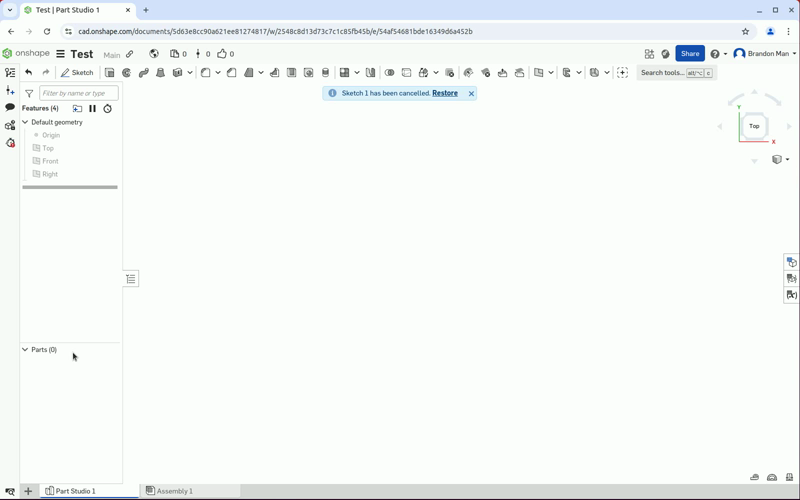
key(y)
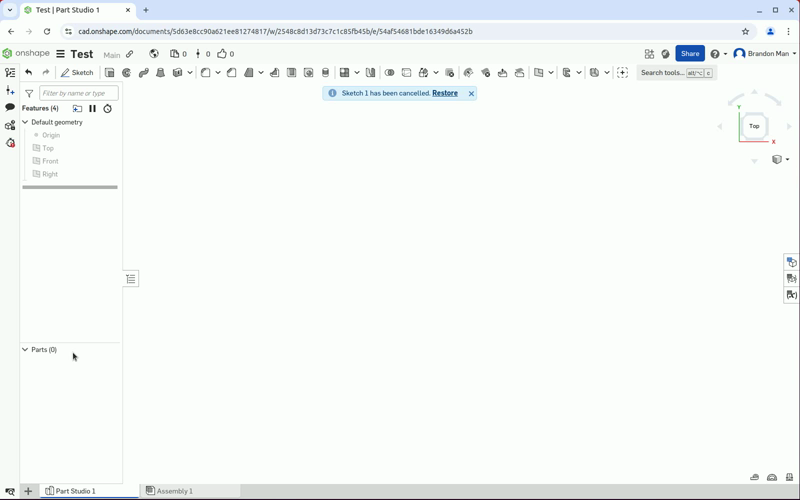
key(shift+p)
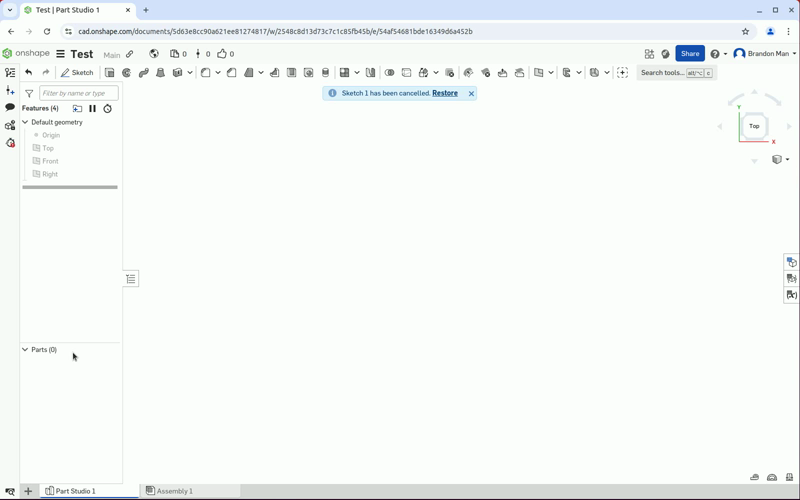
key(space)
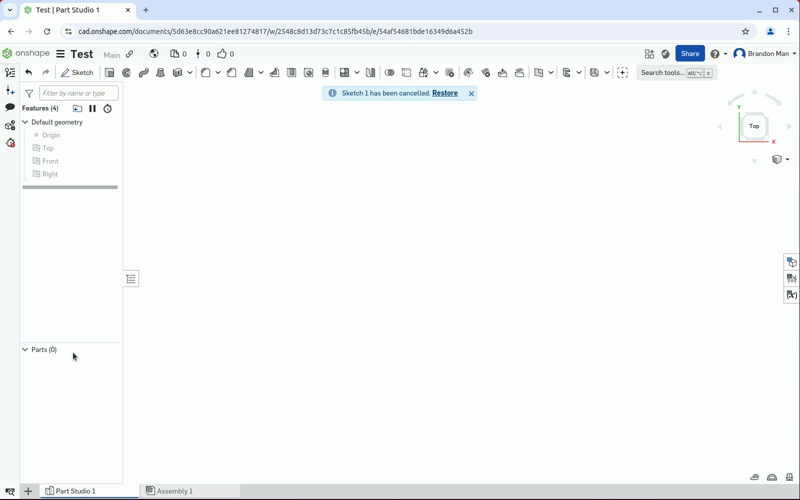
key_down(shift)
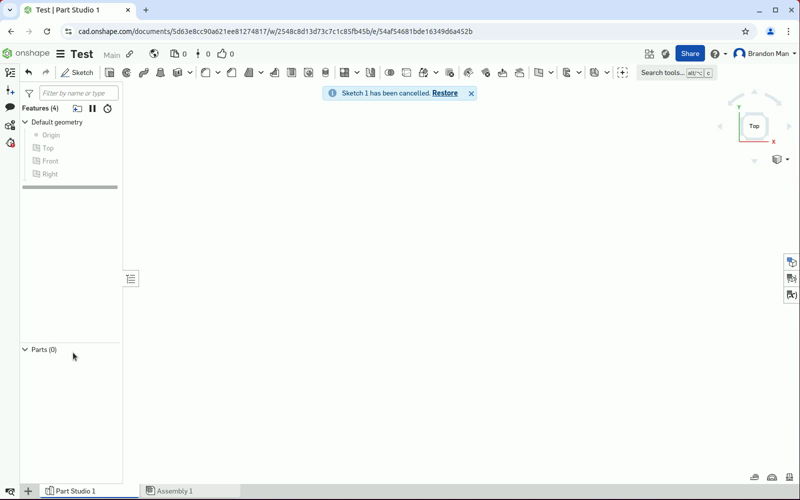
key(up)
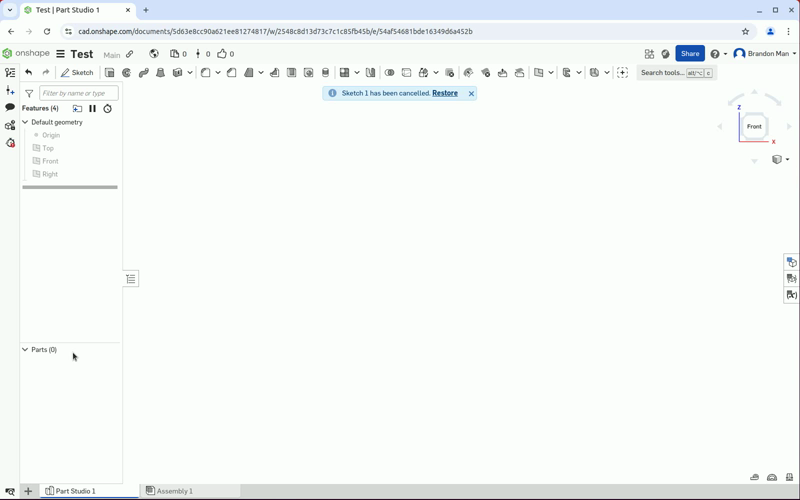
key_up(shift)
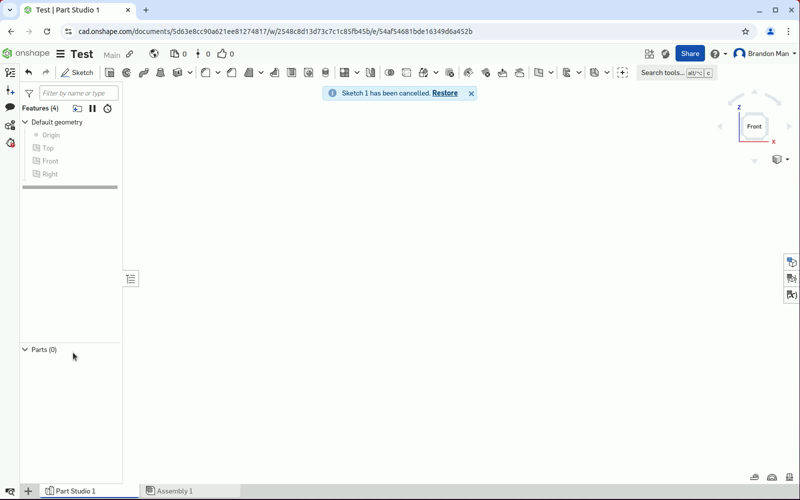
mouse_move(73, 352)
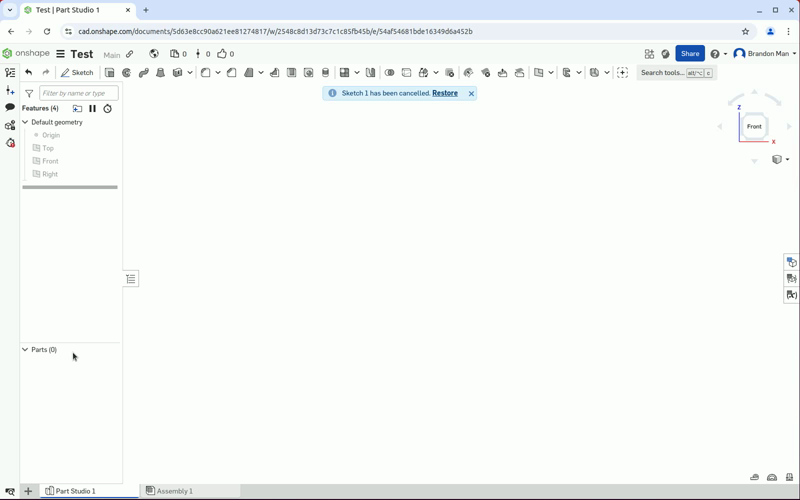
key(shift+y)
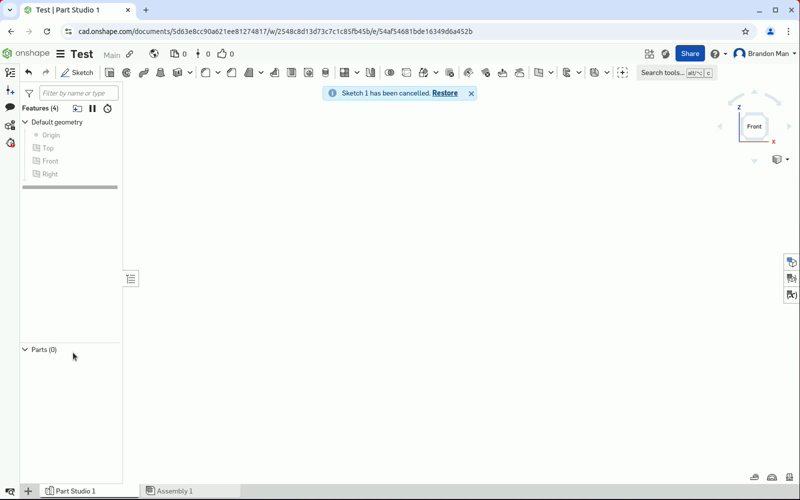
key(shift+s)
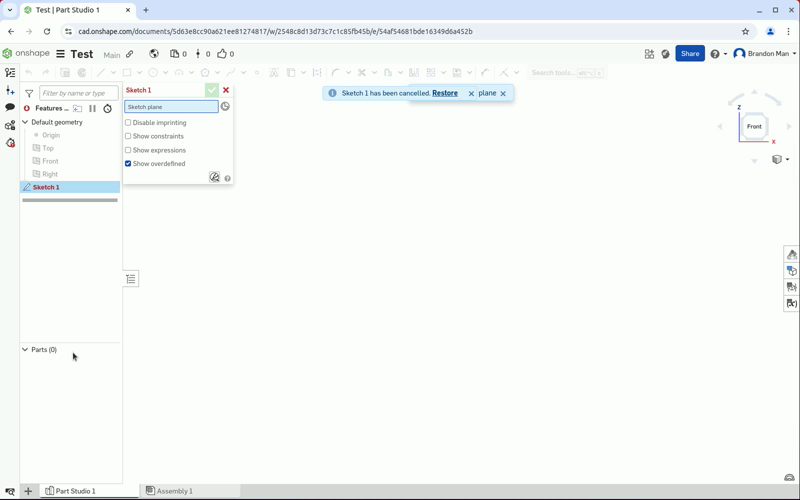
mouse_move(73, 163)
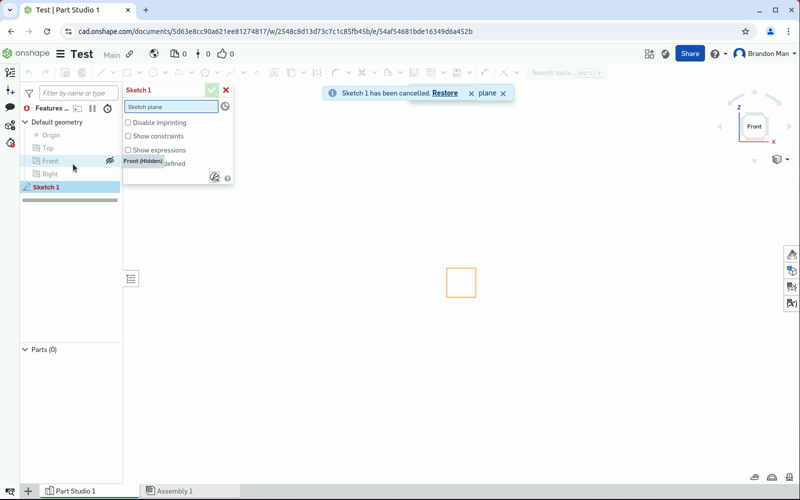
click(73, 163)
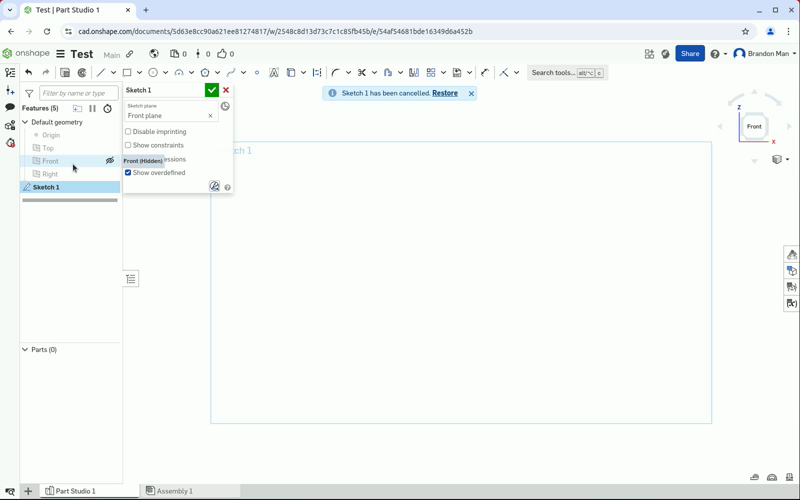
mouse_move(73, 352)
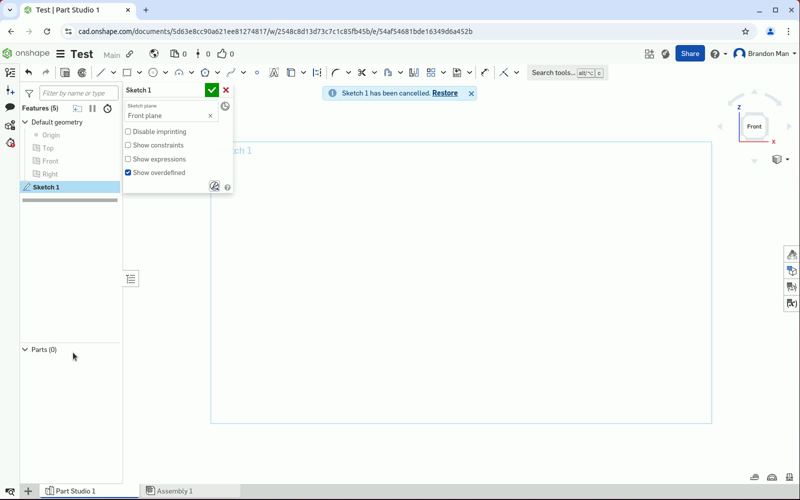
key(y)
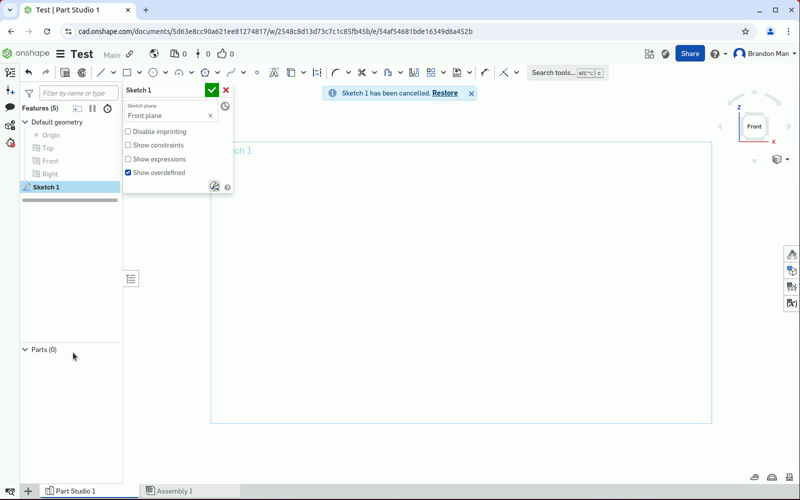
key(a)
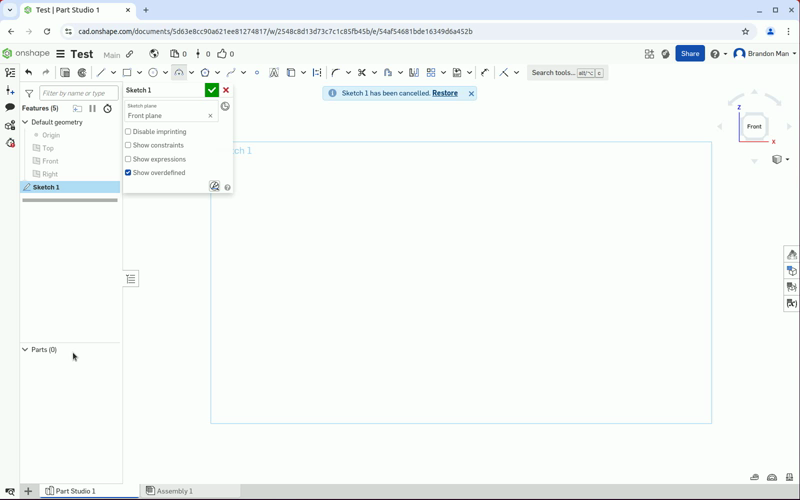
key_down(shift)
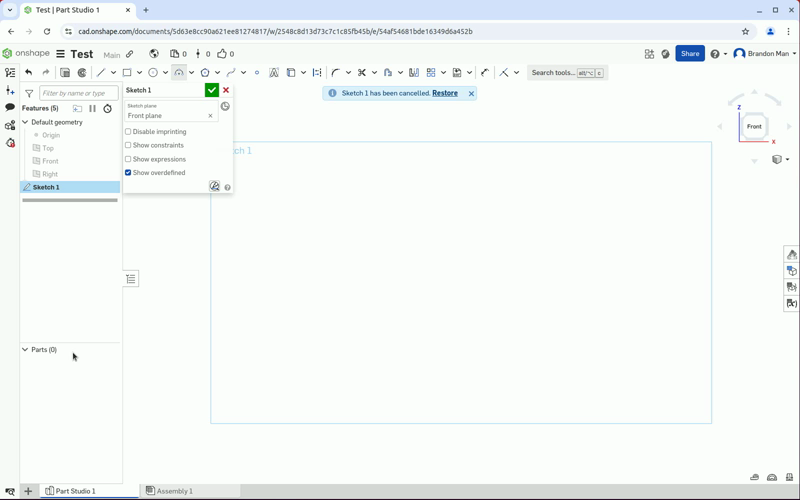
mouse_move(359, 233)
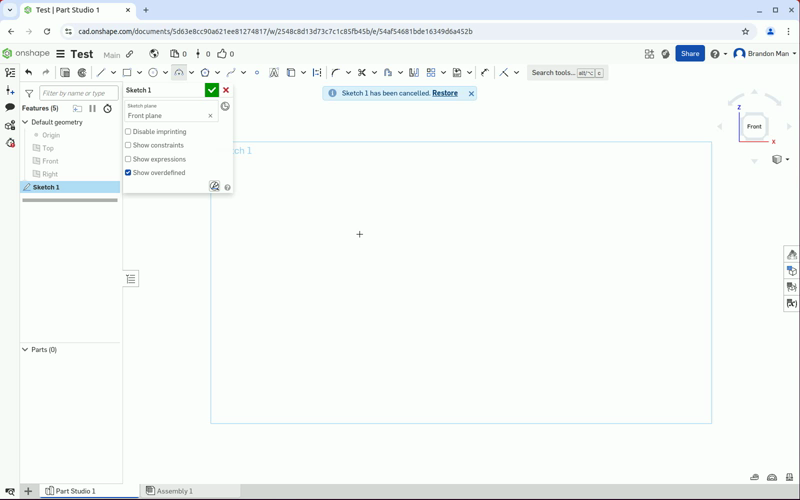
click(359, 233)
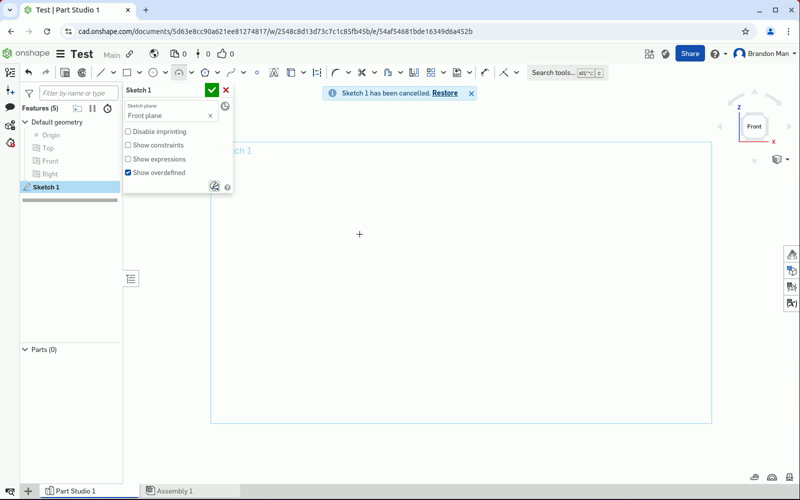
key_up(shift)
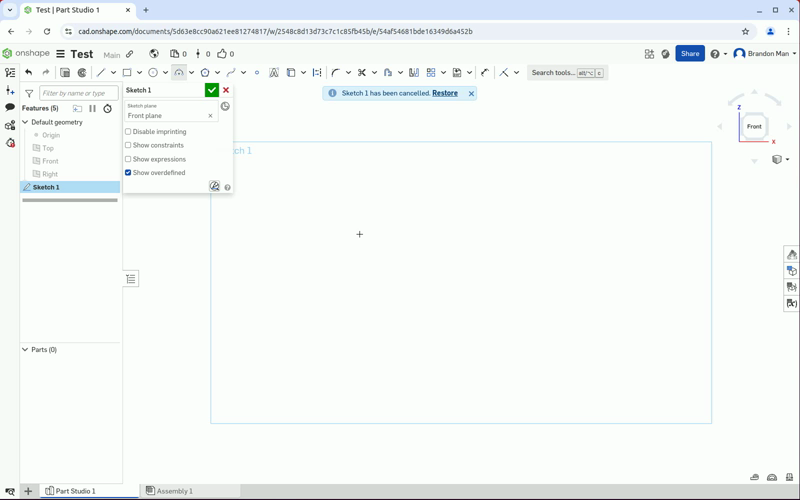
key_down(shift)
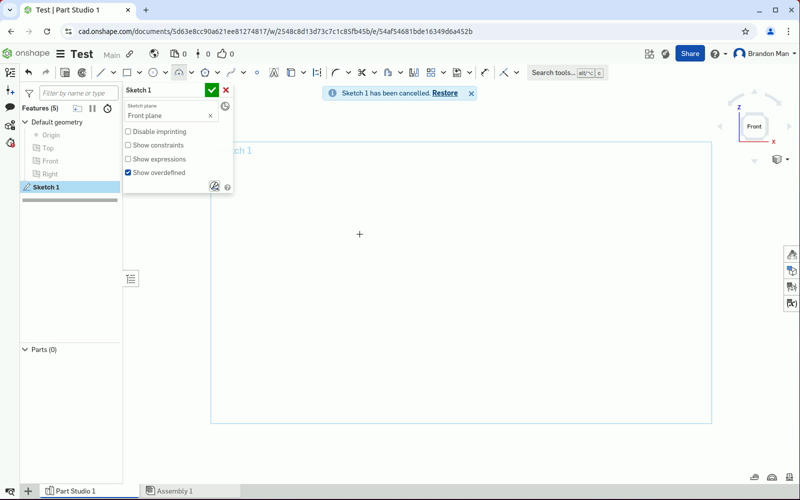
mouse_move(413, 180)
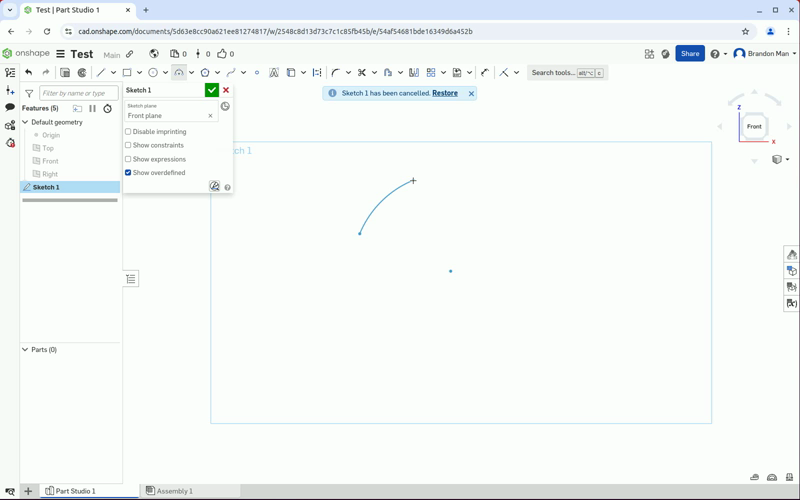
click(413, 180)
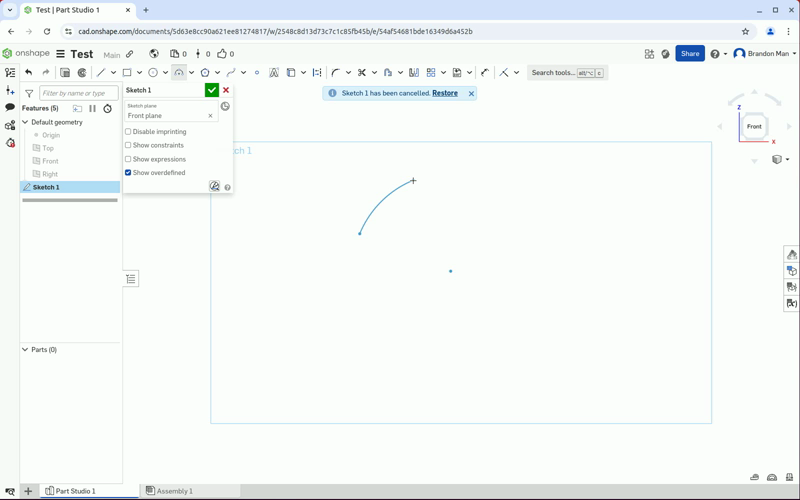
mouse_move(382, 202)
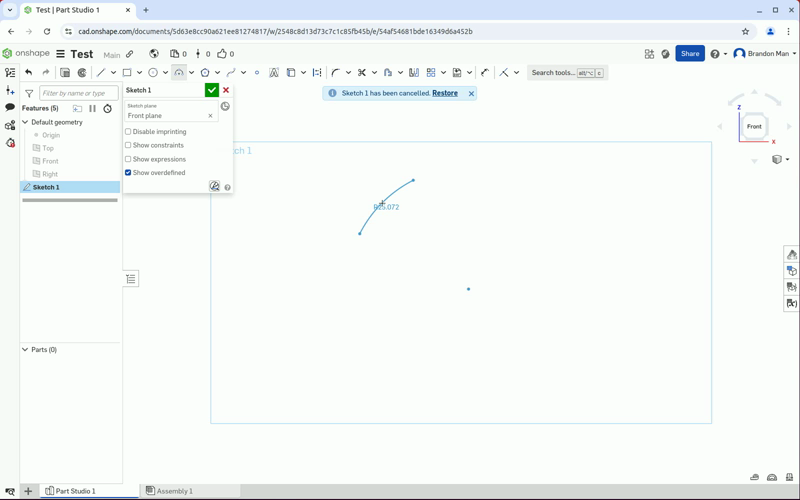
click(382, 202)
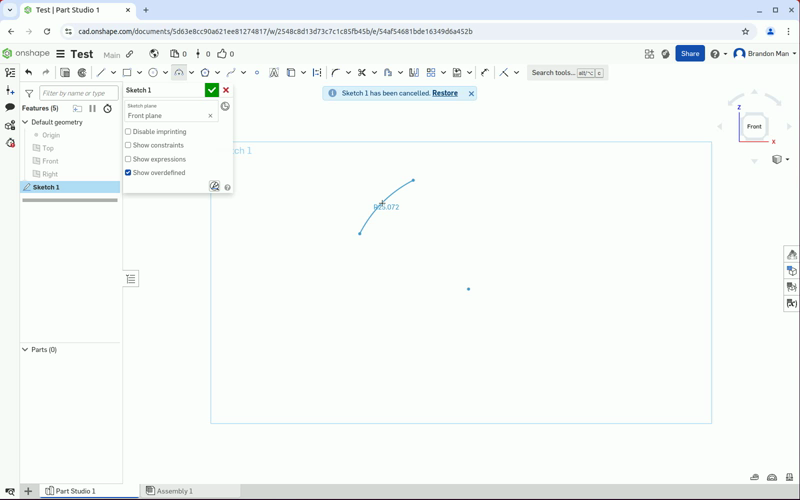
key_up(shift)
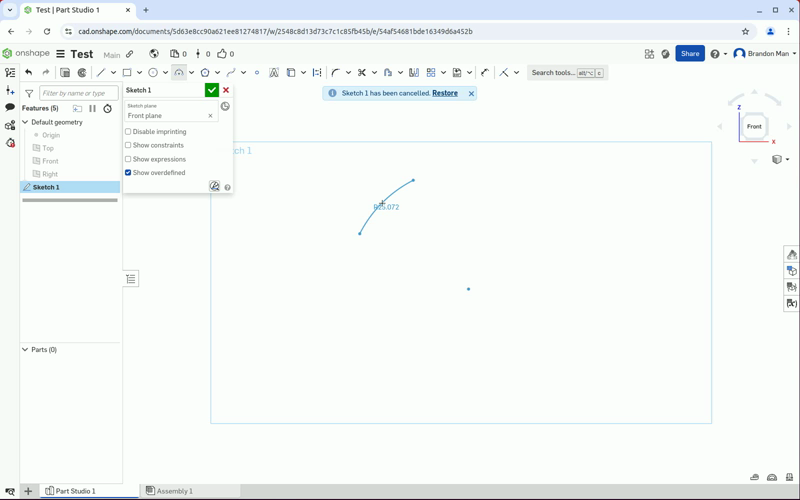
key(esc)
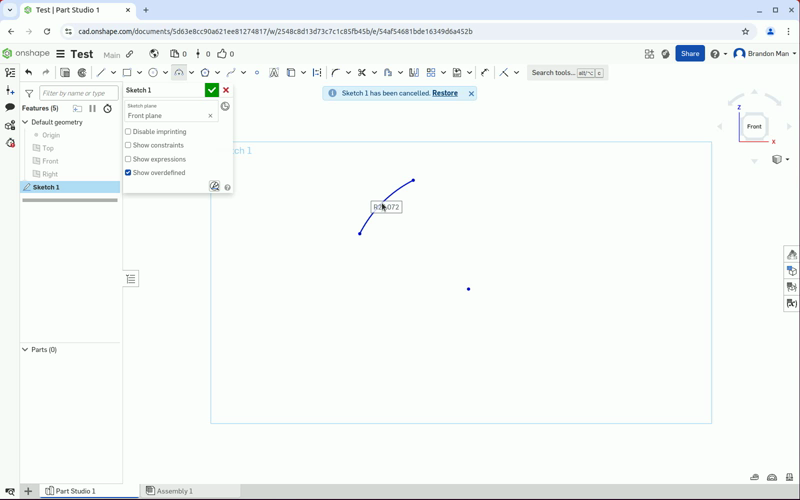
key(l)
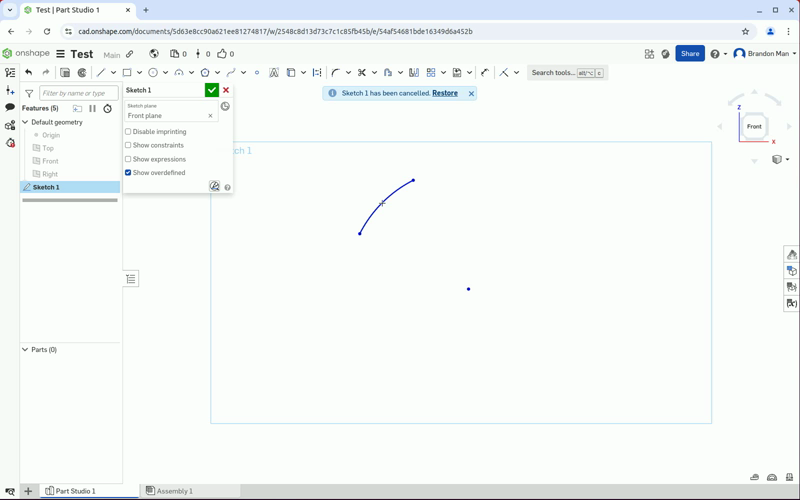
mouse_move(413, 180)
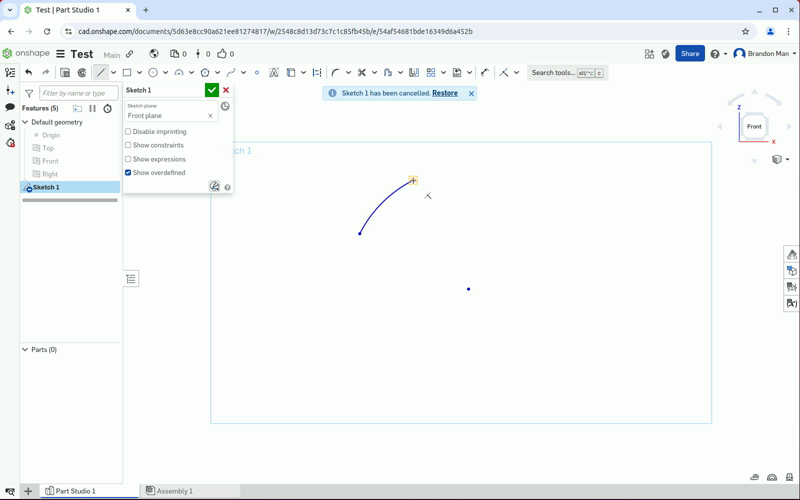
click(413, 180)
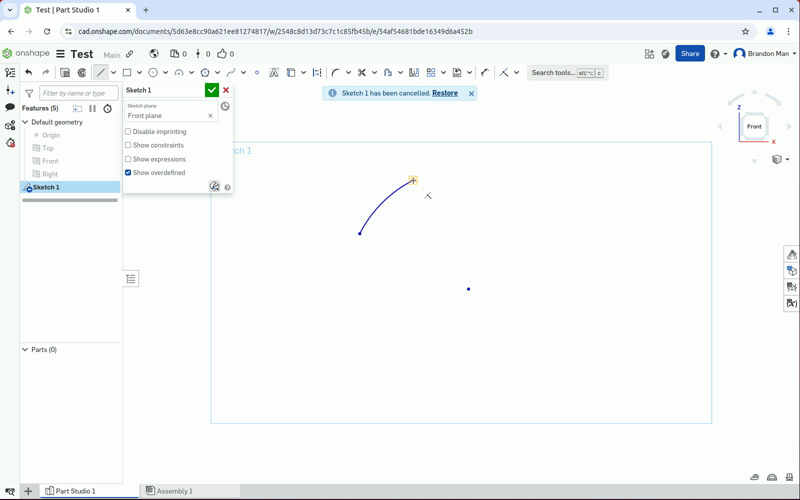
key_down(shift)
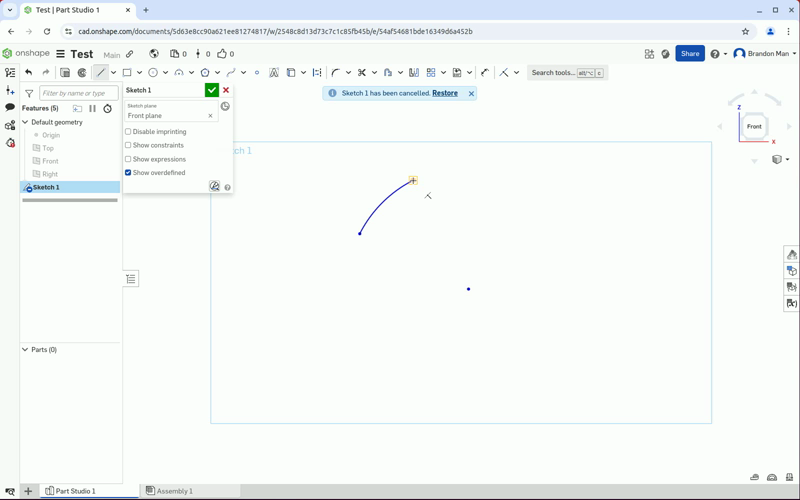
mouse_move(443, 180)
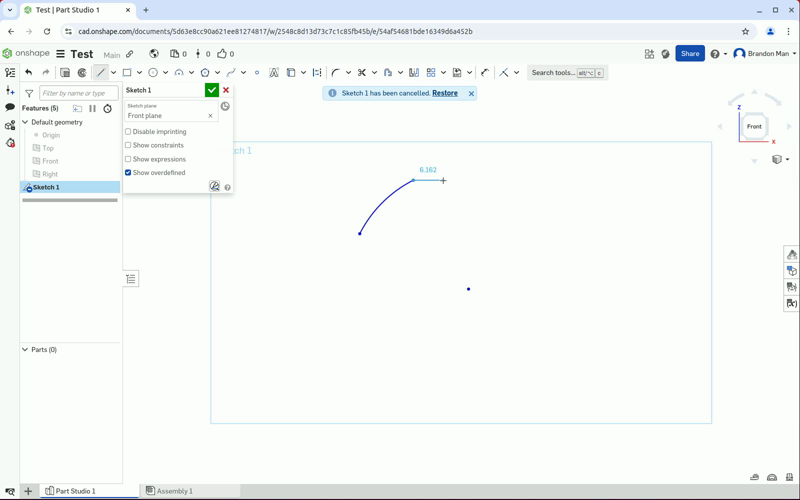
mouse_move(374, 180)
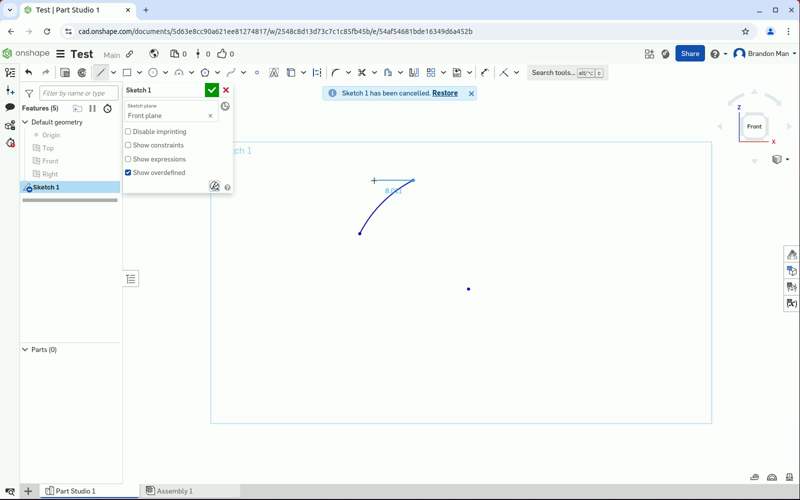
click(374, 180)
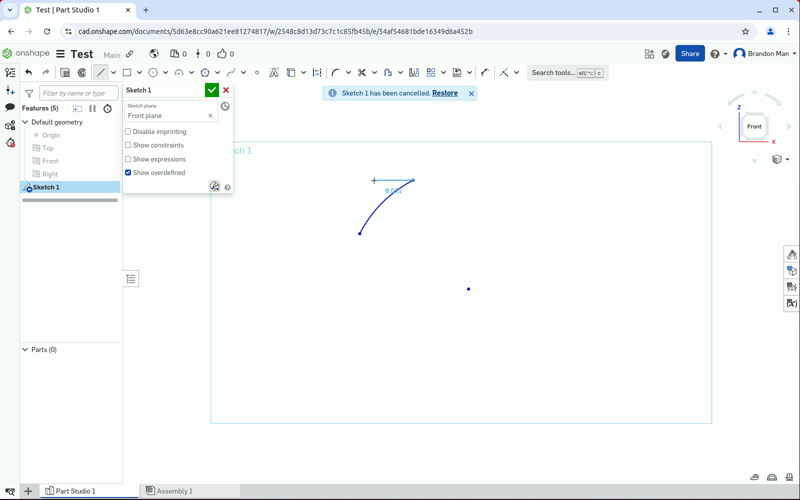
key_up(shift)
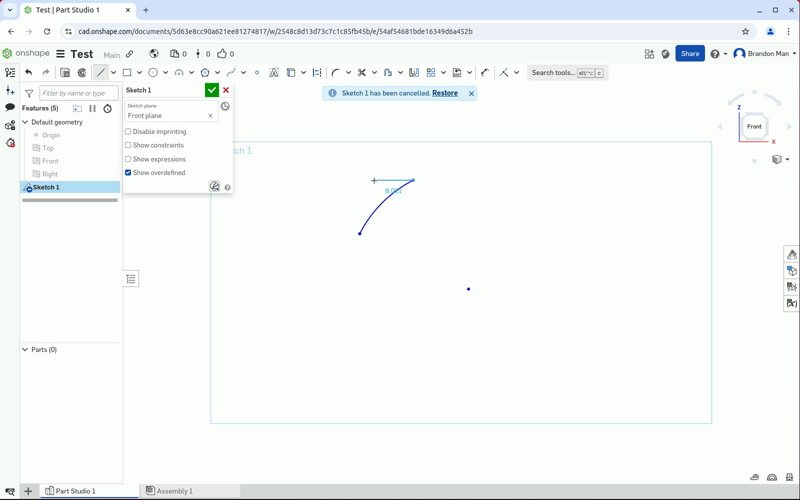
key(esc)
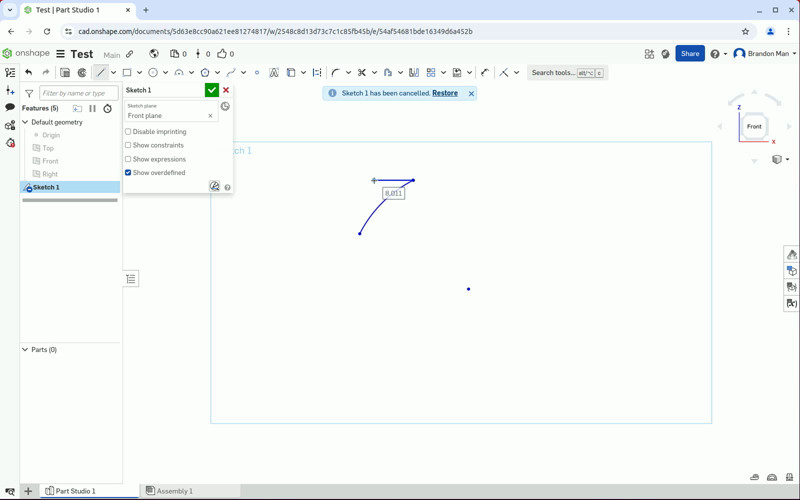
key(a)
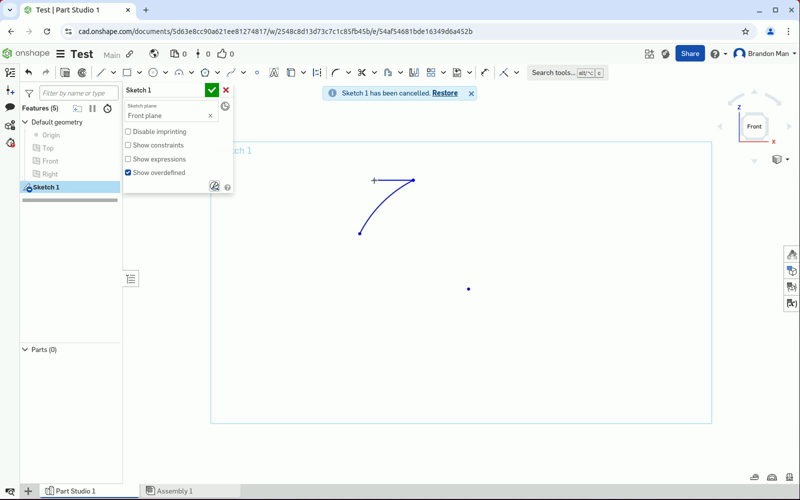
mouse_move(374, 180)
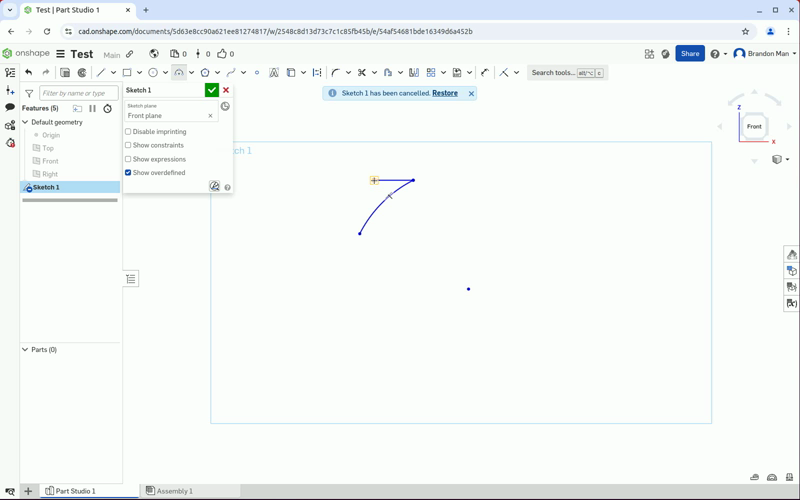
click(374, 180)
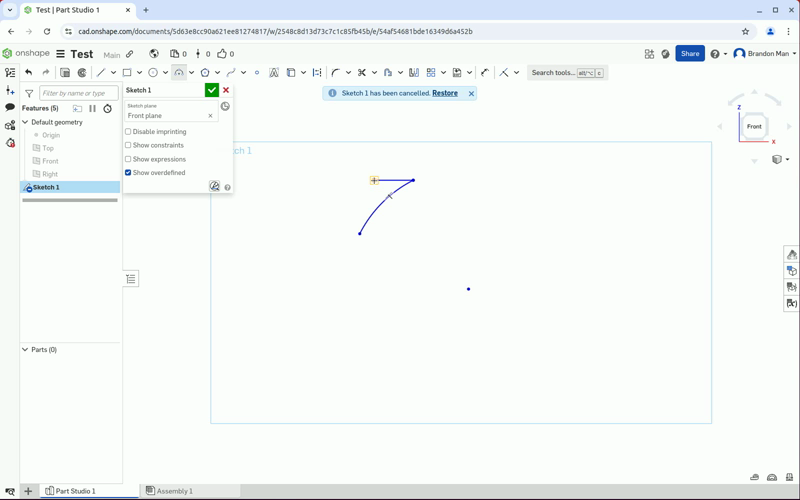
key_down(shift)
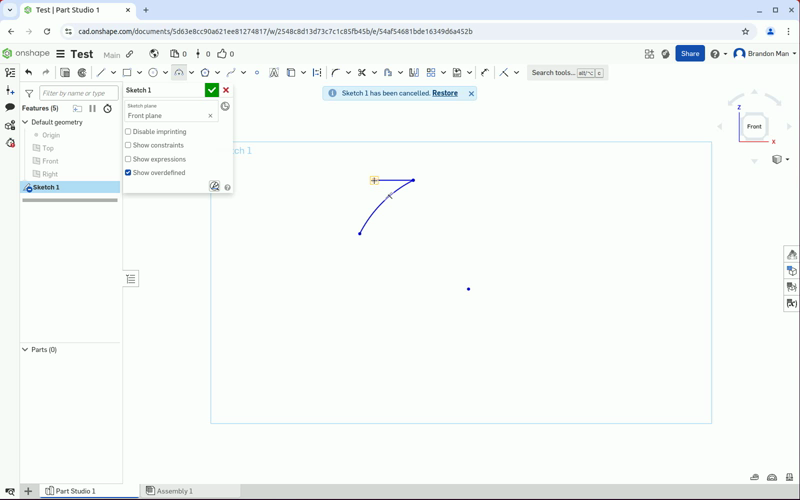
mouse_move(359, 194)
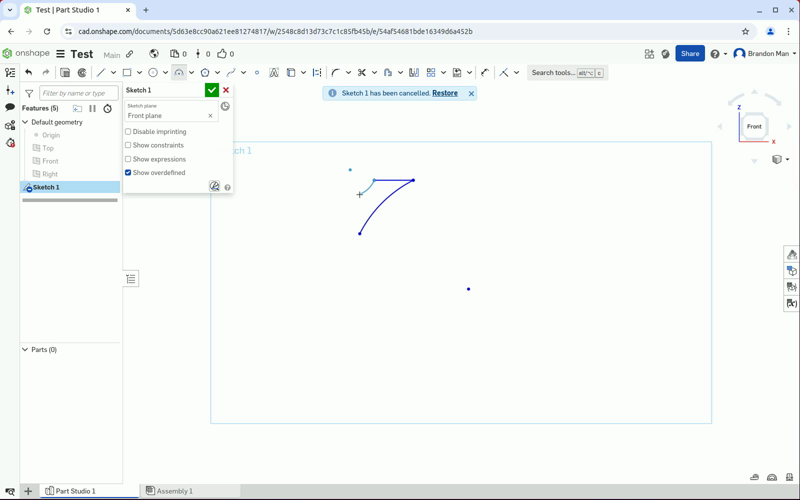
click(359, 194)
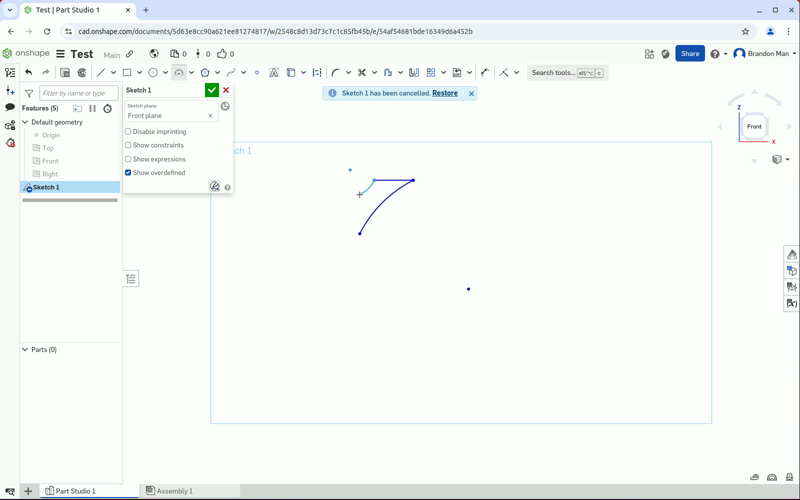
mouse_move(364, 184)
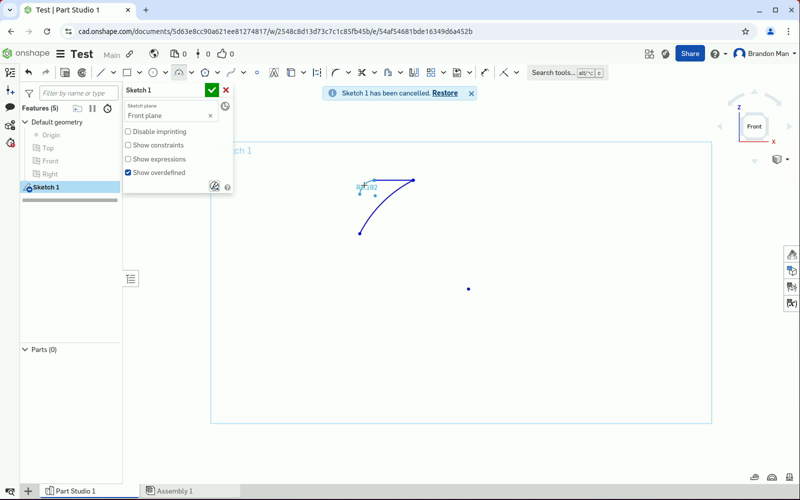
click(364, 184)
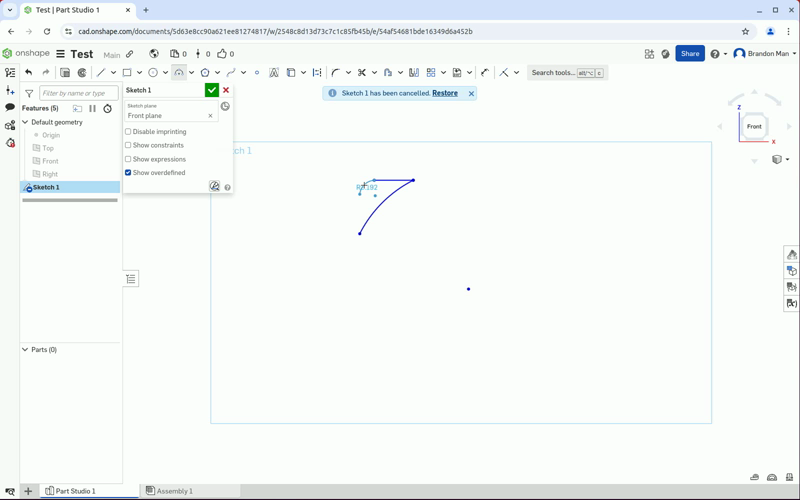
key_up(shift)
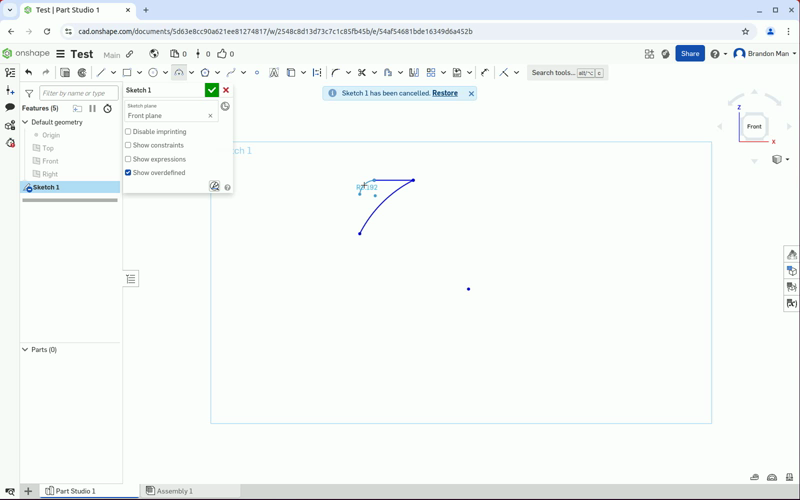
key(esc)
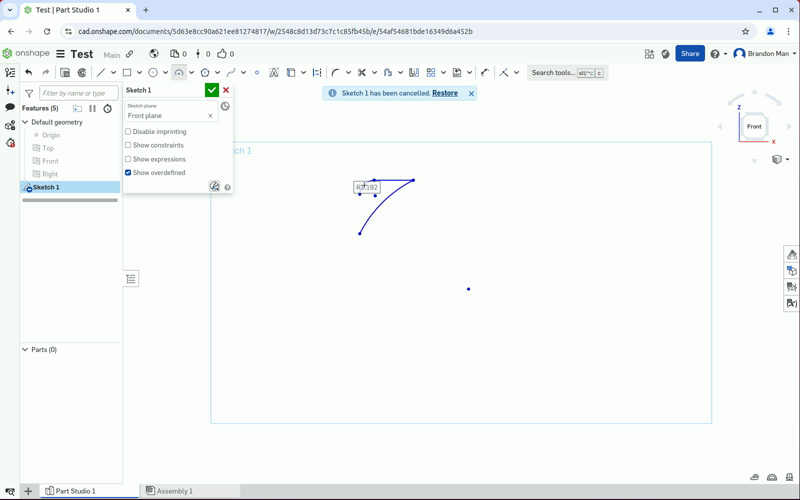
key(l)
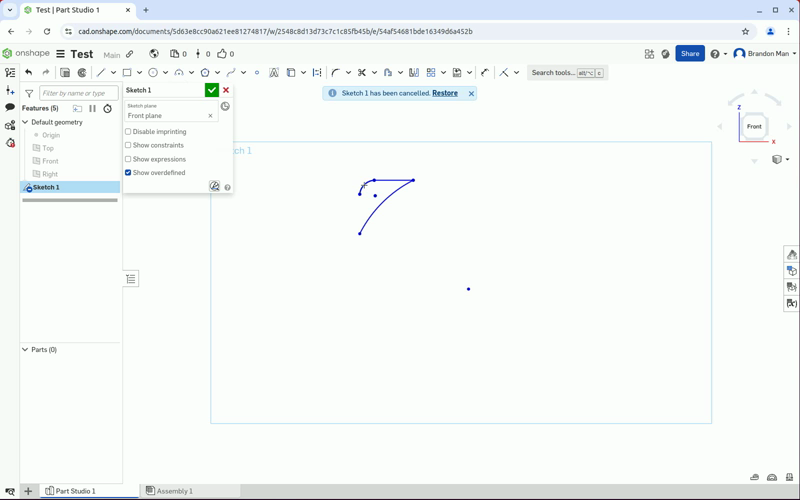
mouse_move(359, 194)
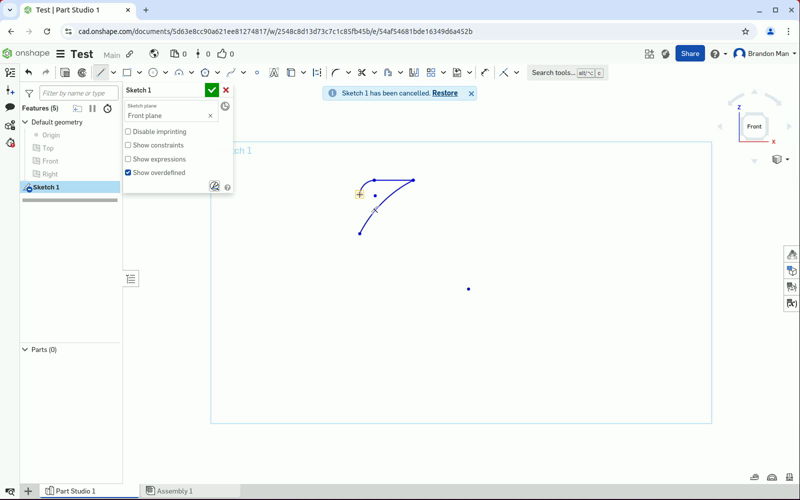
click(359, 194)
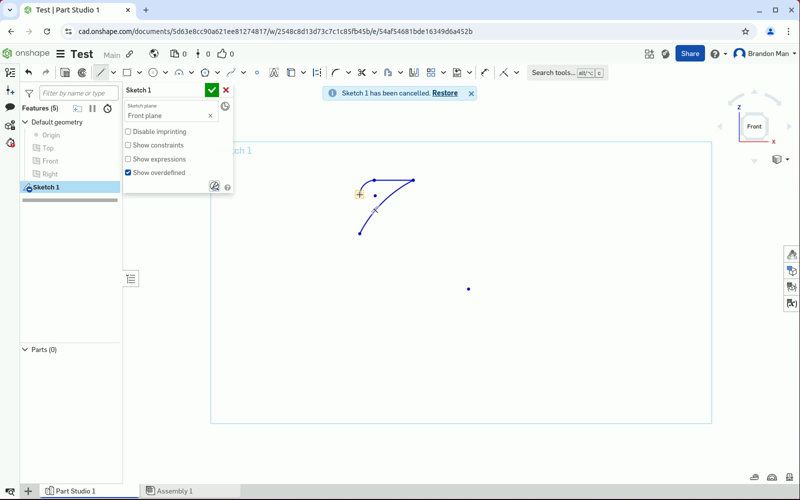
mouse_move(389, 194)
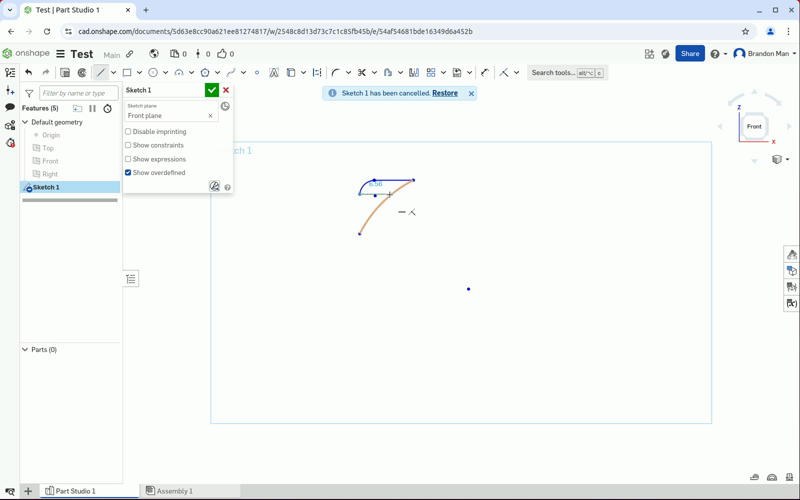
key_down(shift)
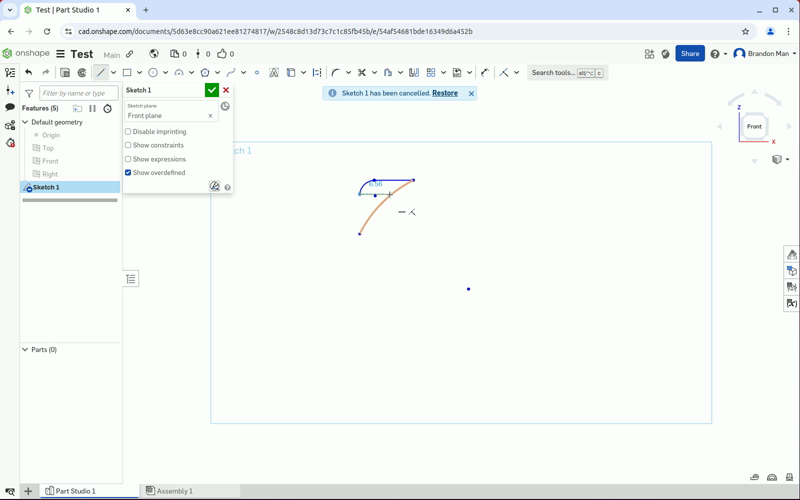
mouse_move(359, 233)
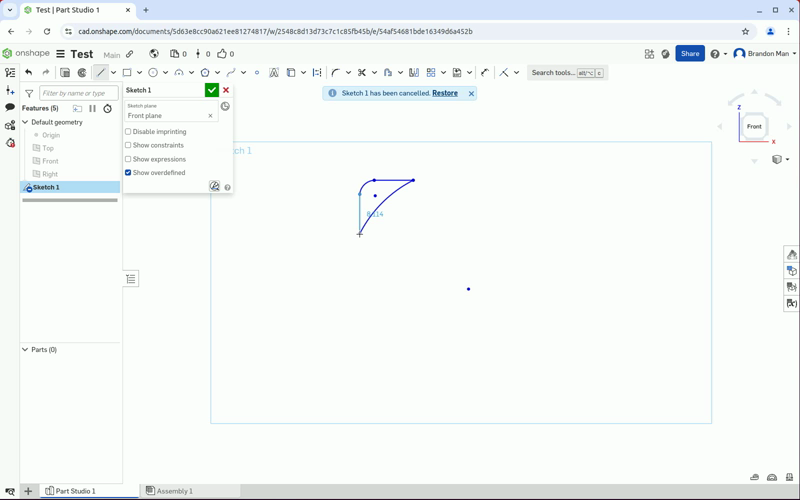
key_up(shift)
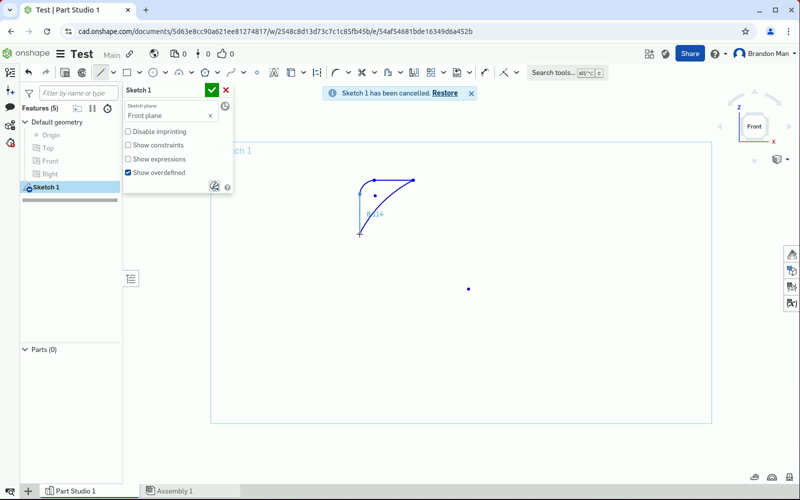
click(359, 233)
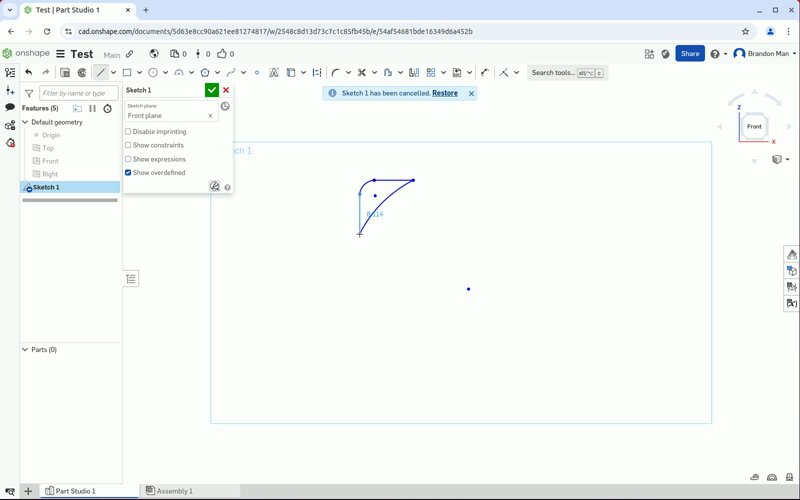
key(esc)
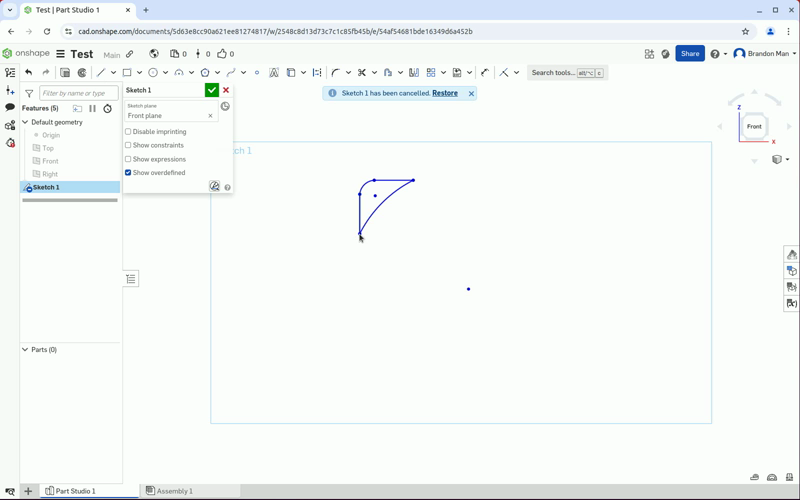
mouse_move(380, 189)
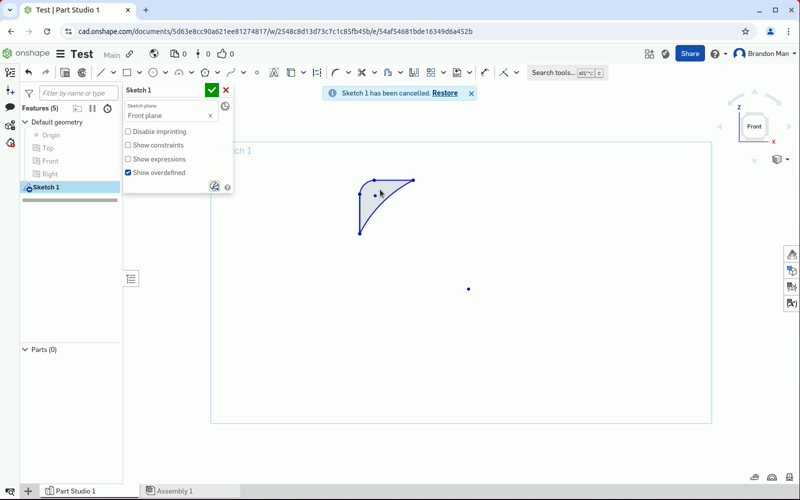
scroll(6)
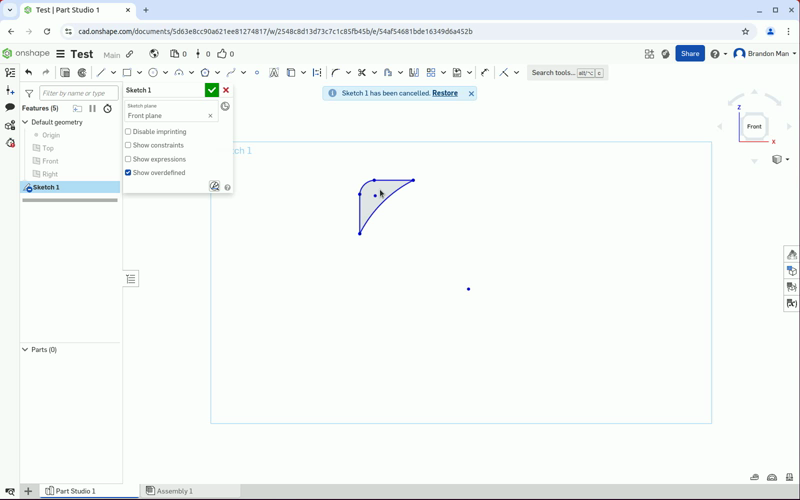
scroll(6)
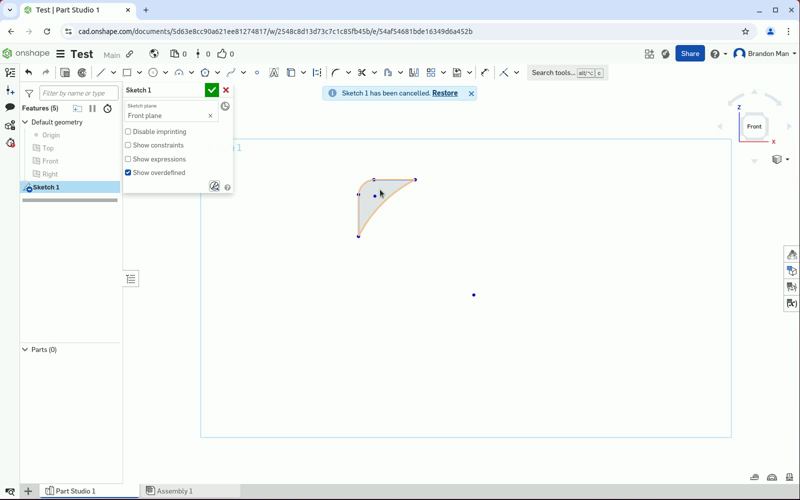
scroll(6)
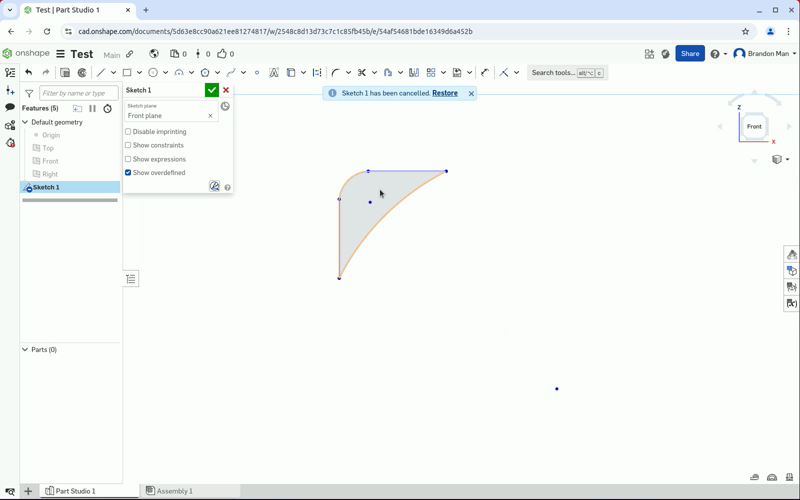
scroll(6)
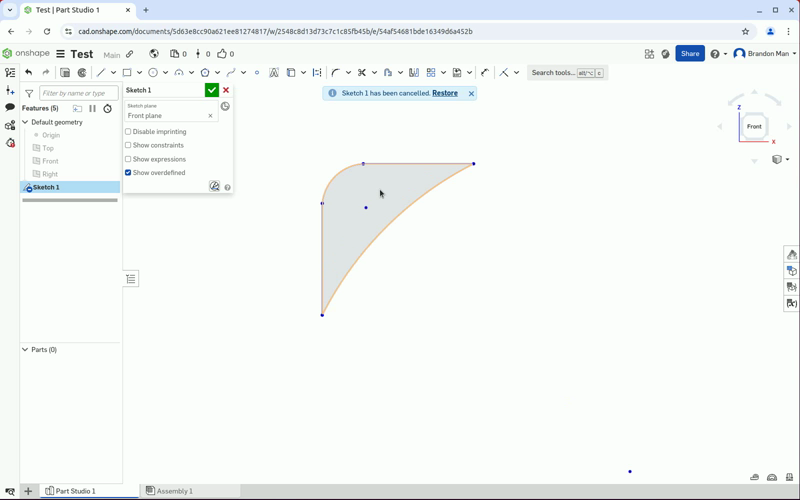
scroll(6)
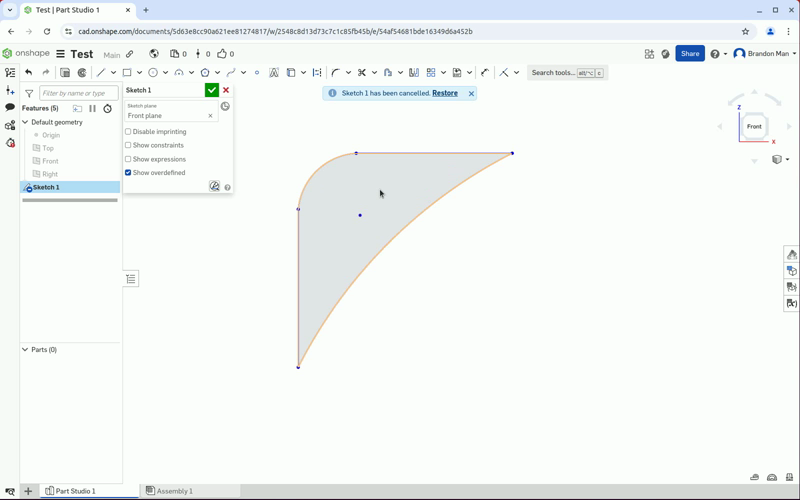
scroll(6)
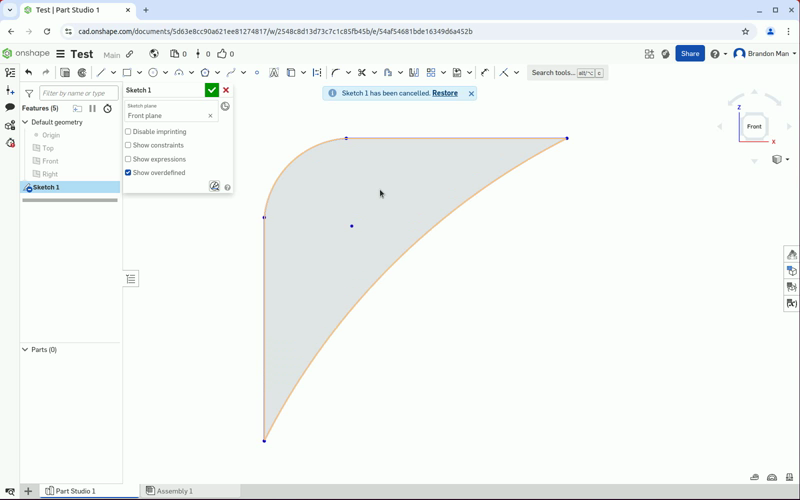
scroll(6)
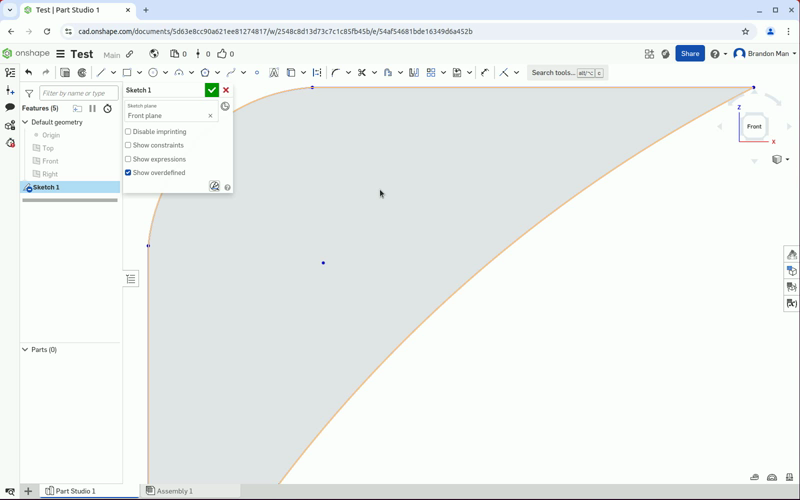
click(380, 189)
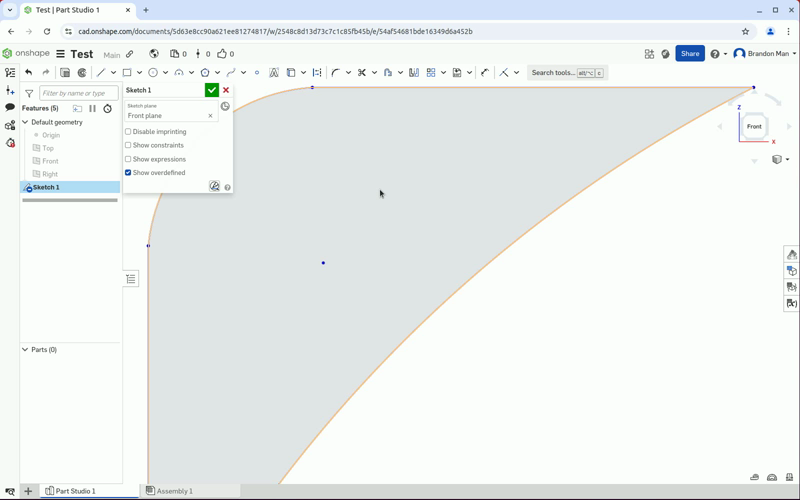
scroll(-6)
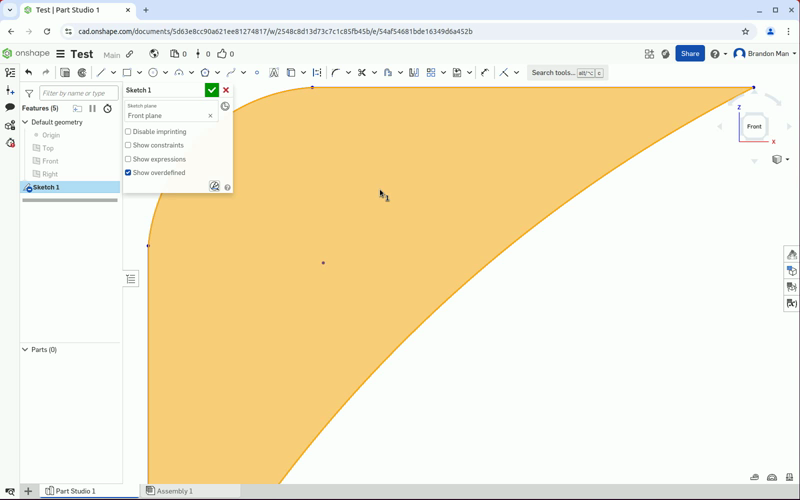
scroll(-6)
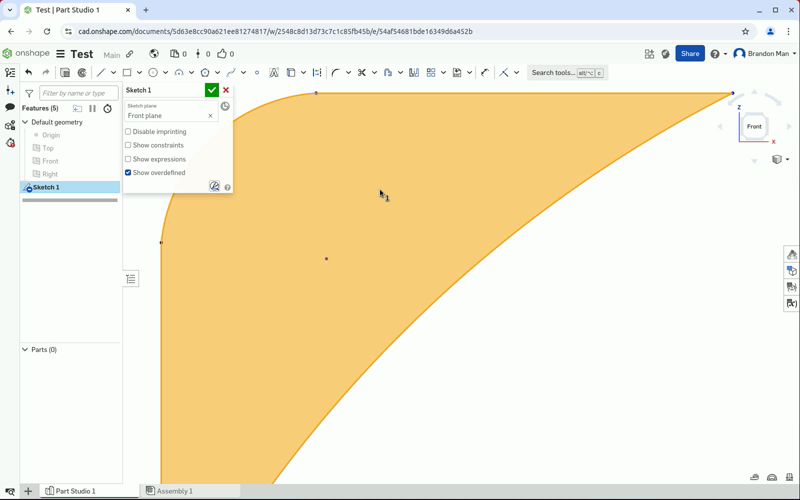
scroll(-6)
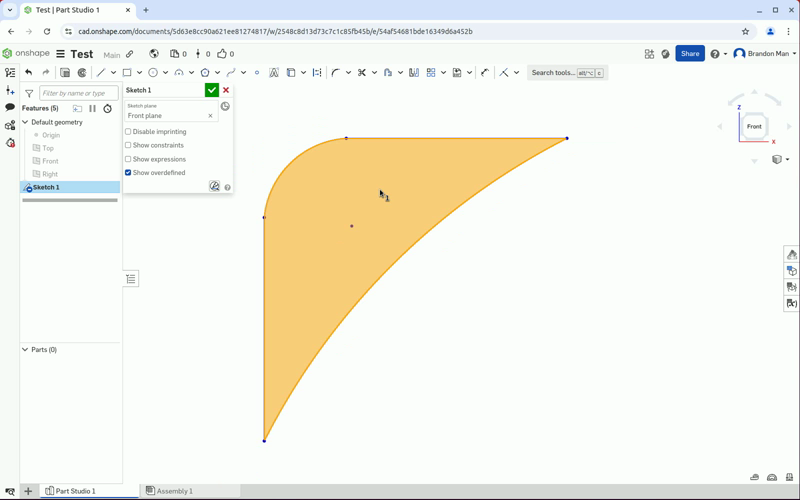
scroll(-6)
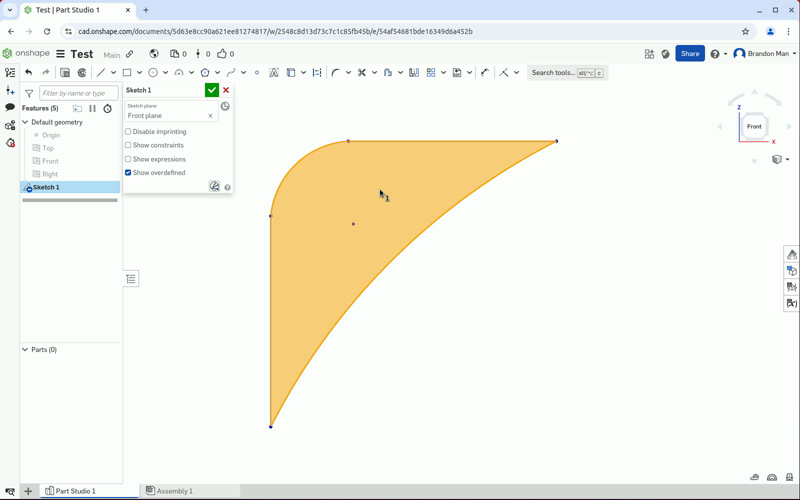
scroll(-6)
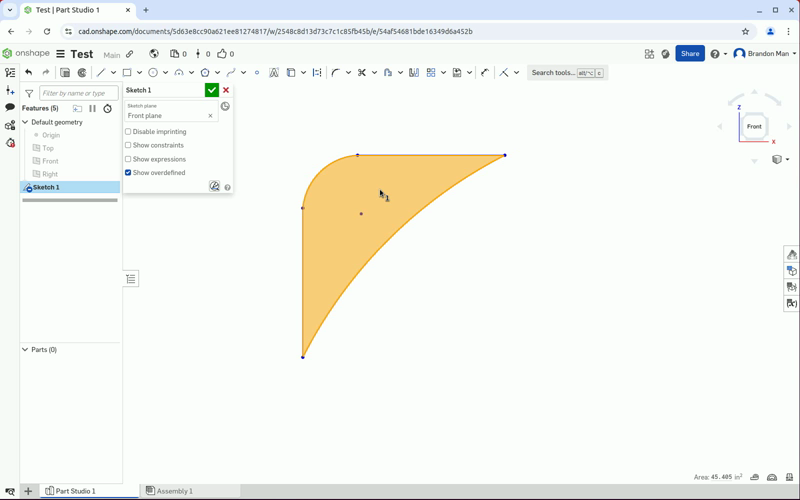
scroll(-6)
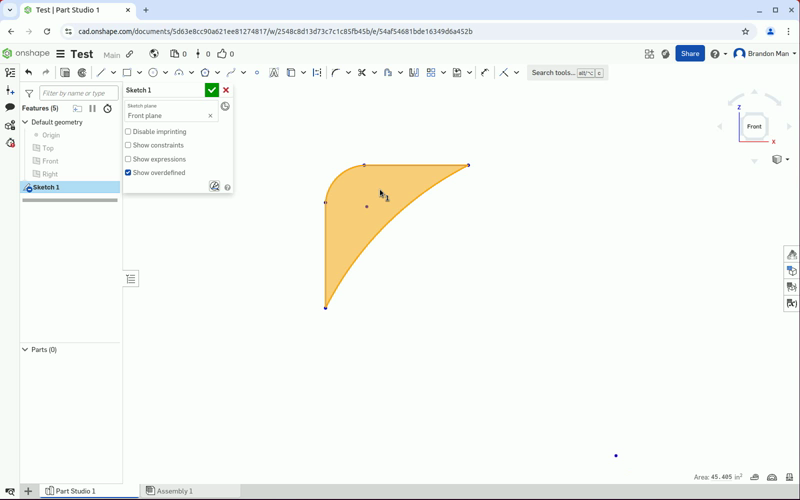
scroll(-6)
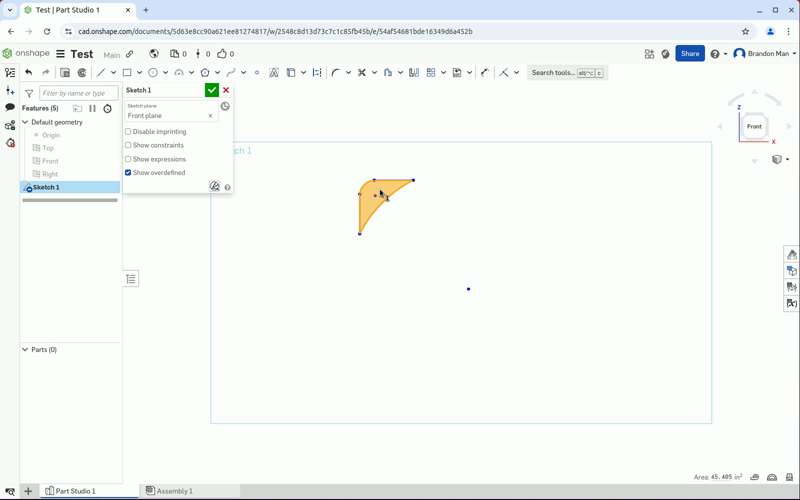
mouse_move(73, 352)
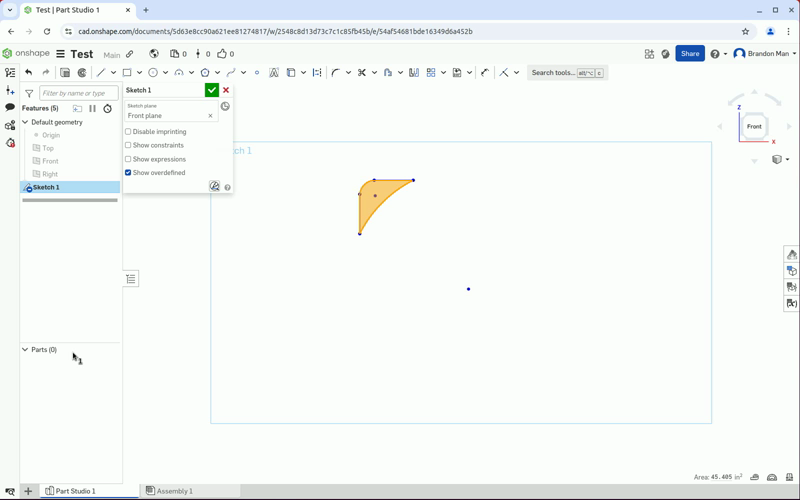
key(shift+y)
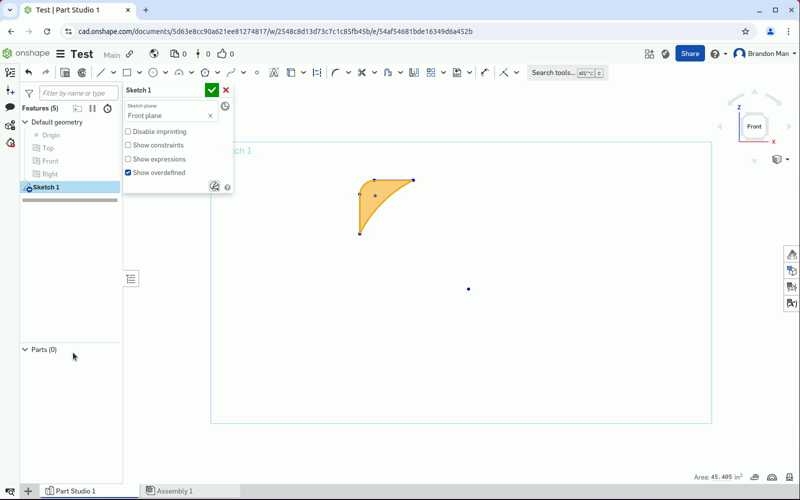
key(shift+e)
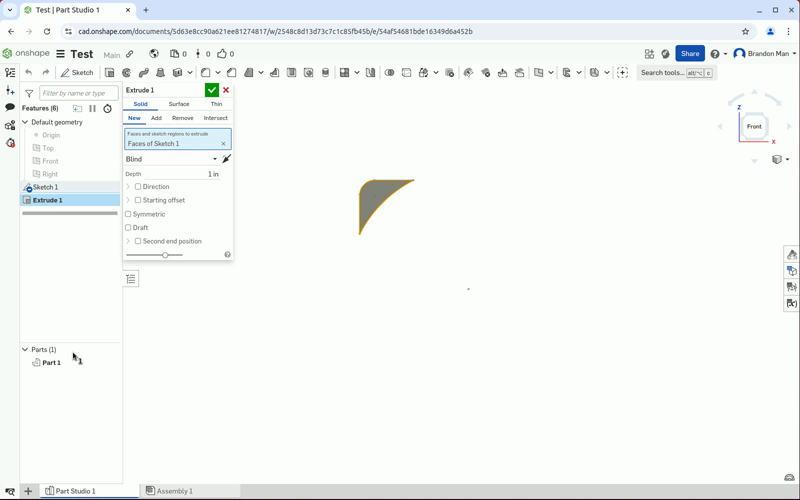
mouse_move(143, 106)
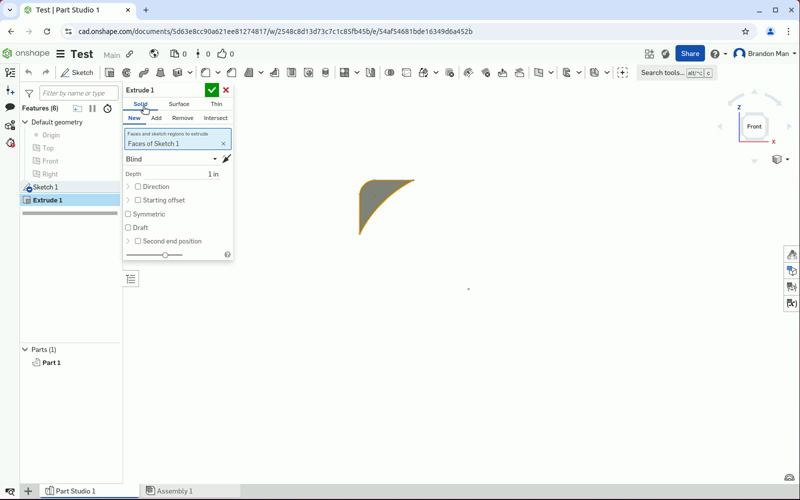
click(143, 106)
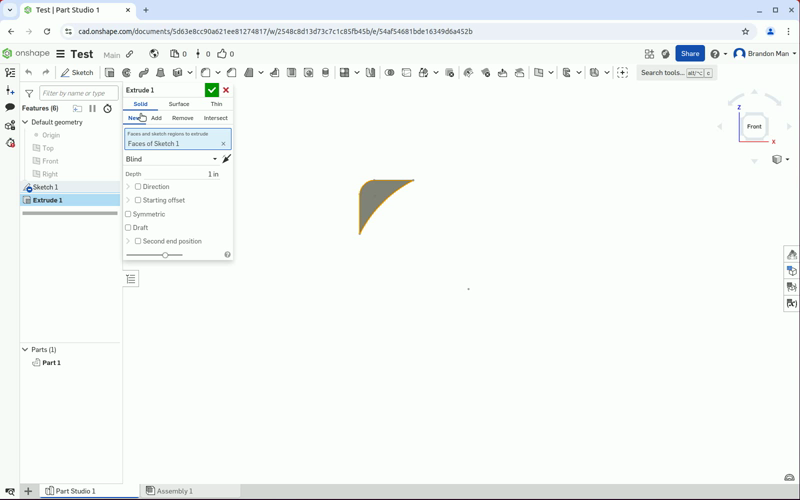
mouse_move(137, 120)
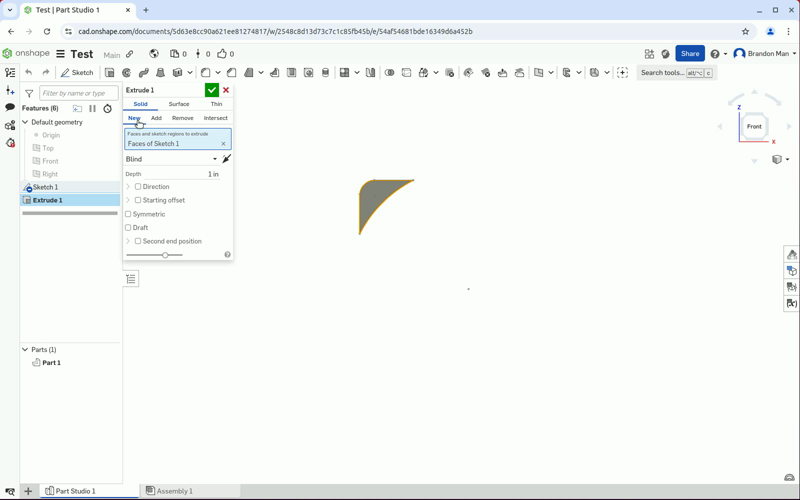
click(137, 120)
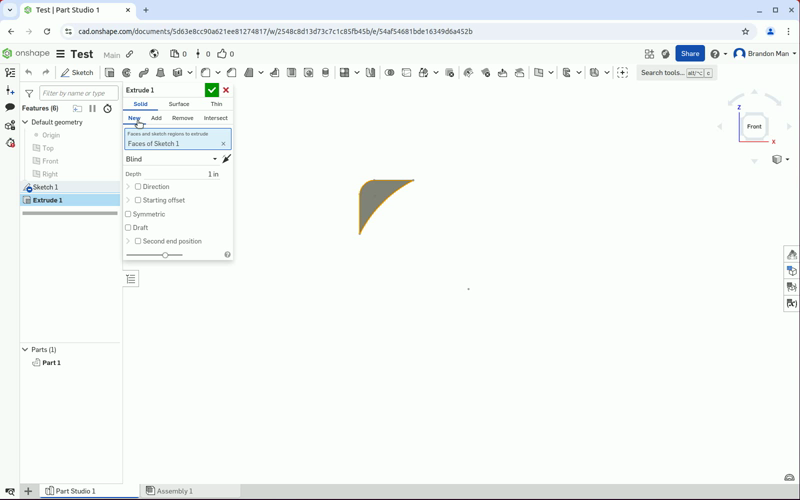
key(tab, 4)
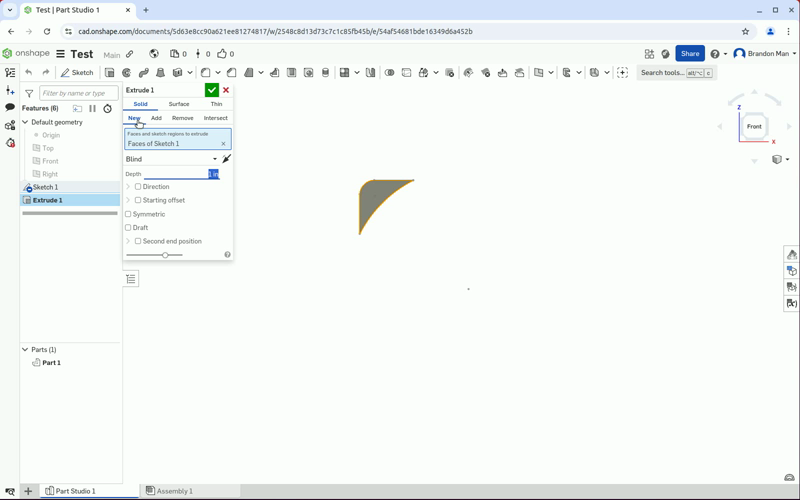
text(2.407)
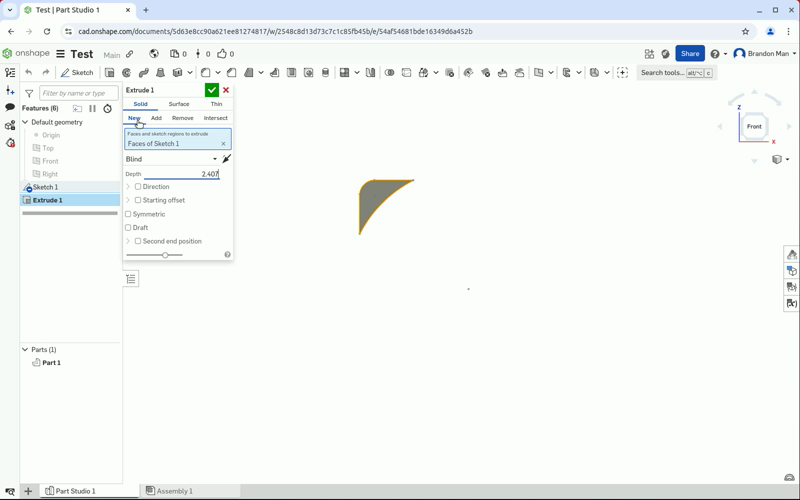
key(enter)
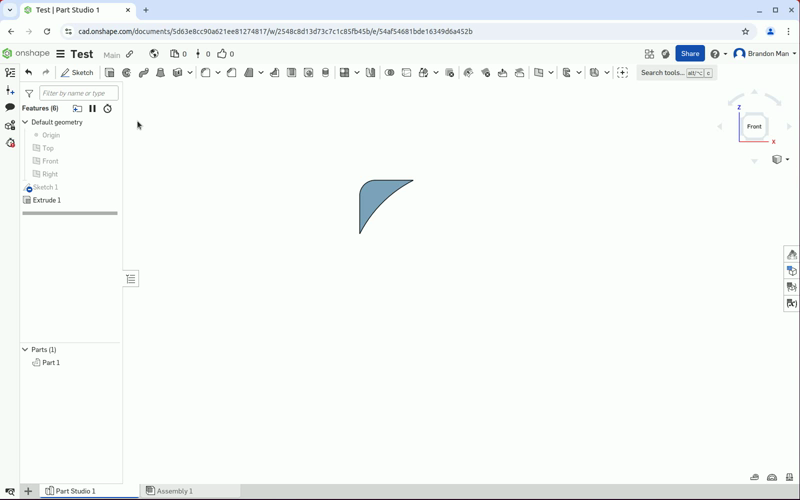
key(shift+h)
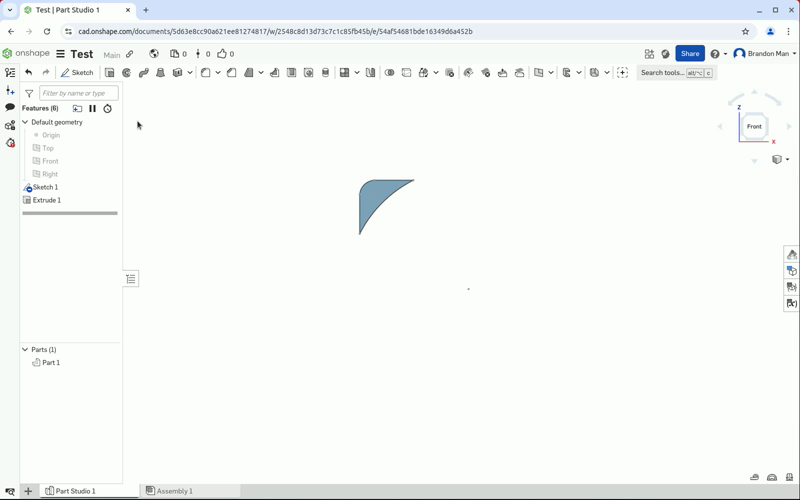
key(shift+h)
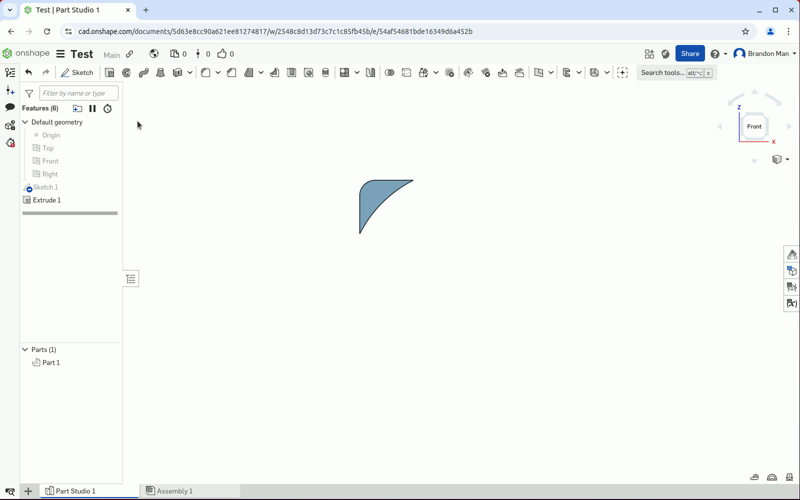
mouse_move(73, 189)
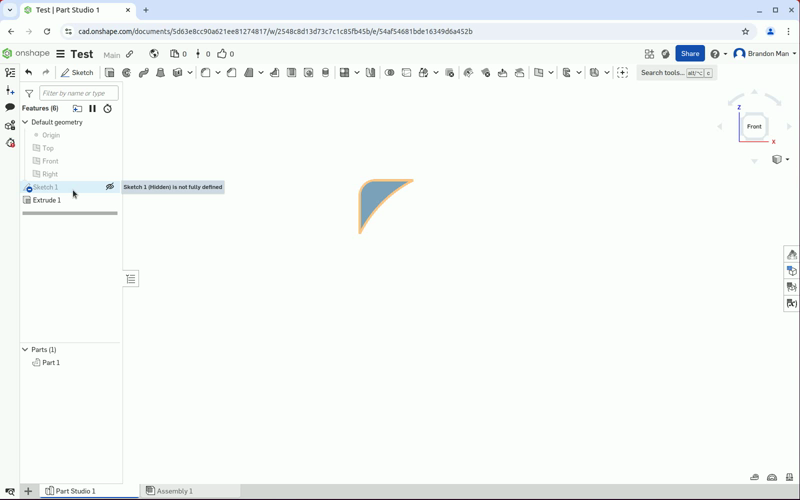
click(73, 189)
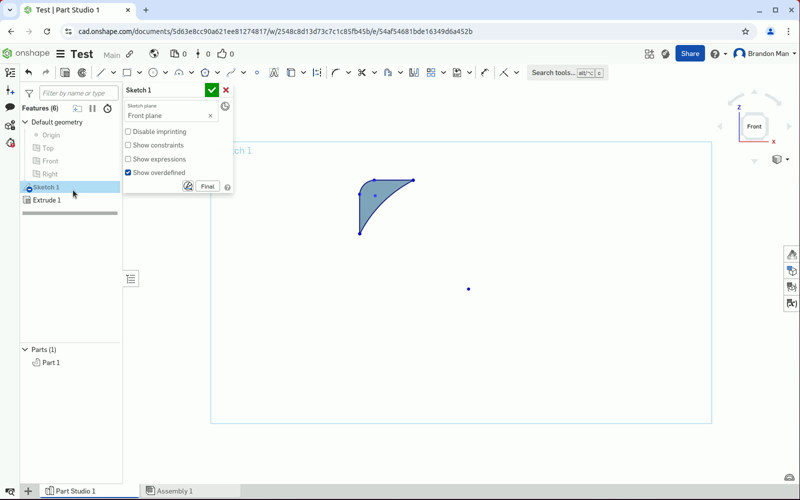
mouse_move(229, 92)
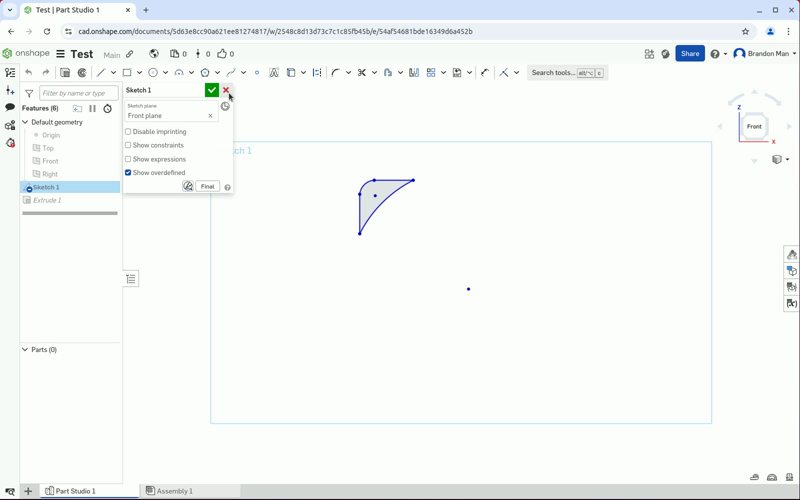
click(229, 92)
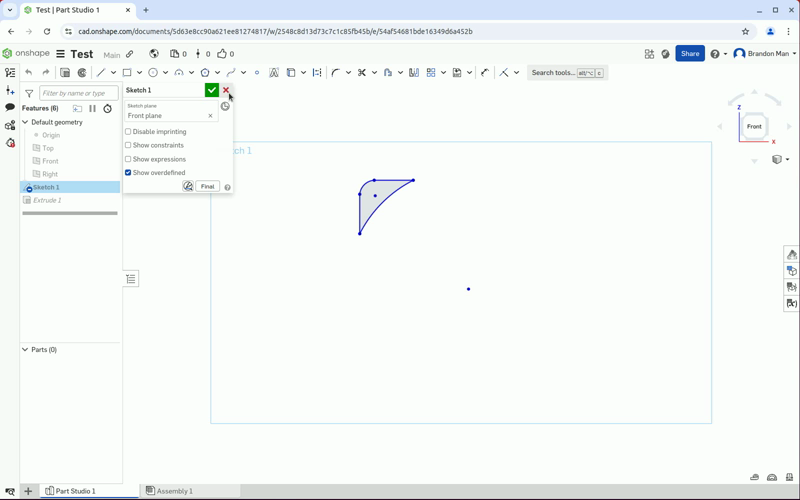
key(shift+s)
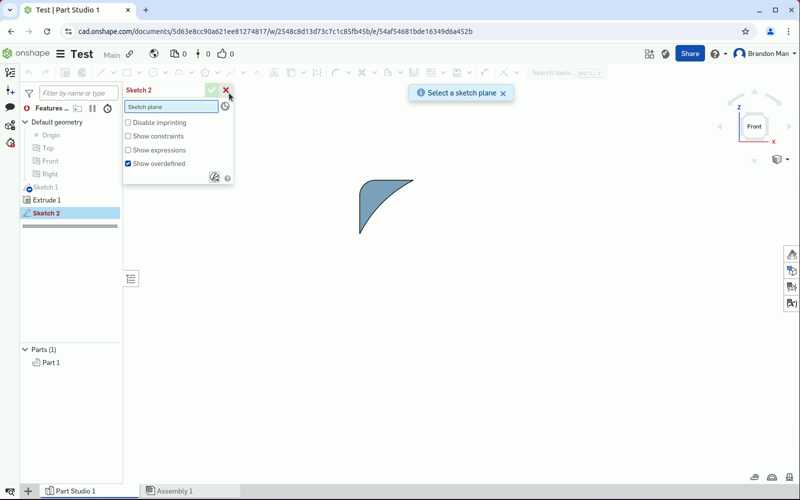
mouse_move(73, 163)
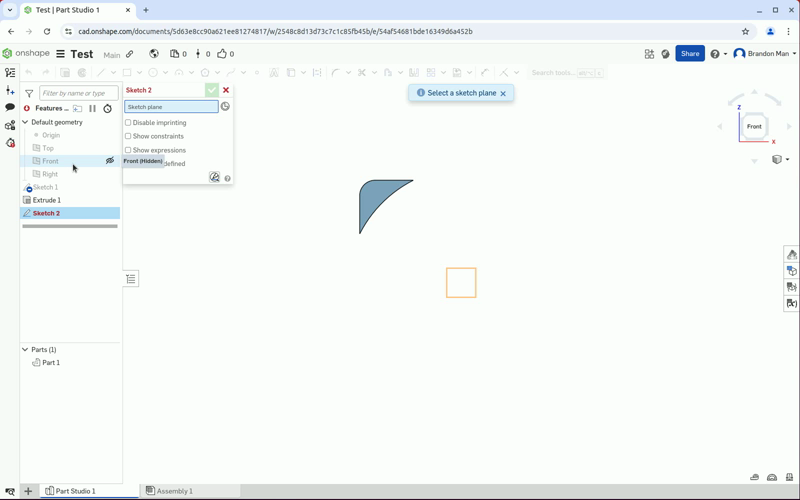
click(73, 163)
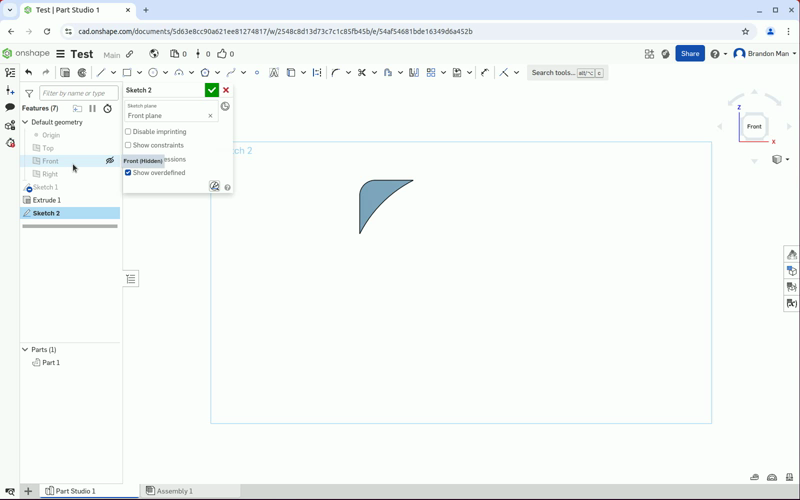
mouse_move(73, 352)
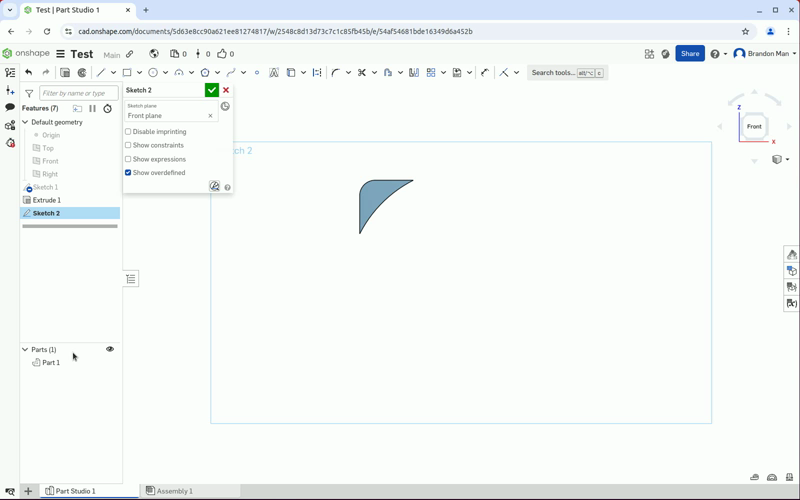
key(y)
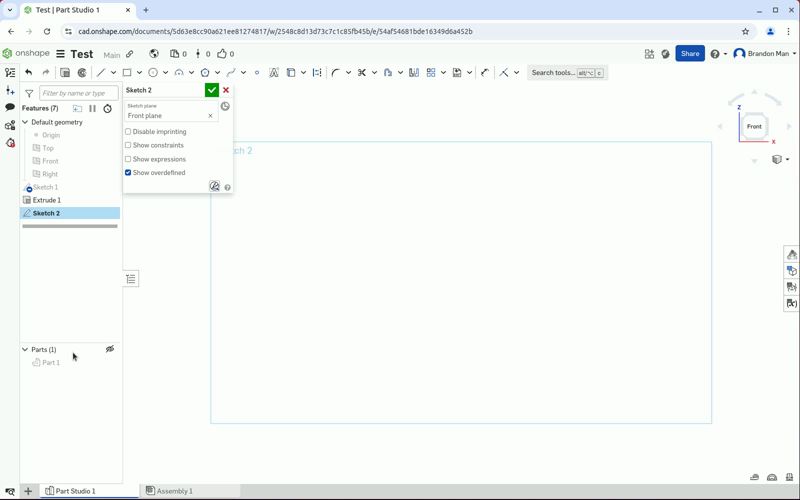
key(l)
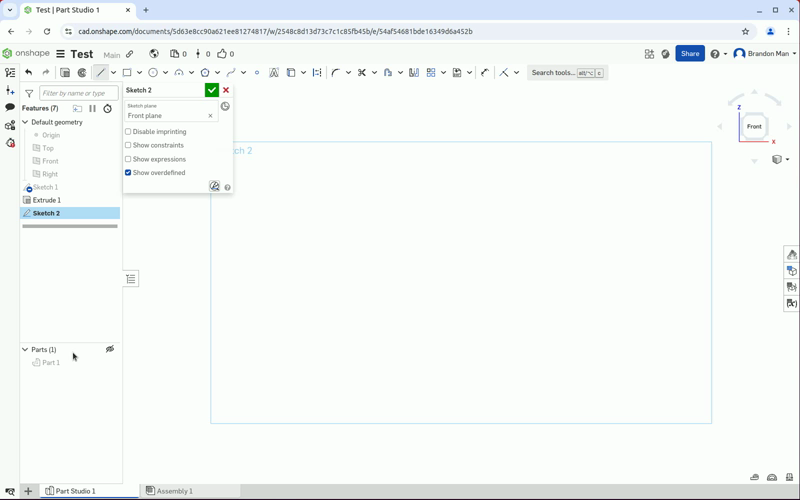
key_down(shift)
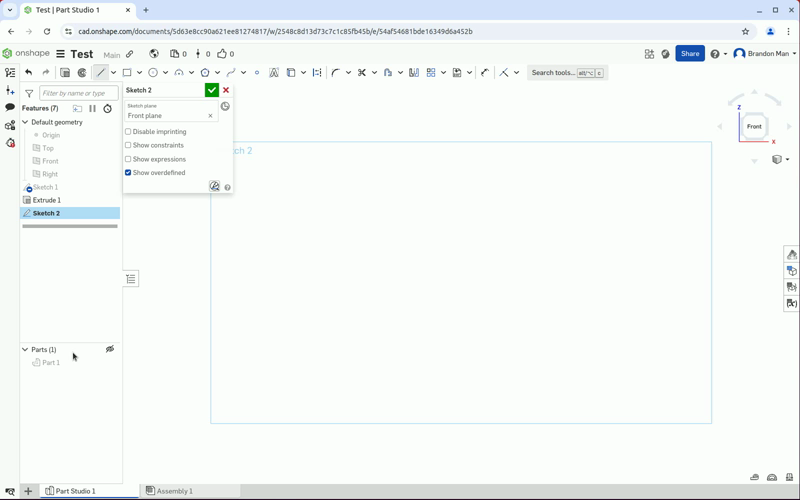
mouse_move(411, 182)
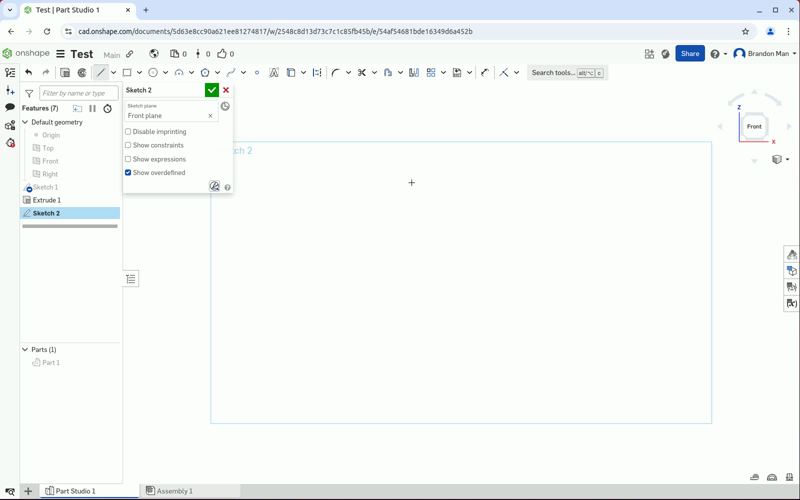
click(411, 182)
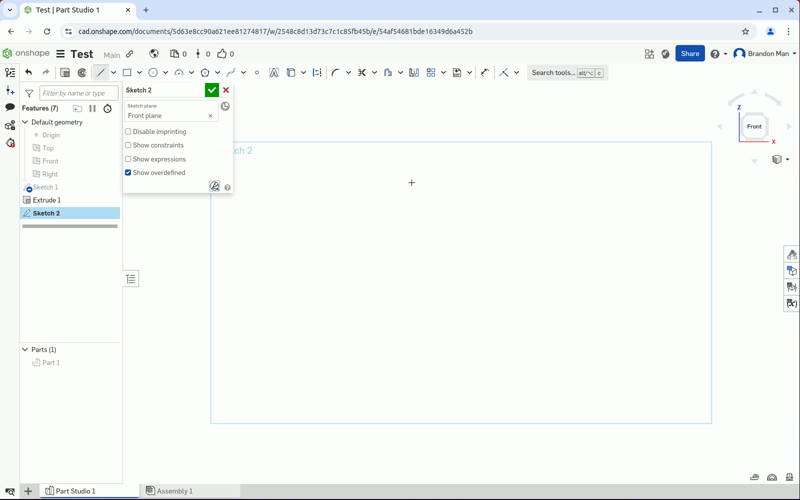
key_up(shift)
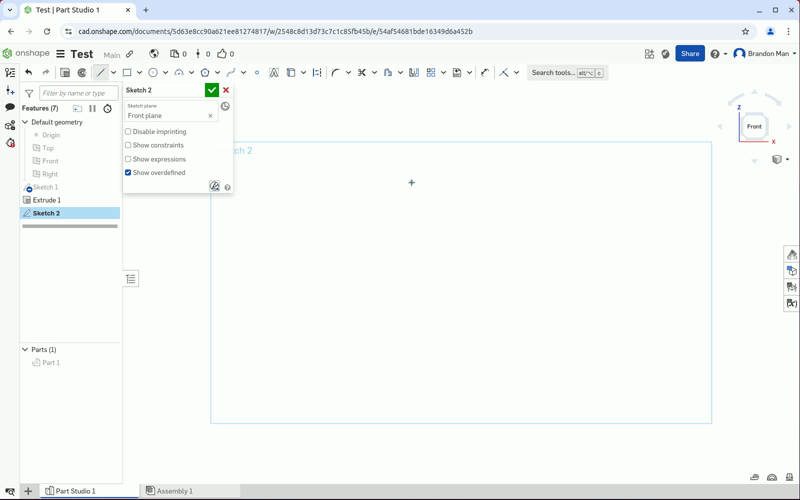
key_down(shift)
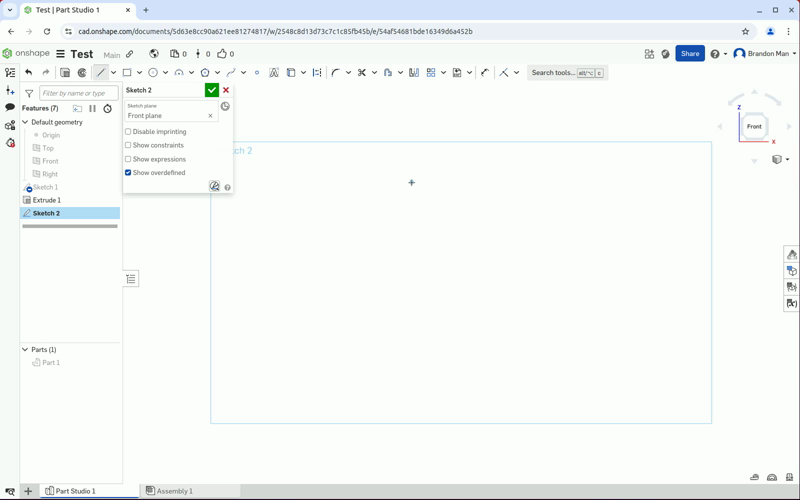
mouse_move(510, 182)
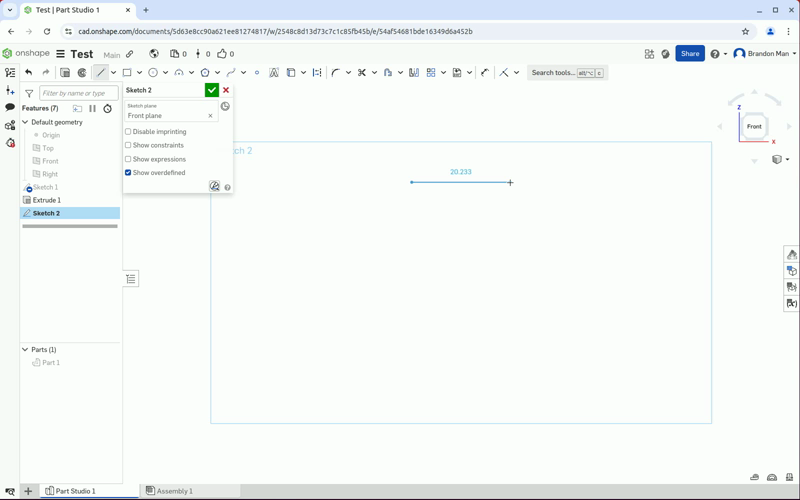
click(510, 182)
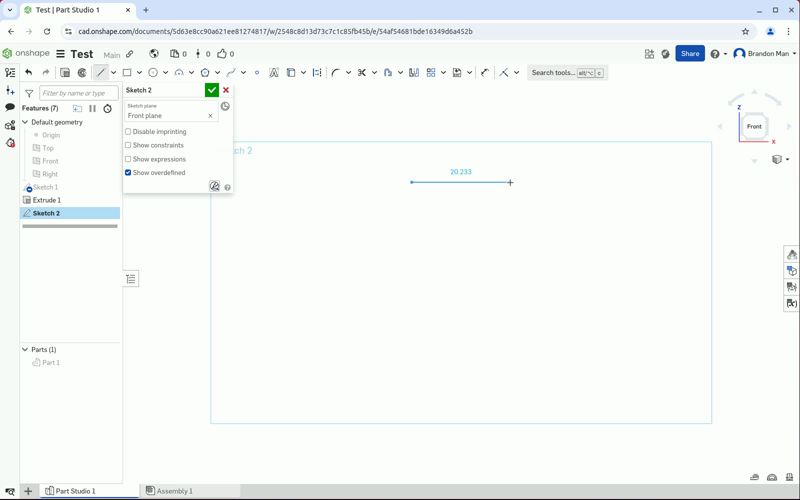
key_up(shift)
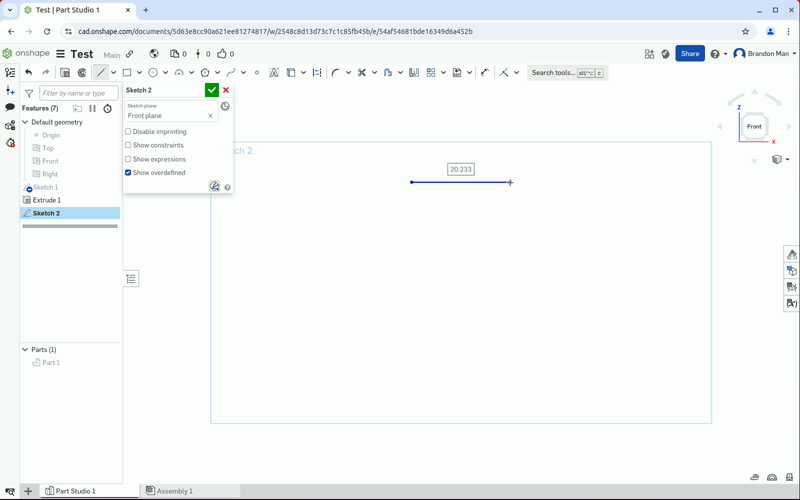
key(esc)
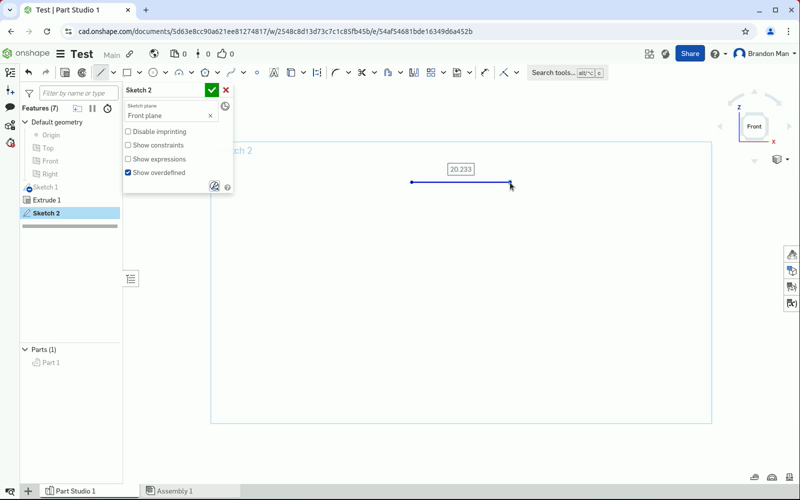
key(a)
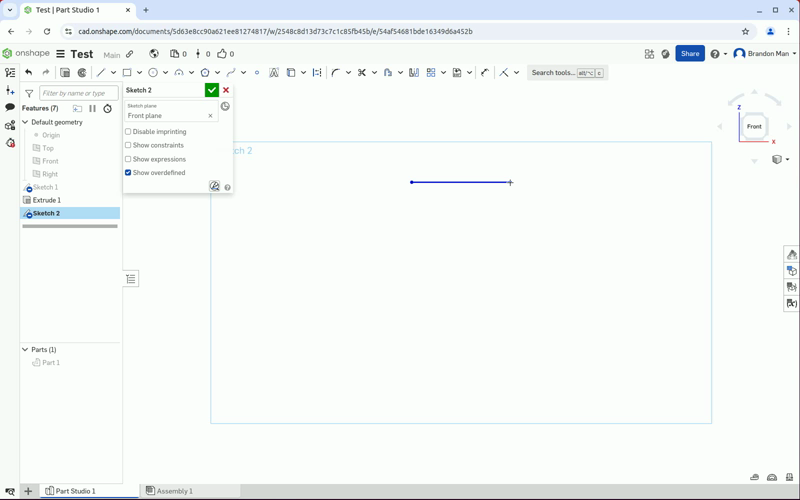
mouse_move(510, 182)
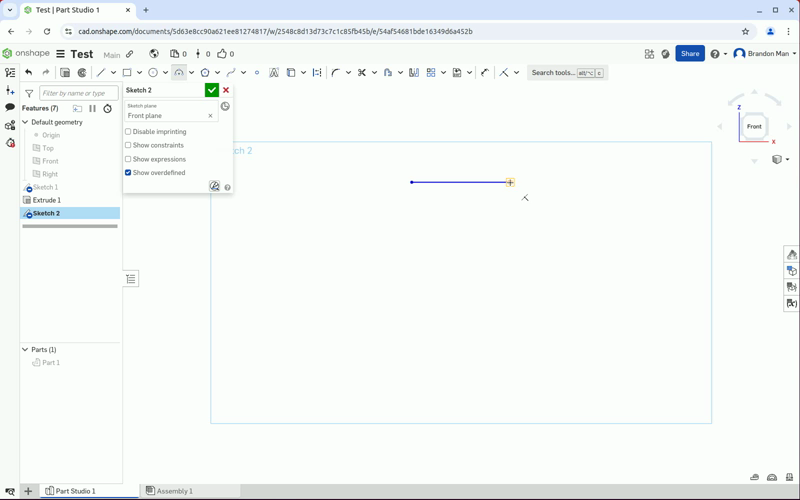
click(510, 182)
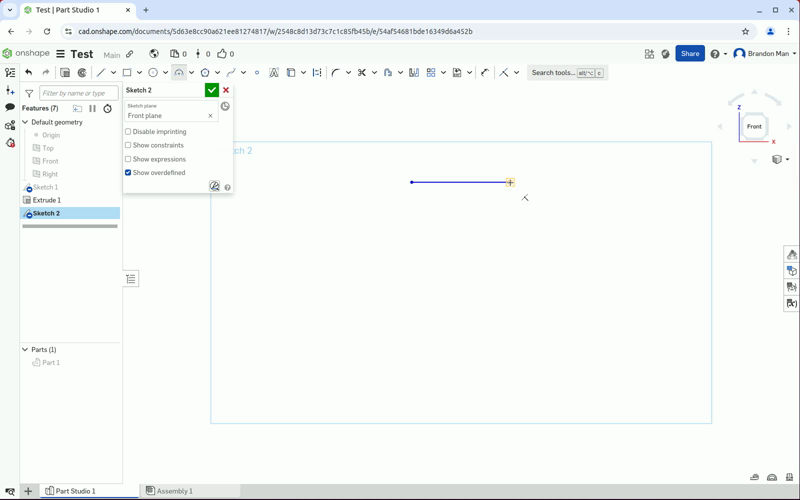
mouse_move(411, 182)
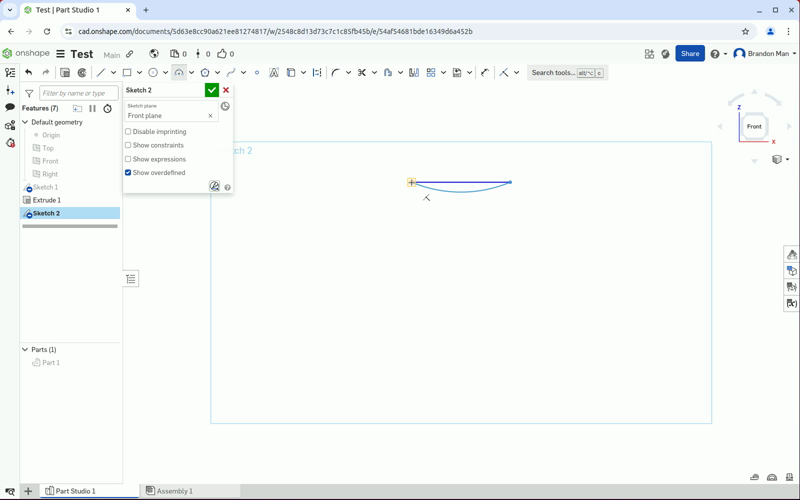
click(411, 182)
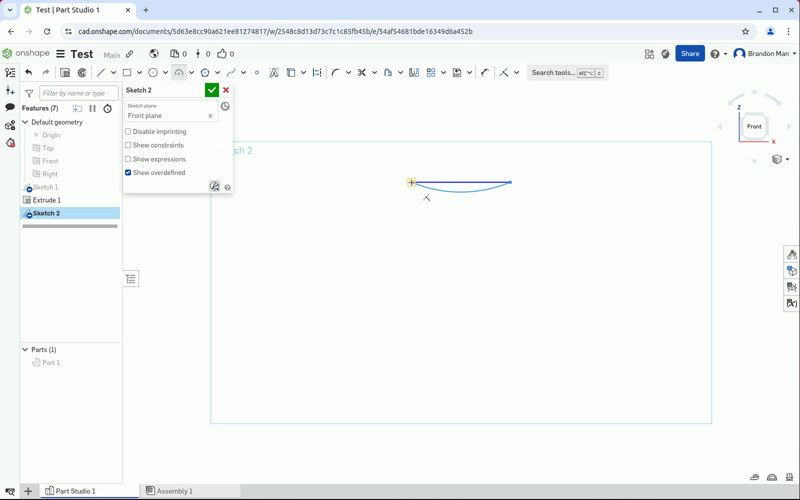
key_down(shift)
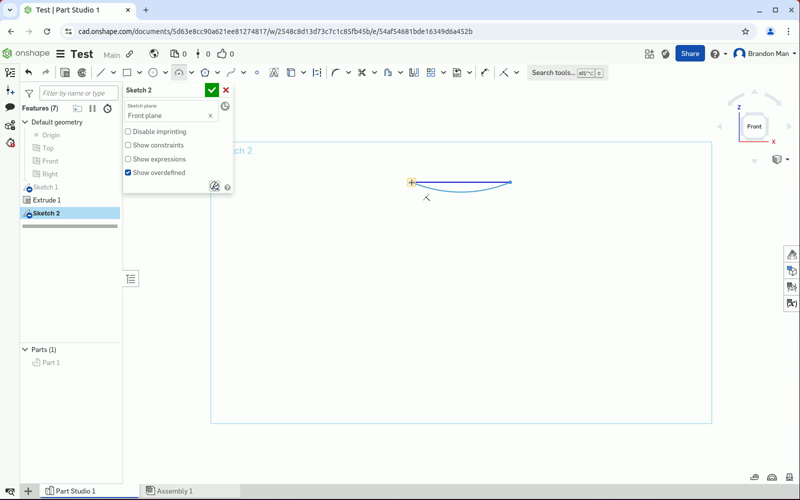
mouse_move(460, 170)
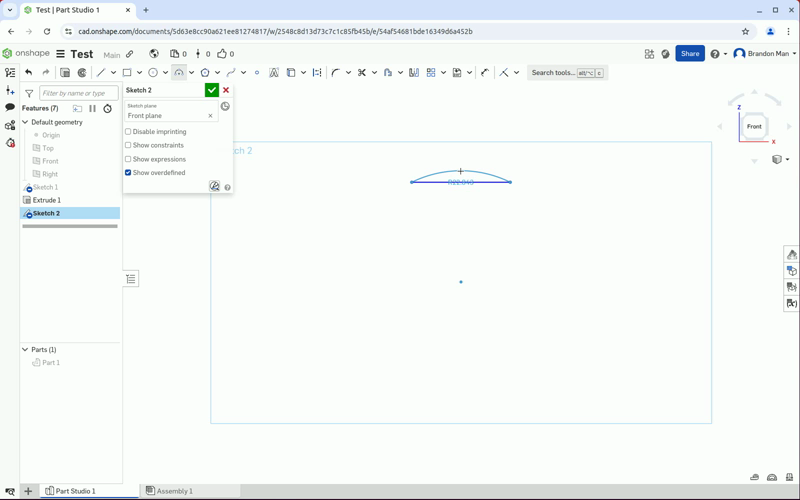
click(460, 170)
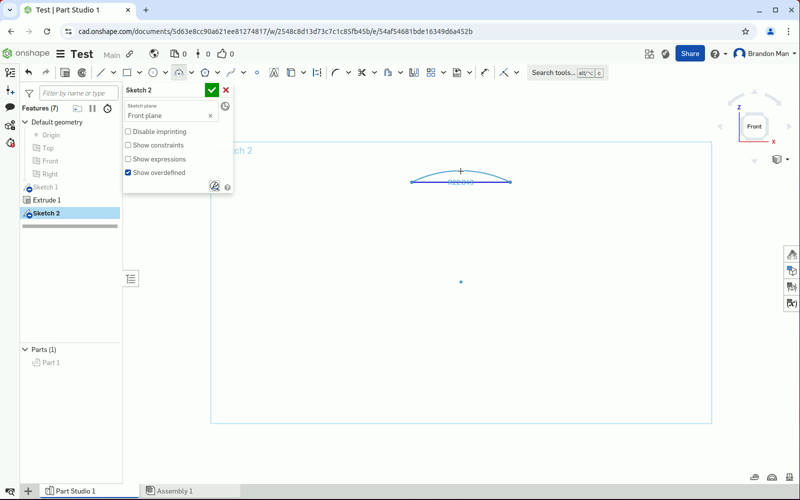
key_up(shift)
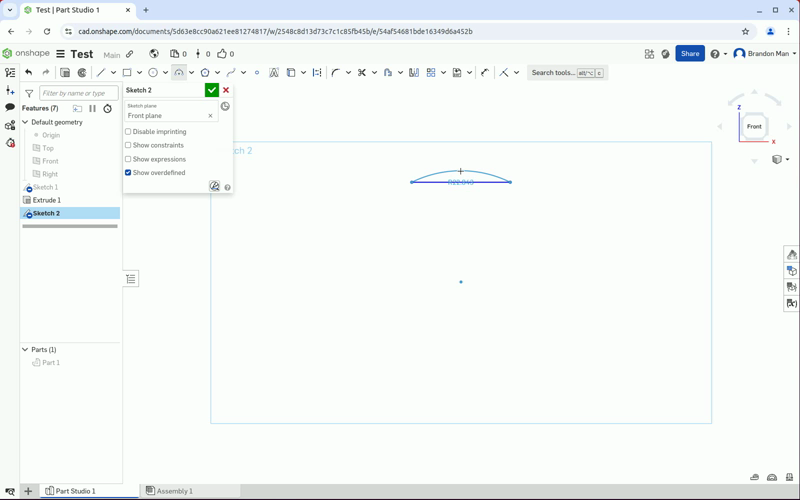
key(esc)
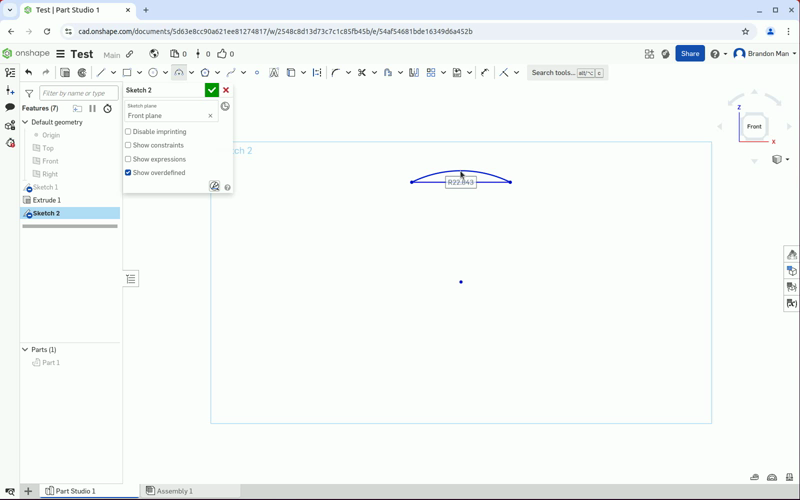
mouse_move(444, 175)
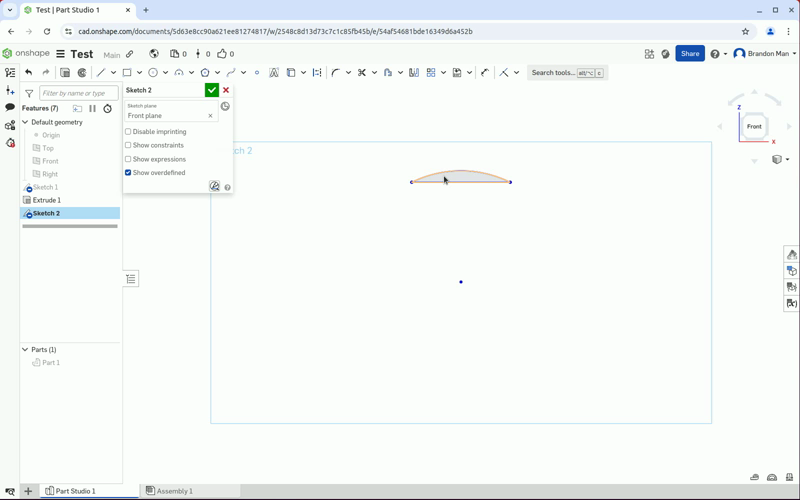
scroll(6)
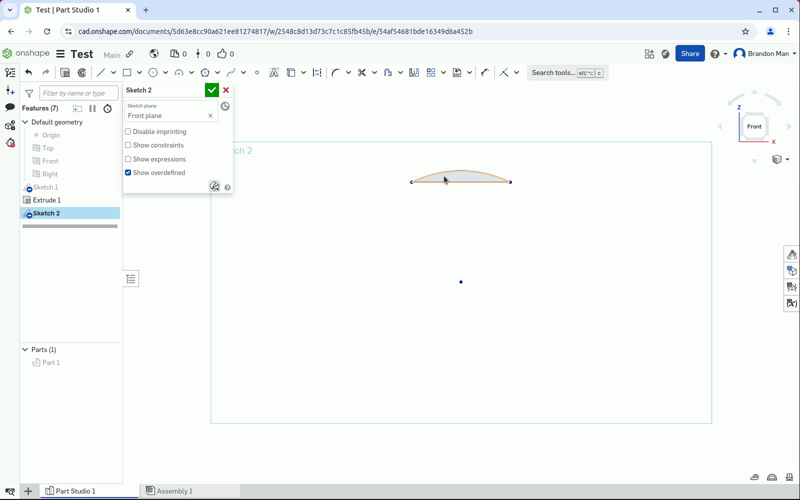
scroll(6)
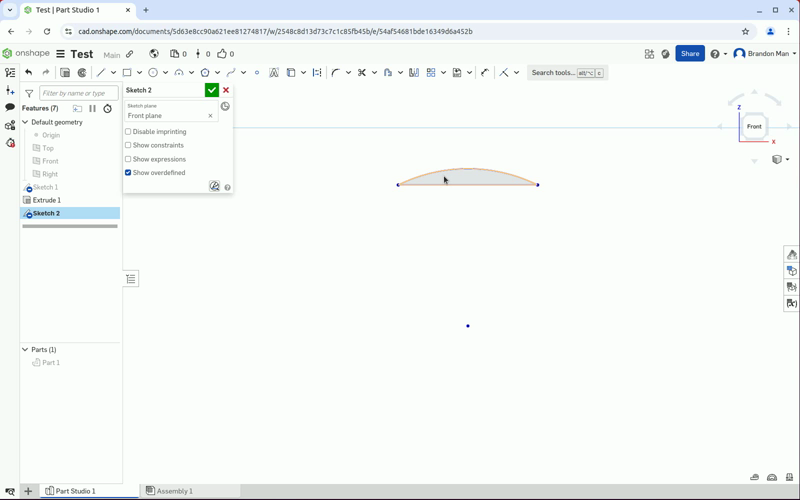
scroll(6)
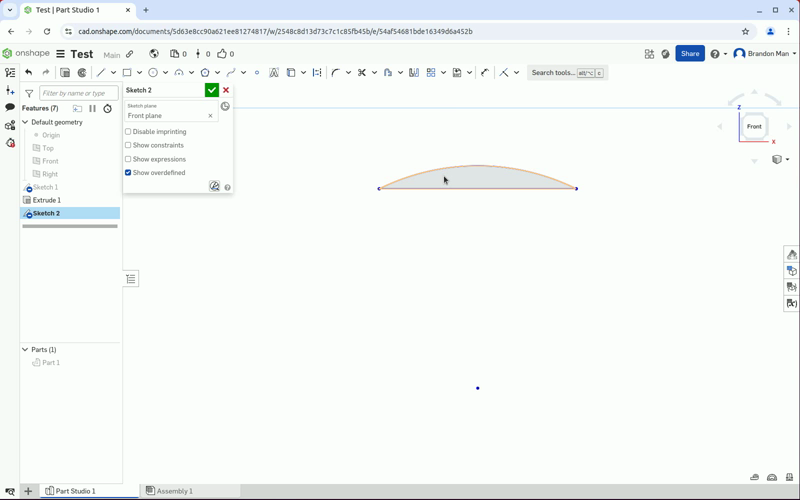
scroll(6)
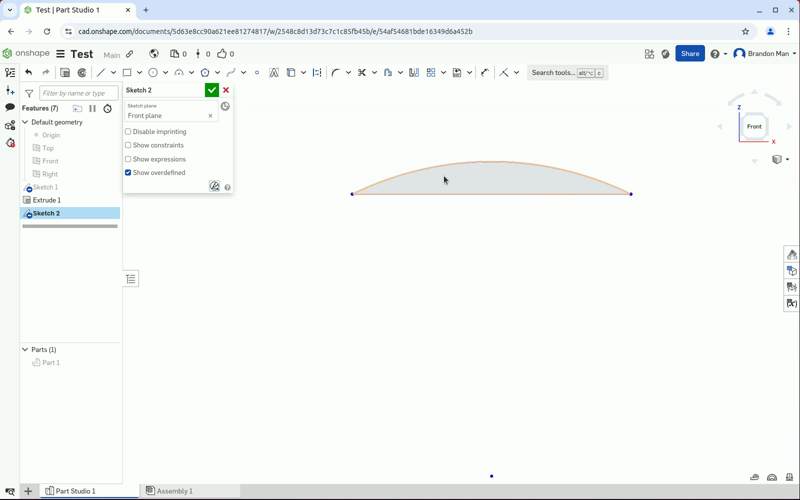
scroll(6)
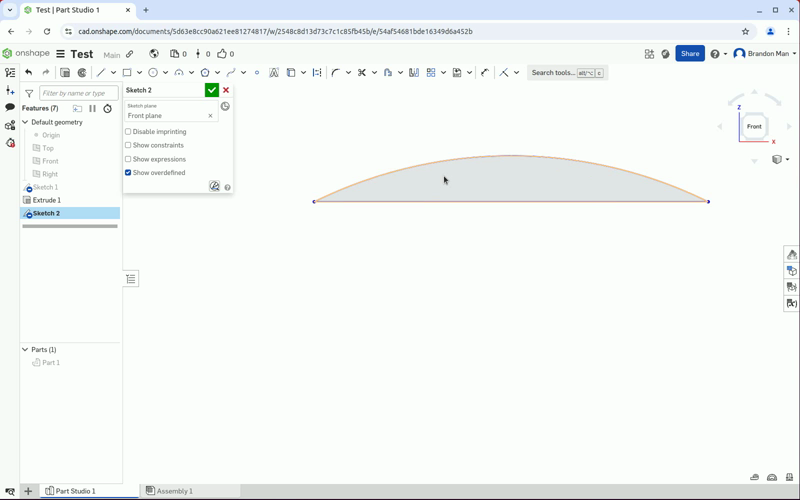
scroll(6)
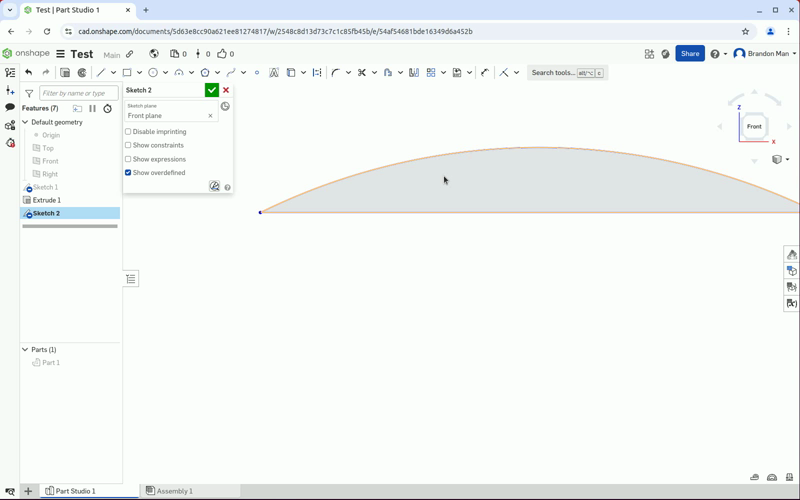
scroll(6)
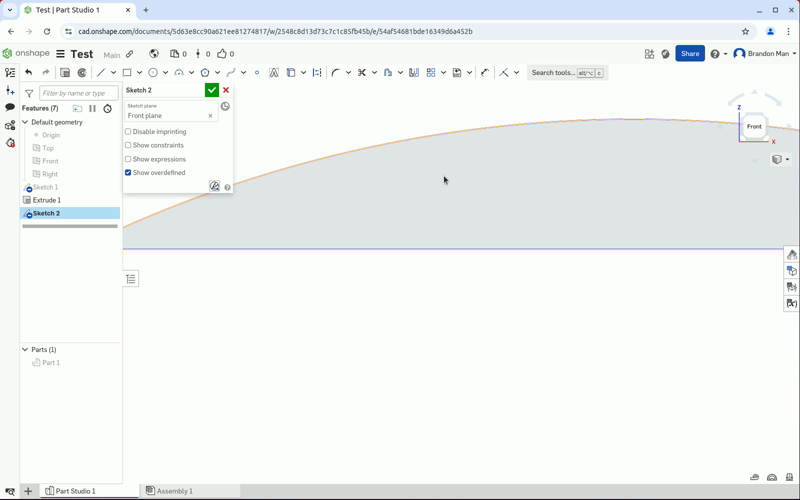
click(444, 175)
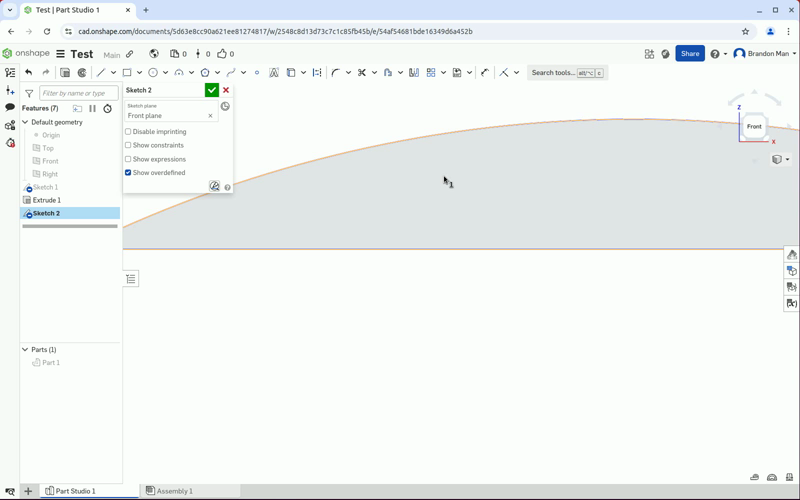
scroll(-6)
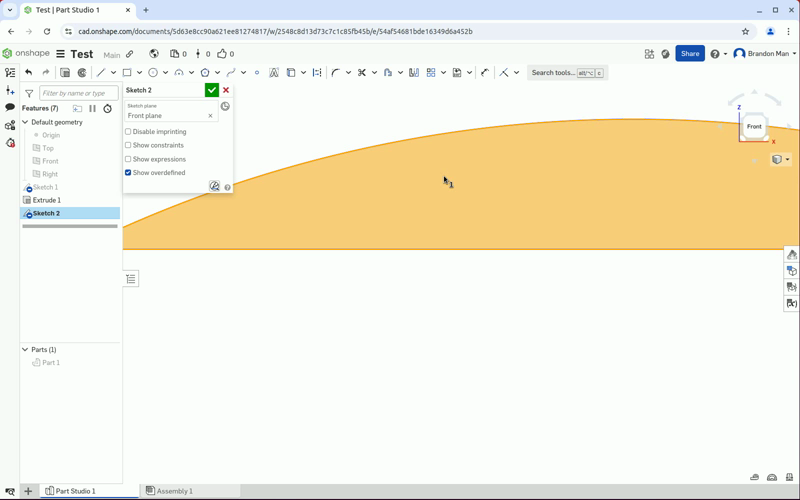
scroll(-6)
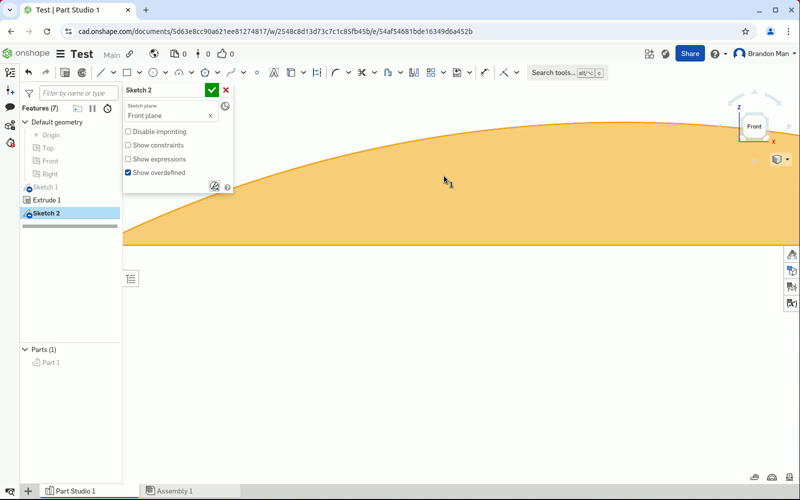
scroll(-6)
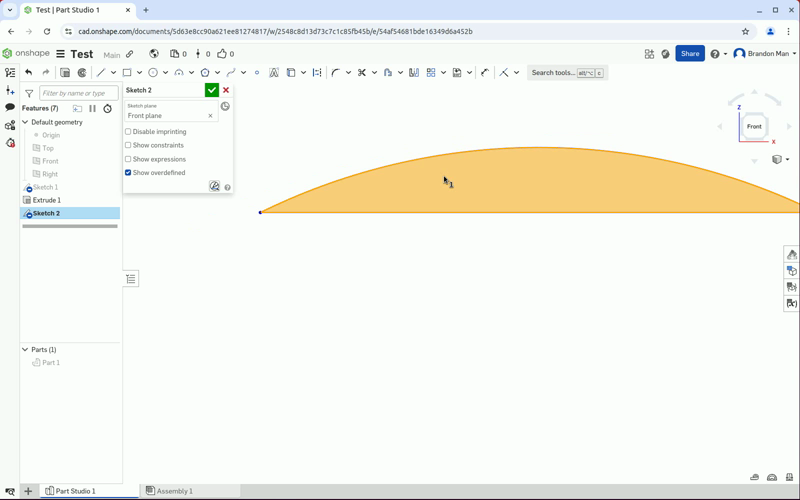
scroll(-6)
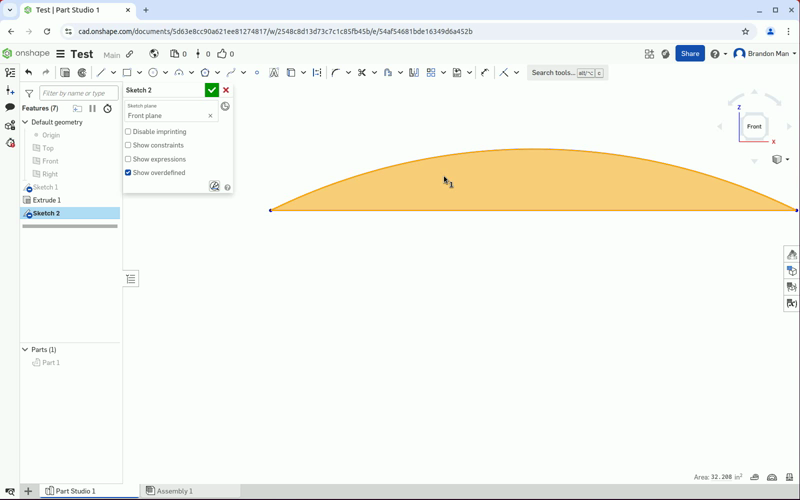
scroll(-6)
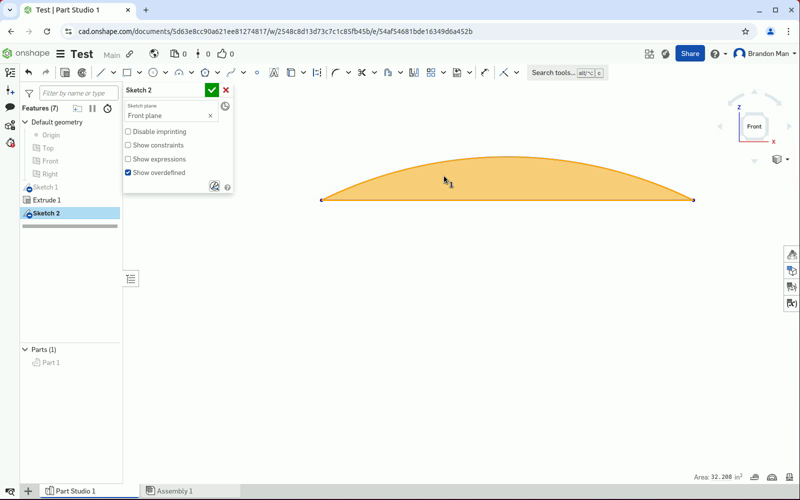
scroll(-6)
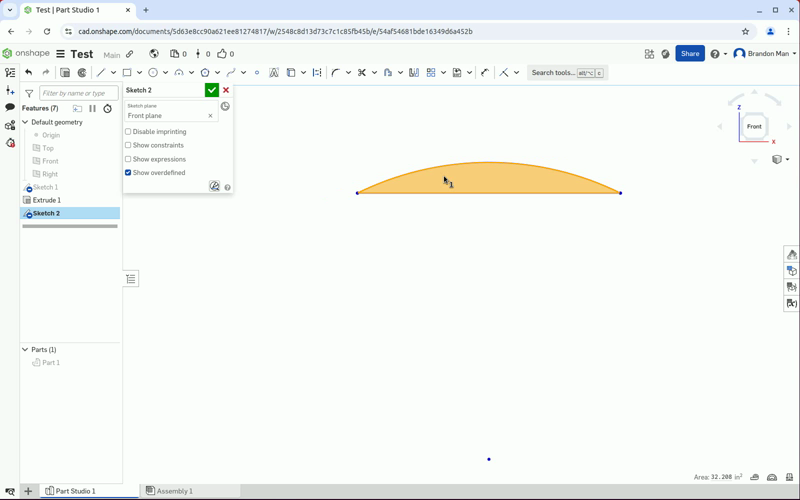
scroll(-6)
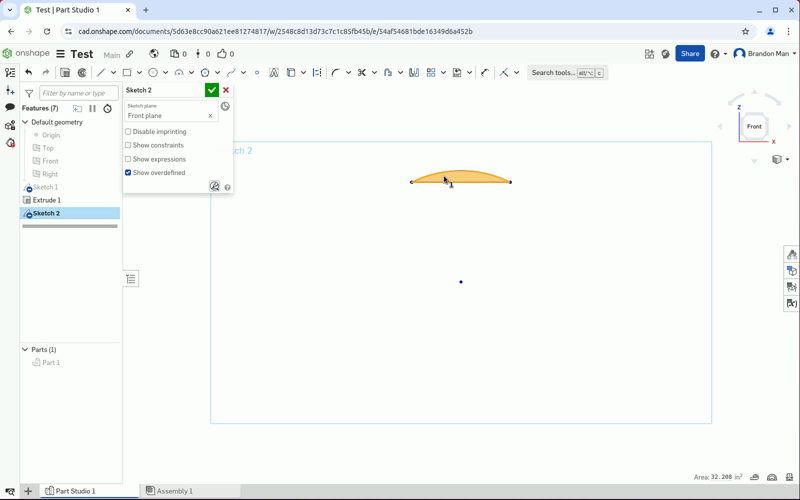
mouse_move(73, 352)
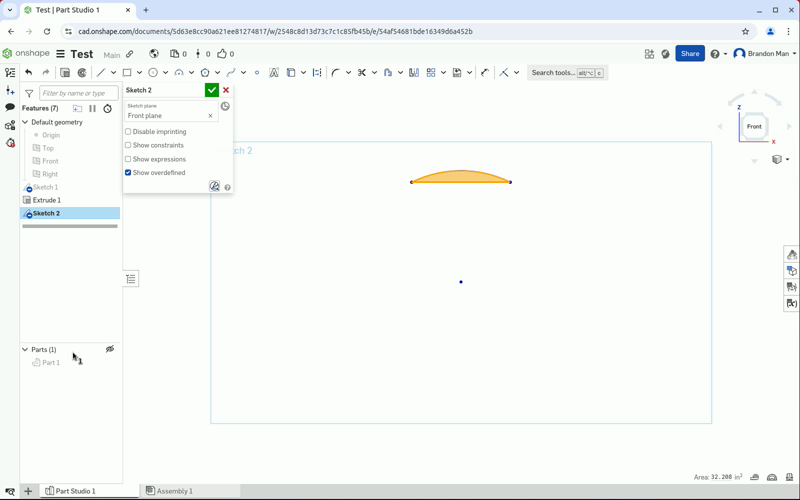
key(shift+y)
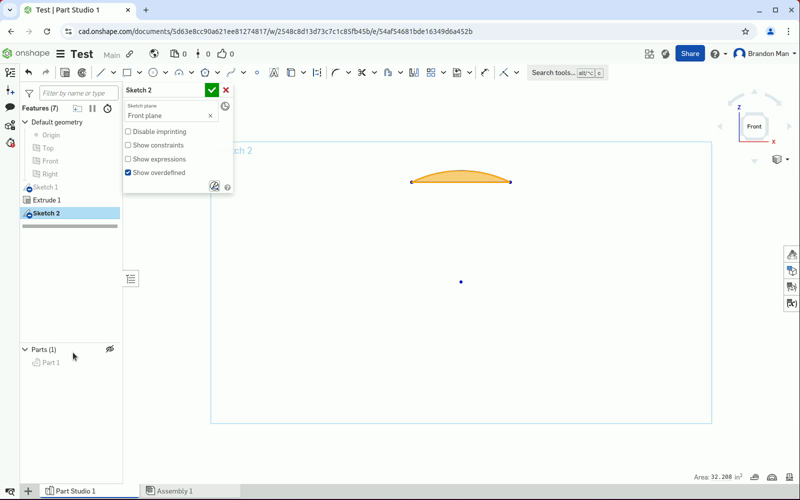
key(shift+e)
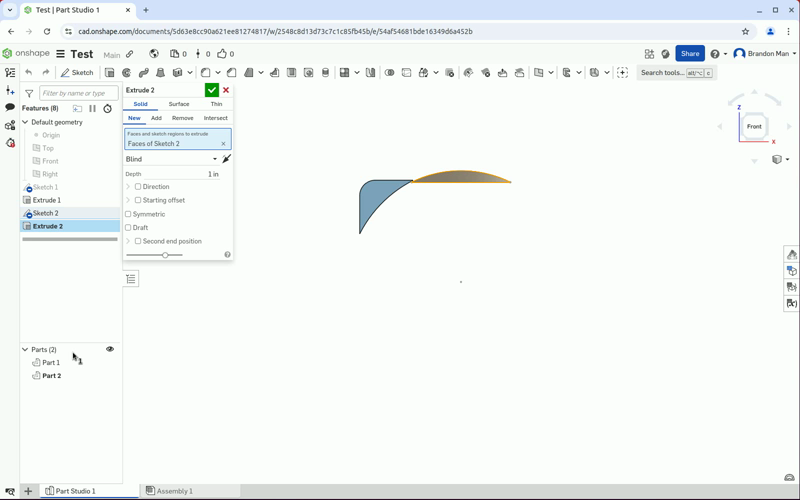
mouse_move(143, 106)
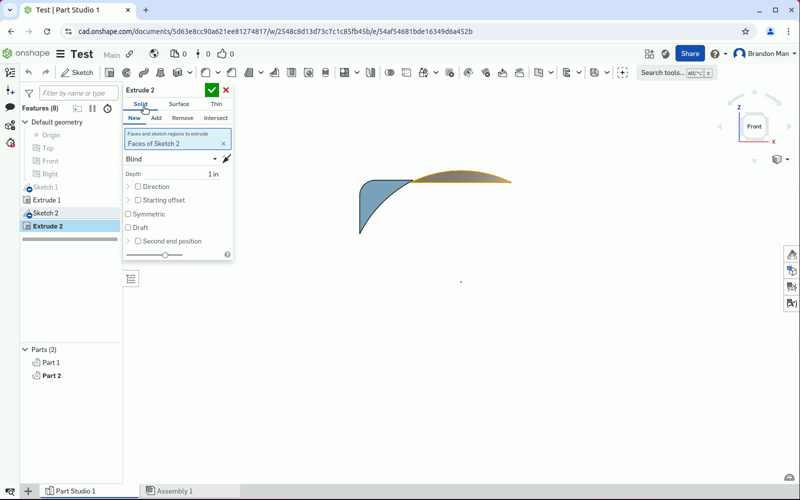
click(143, 106)
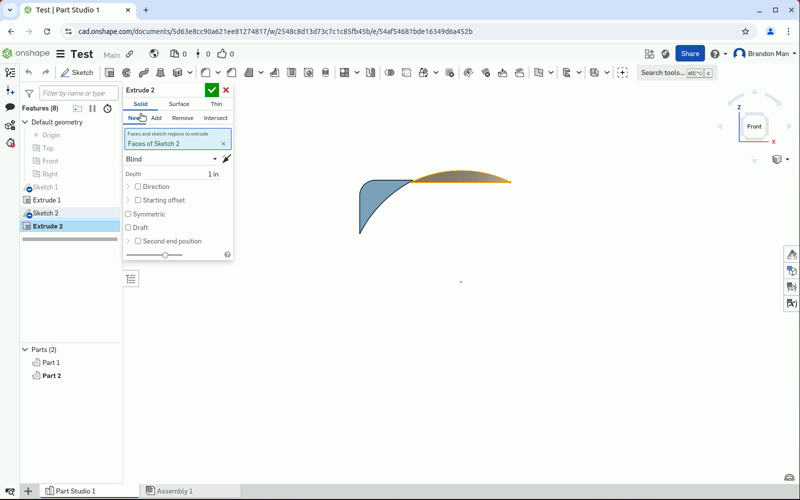
mouse_move(137, 120)
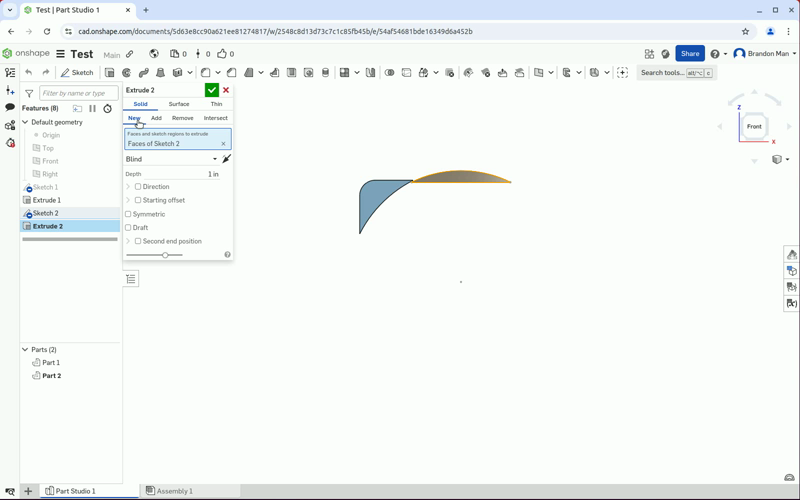
click(137, 120)
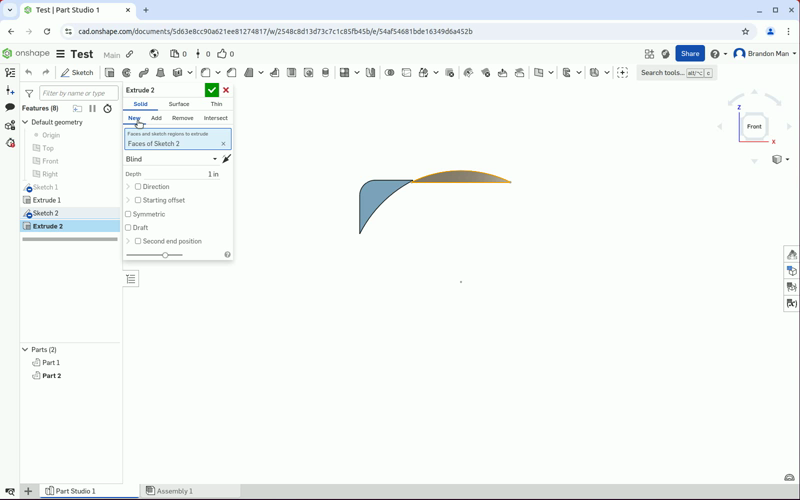
key(tab, 4)
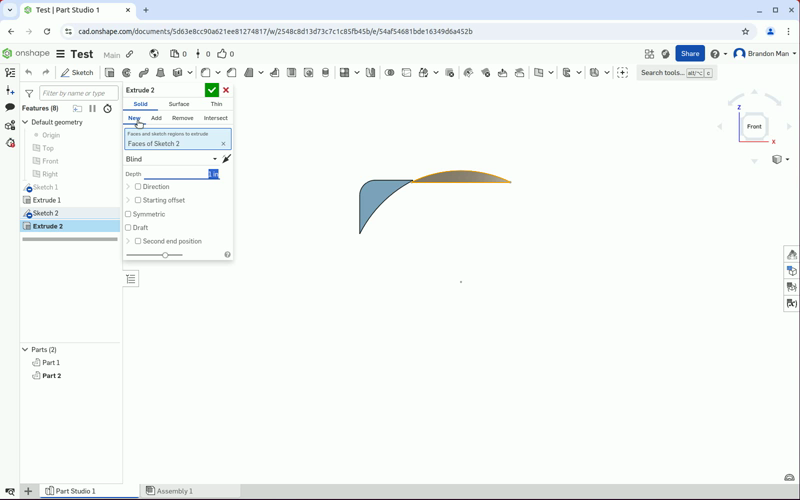
text(2.407)
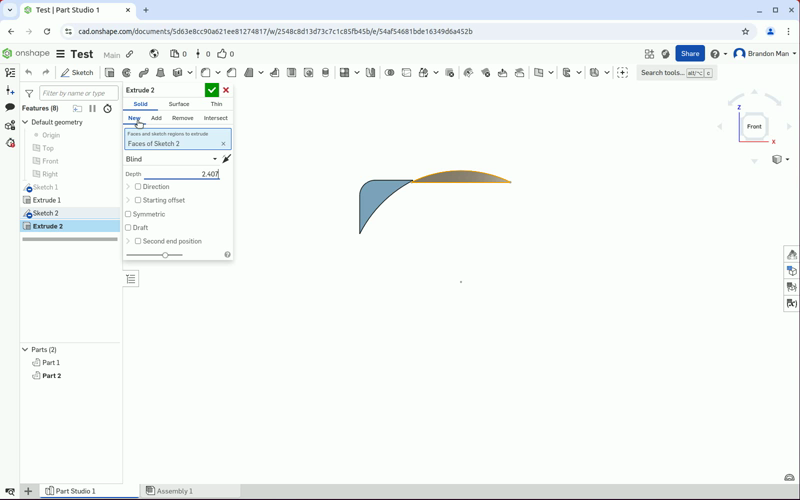
key(enter)
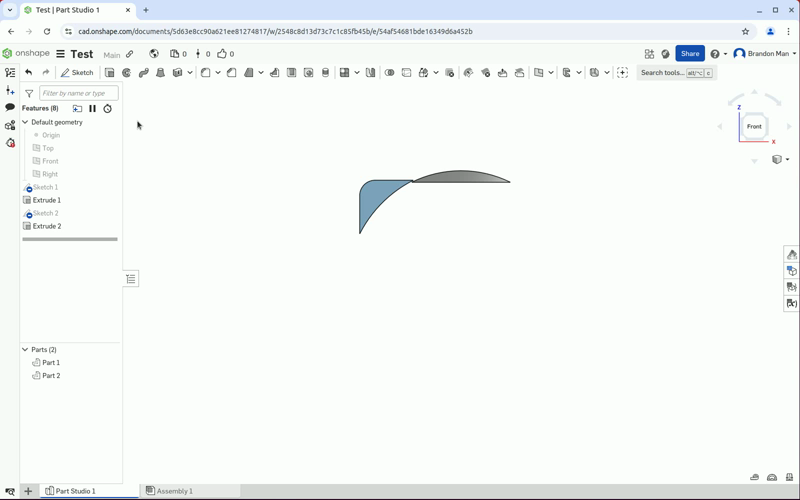
key(shift+h)
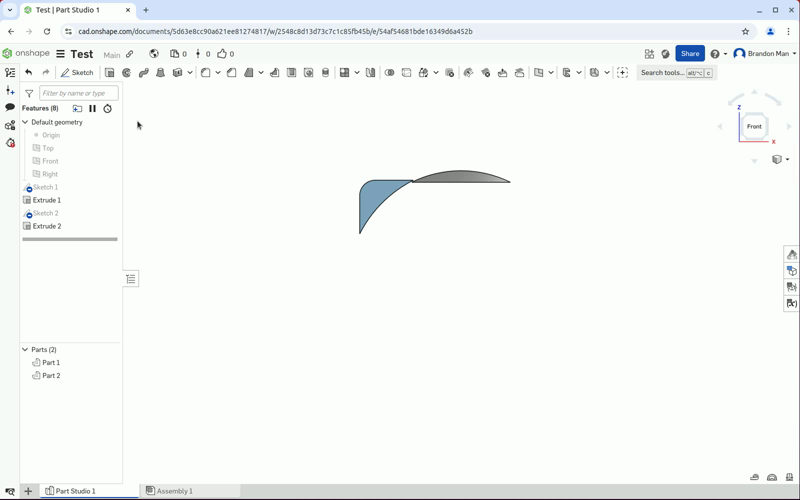
key(shift+h)
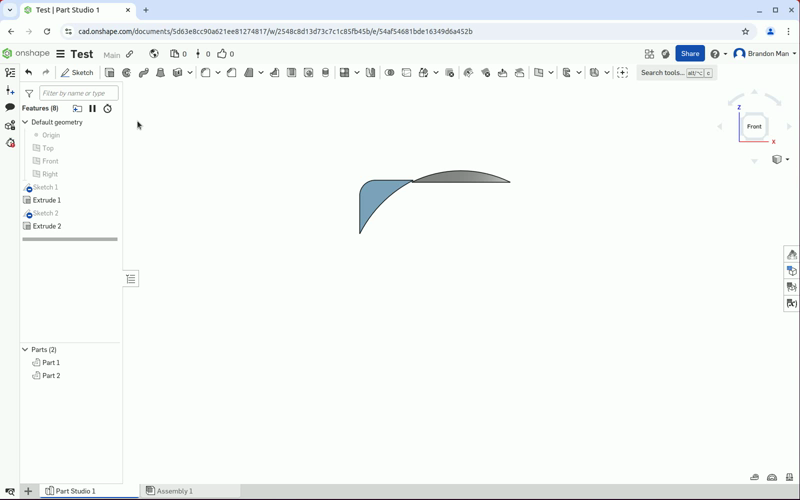
mouse_move(73, 189)
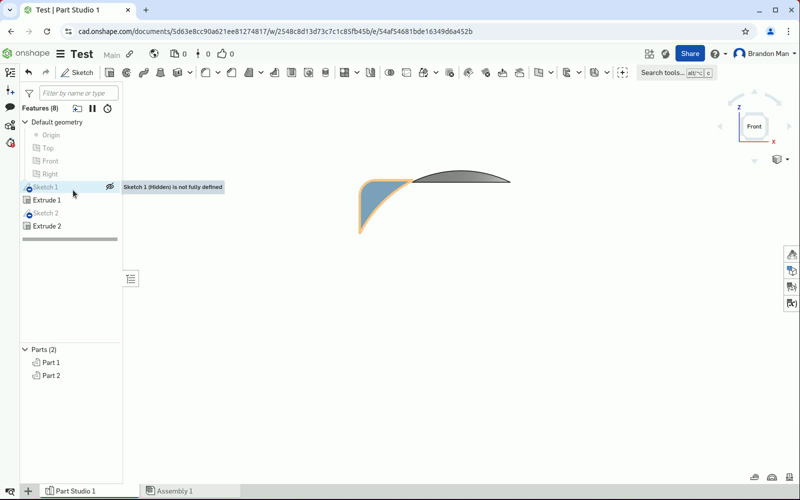
click(73, 189)
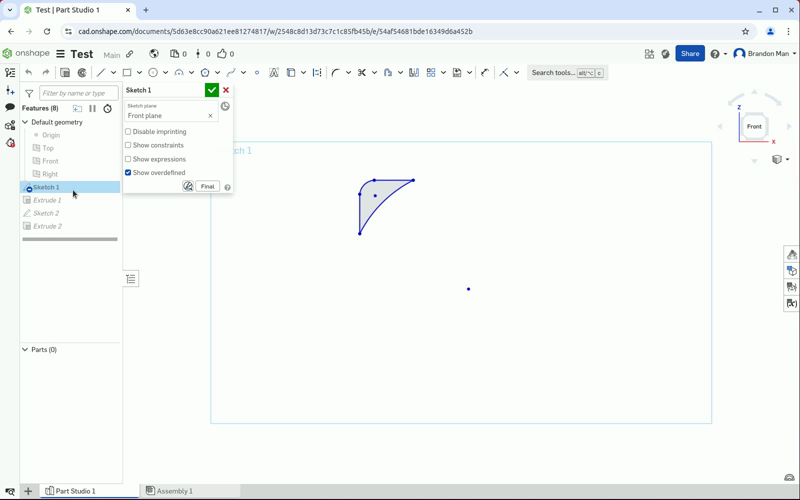
mouse_move(229, 92)
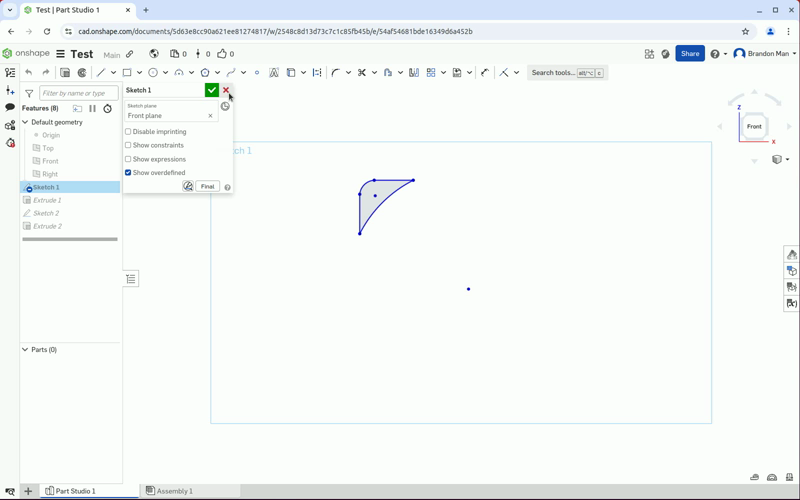
click(229, 92)
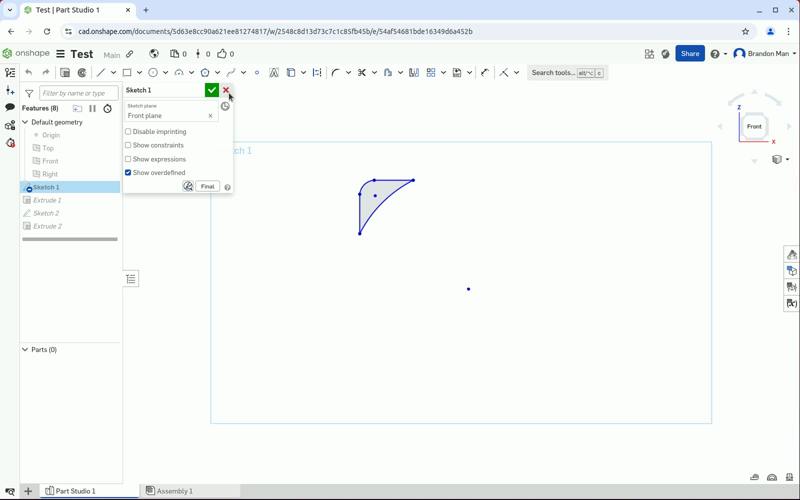
key(shift+s)
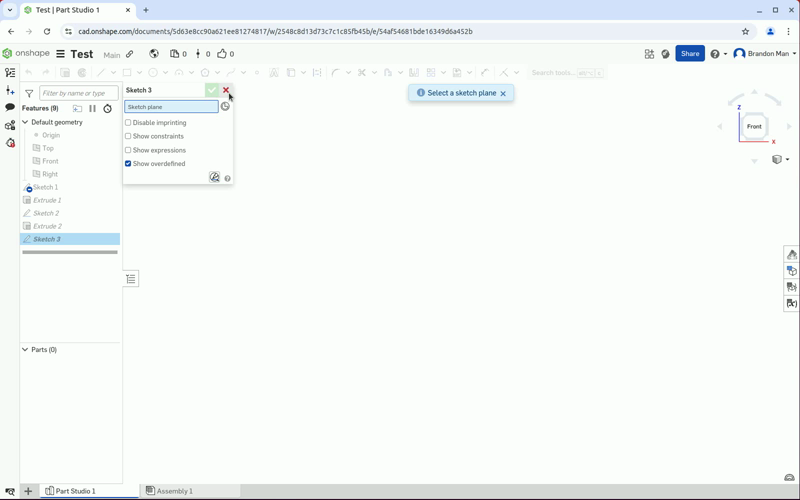
mouse_move(73, 163)
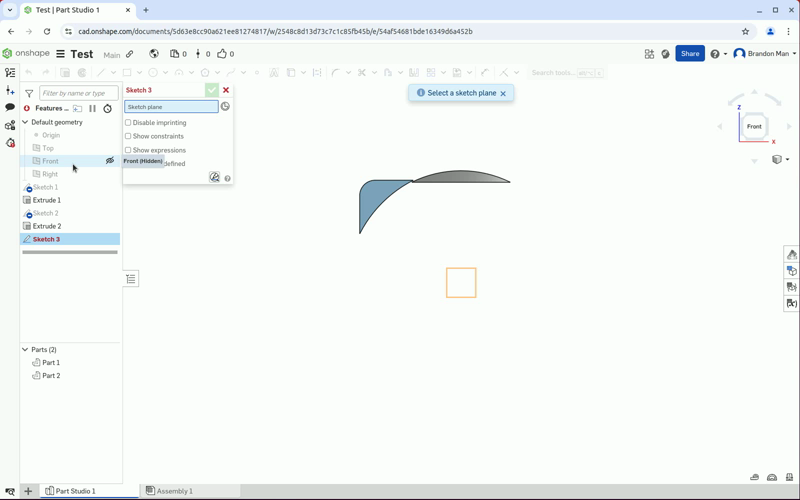
click(73, 163)
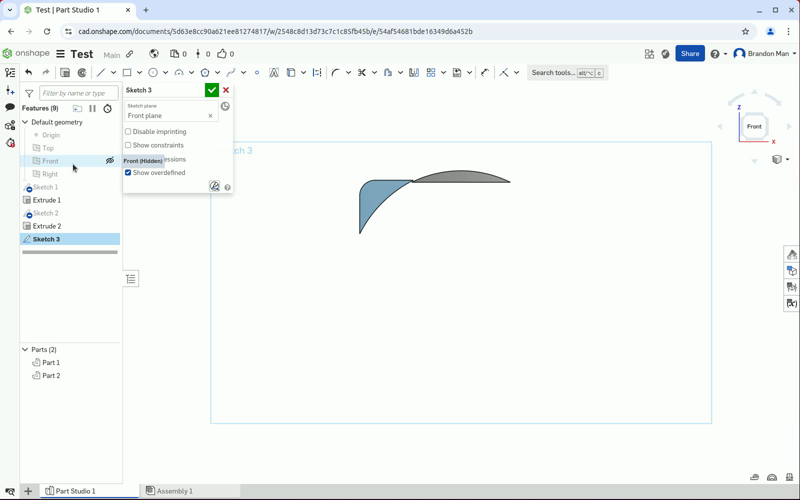
mouse_move(73, 352)
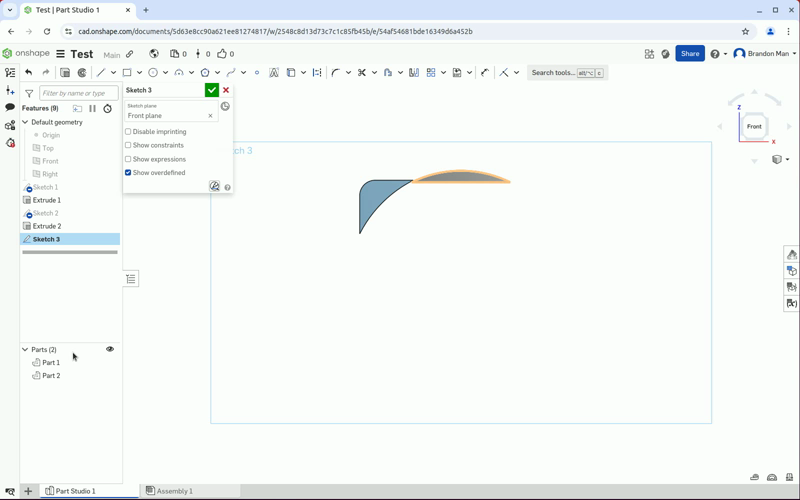
key(y)
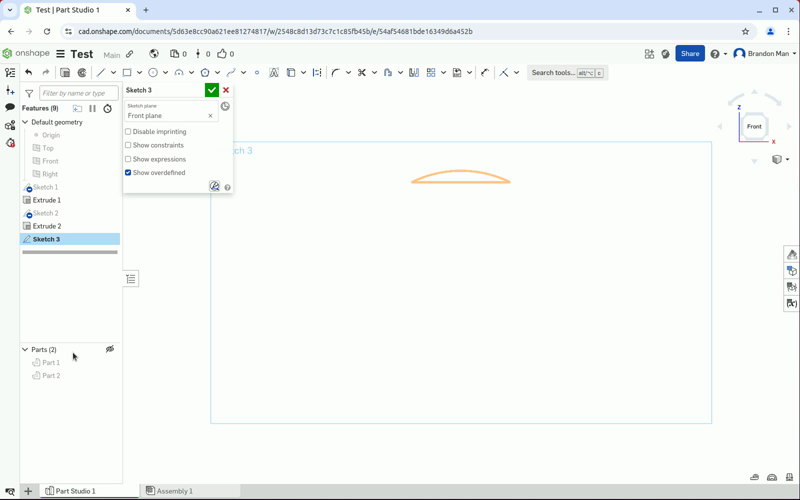
key(a)
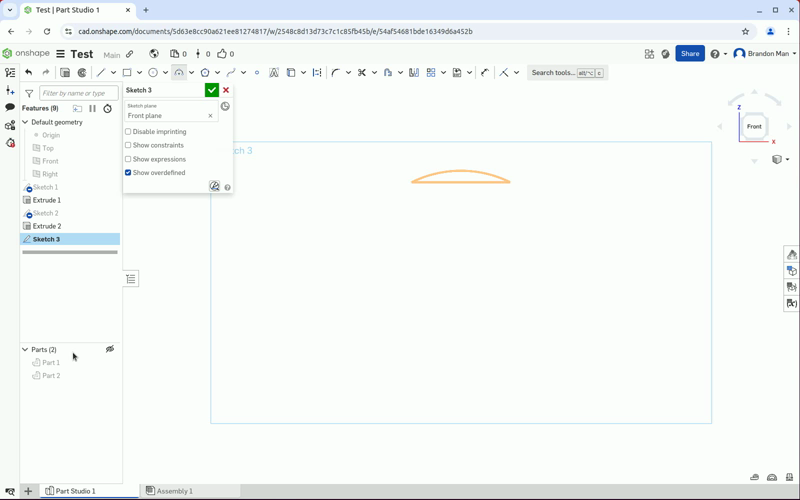
key_down(shift)
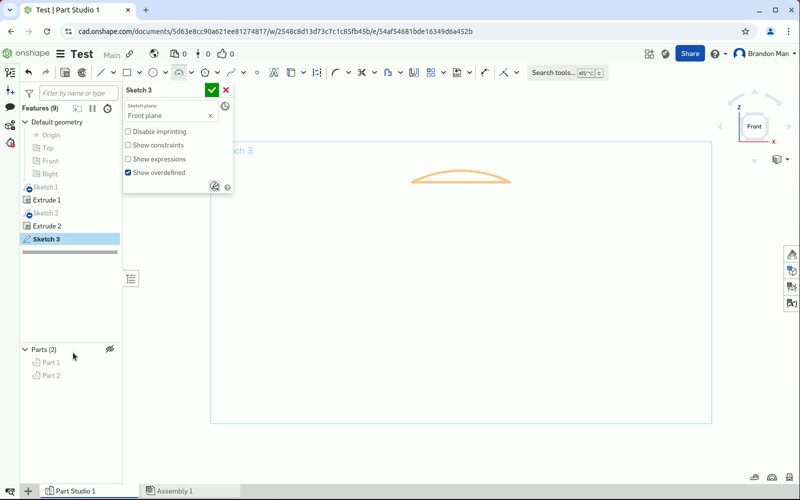
mouse_move(510, 182)
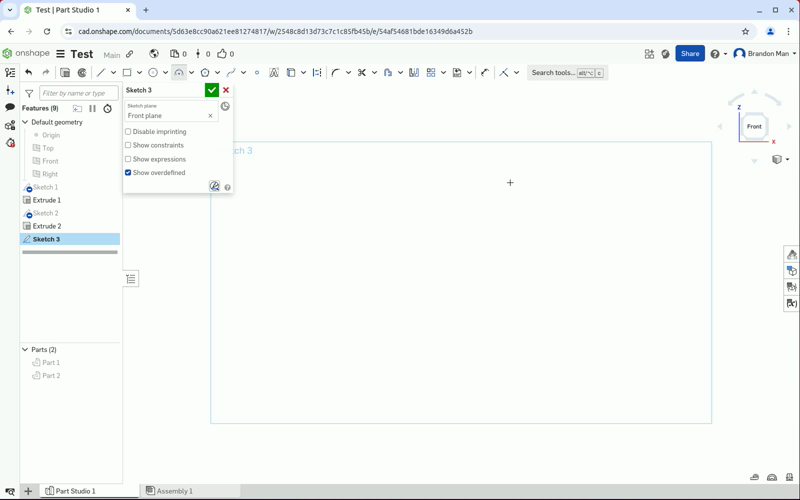
click(510, 182)
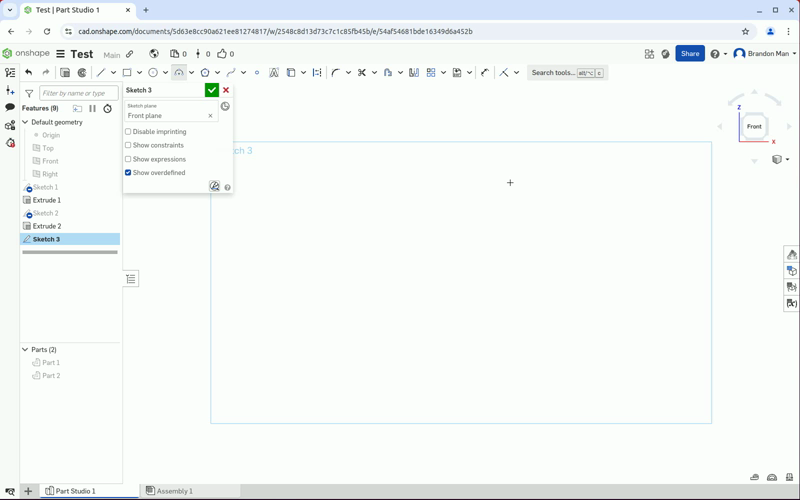
key_up(shift)
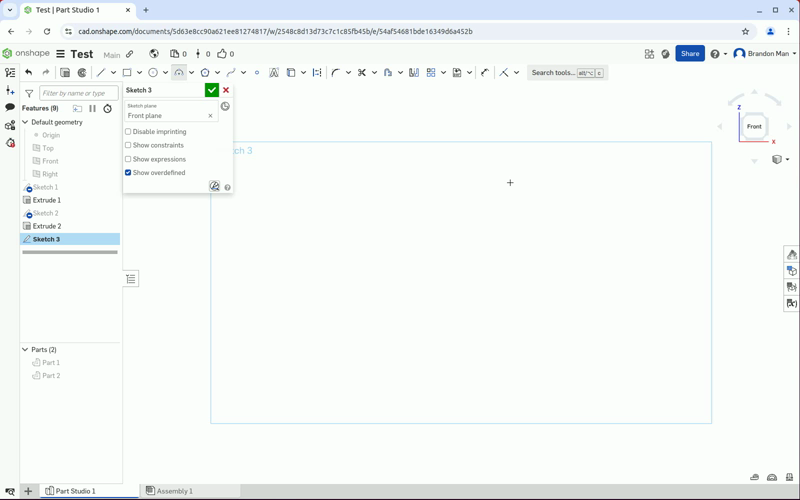
key_down(shift)
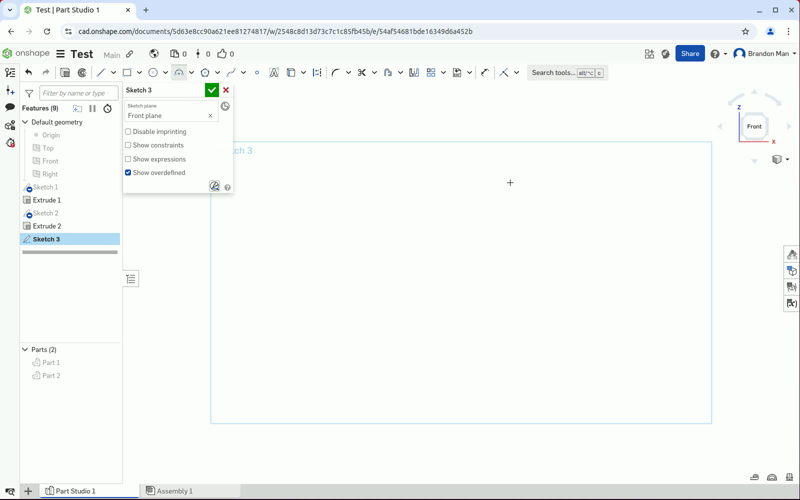
mouse_move(563, 235)
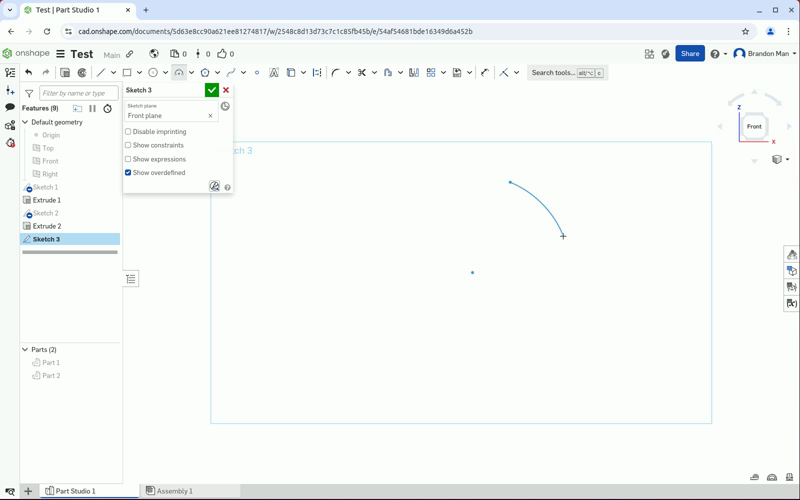
click(563, 235)
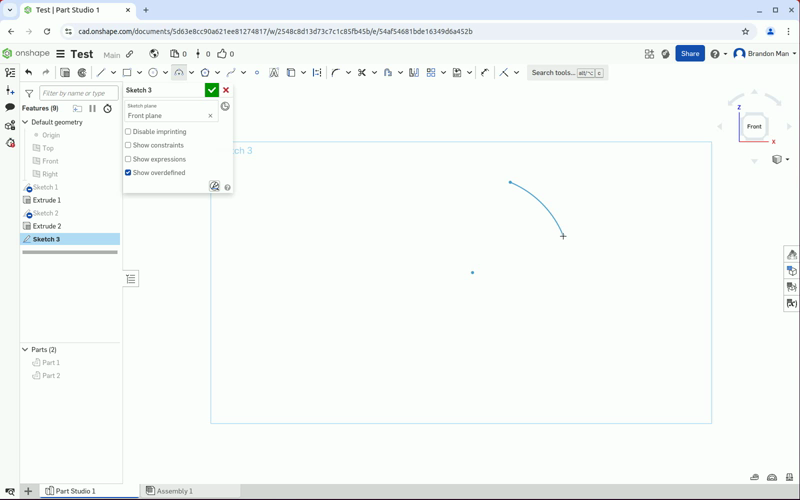
mouse_move(541, 204)
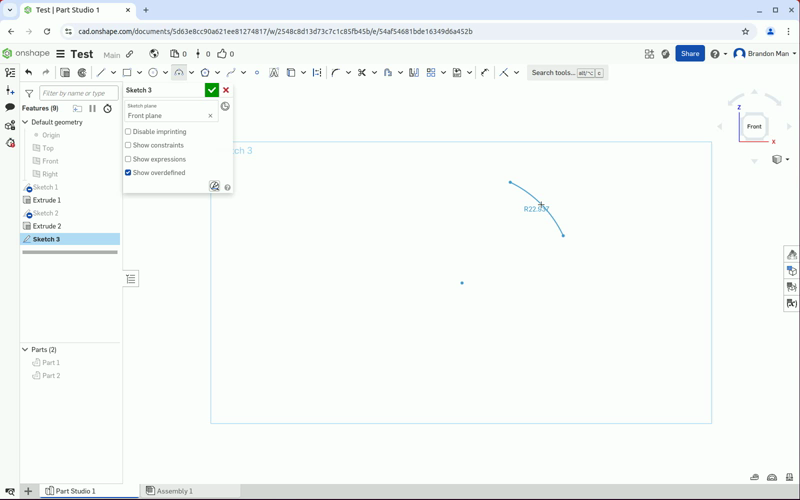
click(541, 204)
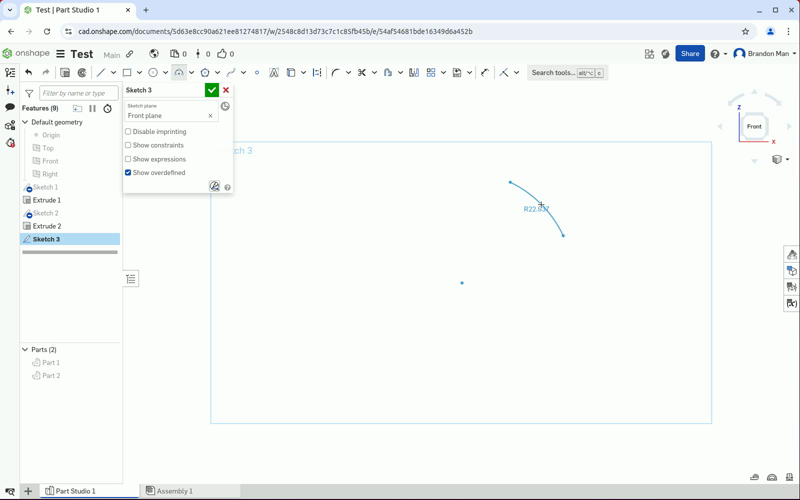
key_up(shift)
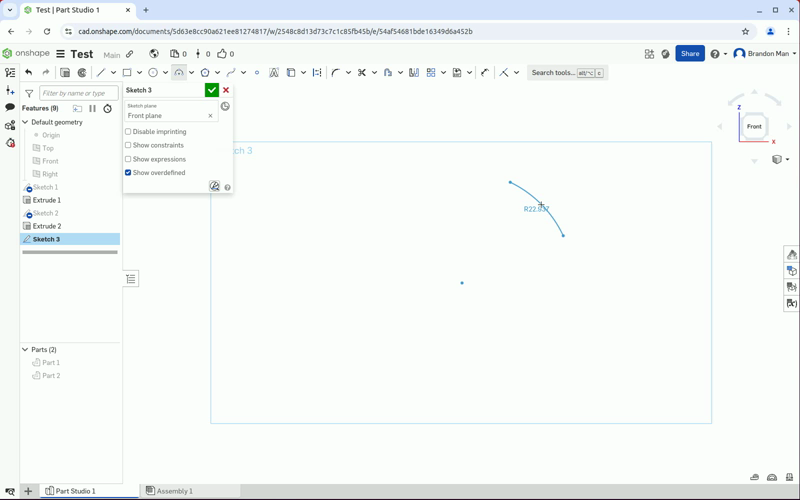
key(esc)
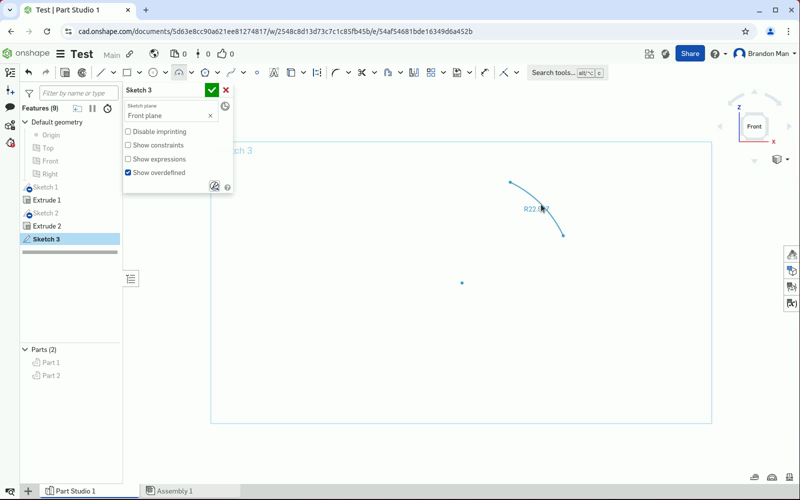
key(l)
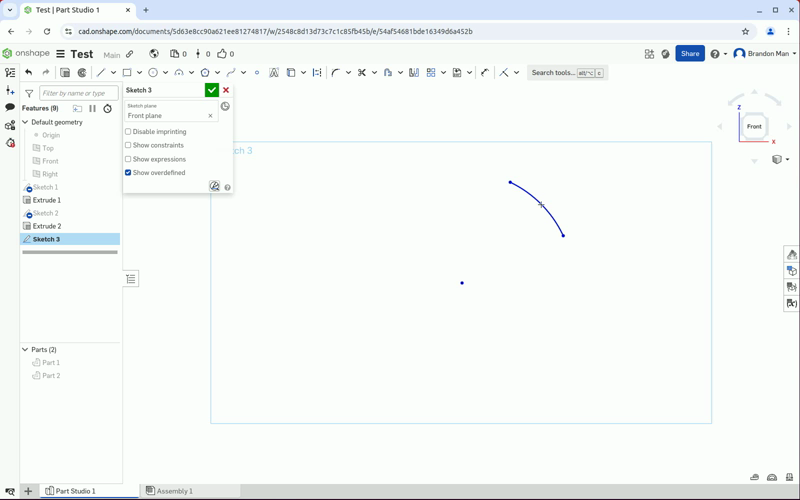
mouse_move(563, 235)
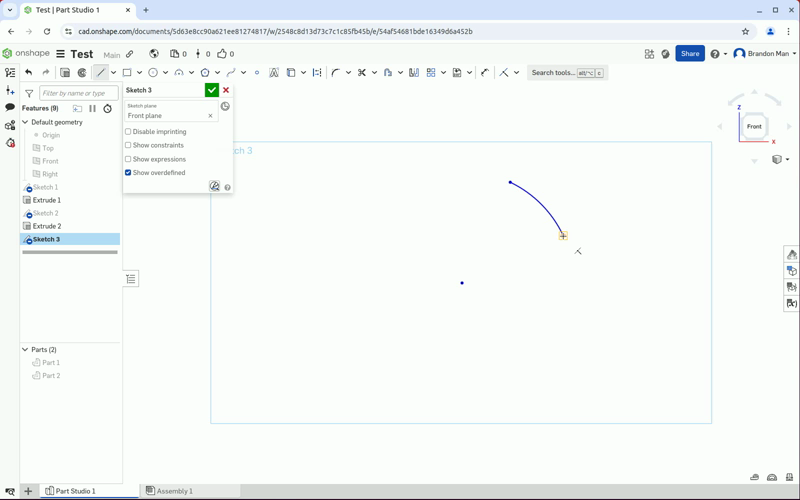
click(563, 235)
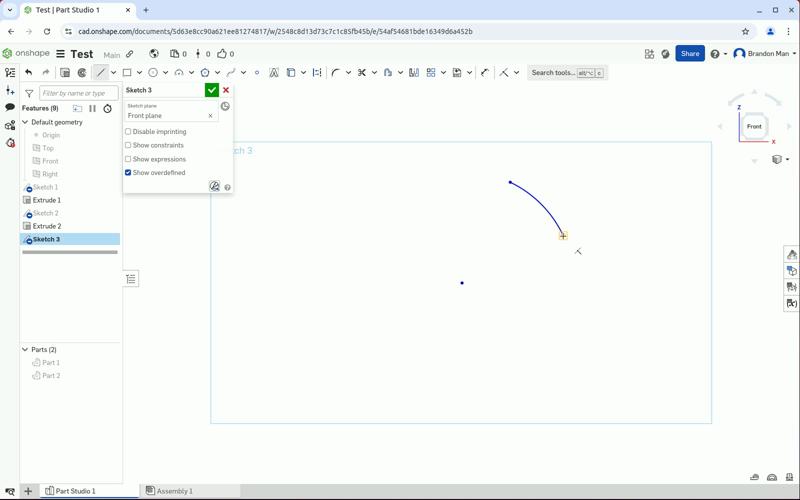
key_down(shift)
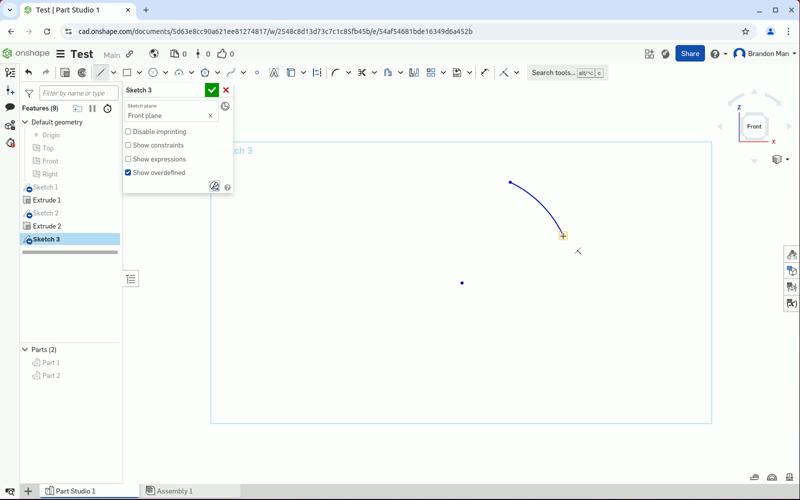
mouse_move(589, 235)
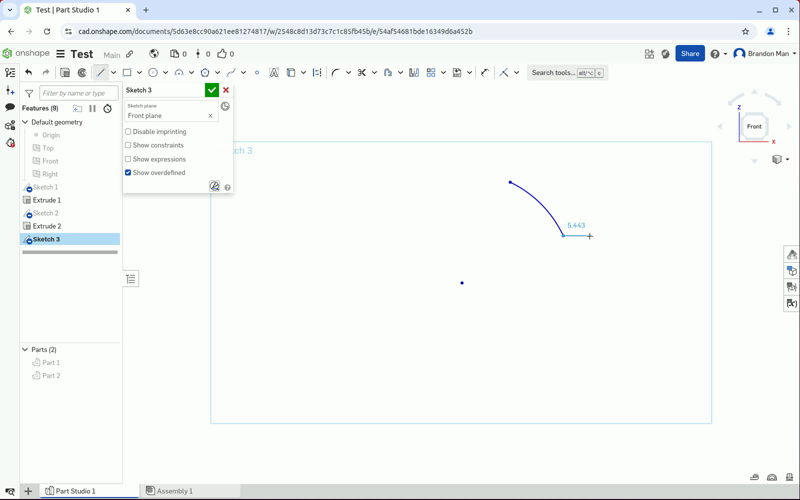
mouse_move(563, 196)
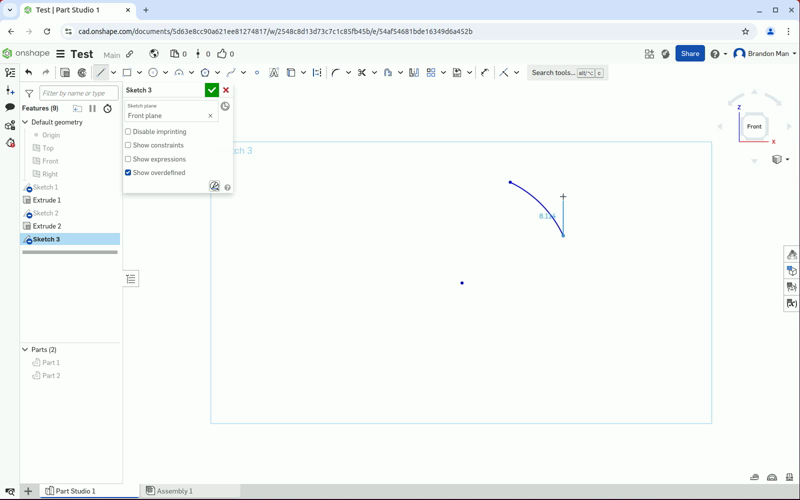
click(563, 196)
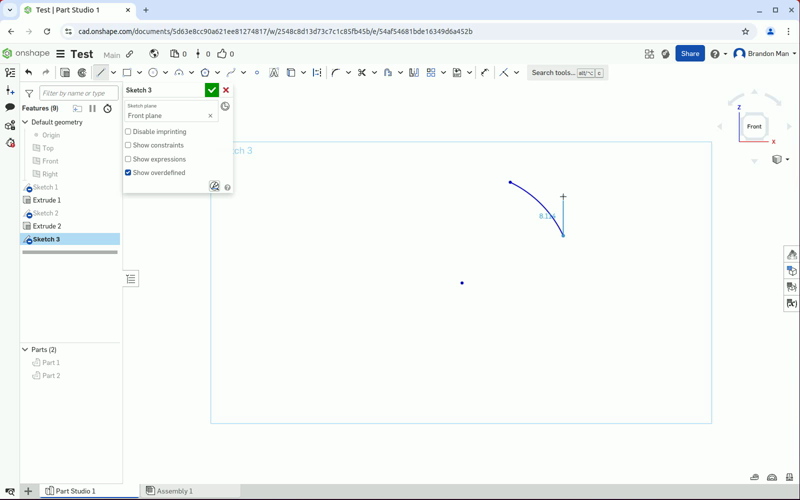
key_up(shift)
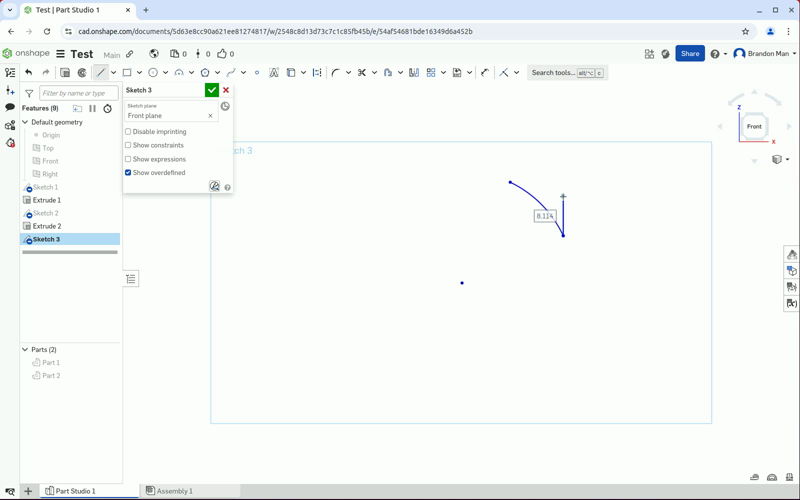
key(esc)
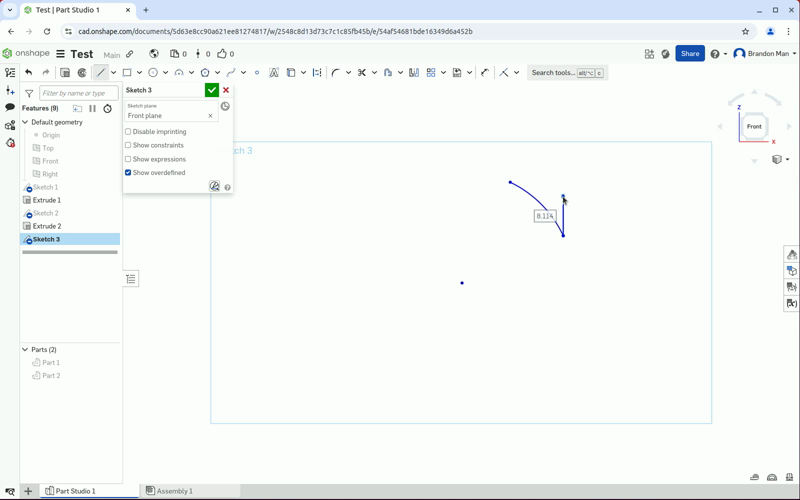
key(a)
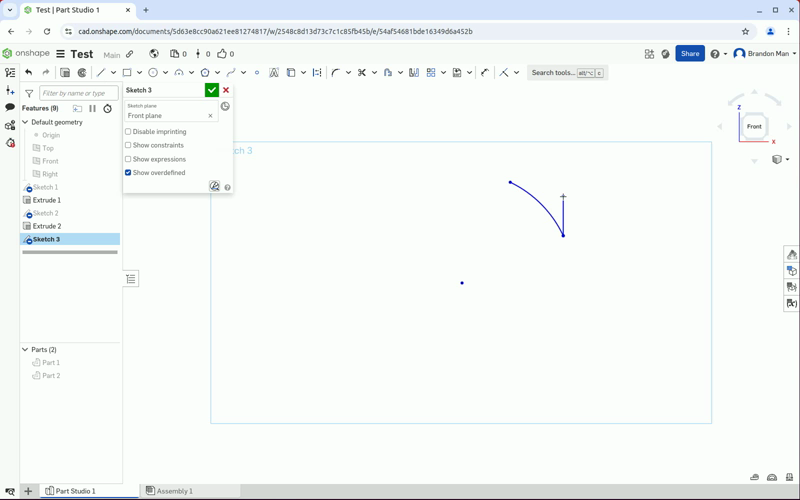
mouse_move(563, 196)
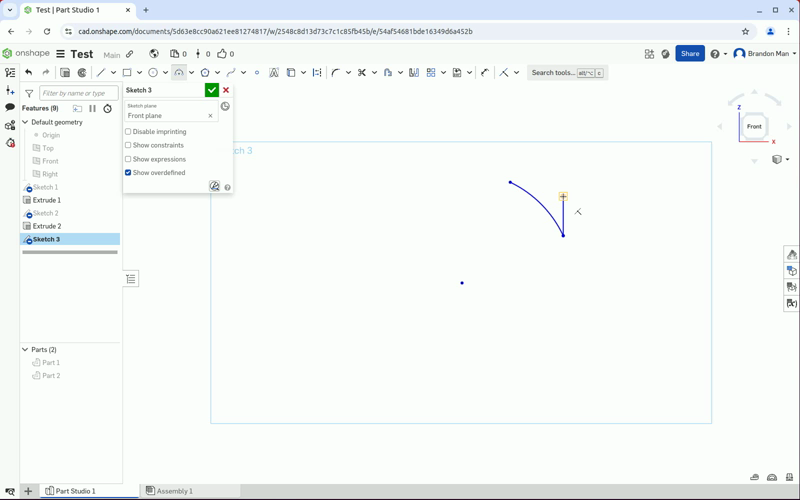
click(563, 196)
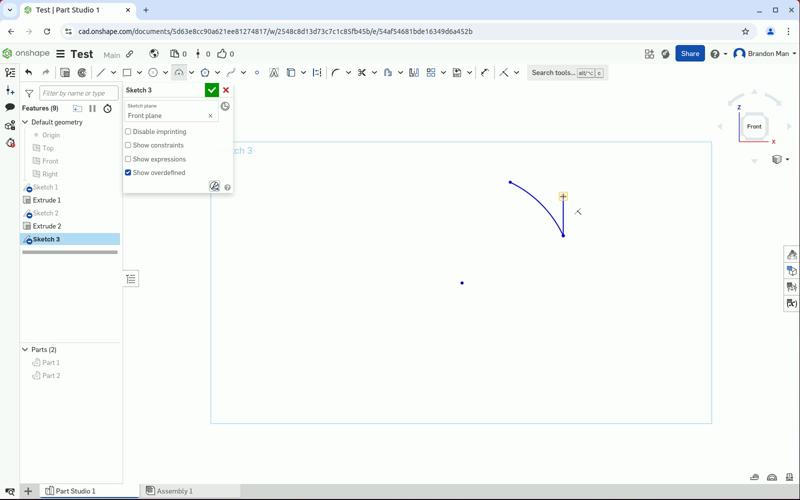
key_down(shift)
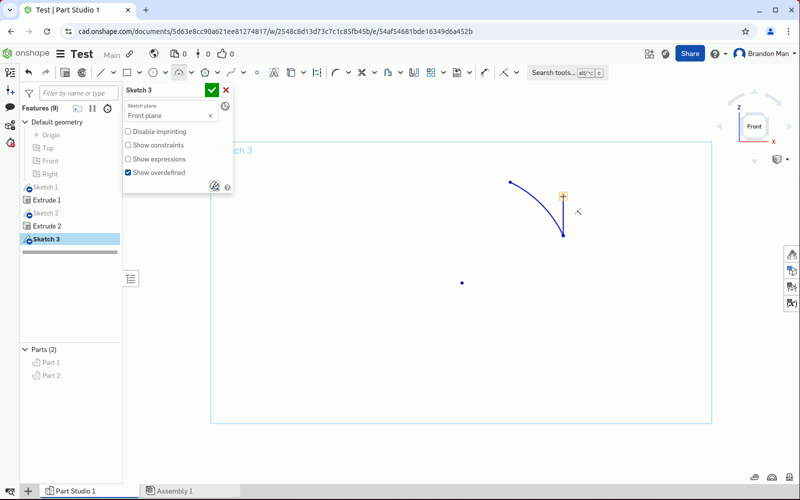
mouse_move(549, 182)
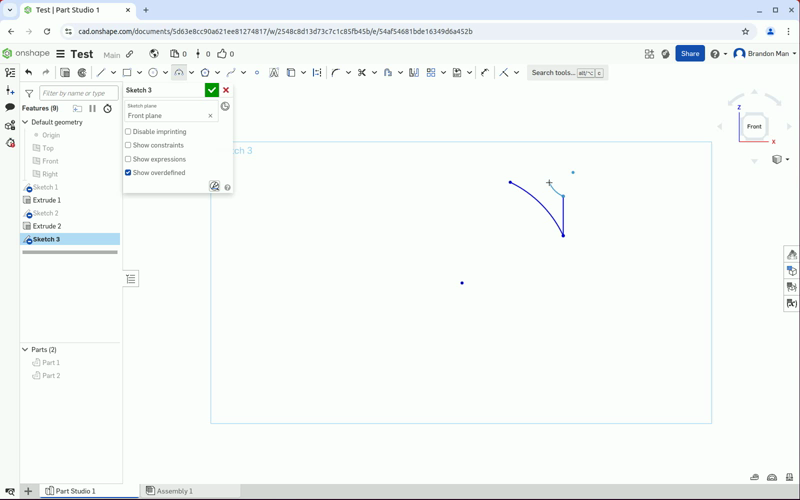
click(549, 182)
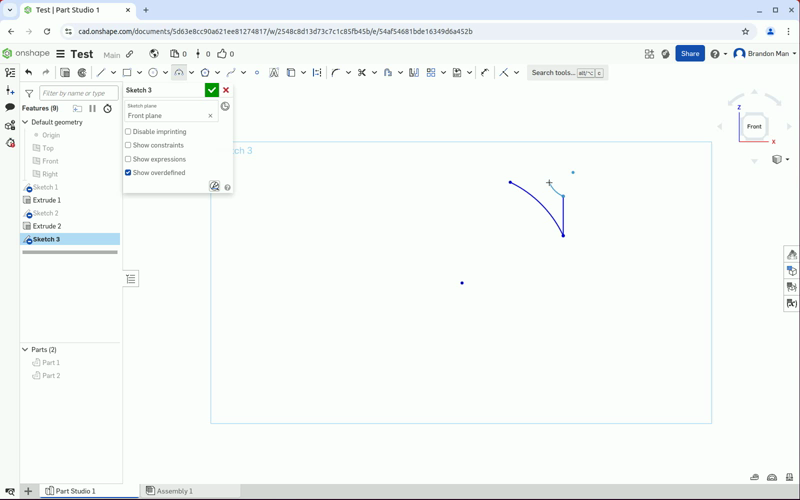
mouse_move(559, 186)
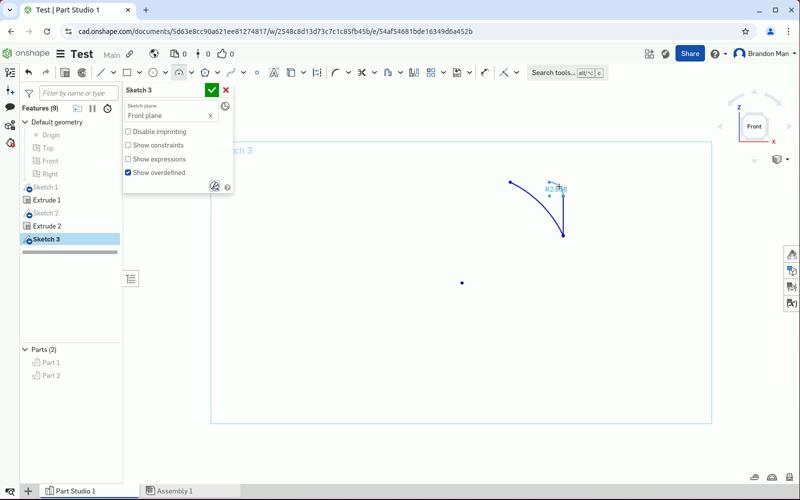
click(559, 186)
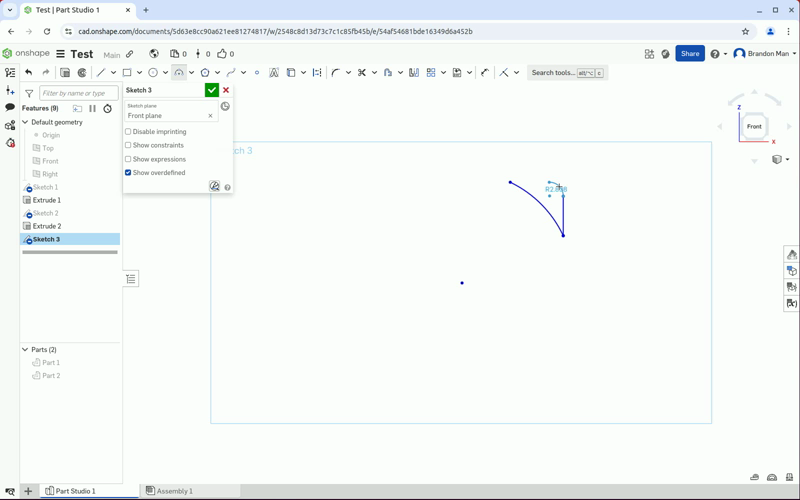
key_up(shift)
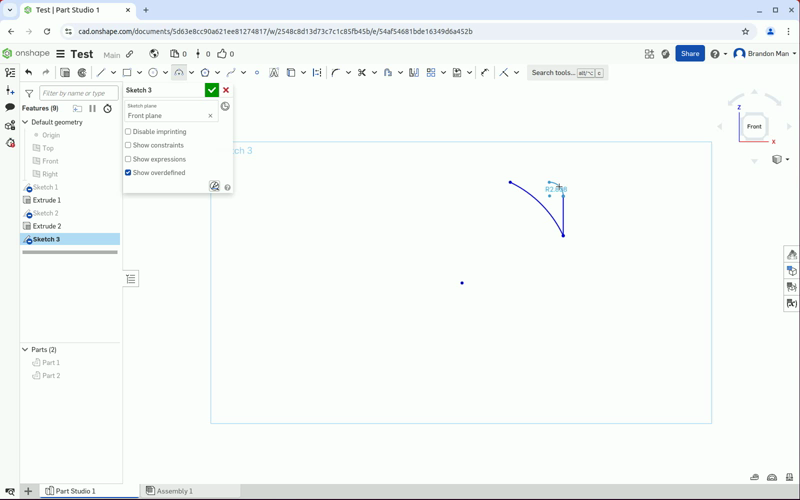
key(esc)
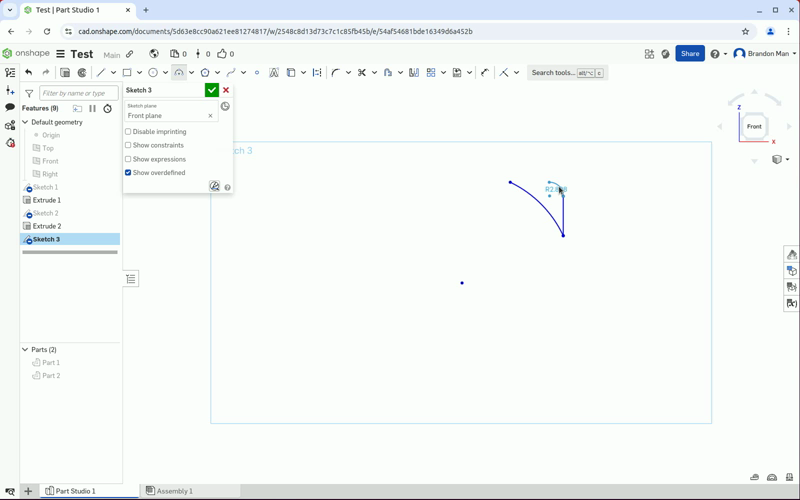
key(l)
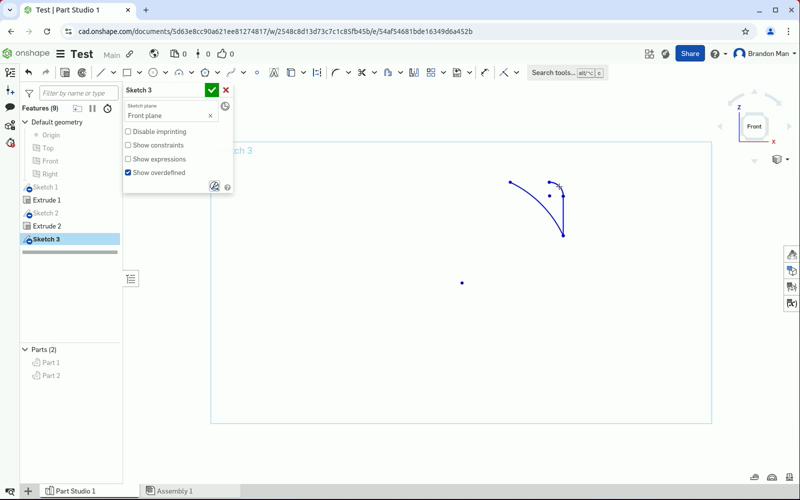
mouse_move(549, 182)
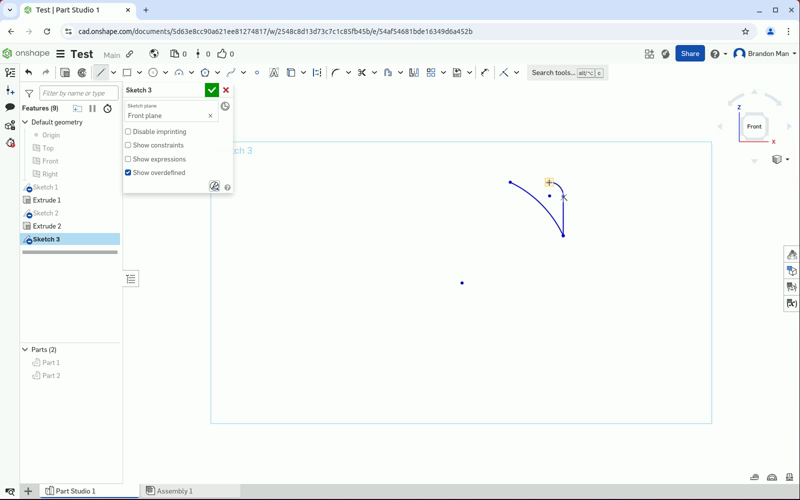
click(549, 182)
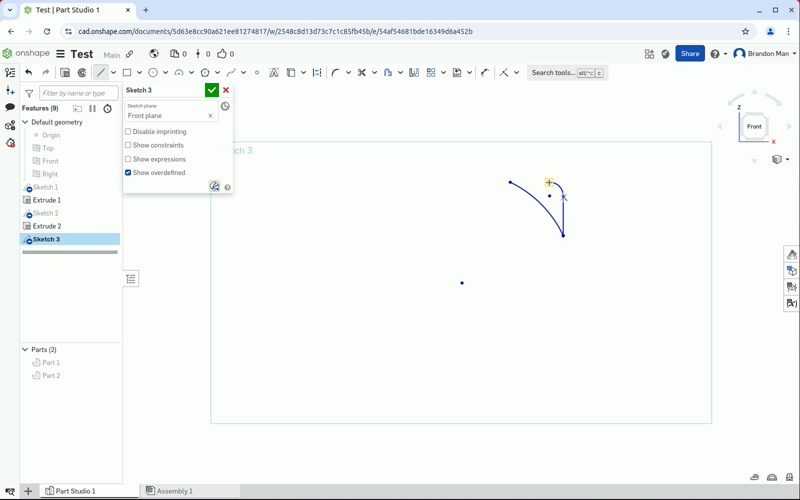
mouse_move(579, 182)
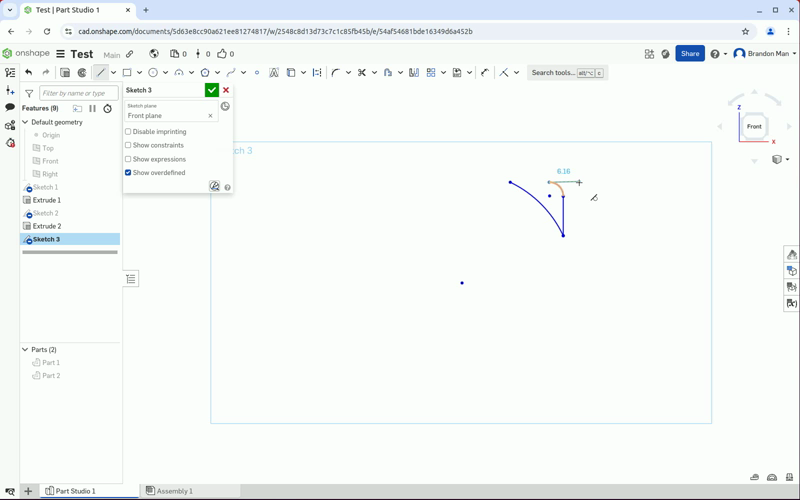
key_down(shift)
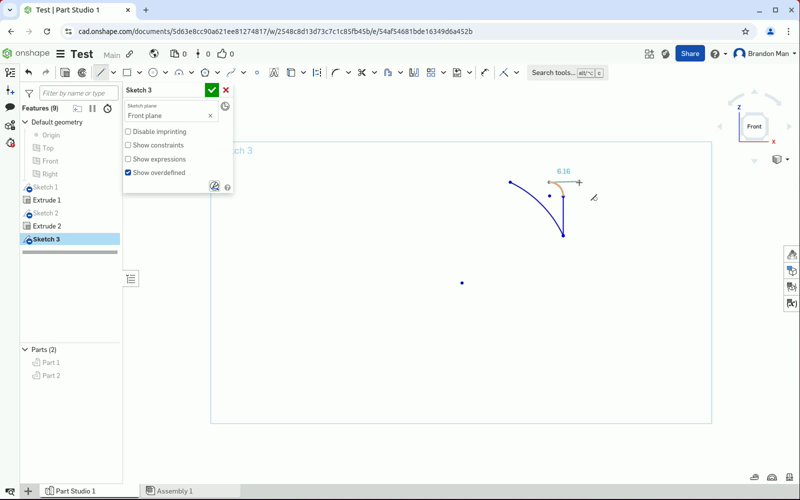
mouse_move(510, 182)
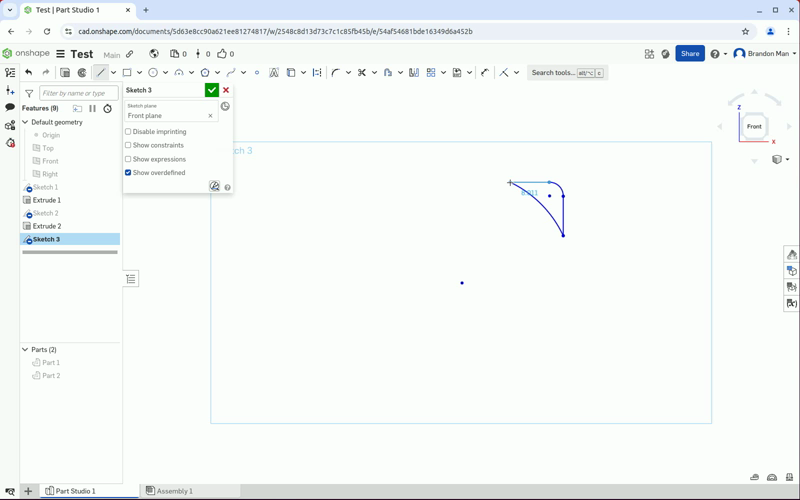
key_up(shift)
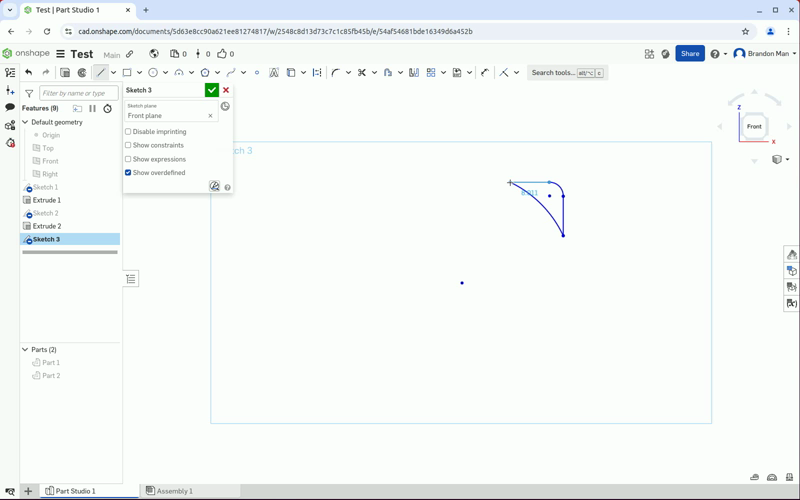
click(510, 182)
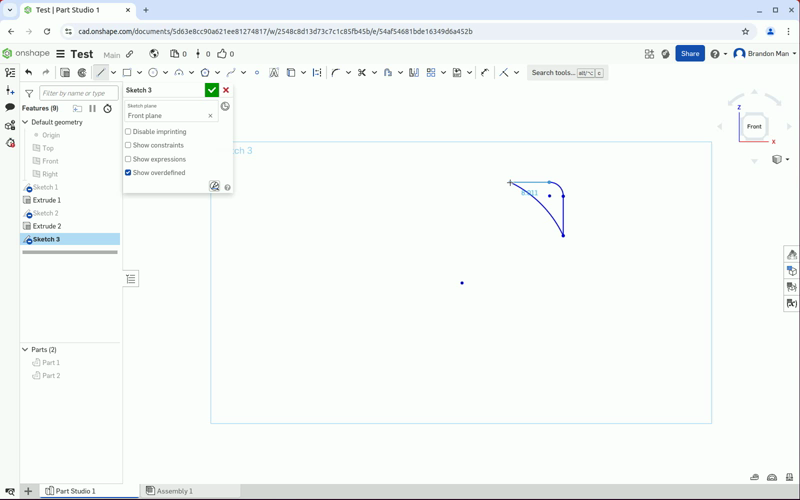
key(esc)
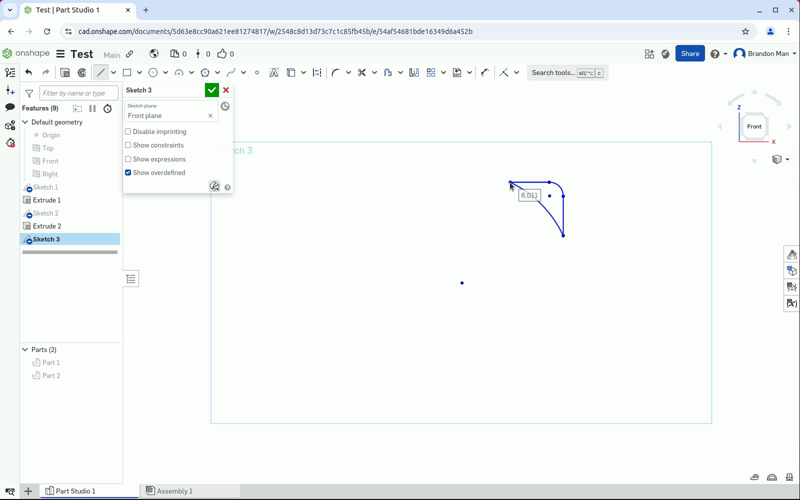
mouse_move(532, 191)
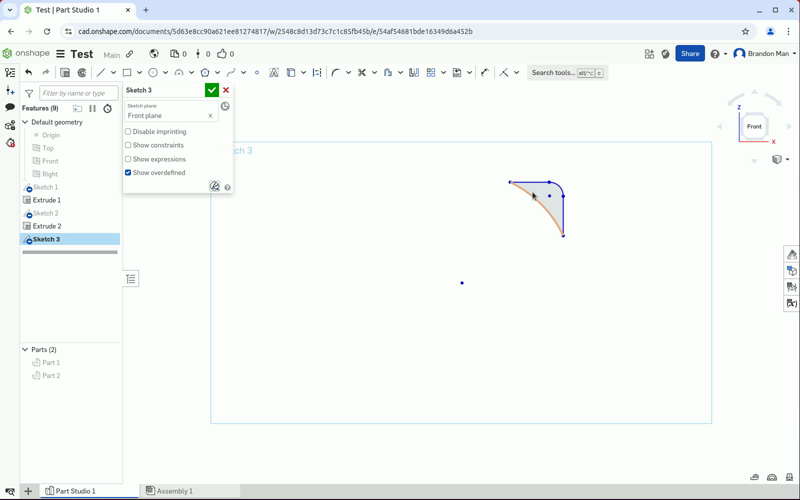
scroll(6)
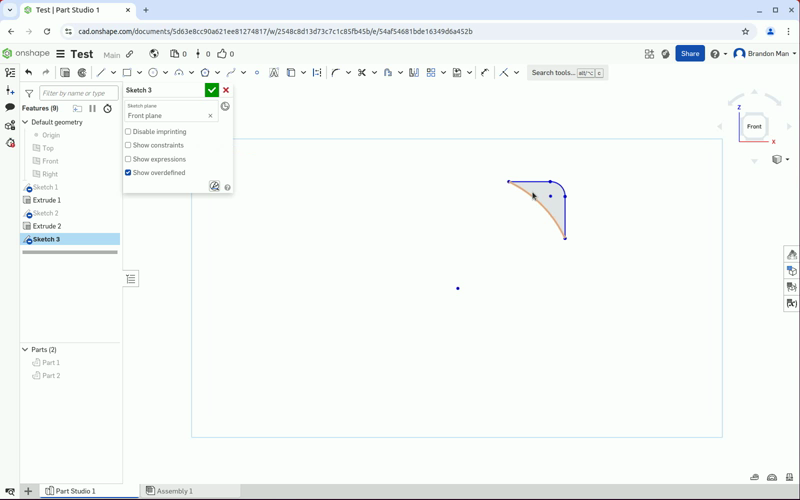
scroll(6)
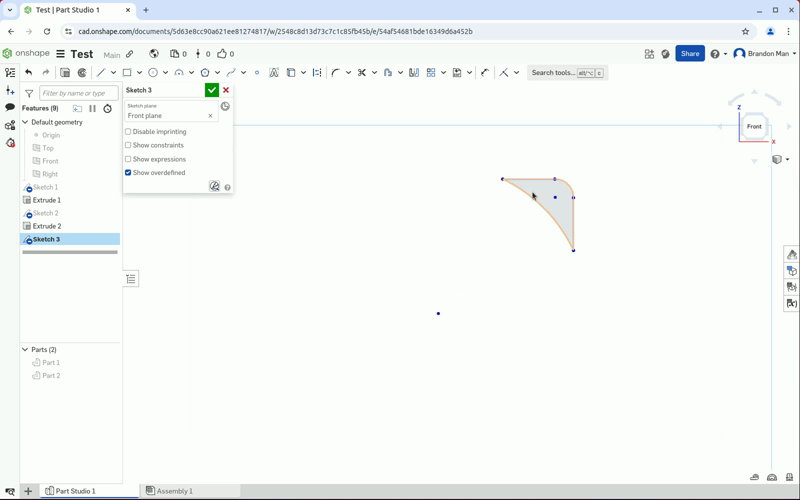
scroll(6)
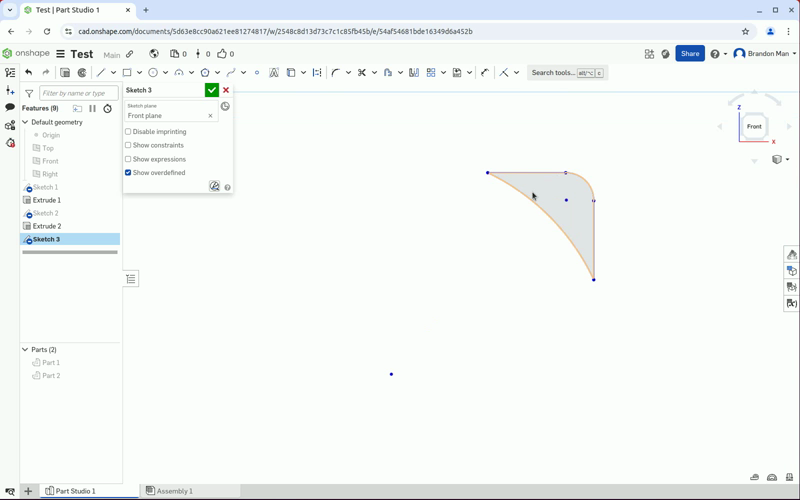
scroll(6)
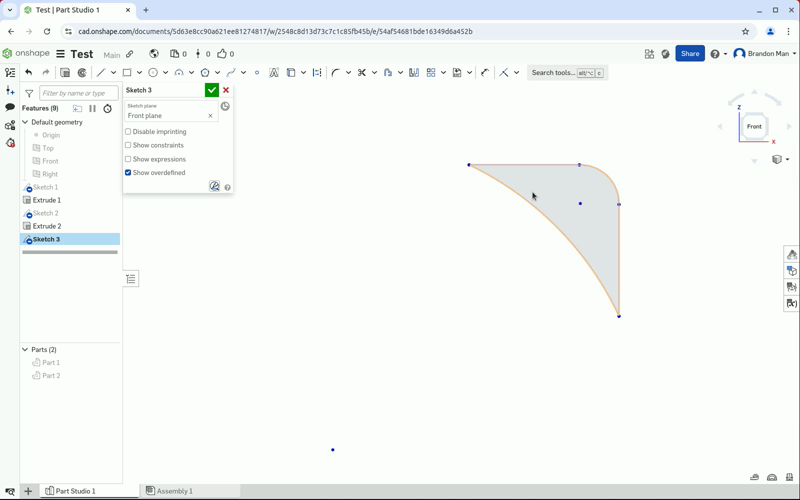
scroll(6)
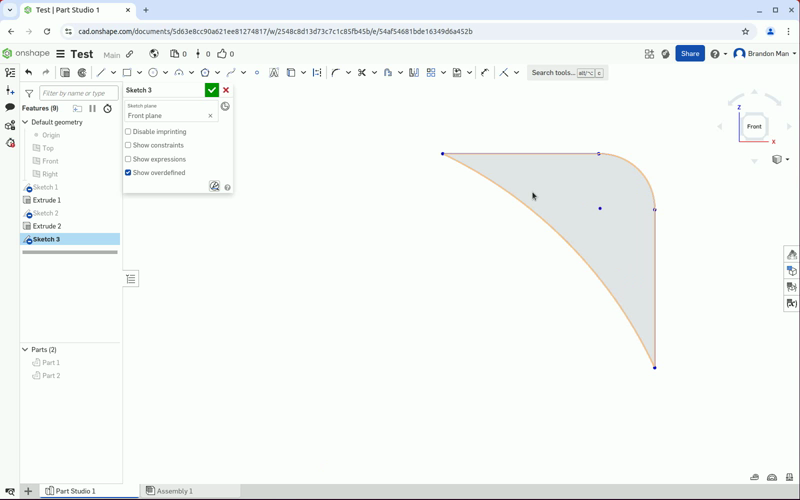
scroll(6)
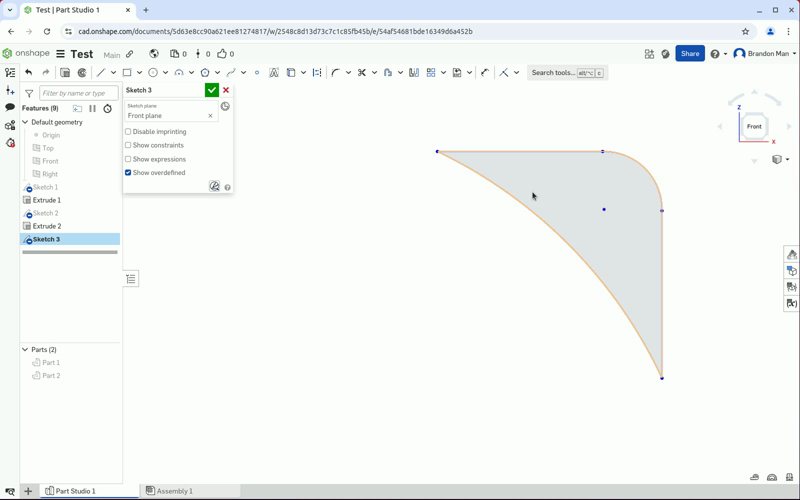
scroll(6)
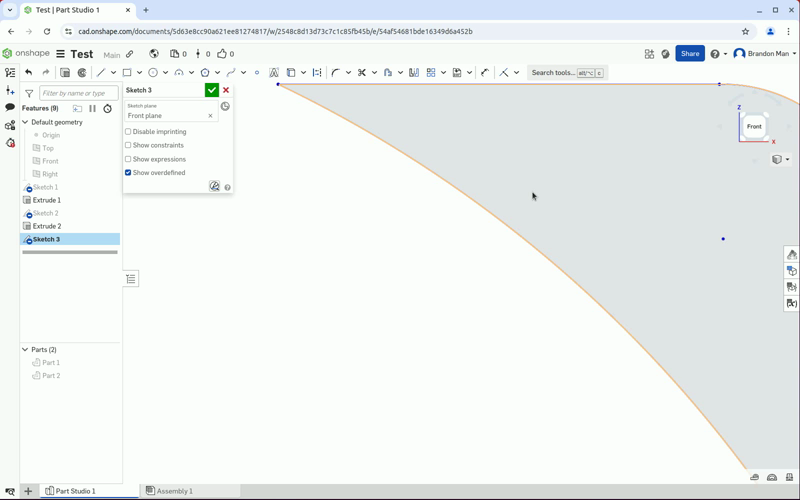
click(532, 191)
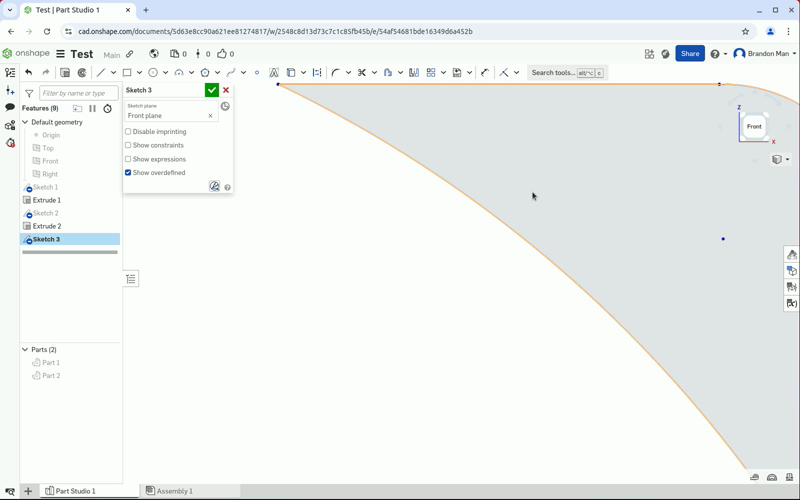
scroll(-6)
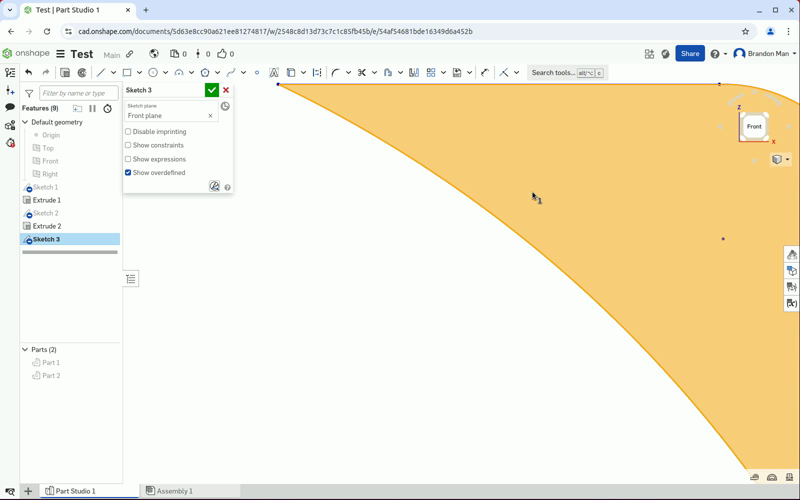
scroll(-6)
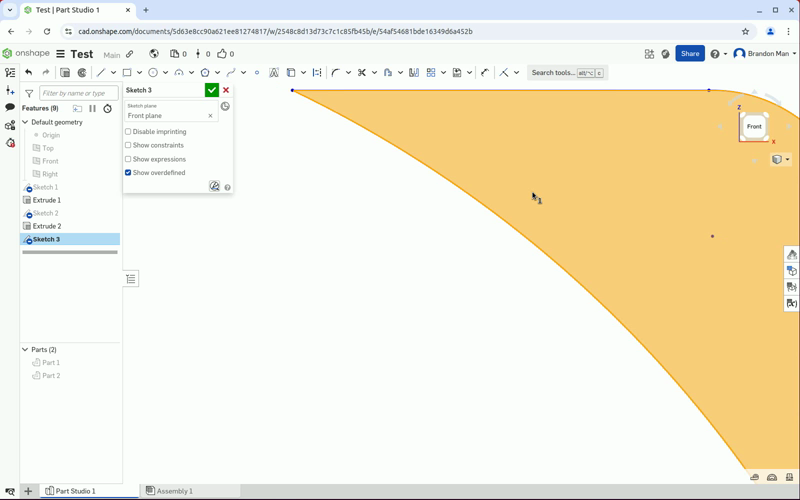
scroll(-6)
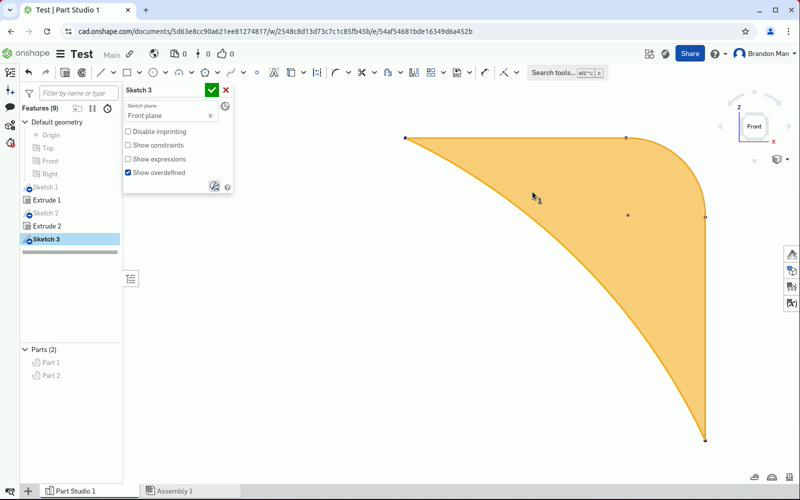
scroll(-6)
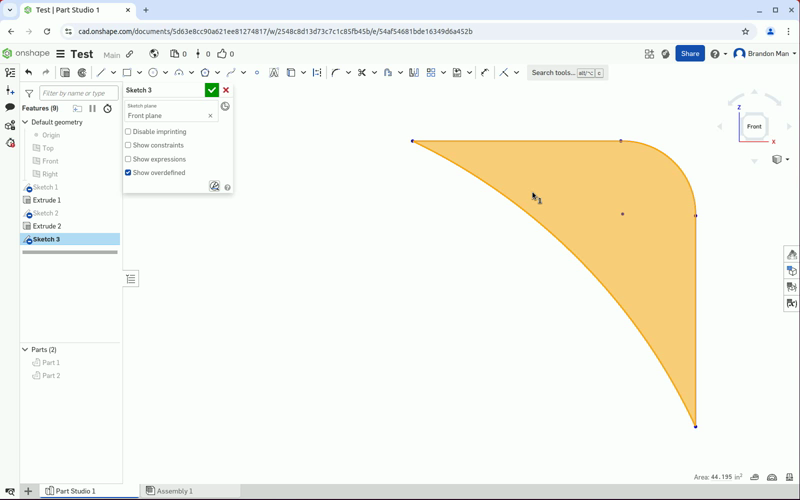
scroll(-6)
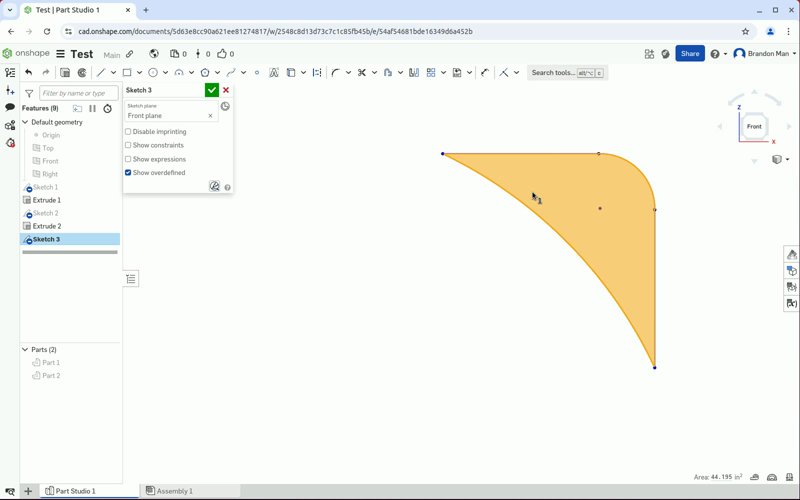
scroll(-6)
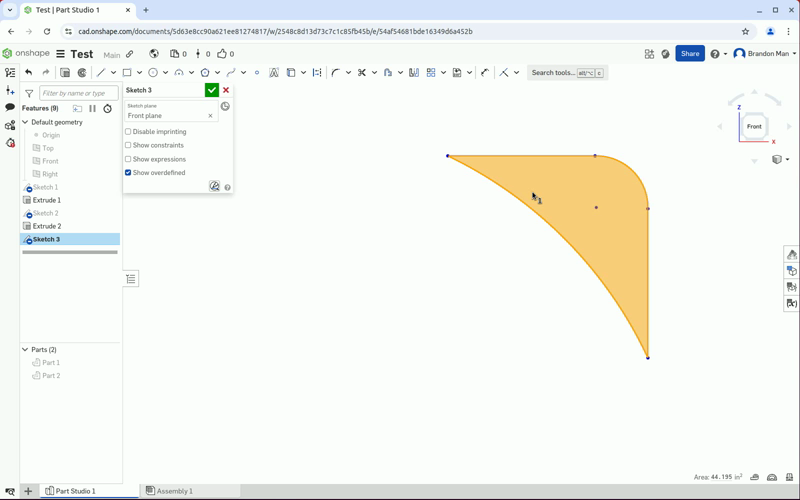
scroll(-6)
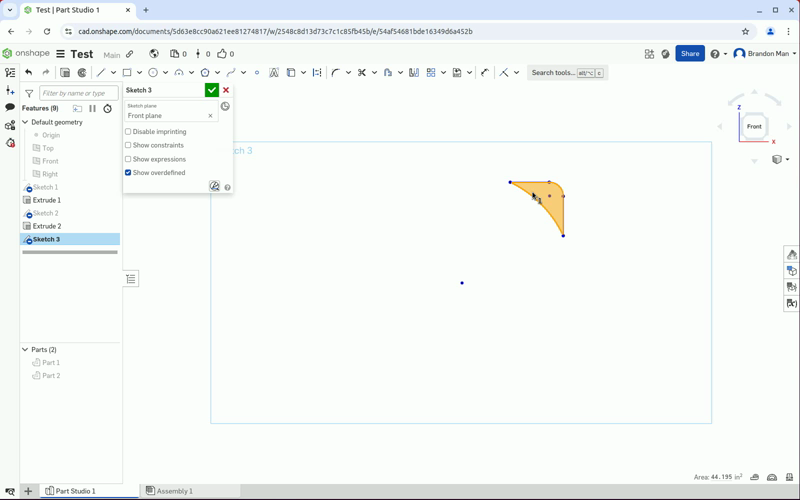
mouse_move(73, 352)
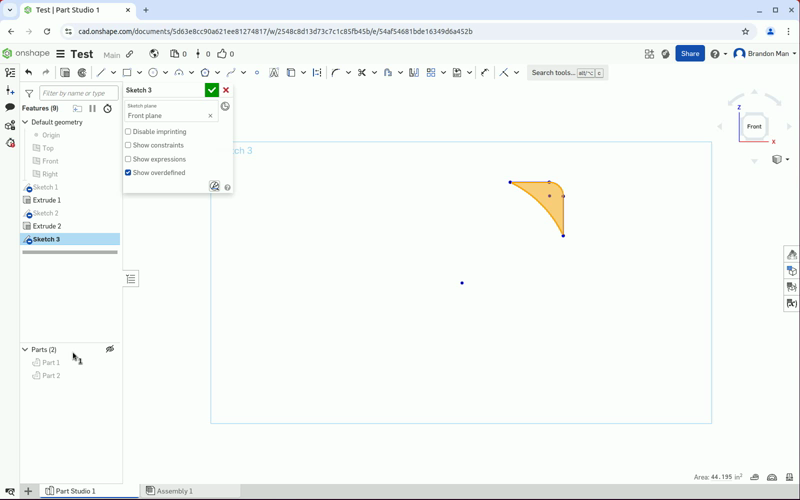
key(shift+y)
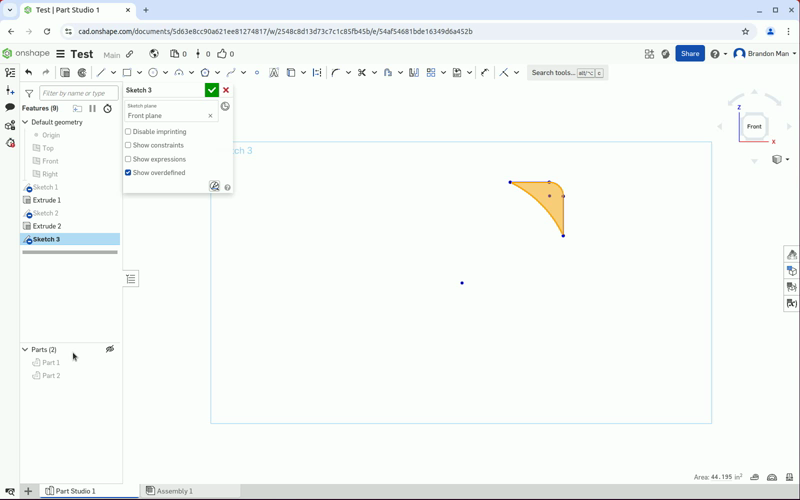
key(shift+e)
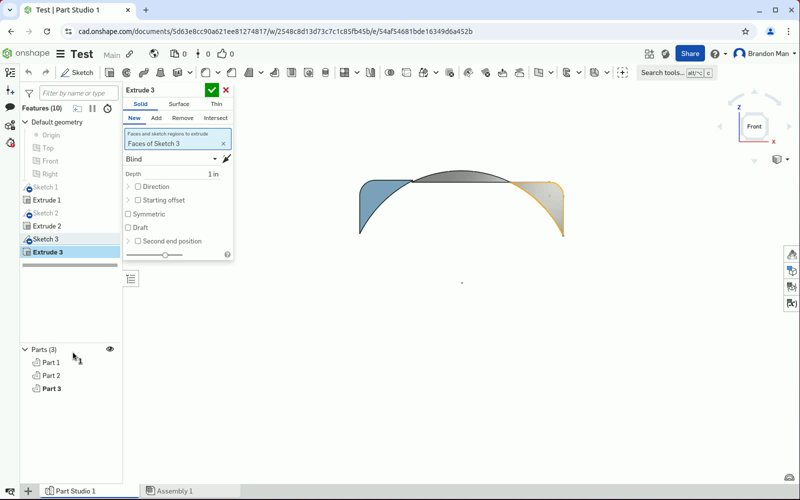
mouse_move(143, 106)
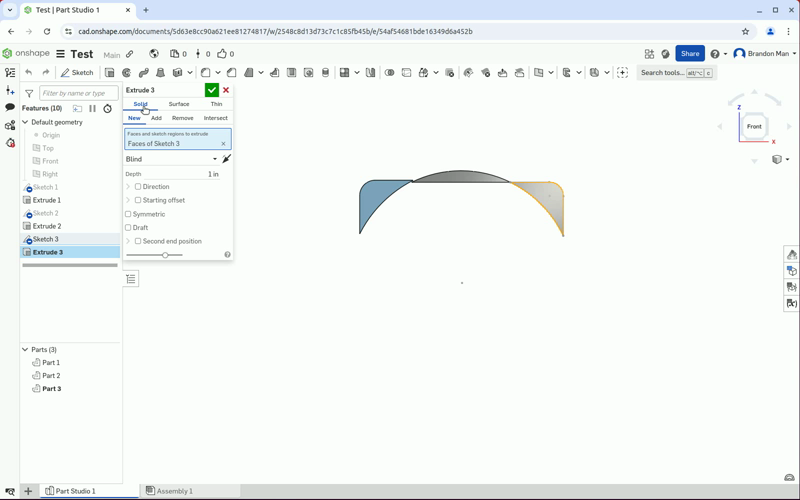
click(143, 106)
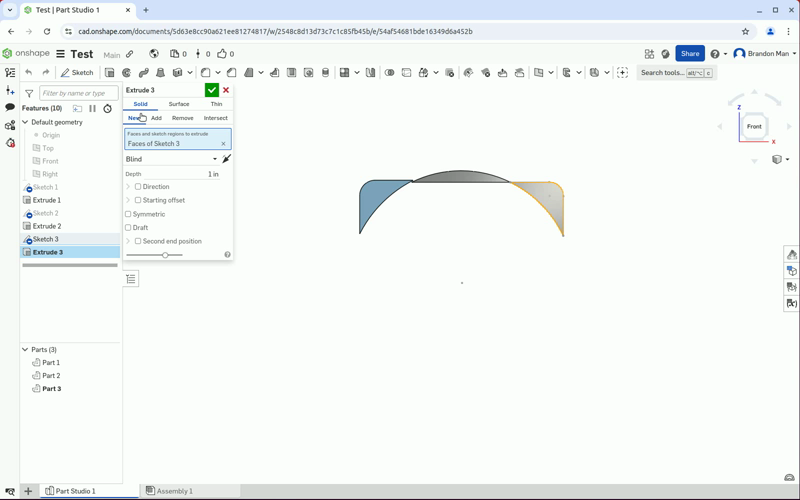
mouse_move(137, 120)
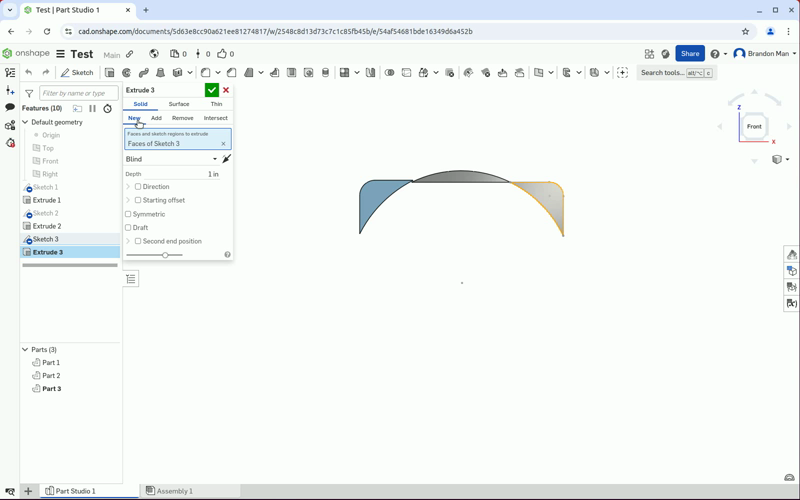
click(137, 120)
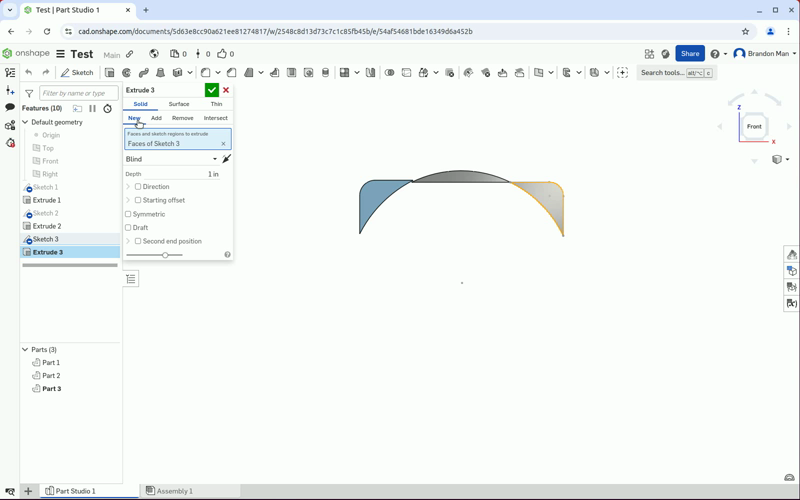
key(tab, 4)
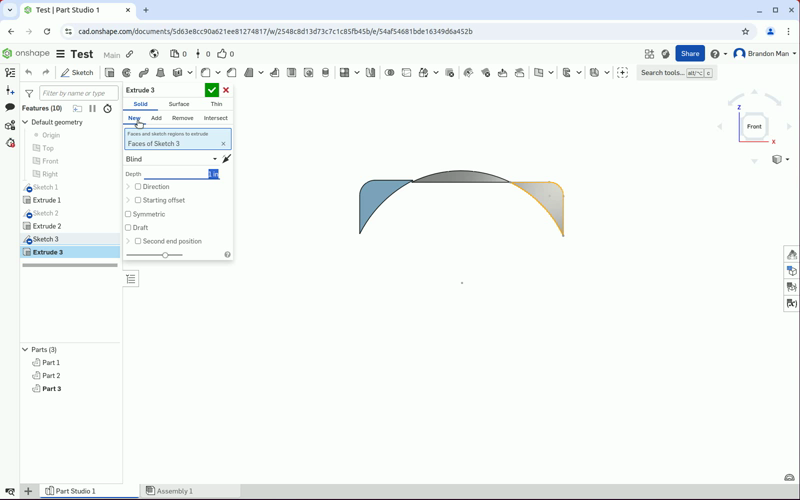
text(2.407)
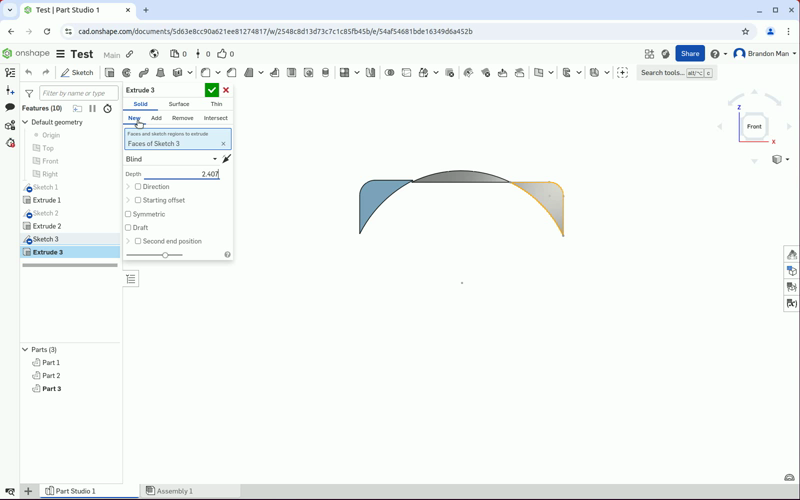
key(enter)
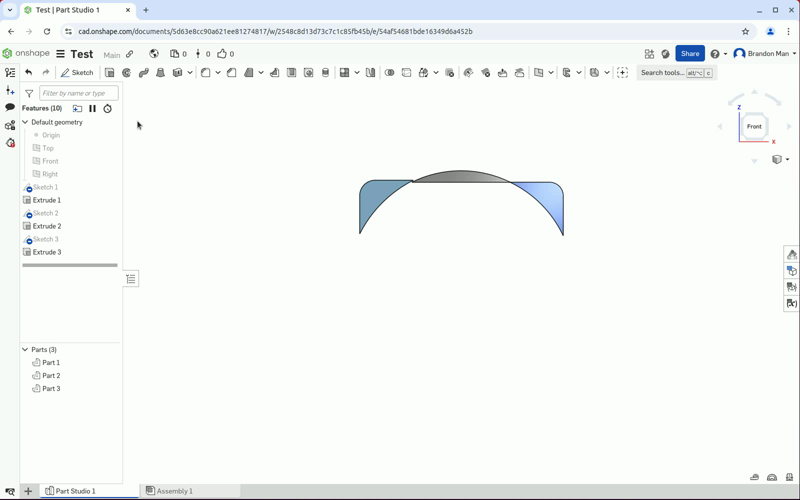
key(shift+h)
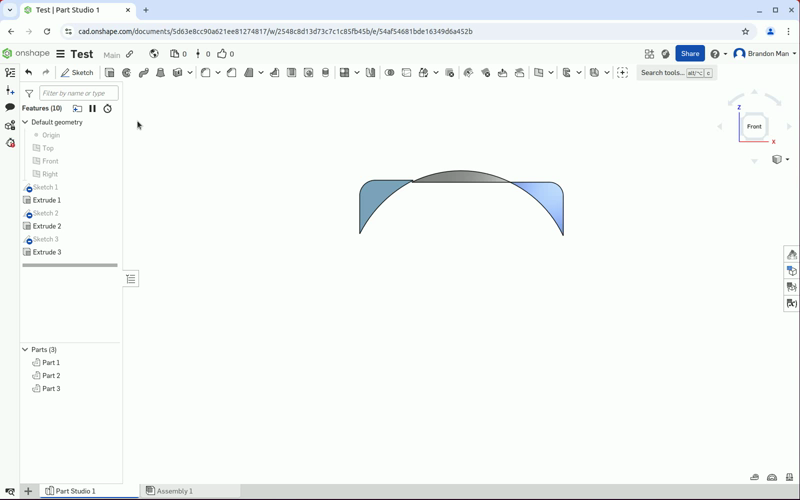
key(shift+h)
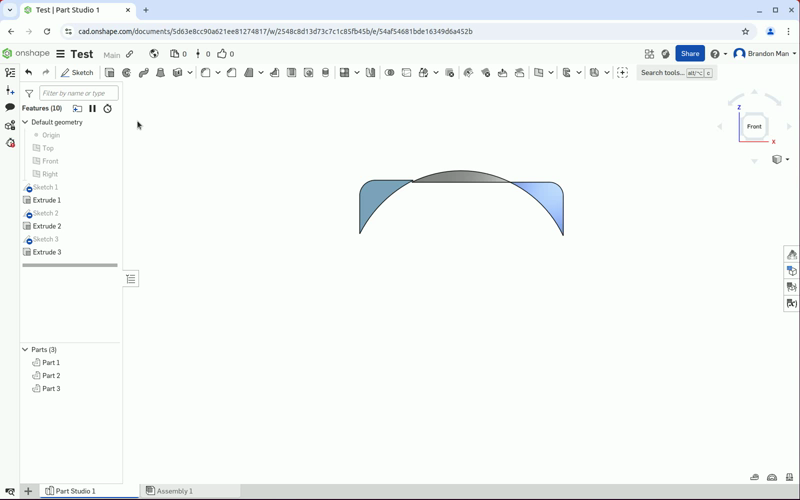
mouse_move(73, 189)
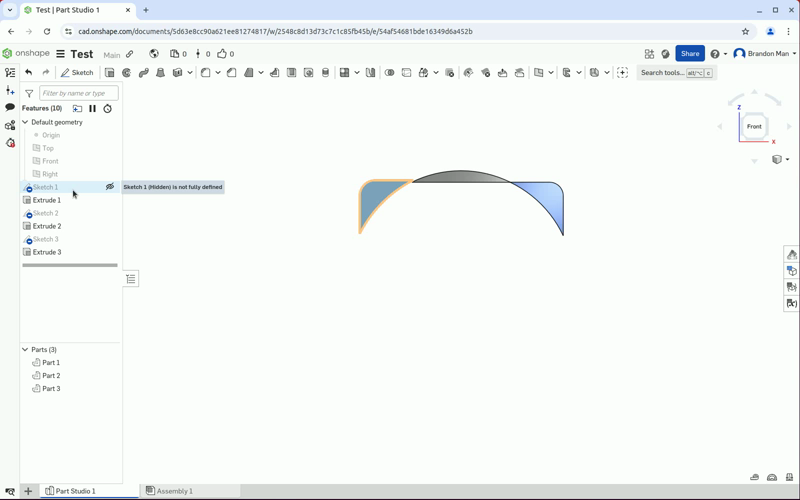
click(73, 189)
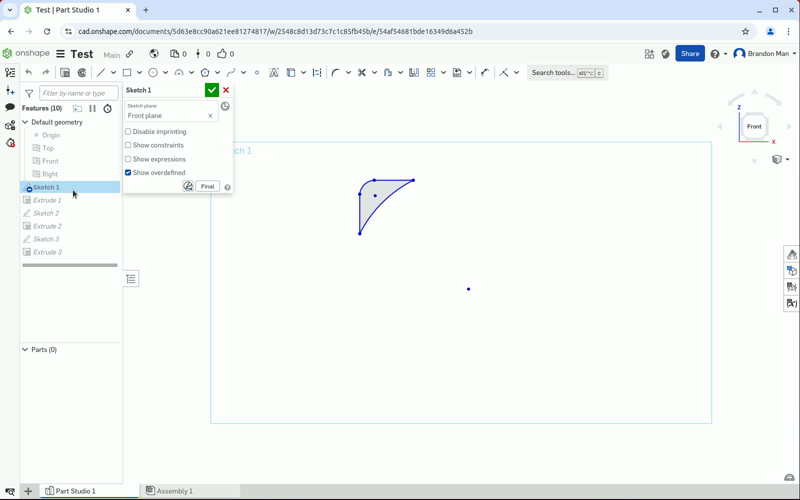
mouse_move(229, 92)
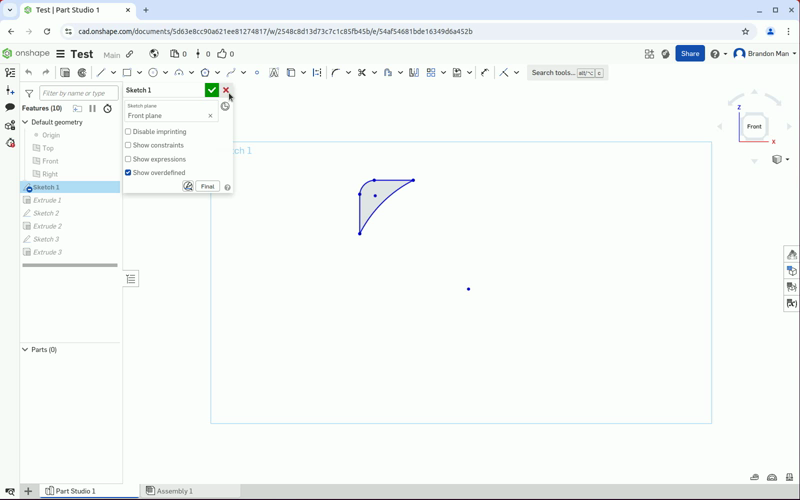
click(229, 92)
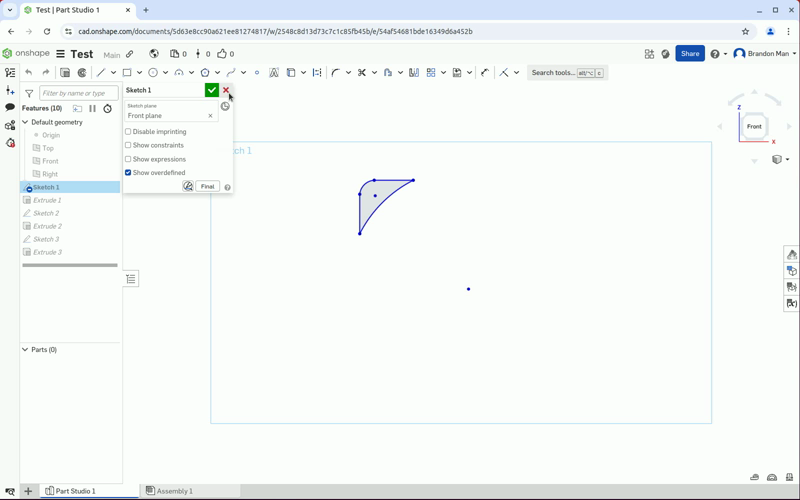
key(shift+s)
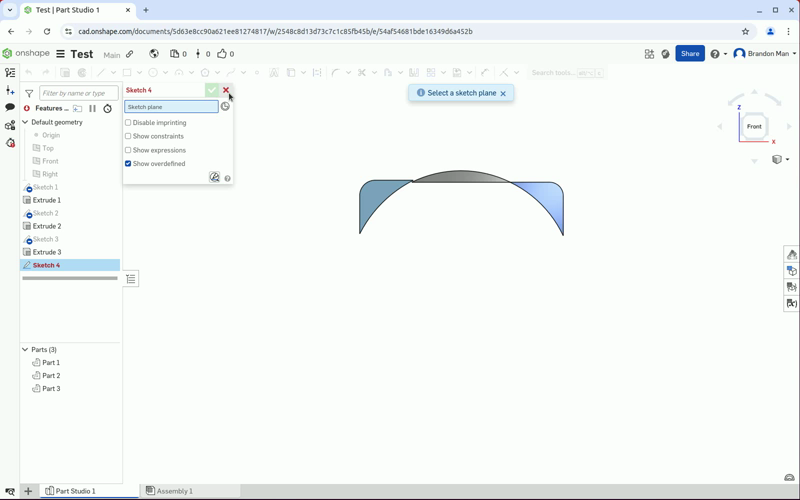
mouse_move(73, 163)
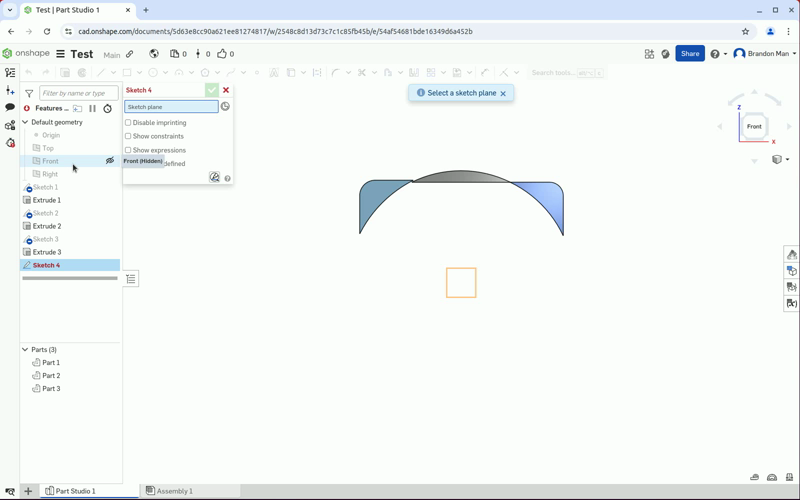
click(73, 163)
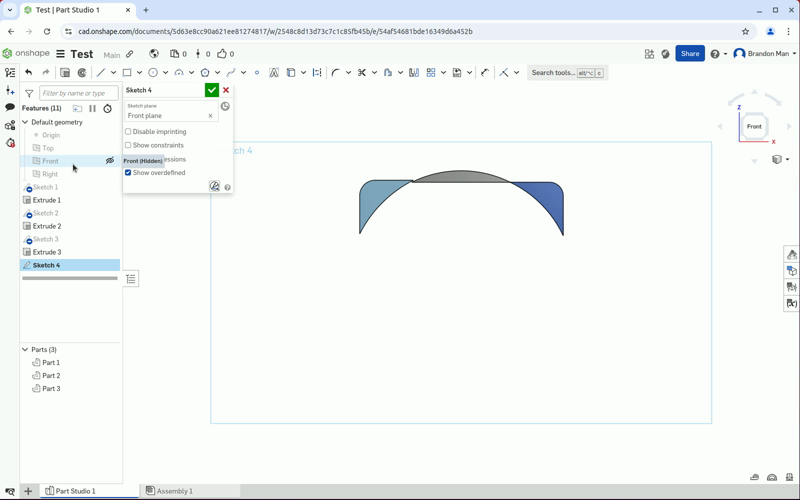
mouse_move(73, 352)
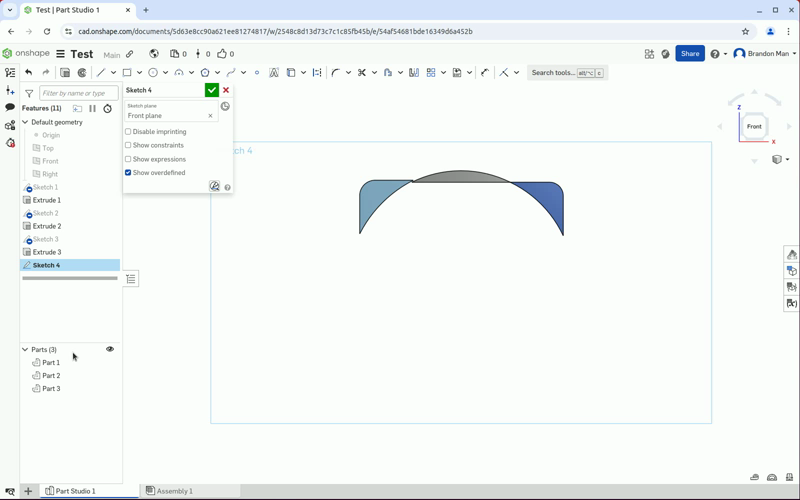
key(y)
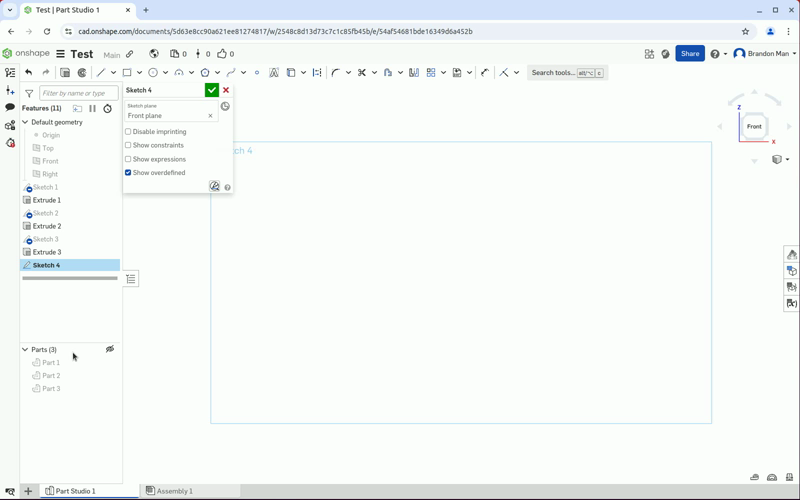
key(l)
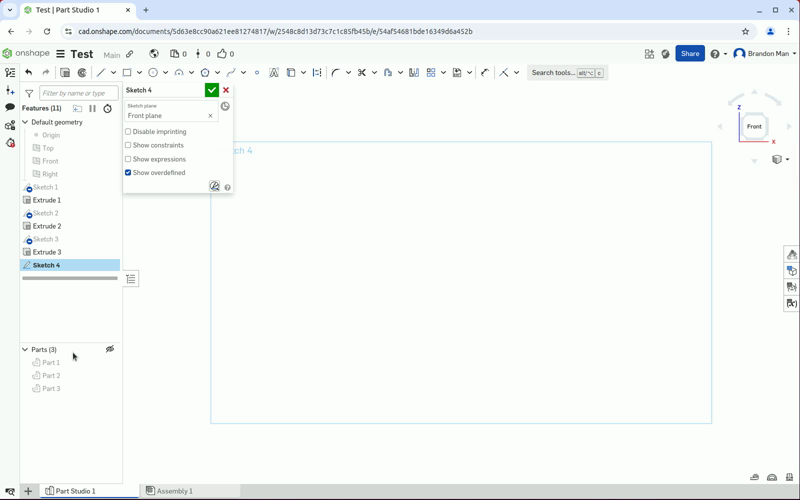
key_down(shift)
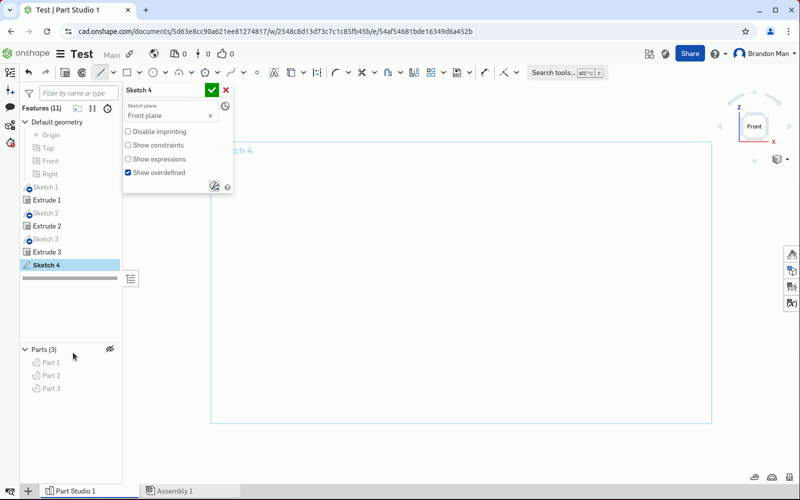
mouse_move(510, 383)
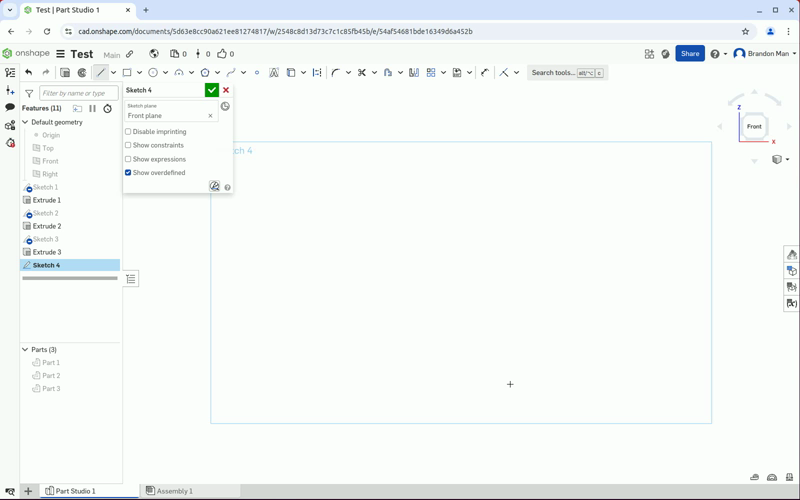
click(510, 383)
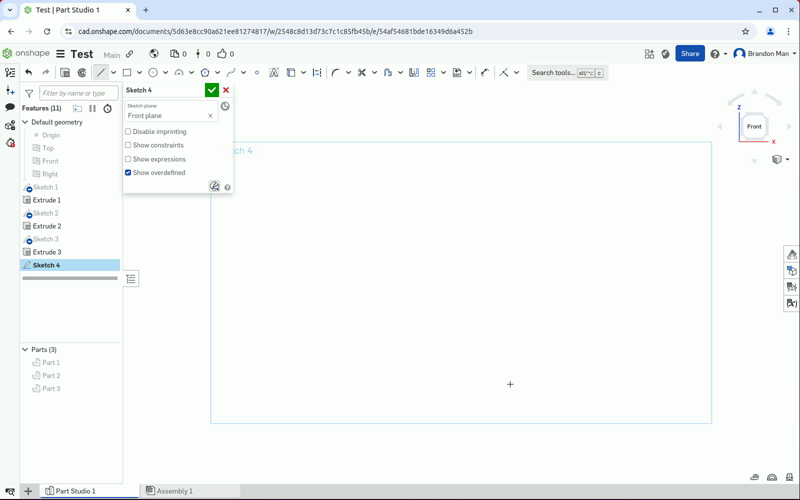
key_up(shift)
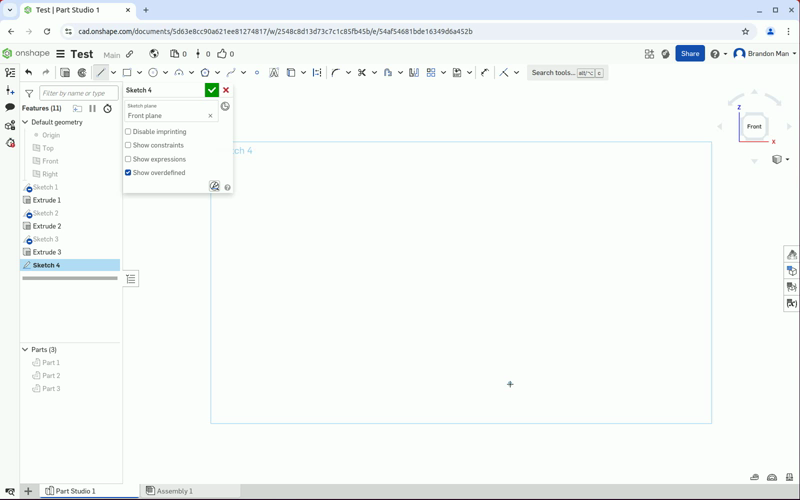
key_down(shift)
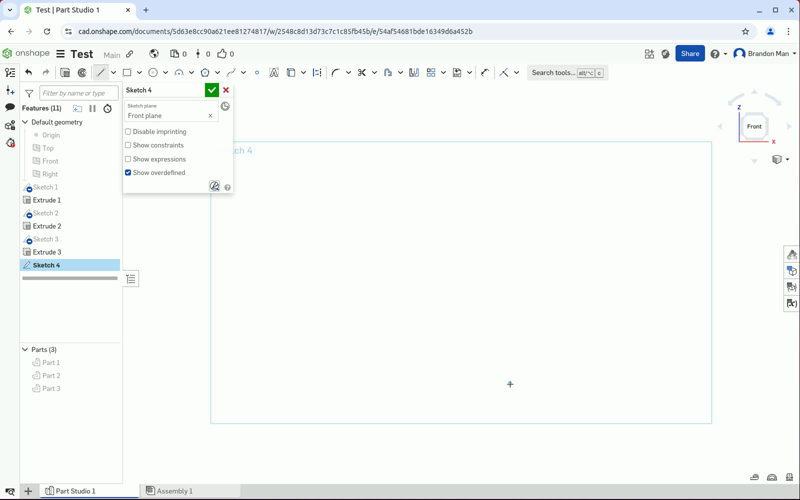
mouse_move(540, 383)
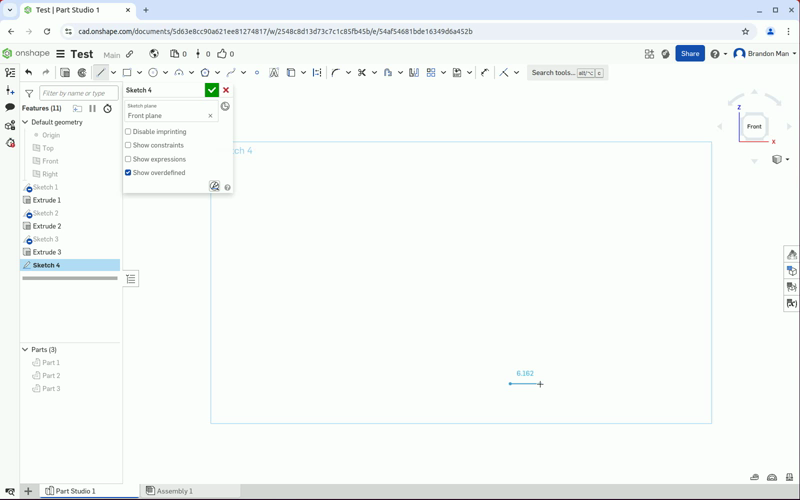
mouse_move(549, 383)
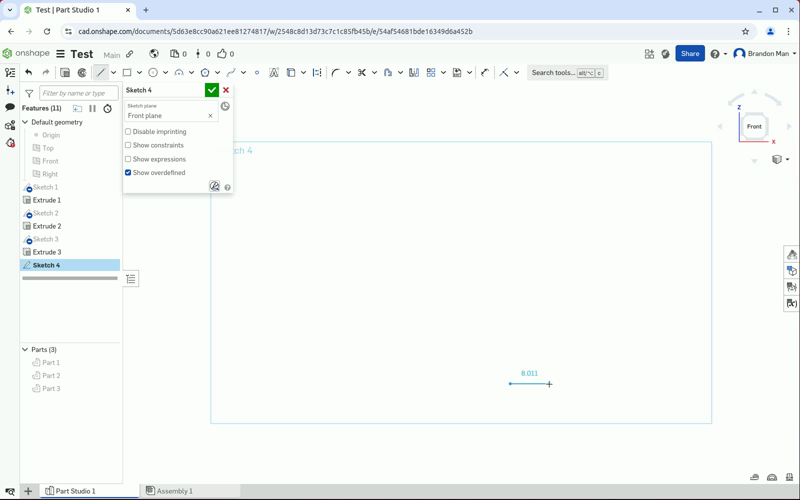
click(549, 383)
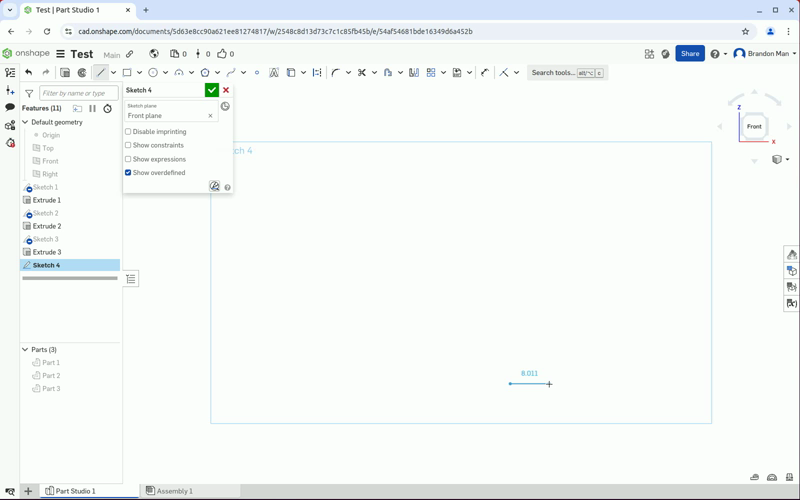
key_up(shift)
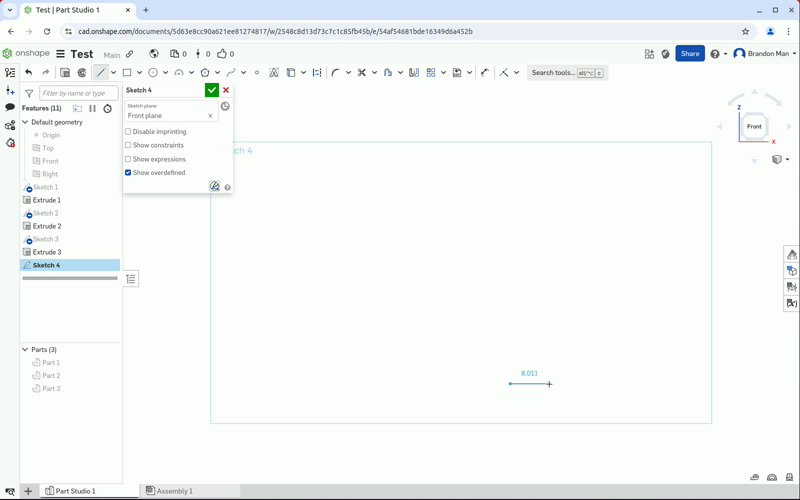
key(esc)
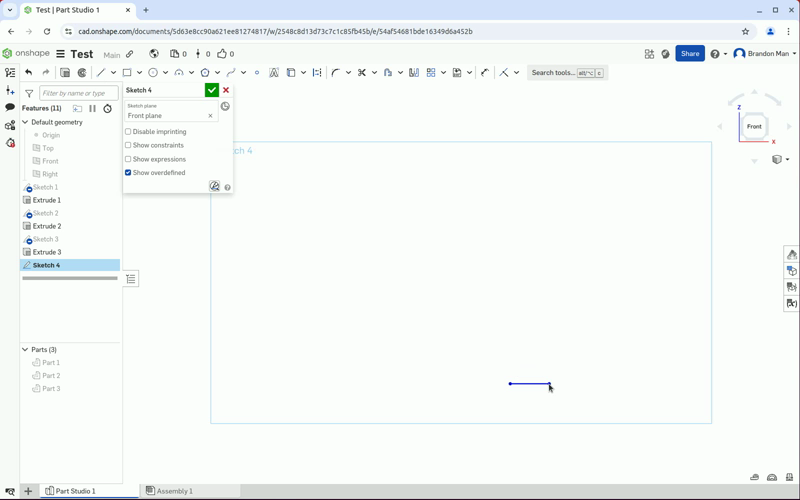
key(a)
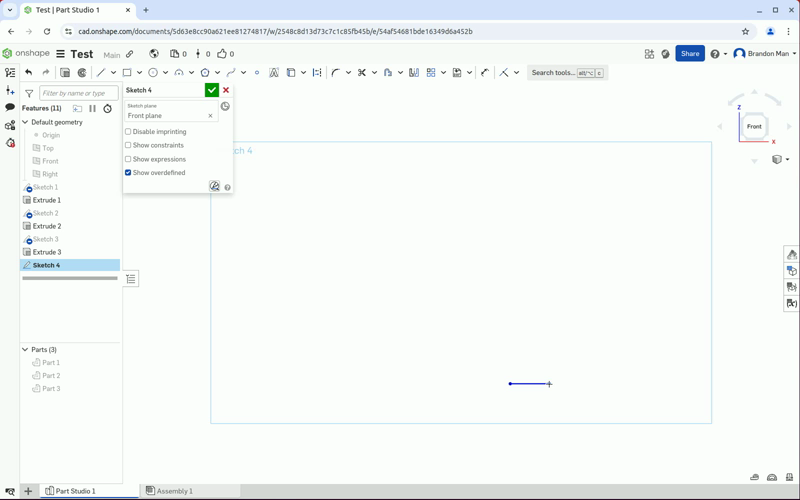
mouse_move(549, 383)
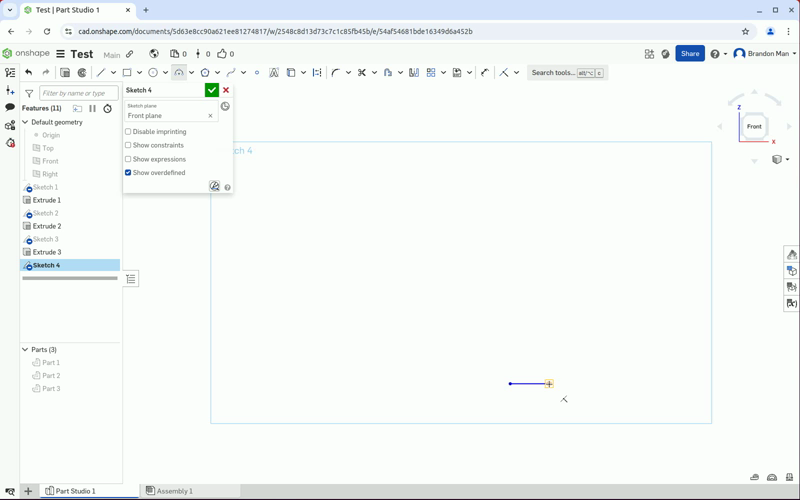
click(549, 383)
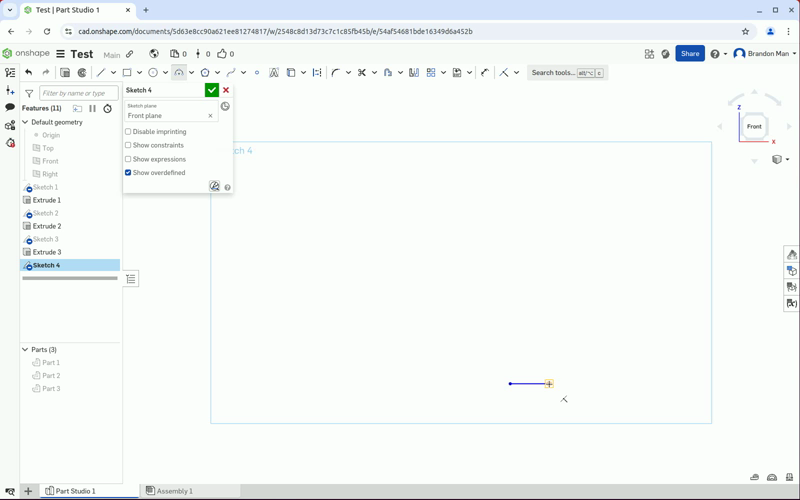
key_down(shift)
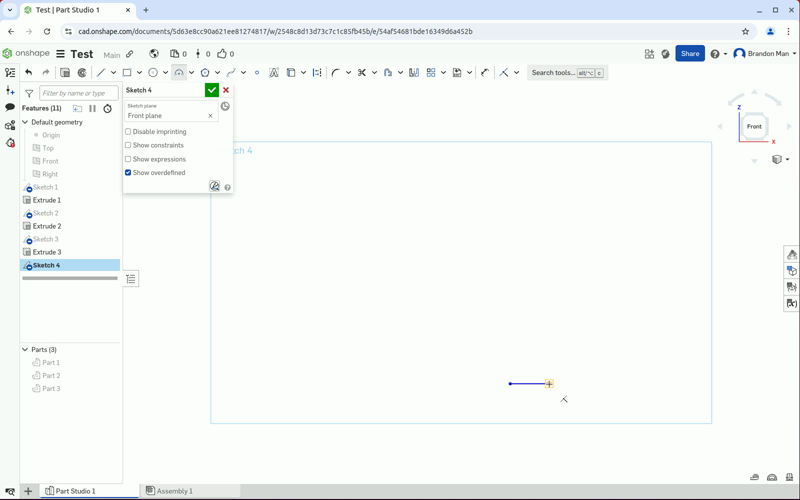
mouse_move(563, 369)
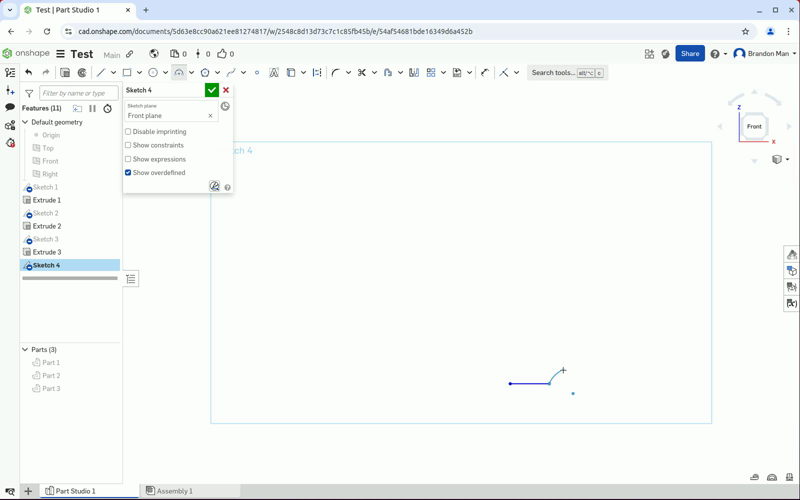
click(563, 369)
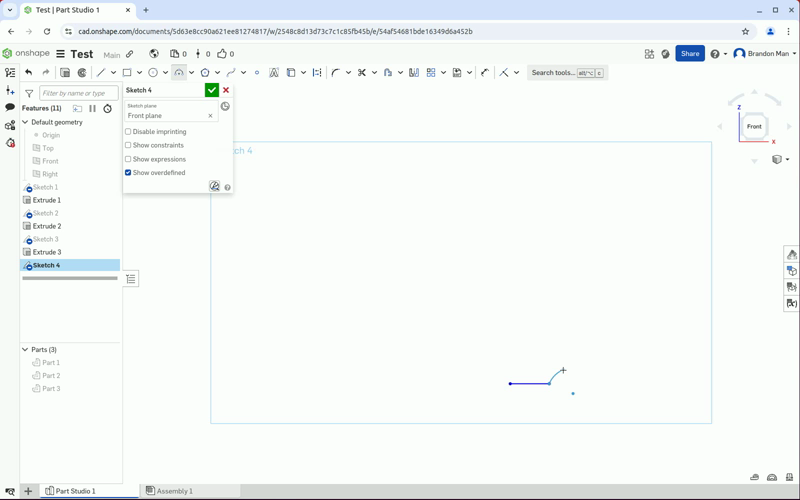
mouse_move(559, 379)
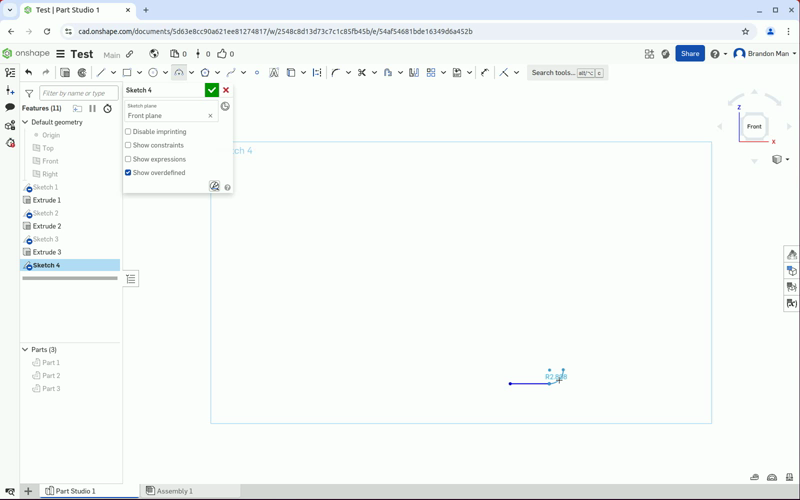
click(559, 379)
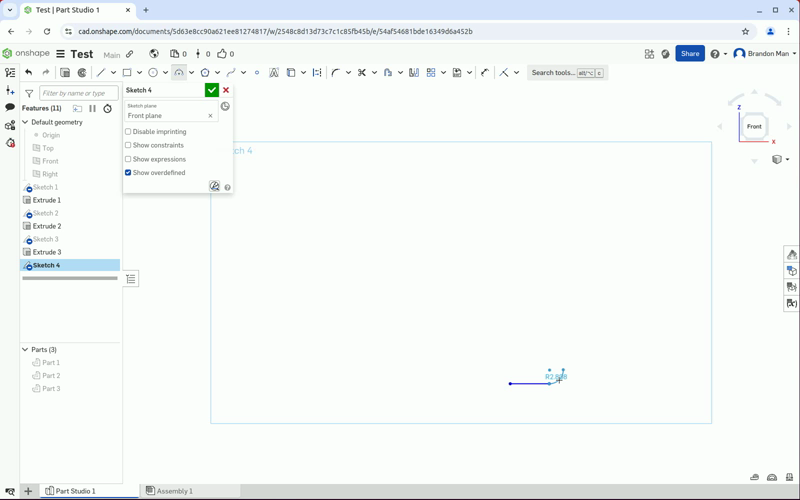
key_up(shift)
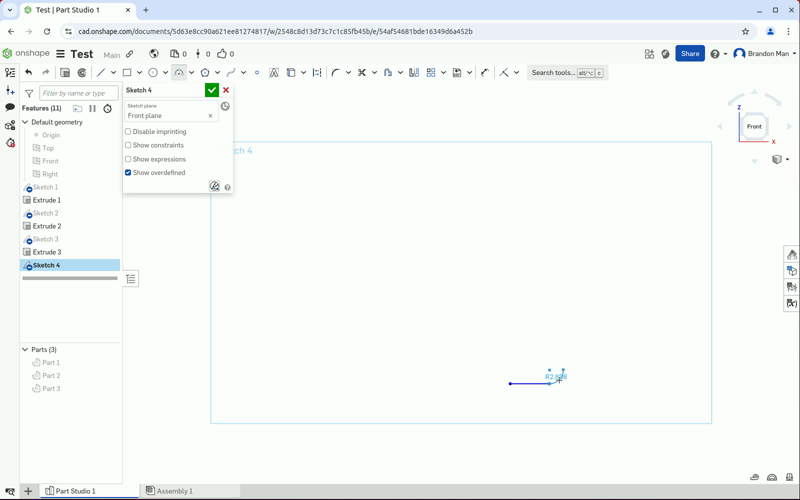
key(esc)
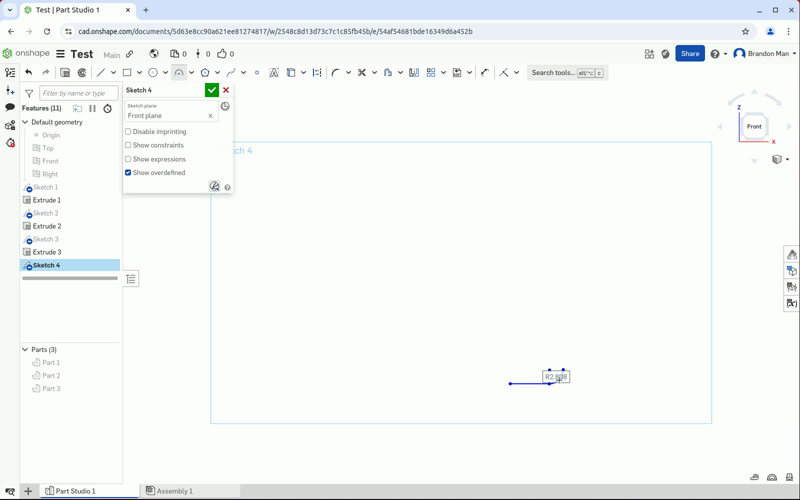
key(l)
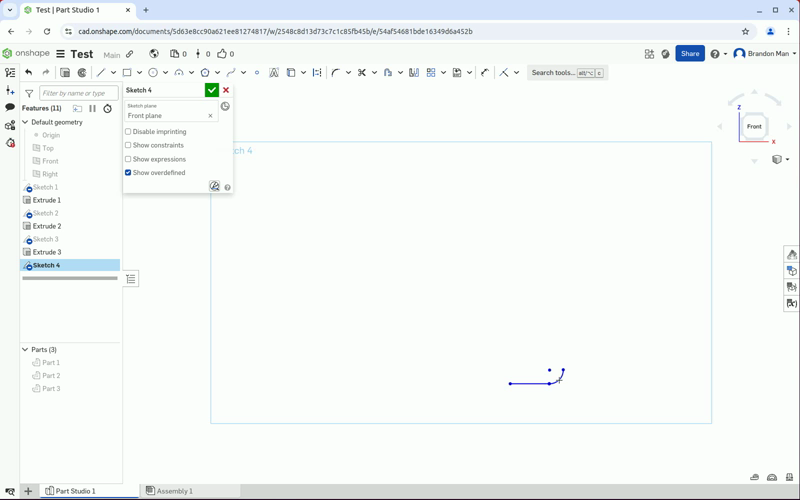
mouse_move(563, 369)
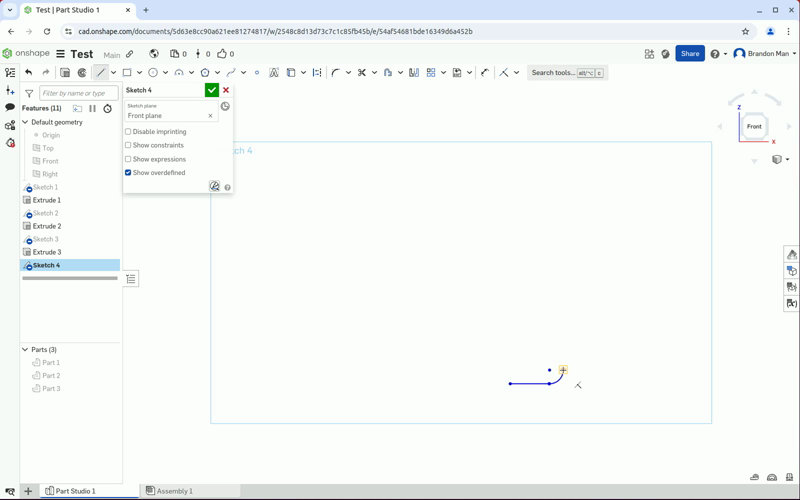
click(563, 369)
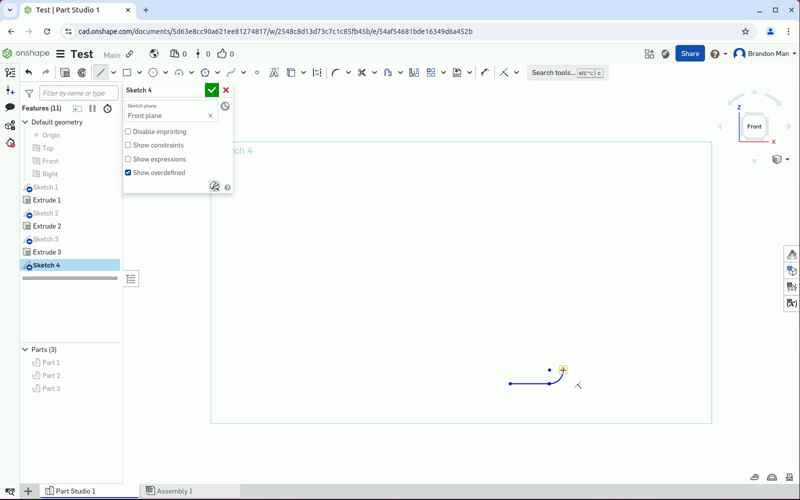
key_down(shift)
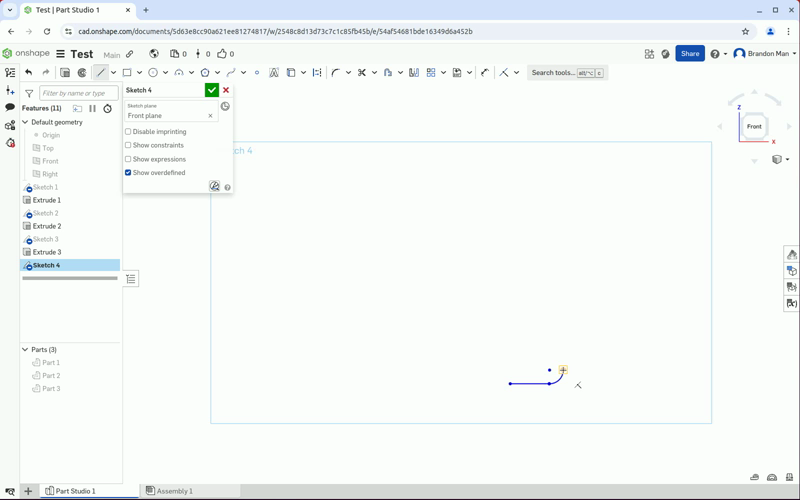
mouse_move(589, 369)
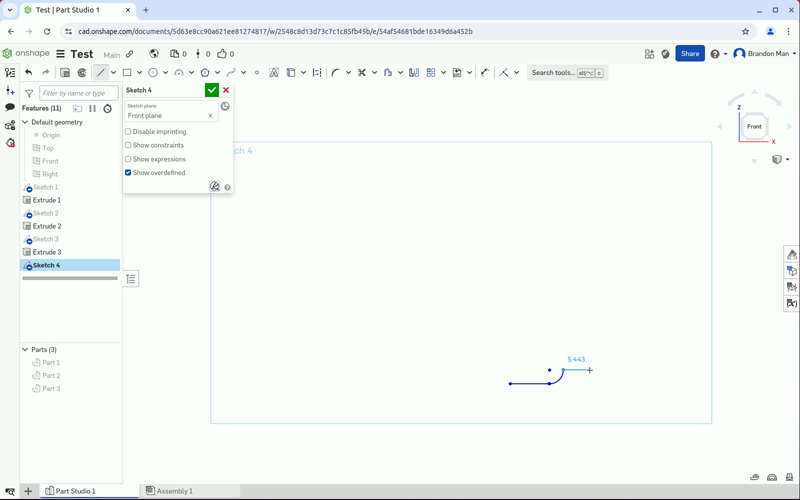
mouse_move(563, 330)
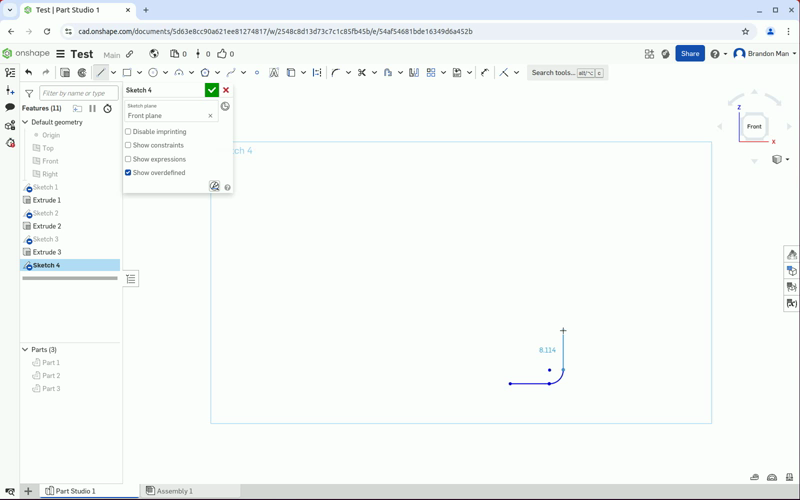
click(563, 330)
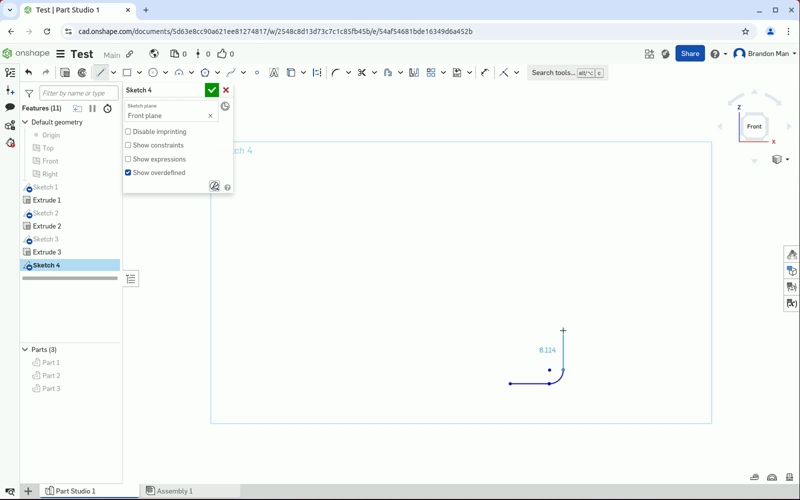
key_up(shift)
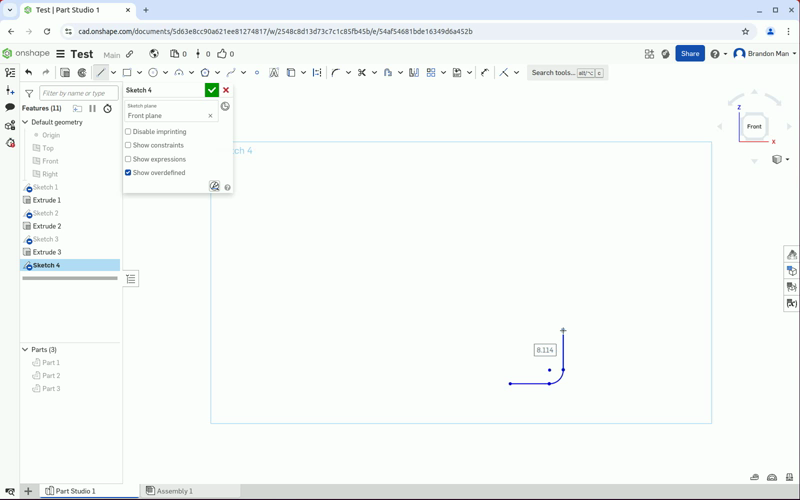
key(esc)
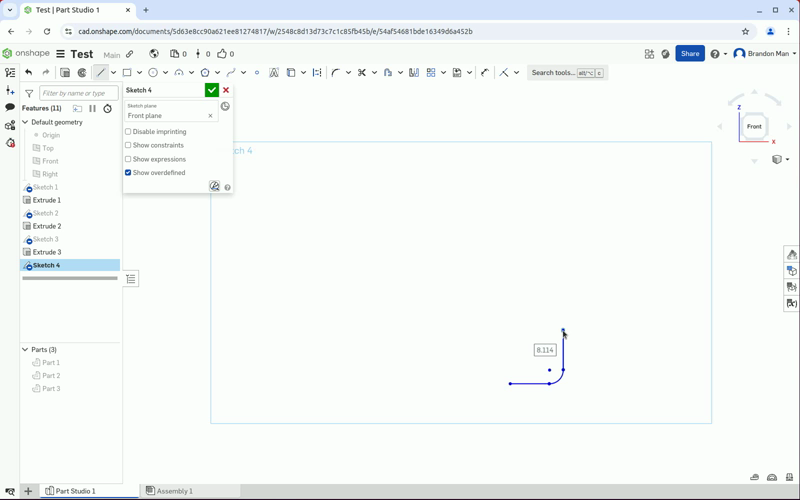
key(a)
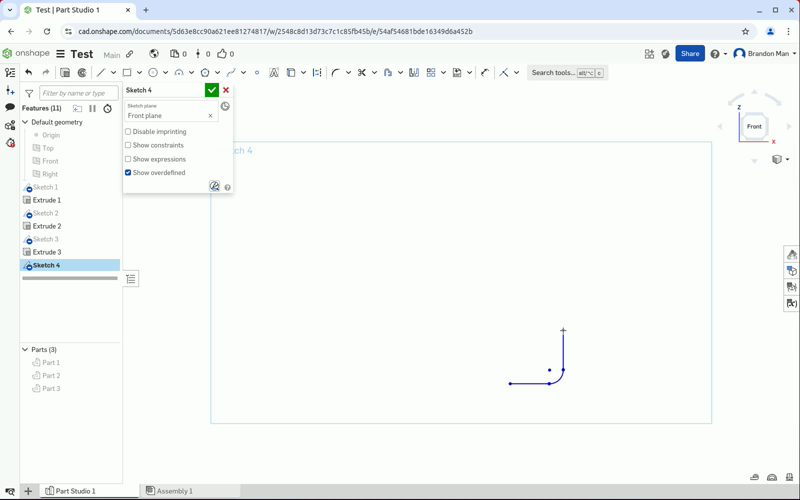
mouse_move(563, 330)
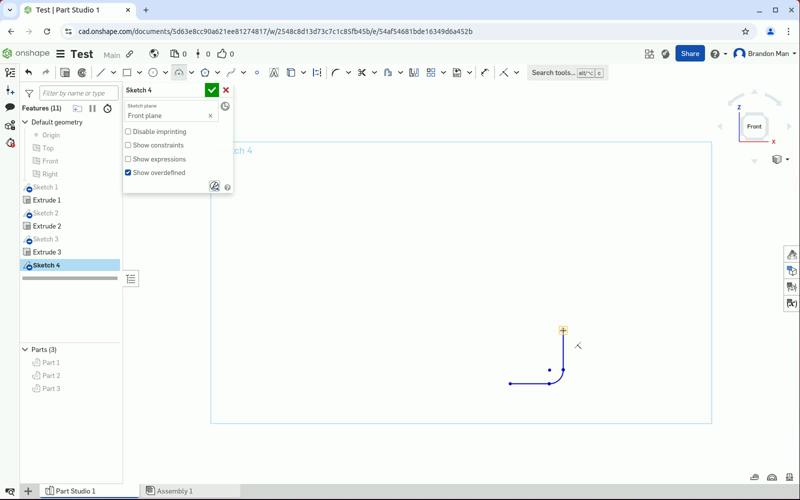
click(563, 330)
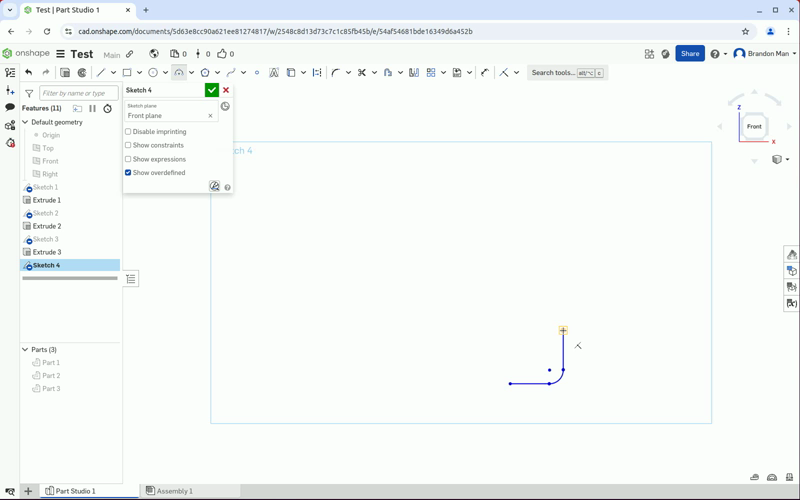
mouse_move(510, 383)
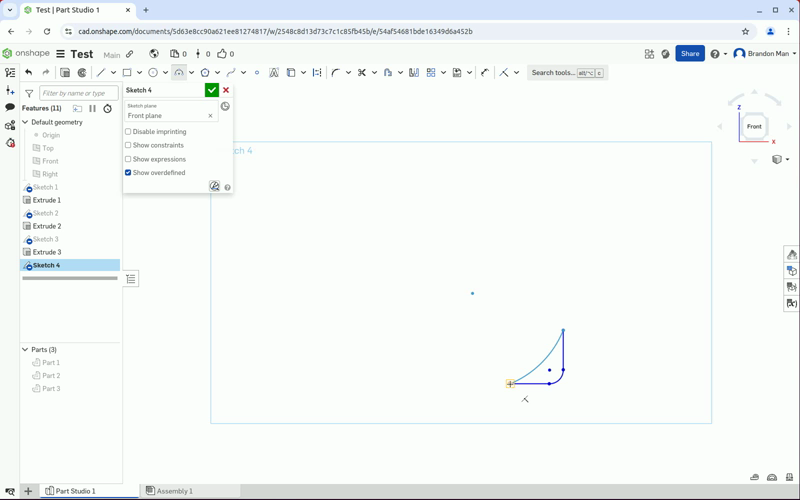
click(510, 383)
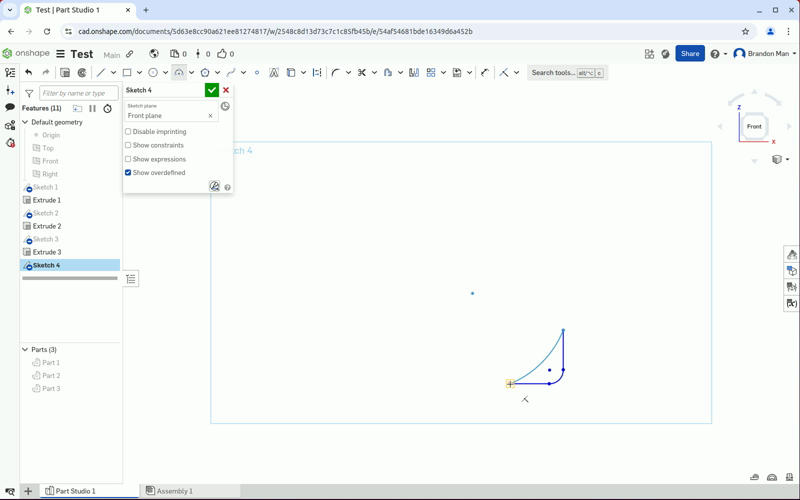
key_down(shift)
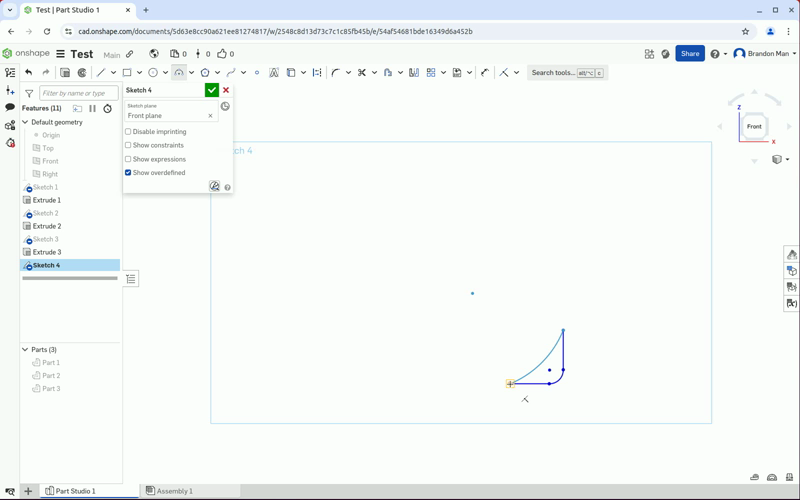
mouse_move(541, 361)
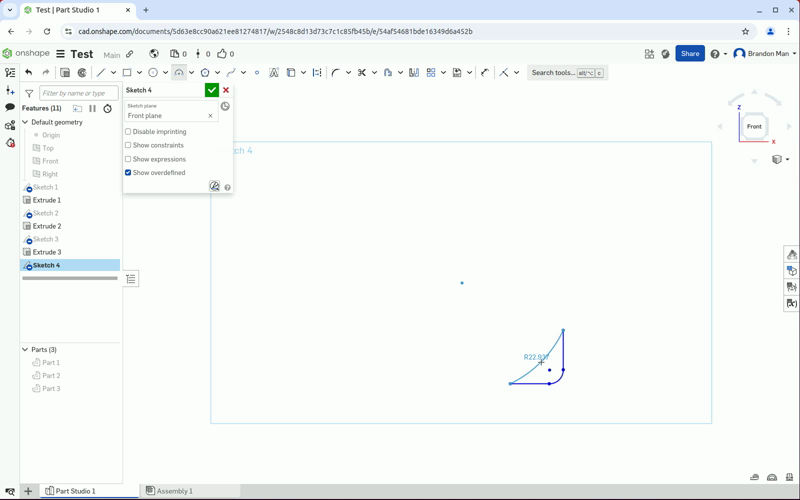
click(541, 361)
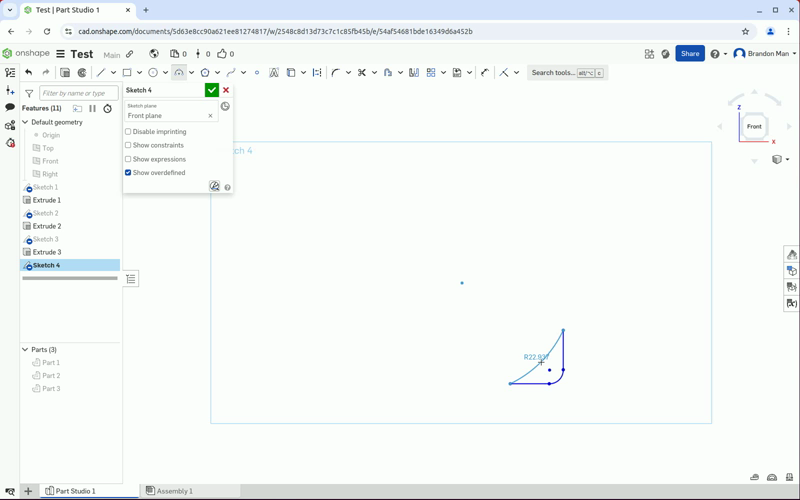
key_up(shift)
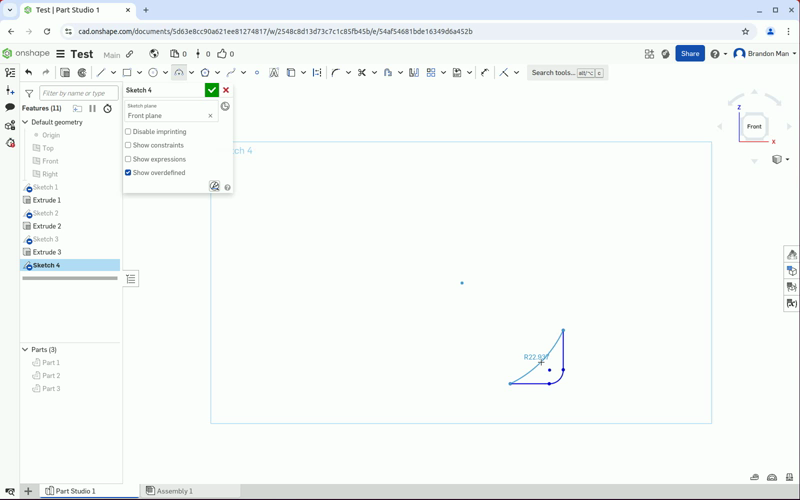
key(esc)
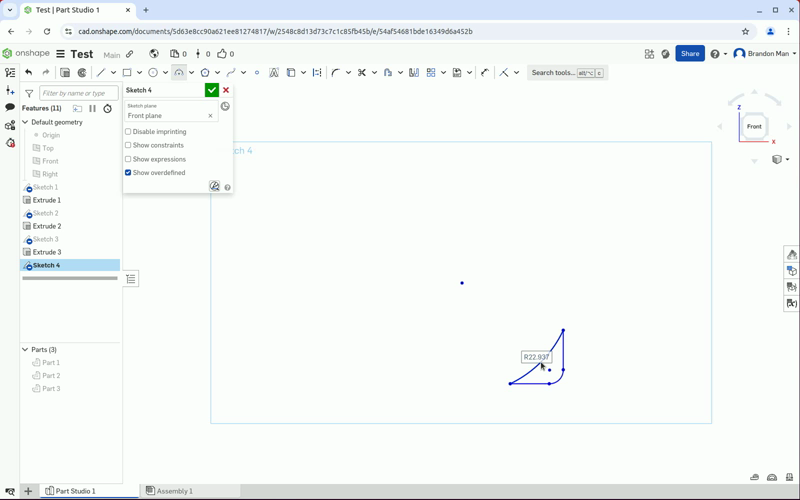
mouse_move(528, 375)
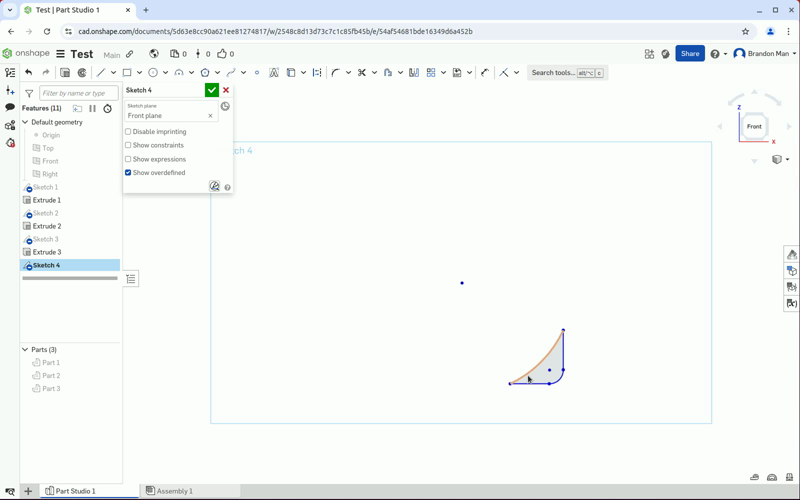
scroll(6)
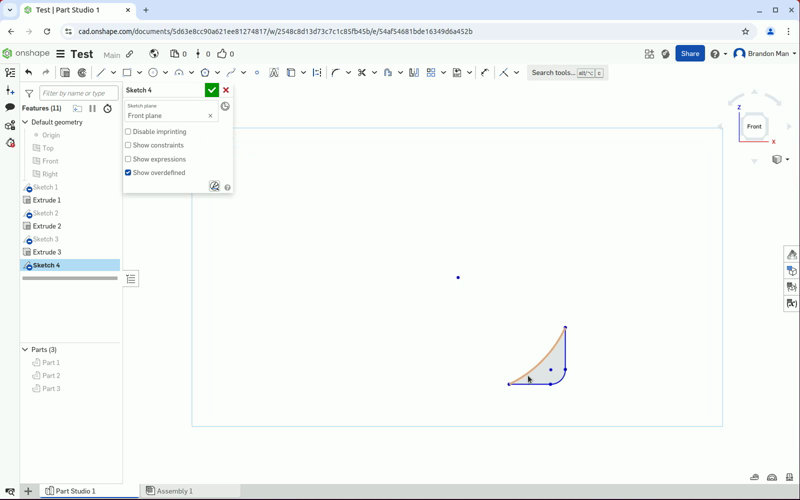
scroll(6)
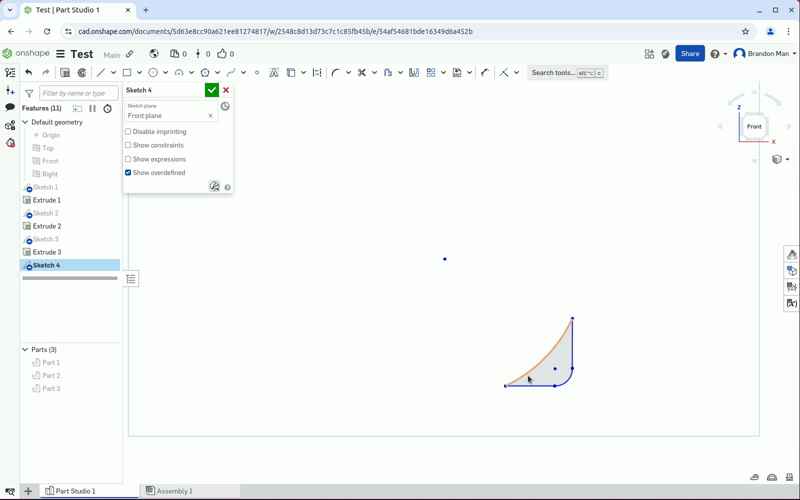
scroll(6)
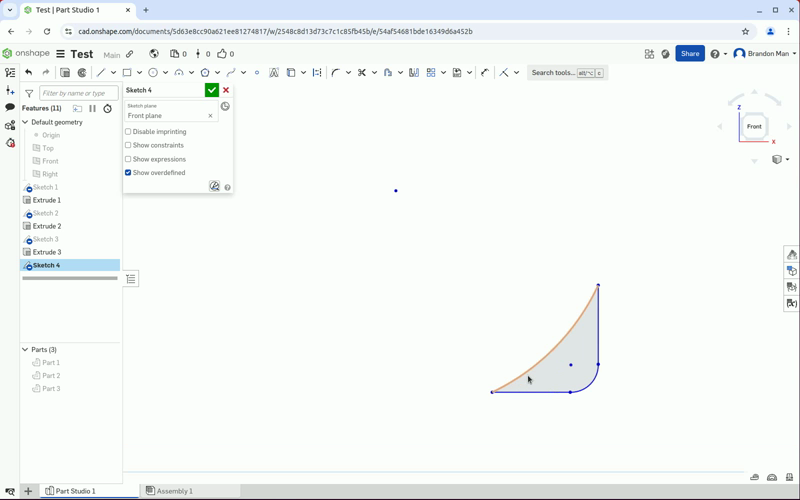
scroll(6)
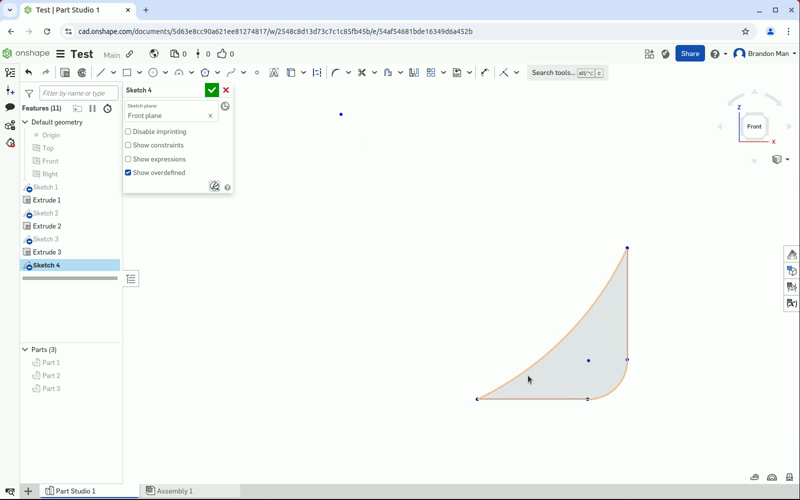
scroll(6)
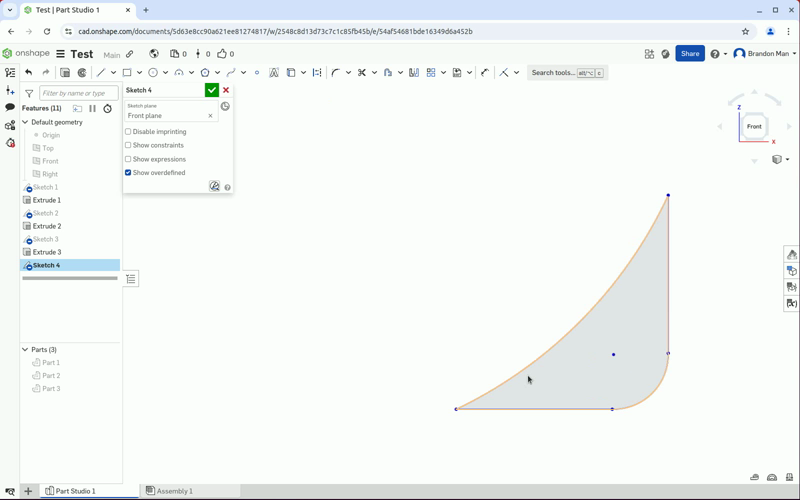
scroll(6)
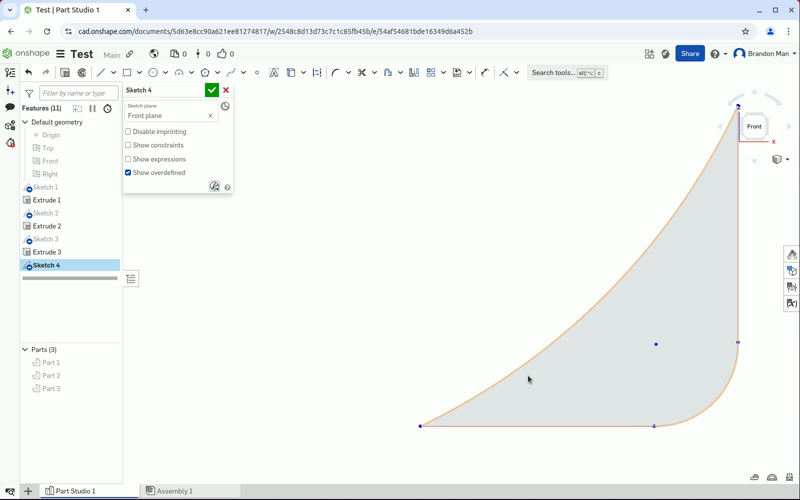
scroll(6)
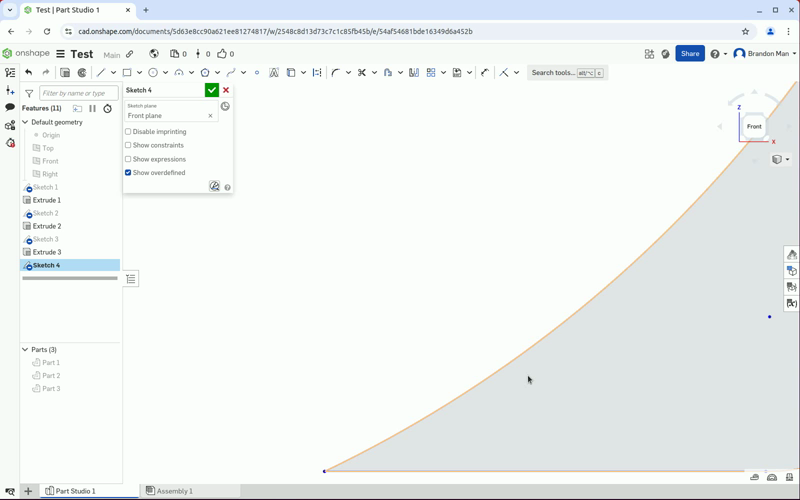
click(528, 375)
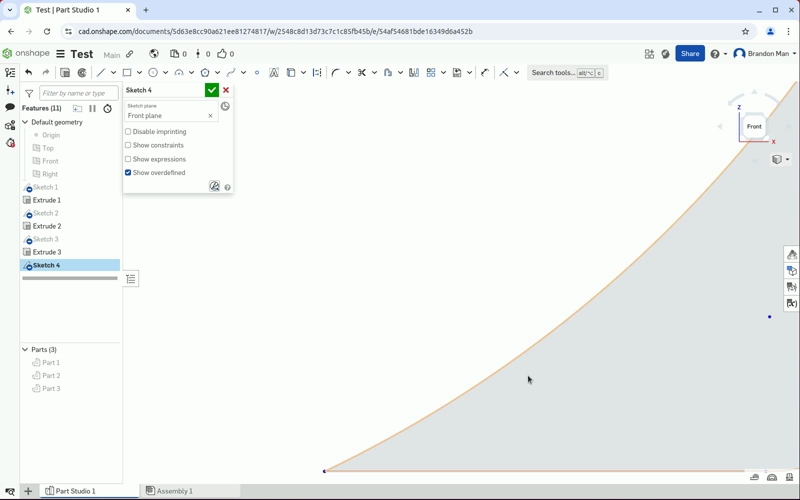
scroll(-6)
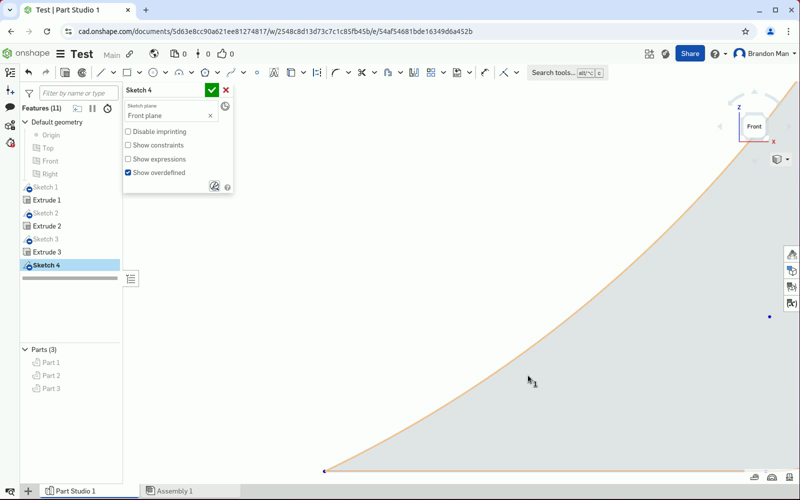
scroll(-6)
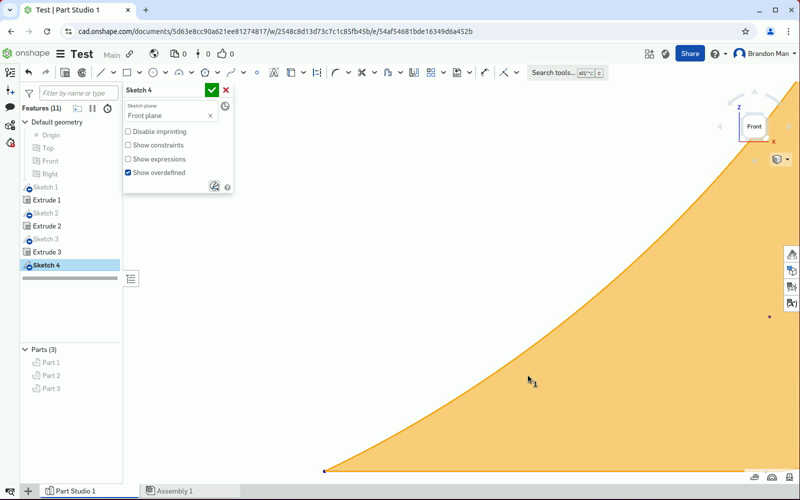
scroll(-6)
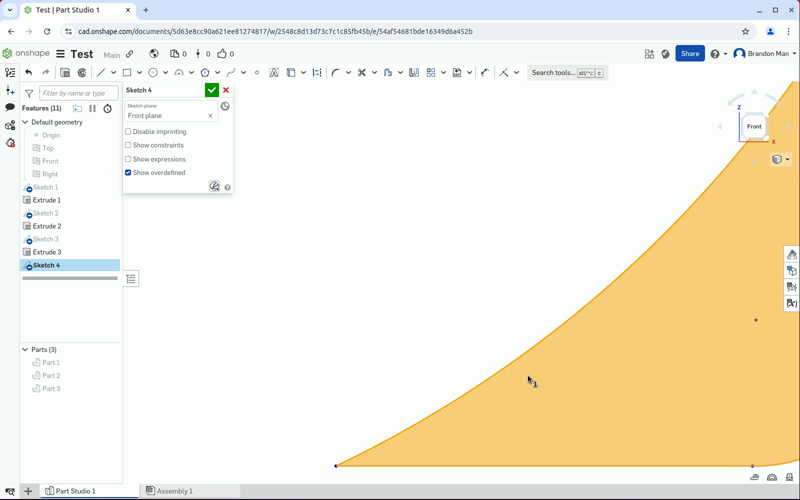
scroll(-6)
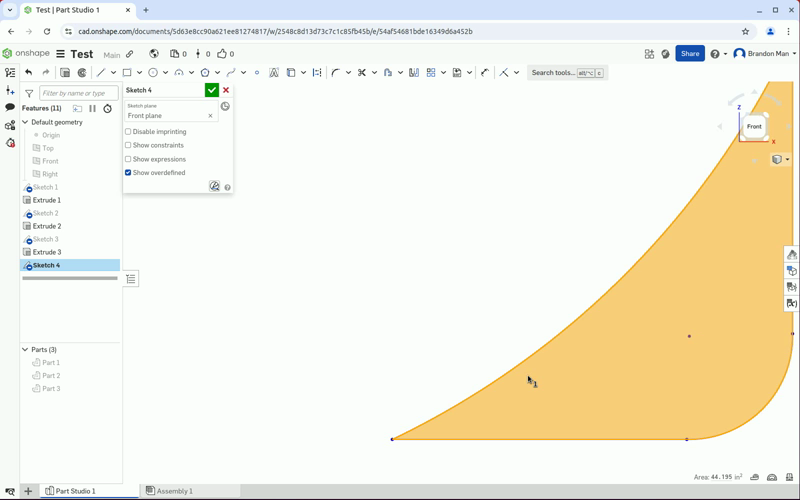
scroll(-6)
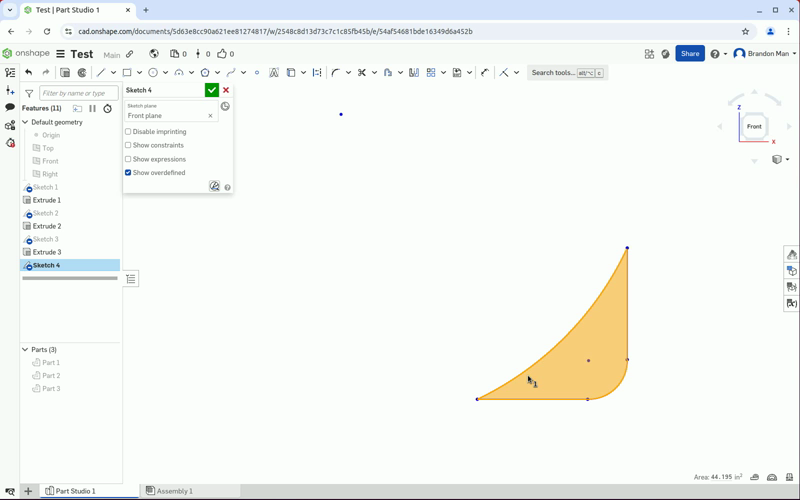
scroll(-6)
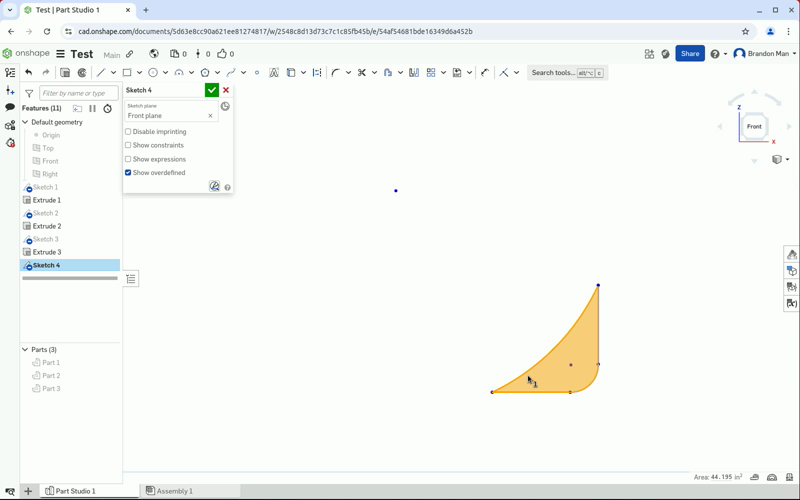
scroll(-6)
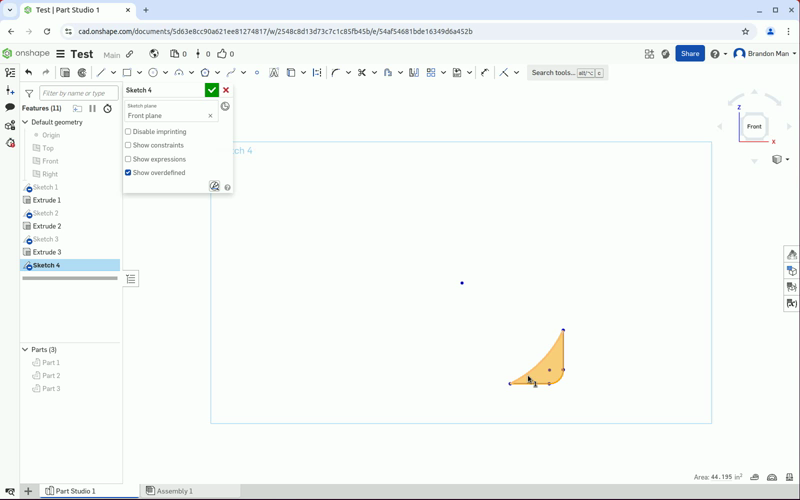
mouse_move(73, 352)
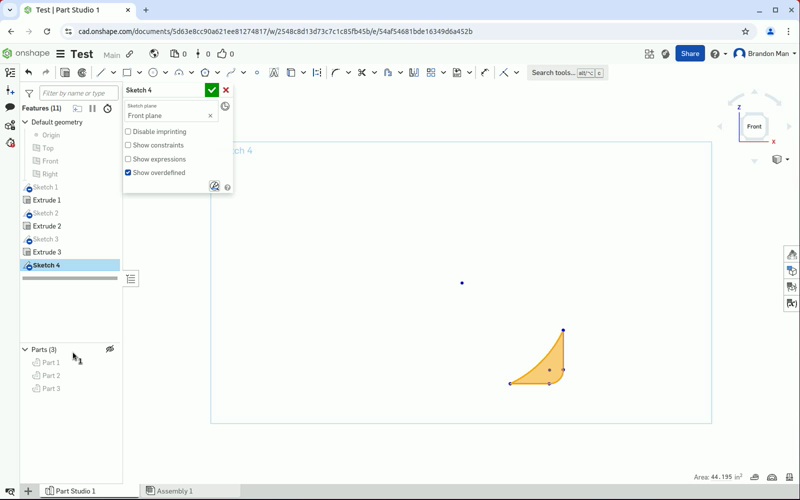
key(shift+y)
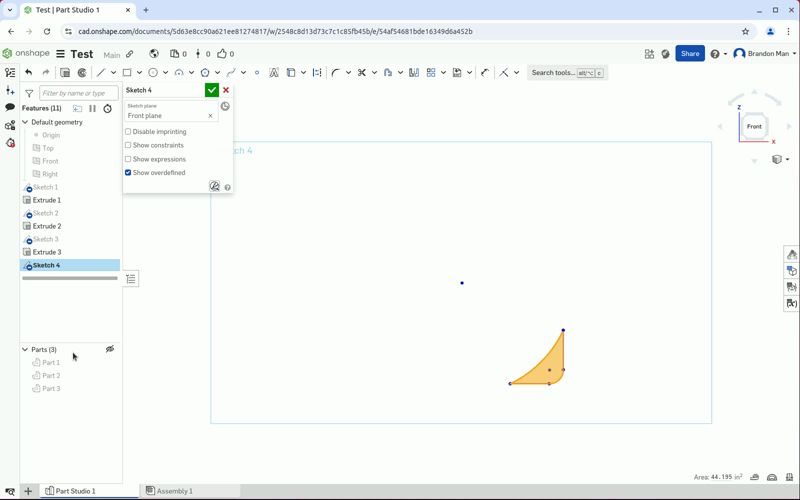
key(shift+e)
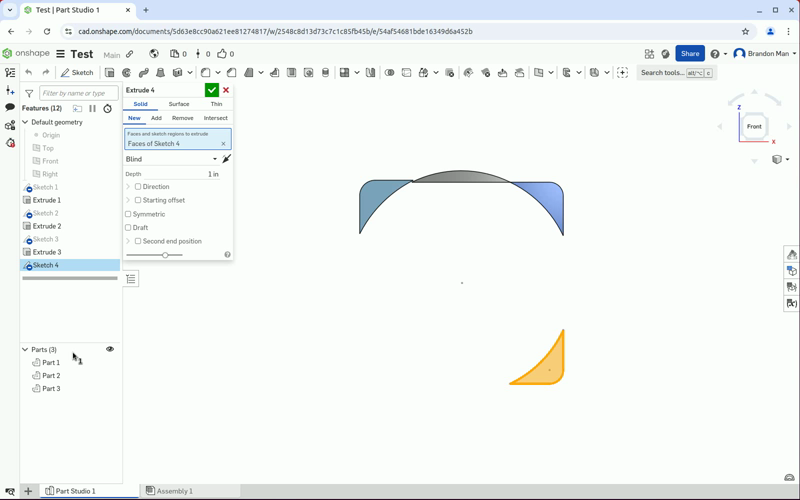
mouse_move(143, 106)
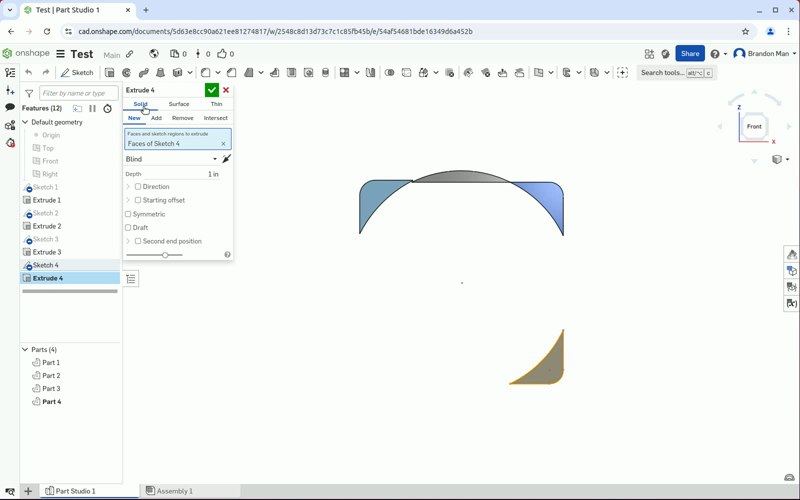
click(143, 106)
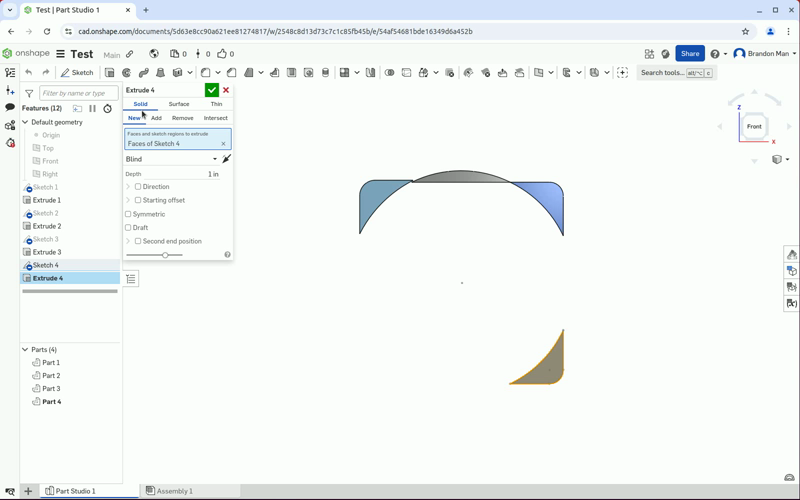
mouse_move(137, 120)
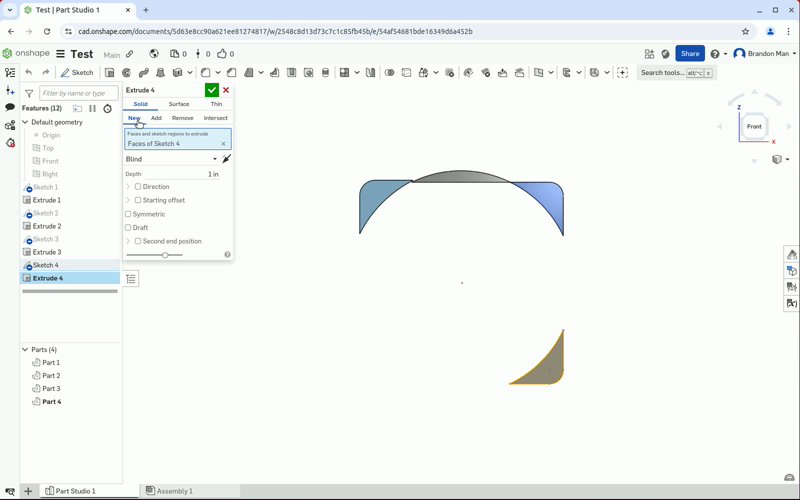
click(137, 120)
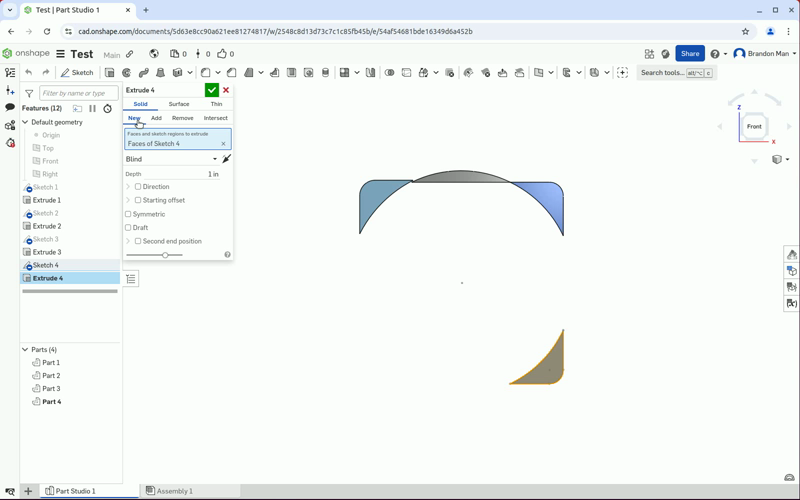
key(tab, 4)
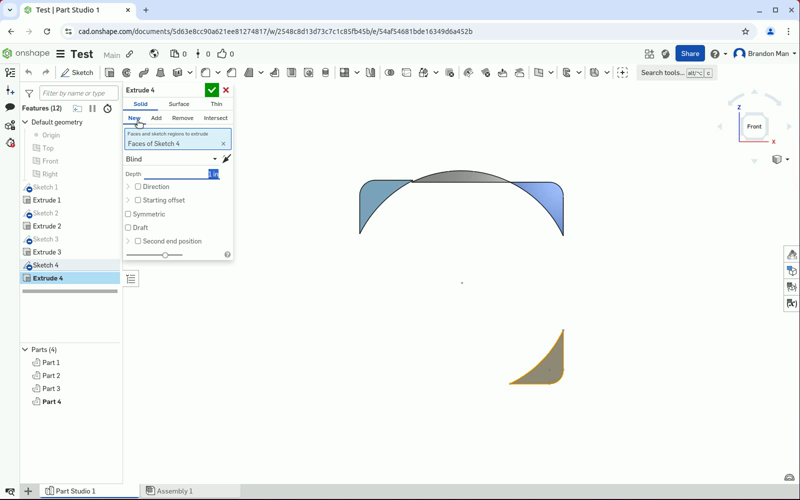
text(2.407)
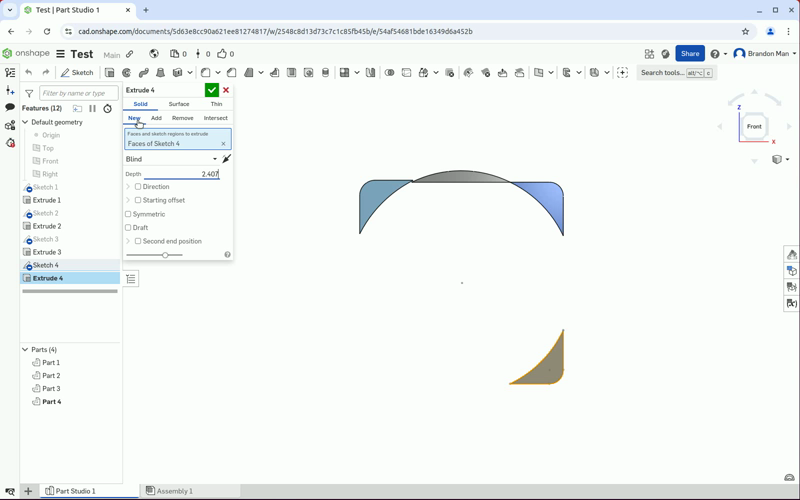
key(enter)
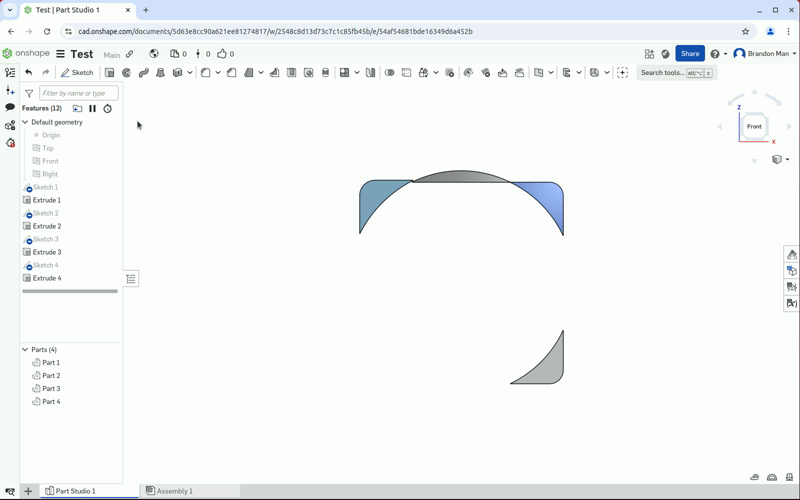
key(shift+h)
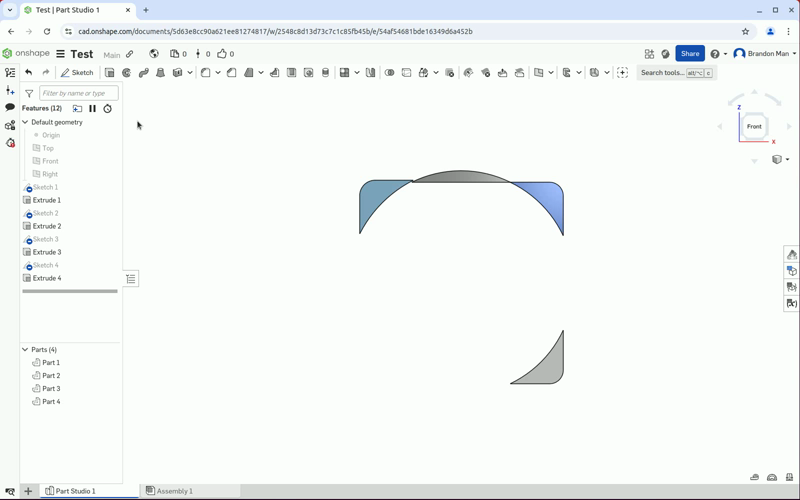
key(shift+h)
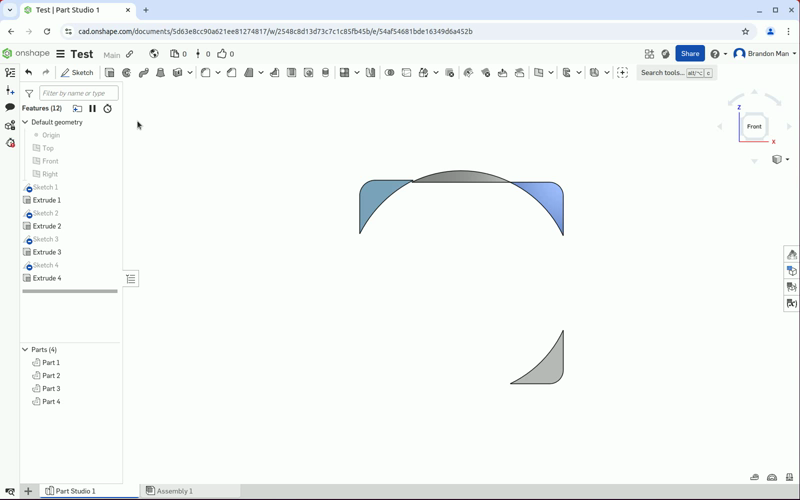
mouse_move(73, 189)
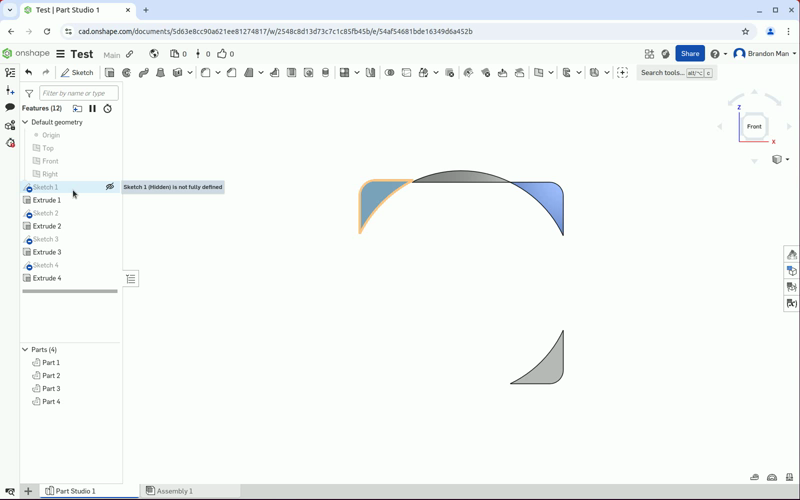
click(73, 189)
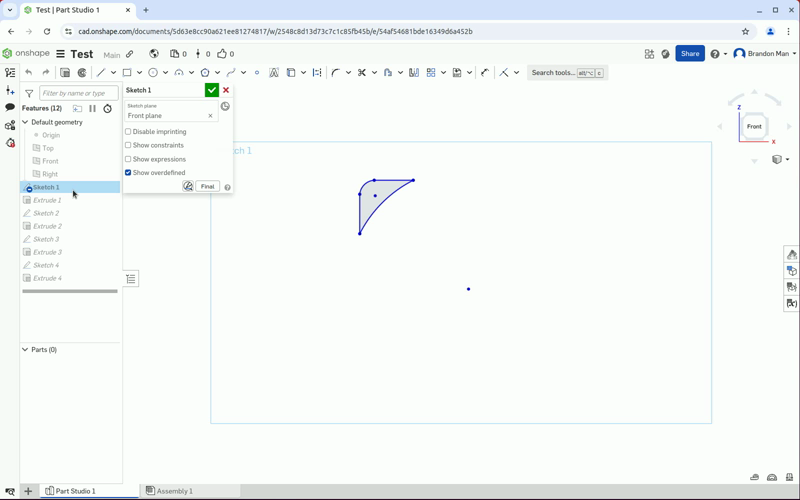
mouse_move(229, 92)
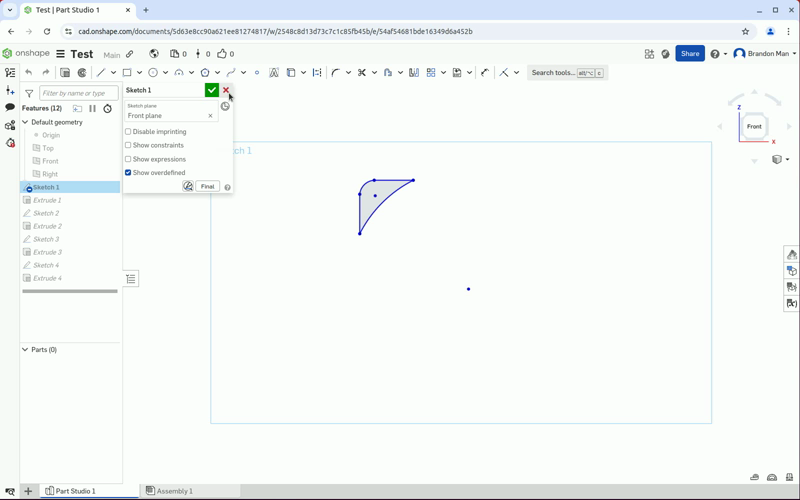
click(229, 92)
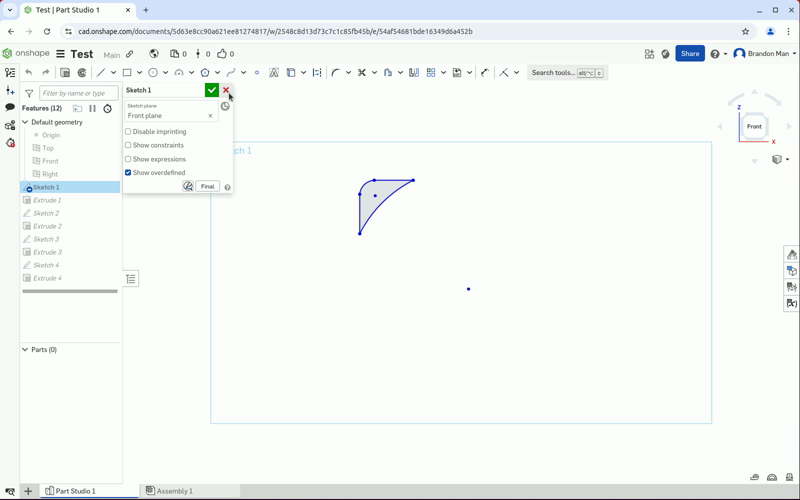
key(shift+s)
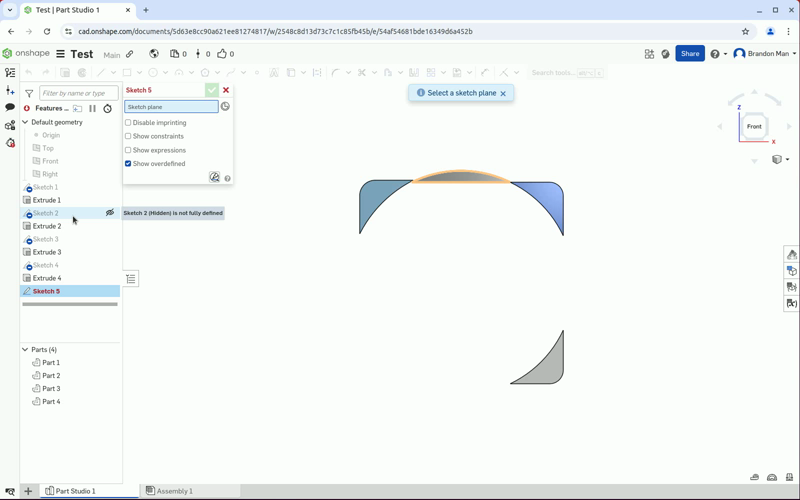
scroll(3)
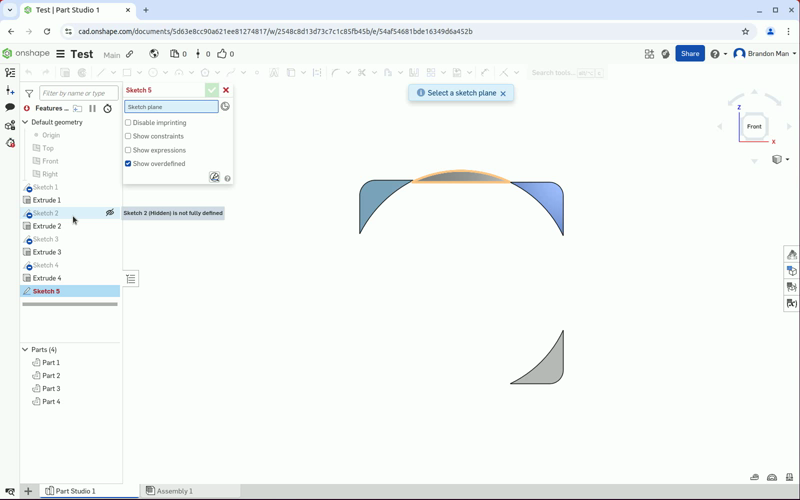
mouse_move(73, 163)
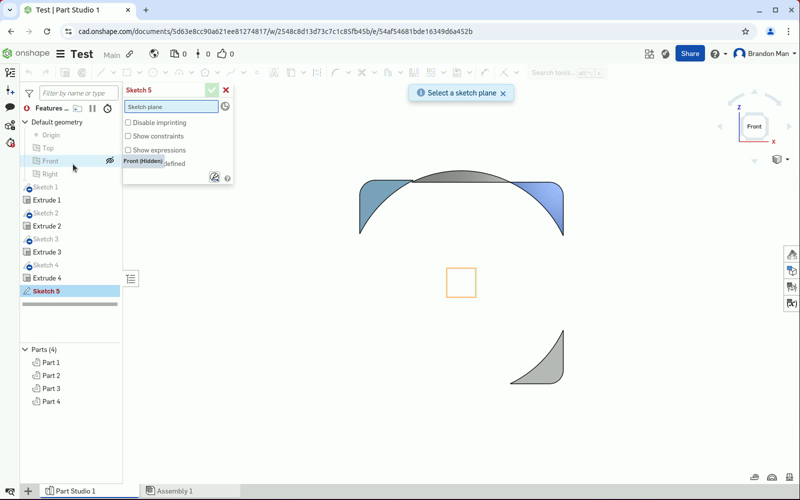
click(73, 163)
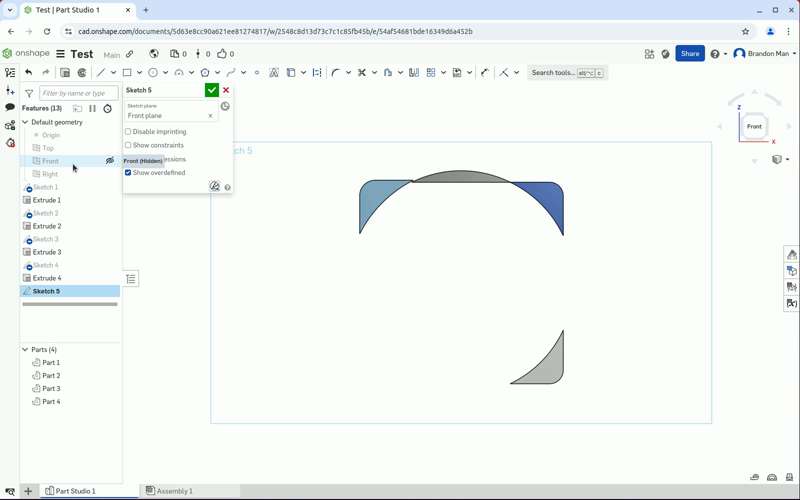
mouse_move(73, 352)
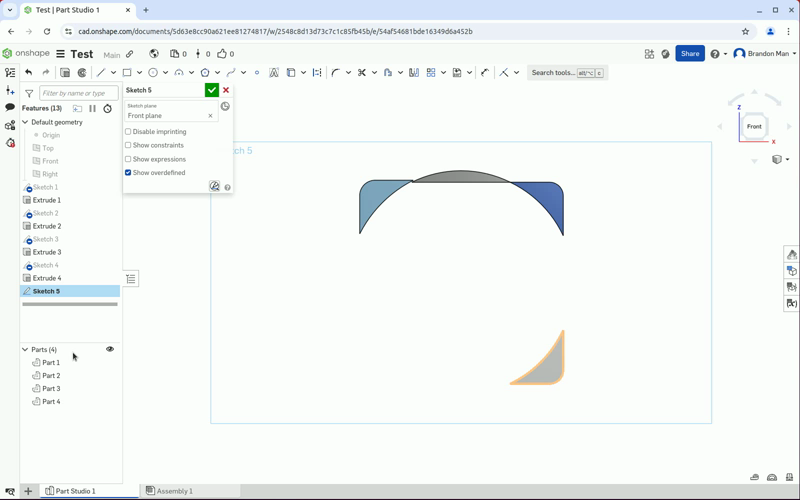
key(y)
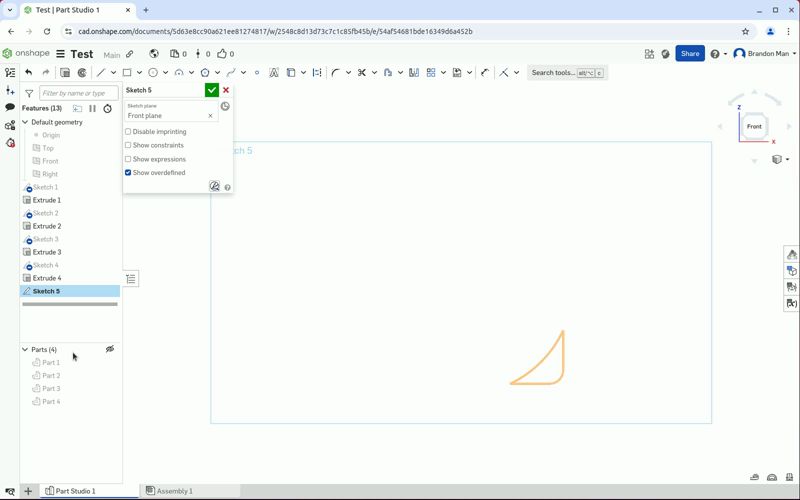
key(a)
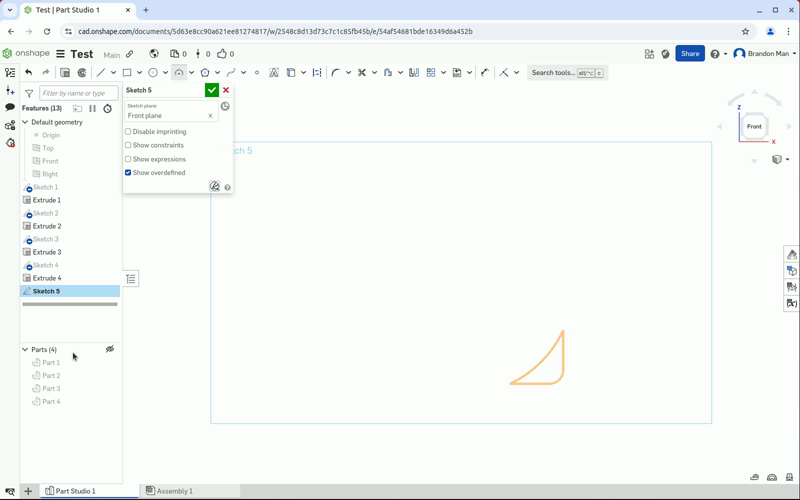
key_down(shift)
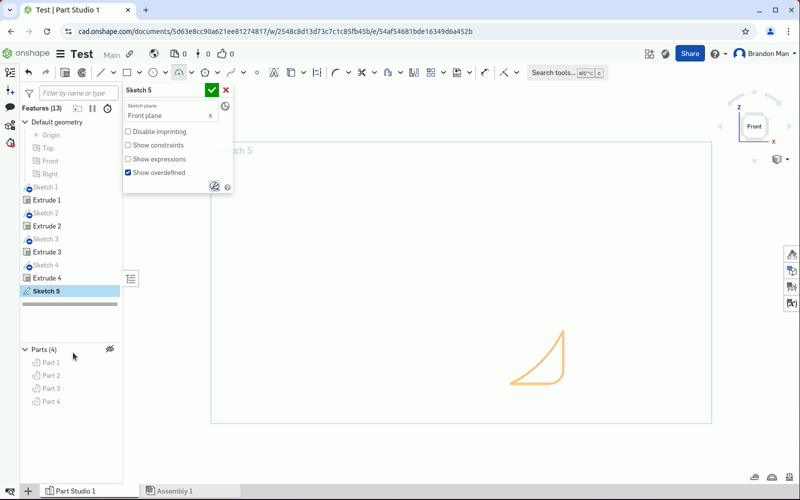
mouse_move(359, 370)
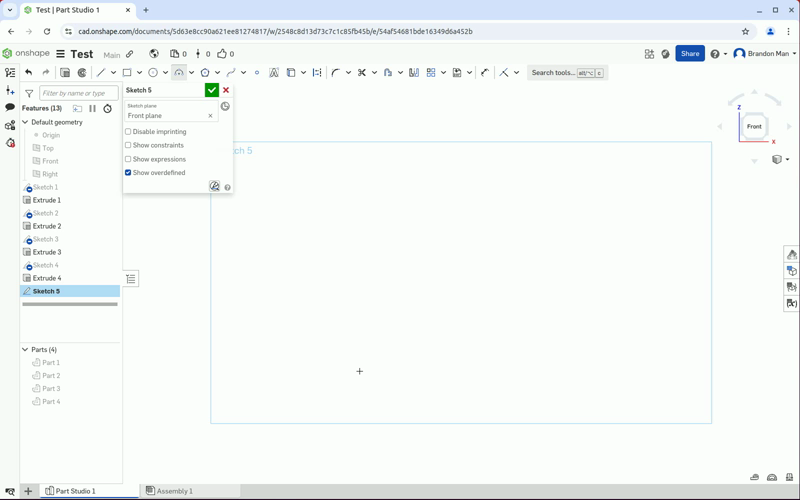
click(359, 370)
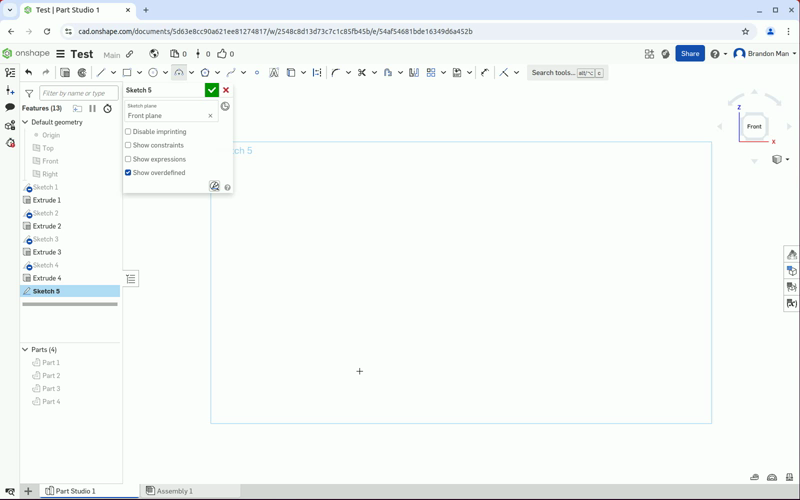
key_up(shift)
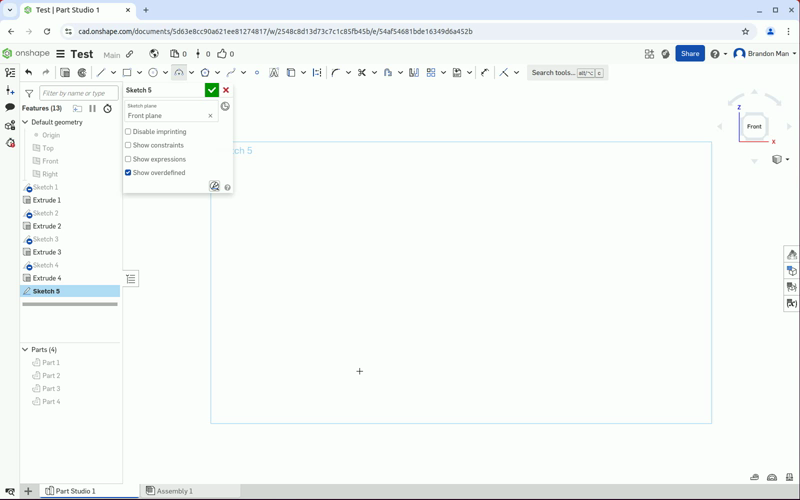
key_down(shift)
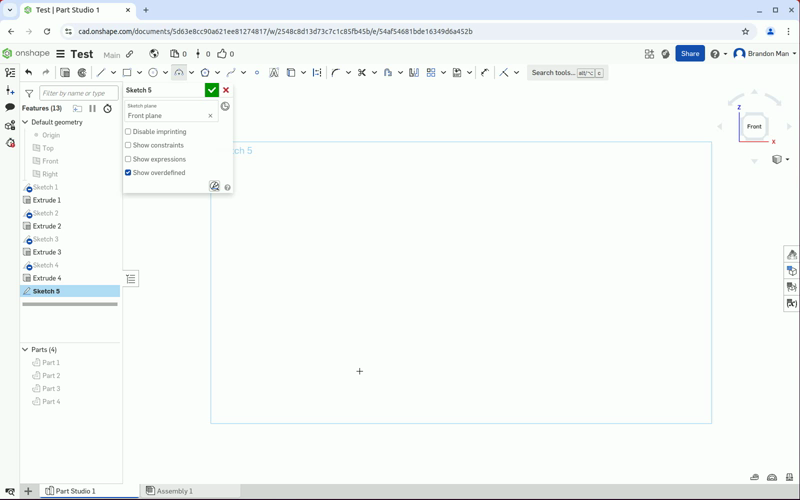
mouse_move(374, 384)
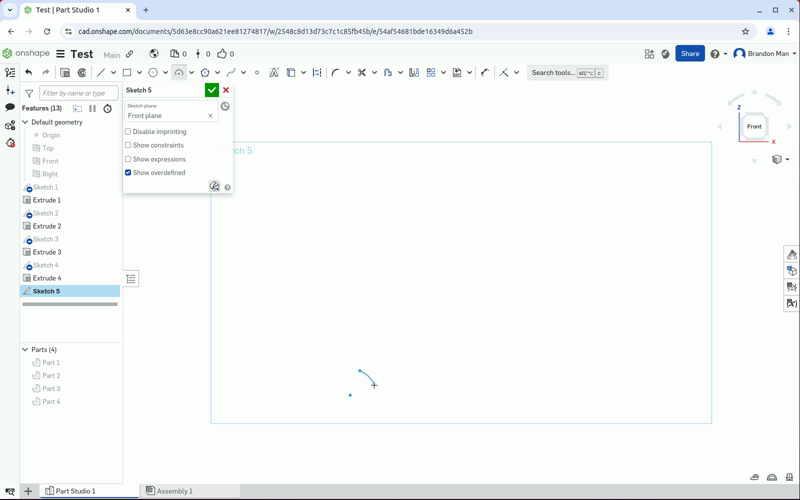
click(374, 384)
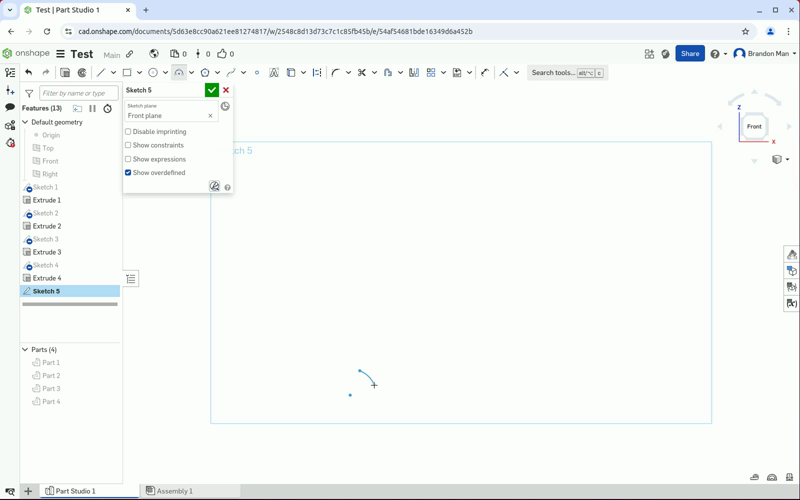
mouse_move(364, 380)
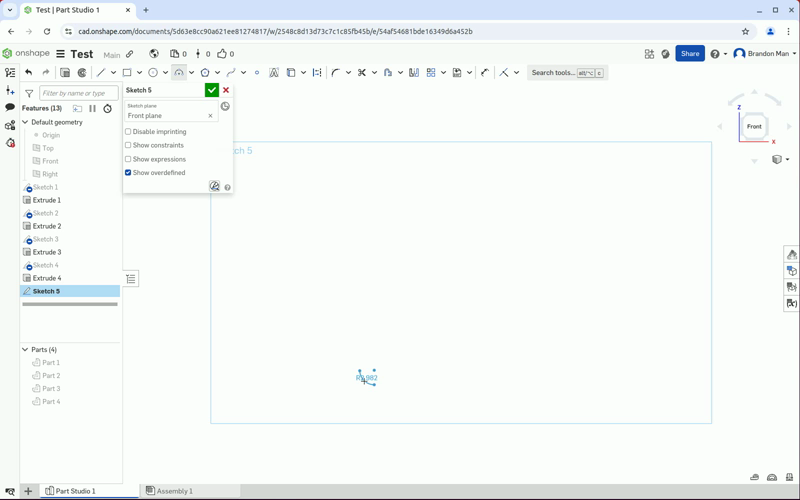
click(364, 380)
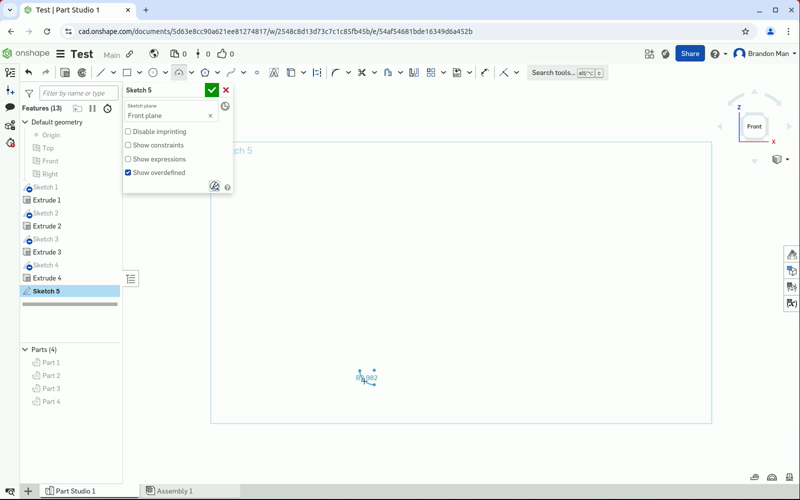
key_up(shift)
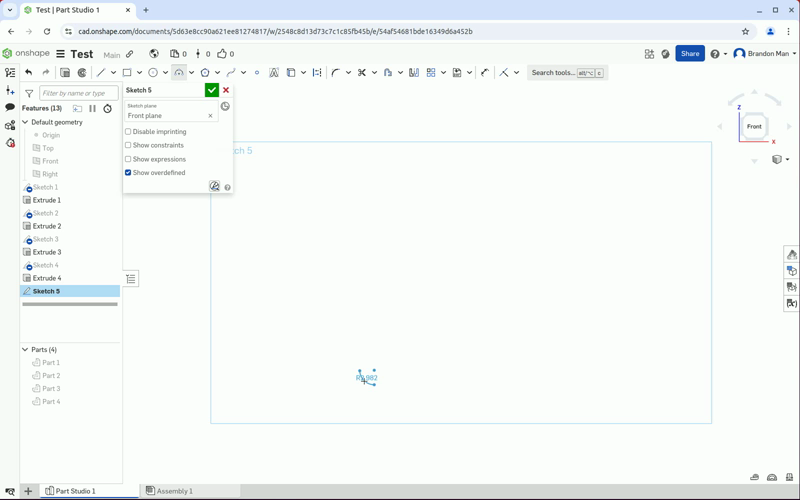
key(esc)
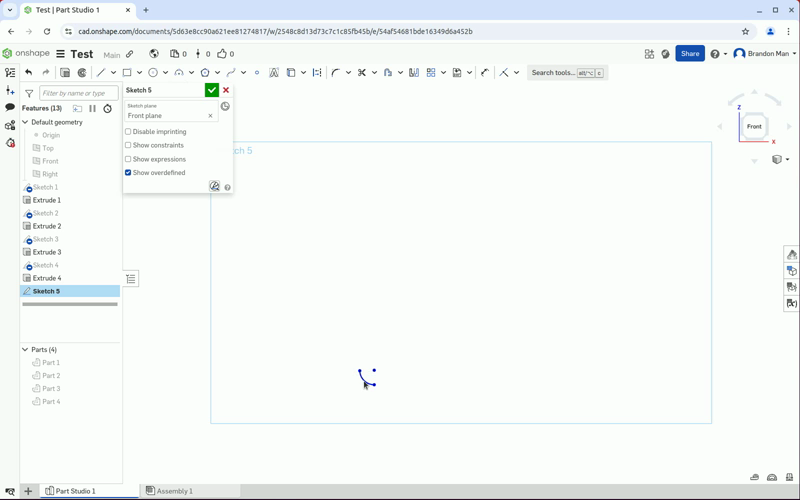
key(l)
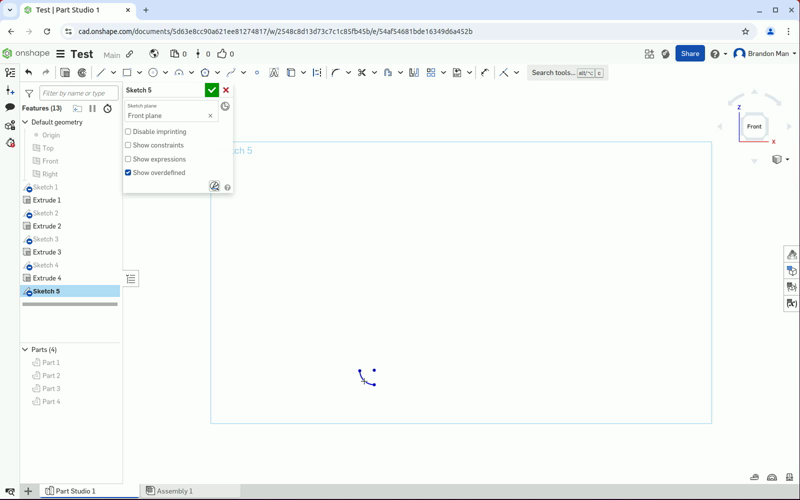
mouse_move(374, 384)
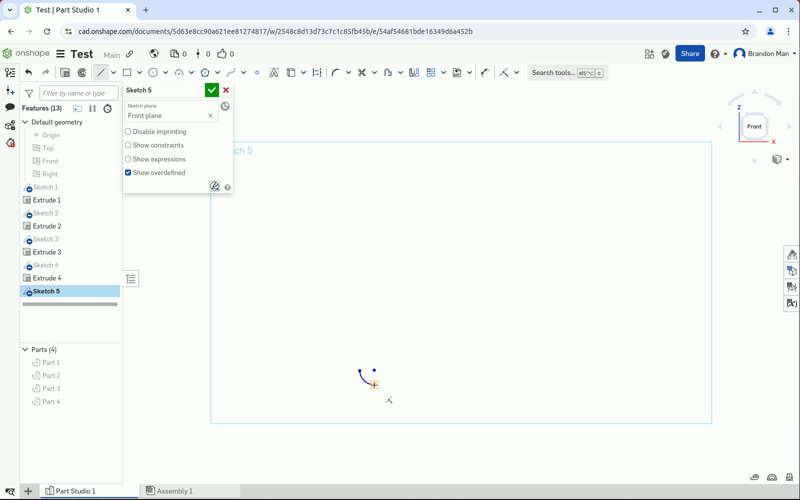
click(374, 384)
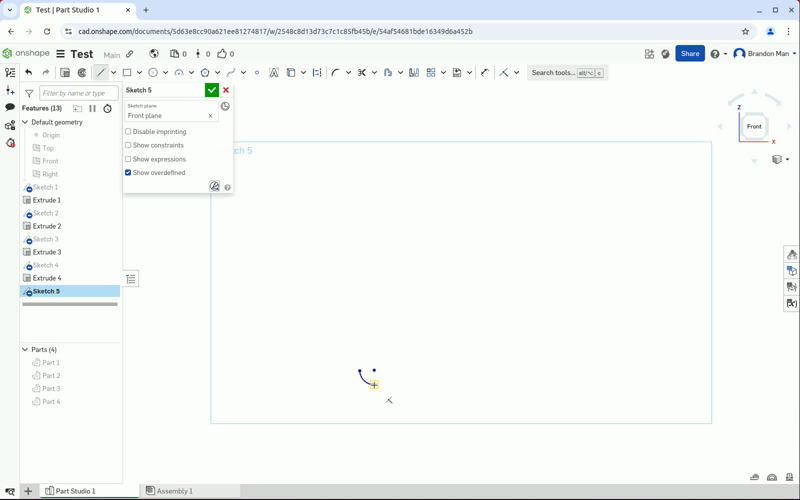
key_down(shift)
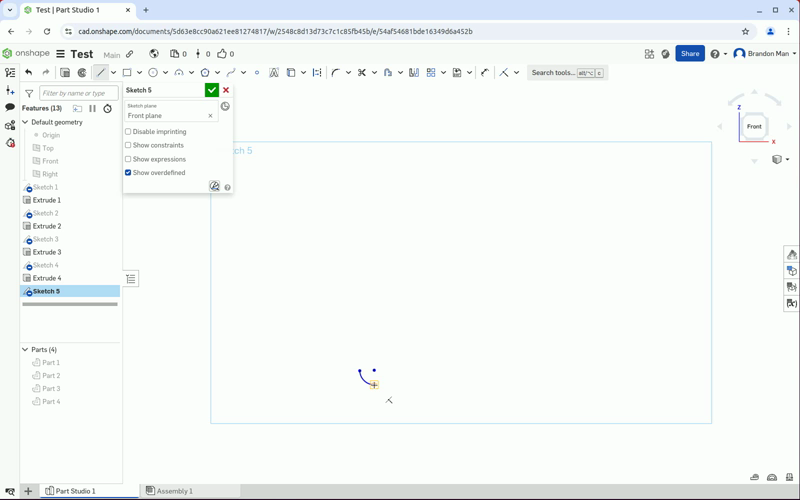
mouse_move(404, 384)
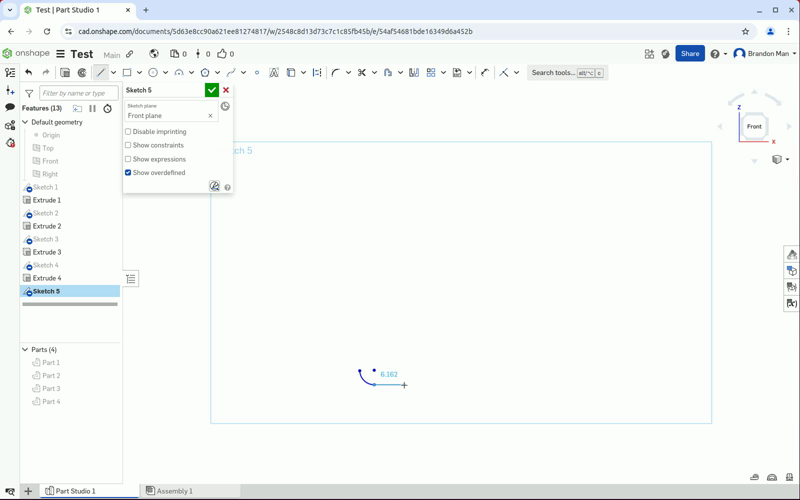
mouse_move(413, 384)
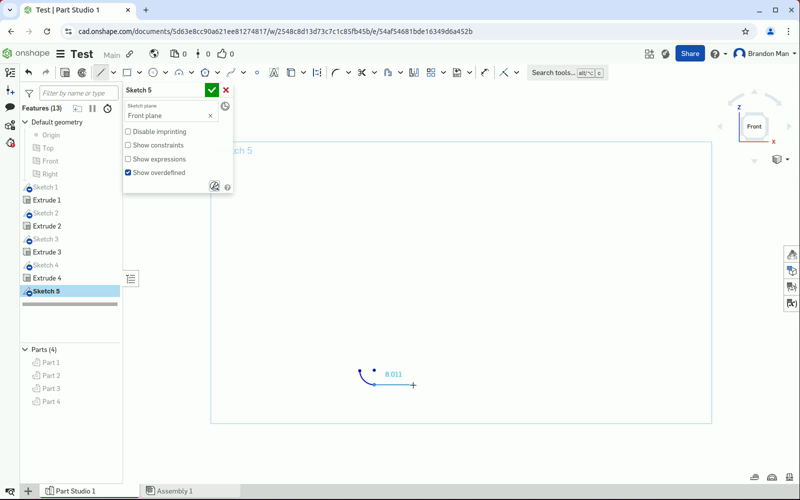
click(413, 384)
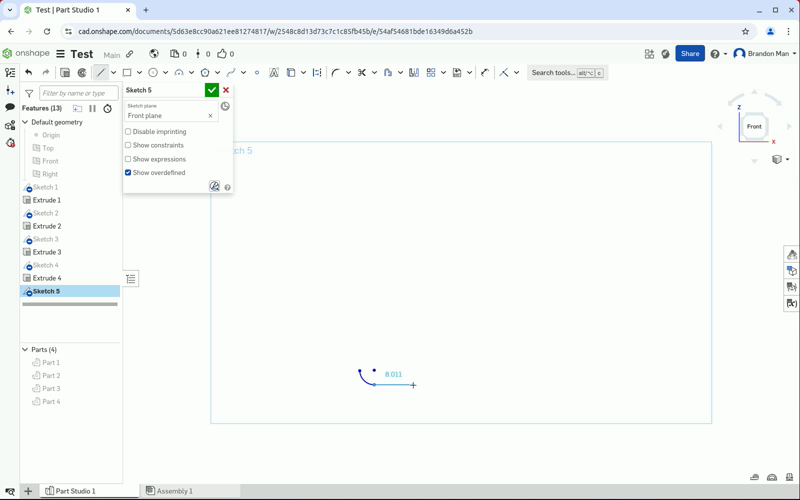
key_up(shift)
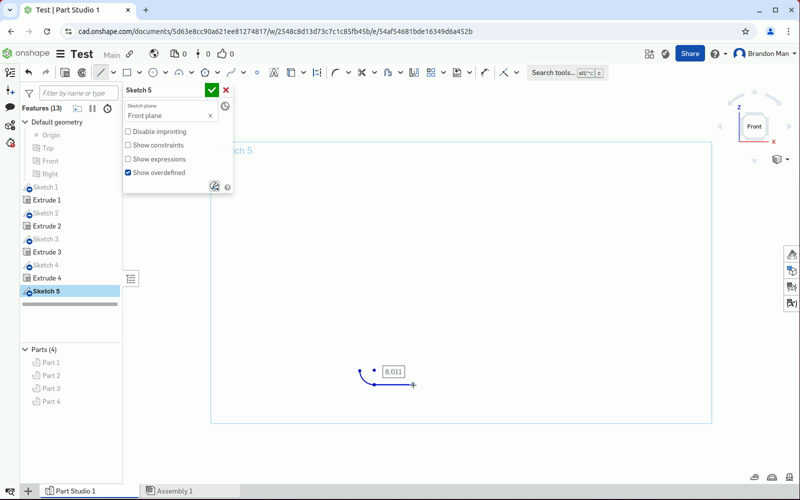
key(esc)
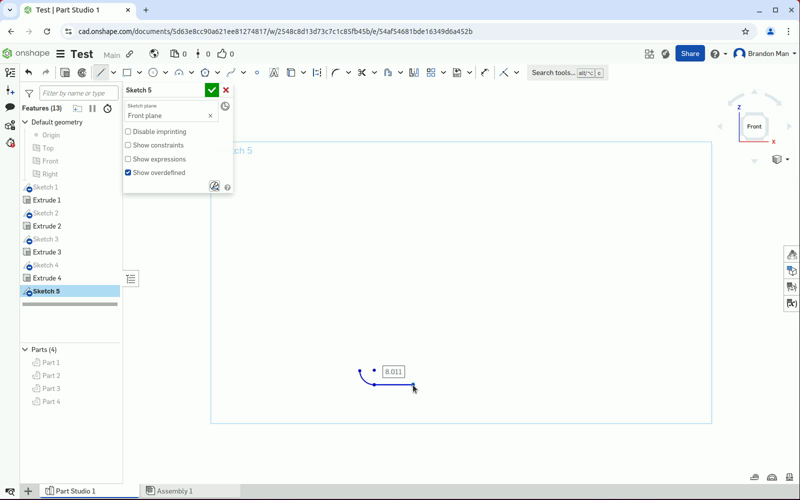
key(a)
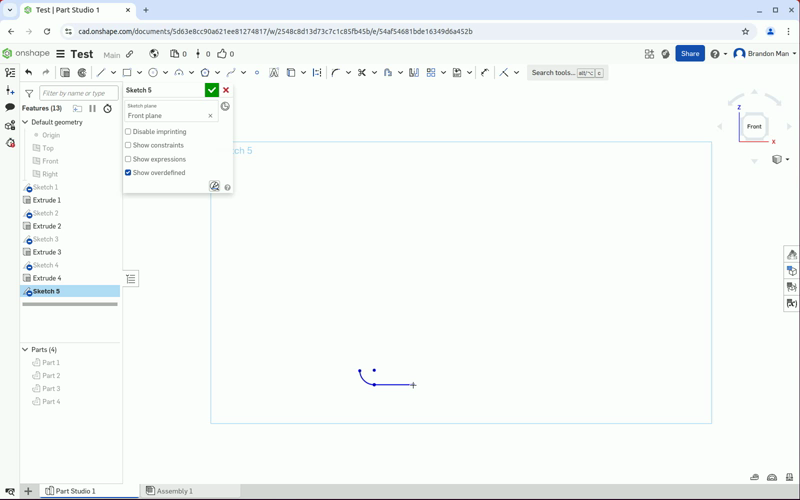
mouse_move(413, 384)
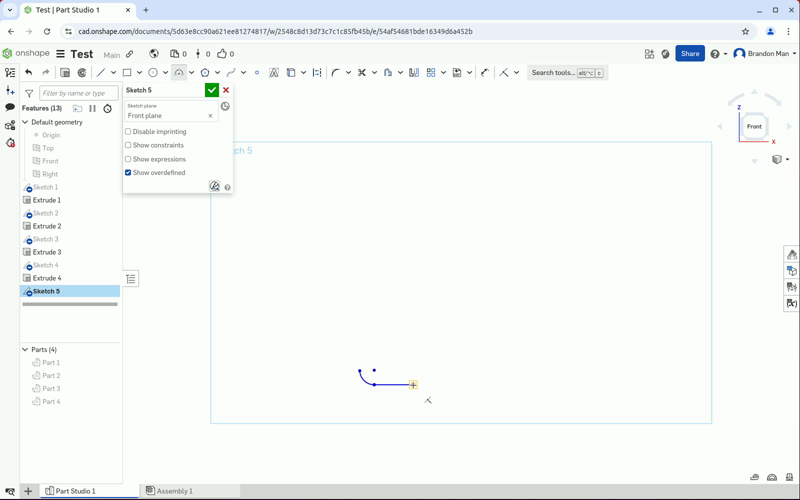
click(413, 384)
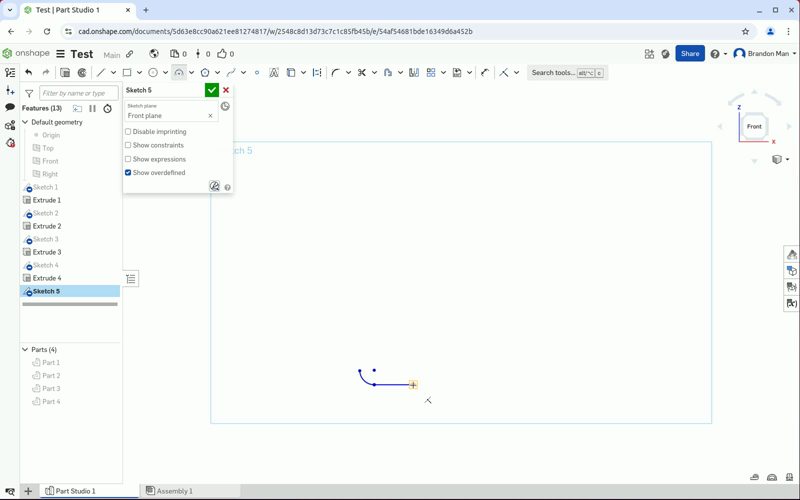
key_down(shift)
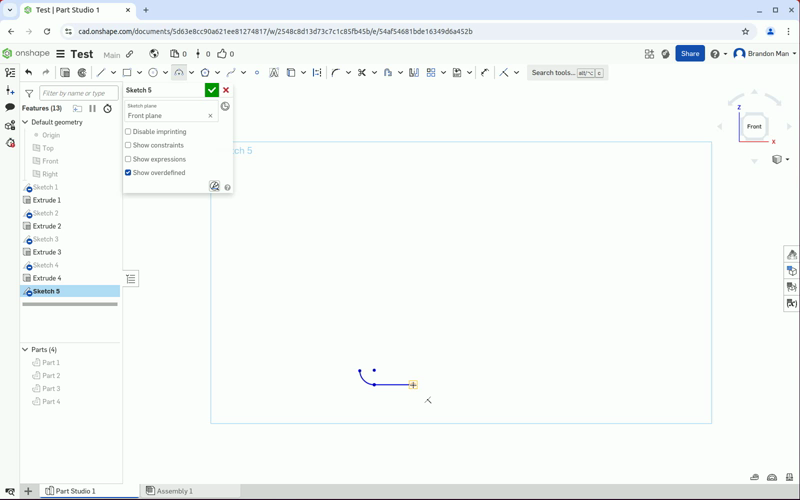
mouse_move(359, 331)
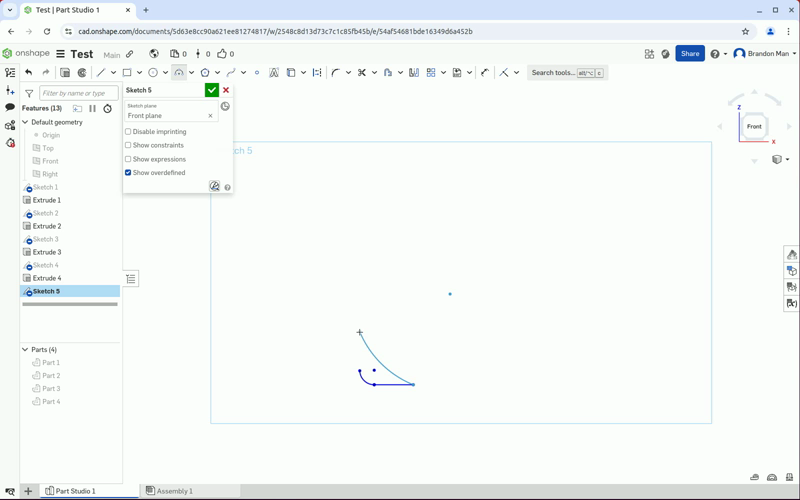
click(359, 331)
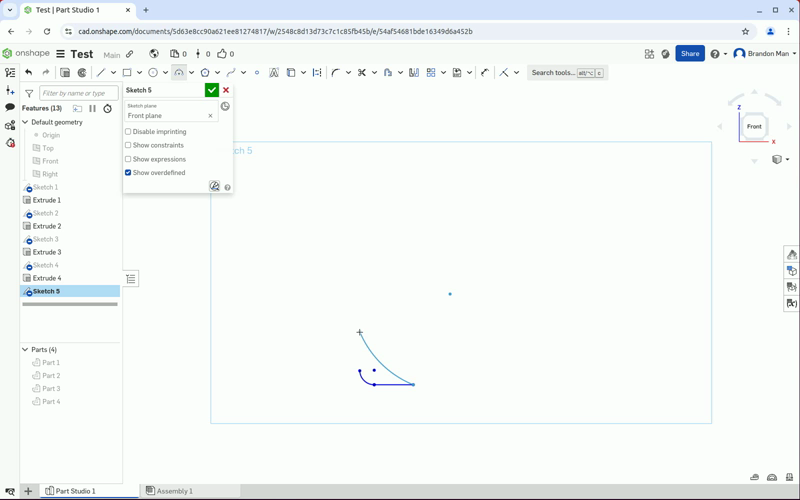
mouse_move(382, 362)
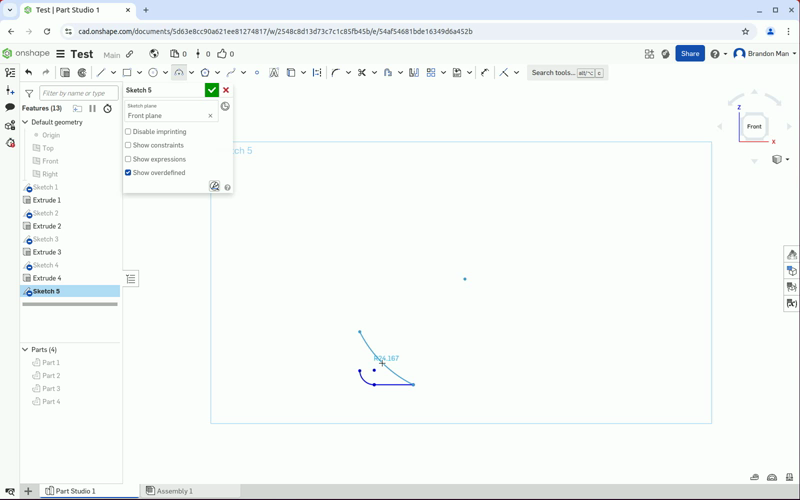
click(382, 362)
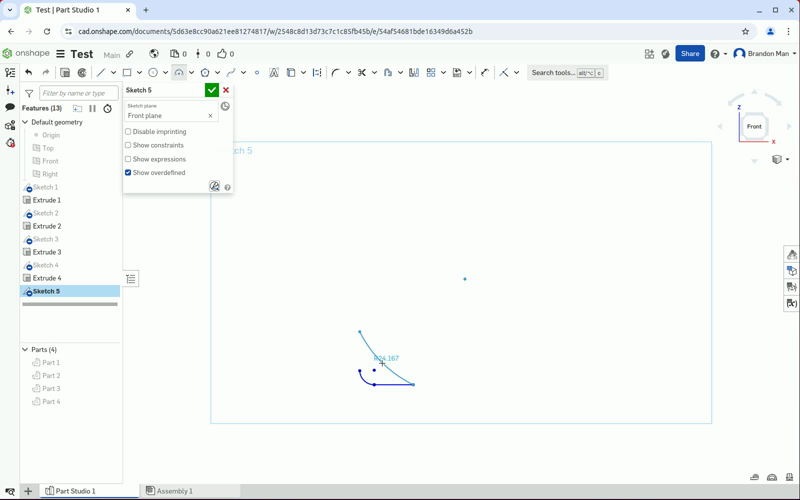
key_up(shift)
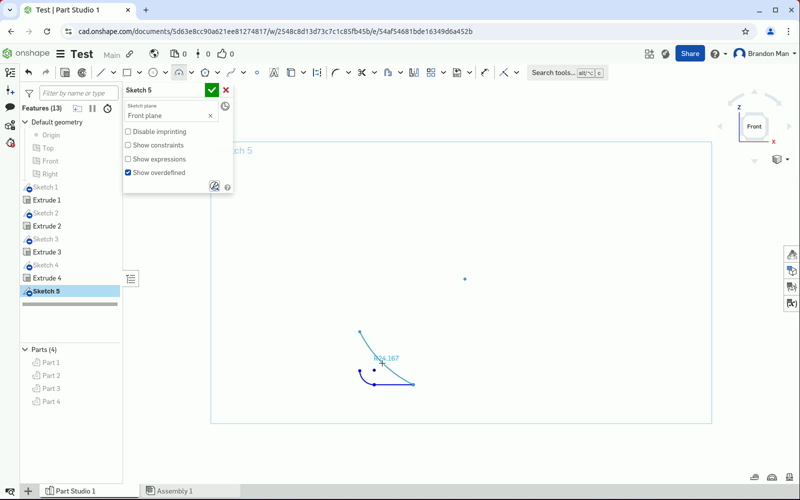
key(esc)
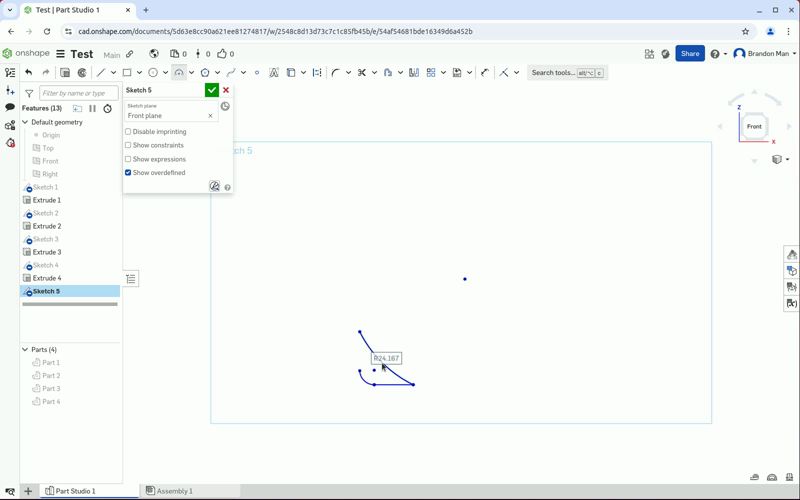
key(l)
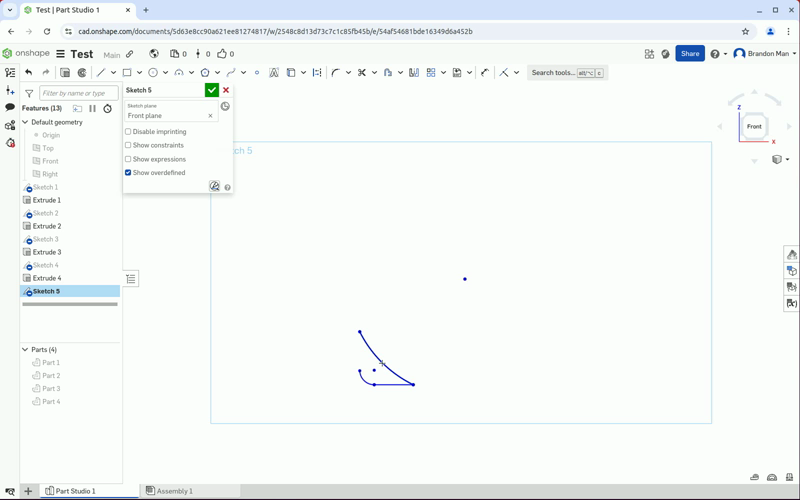
mouse_move(359, 331)
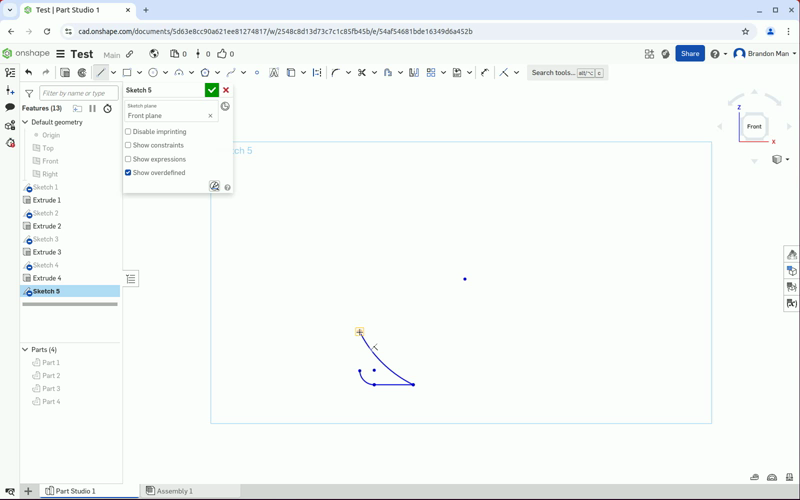
click(359, 331)
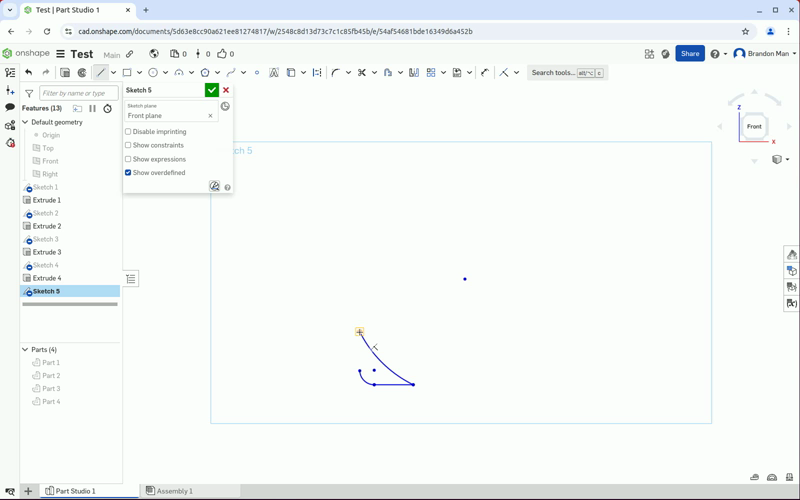
mouse_move(389, 331)
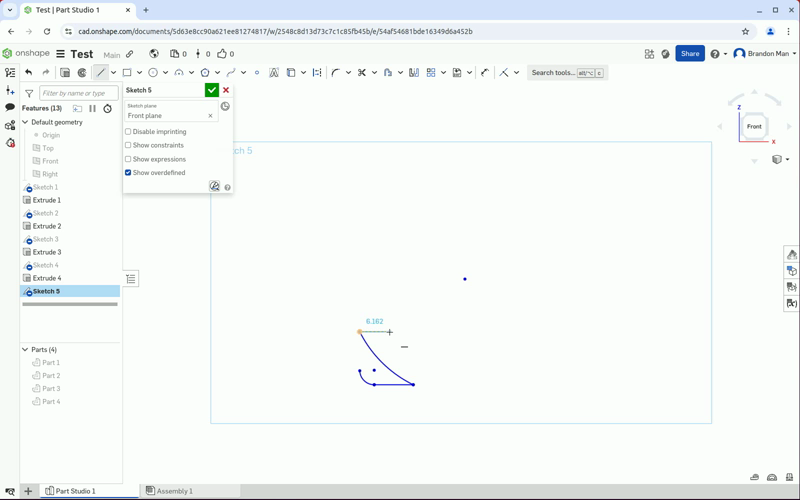
key_down(shift)
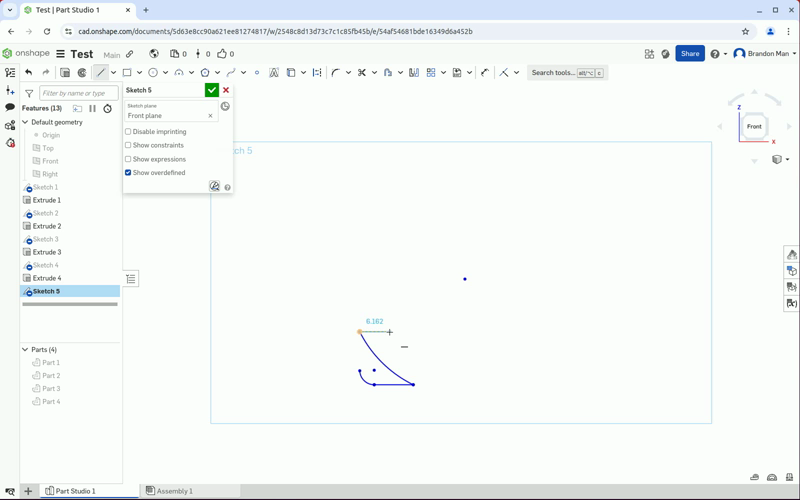
mouse_move(359, 370)
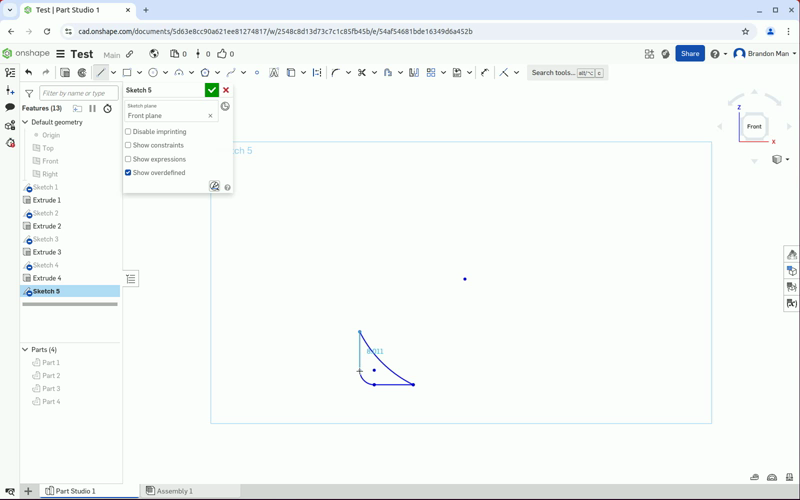
key_up(shift)
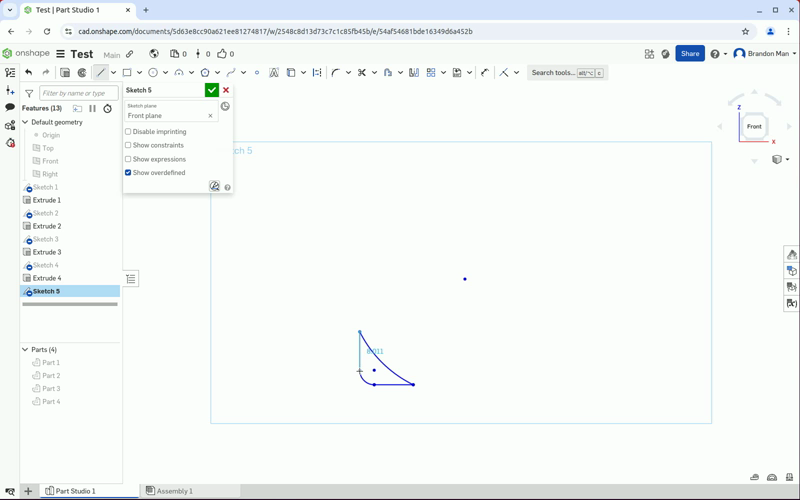
click(359, 370)
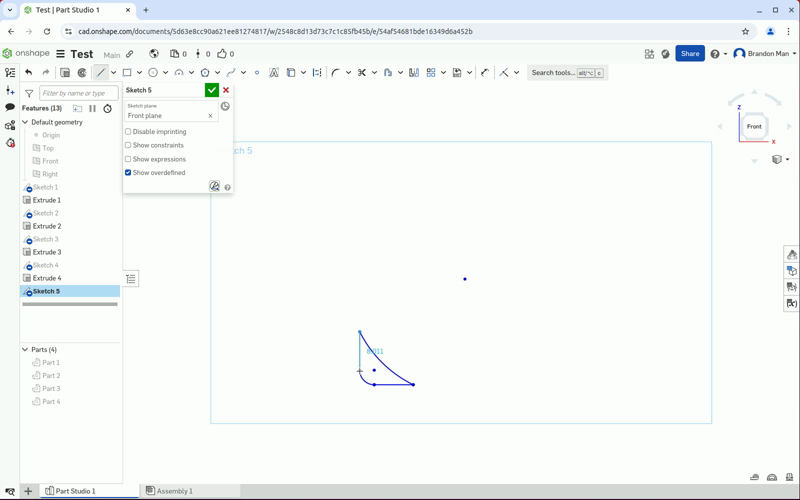
key(esc)
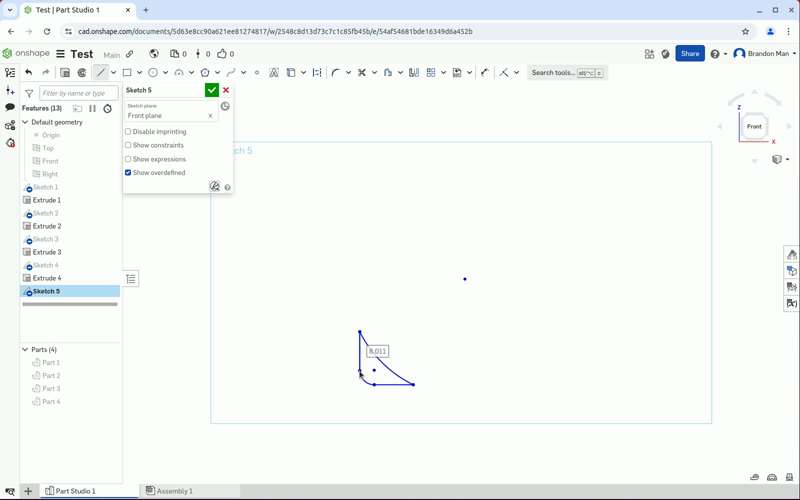
mouse_move(379, 377)
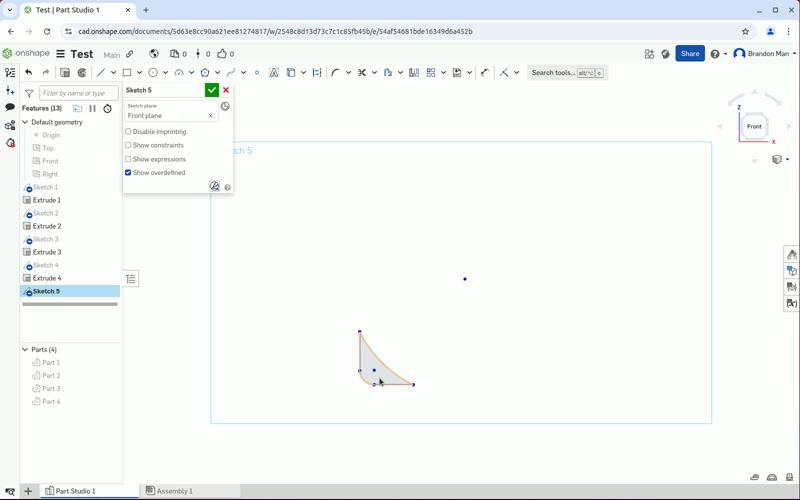
scroll(6)
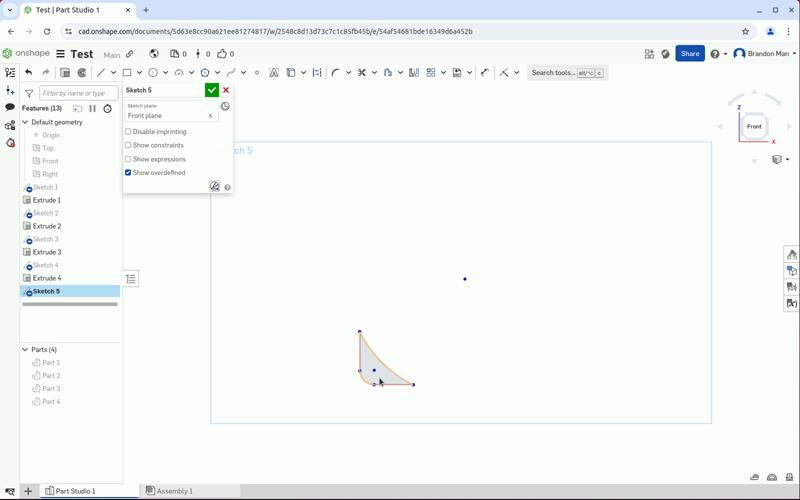
scroll(6)
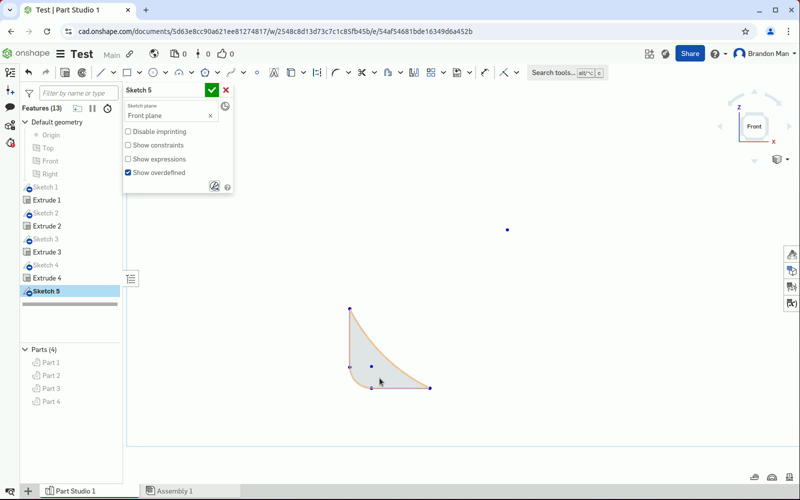
scroll(6)
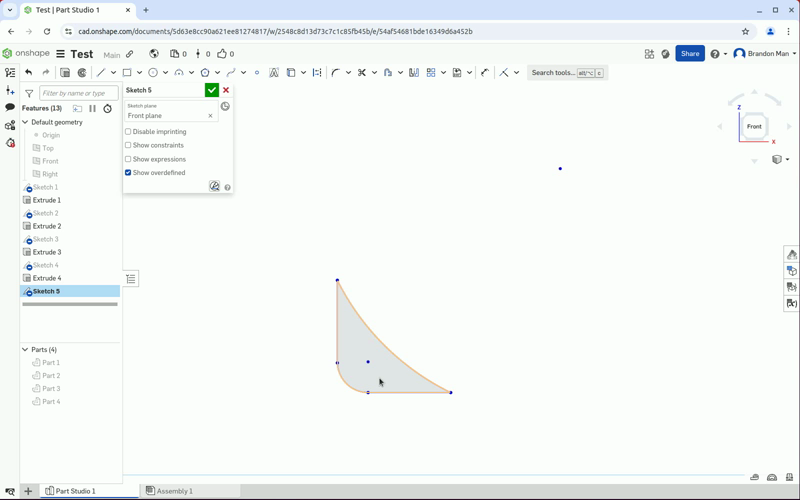
scroll(6)
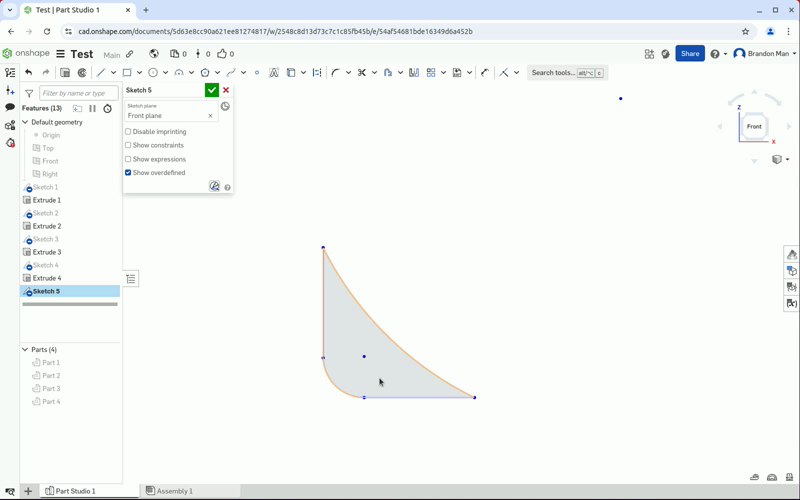
scroll(6)
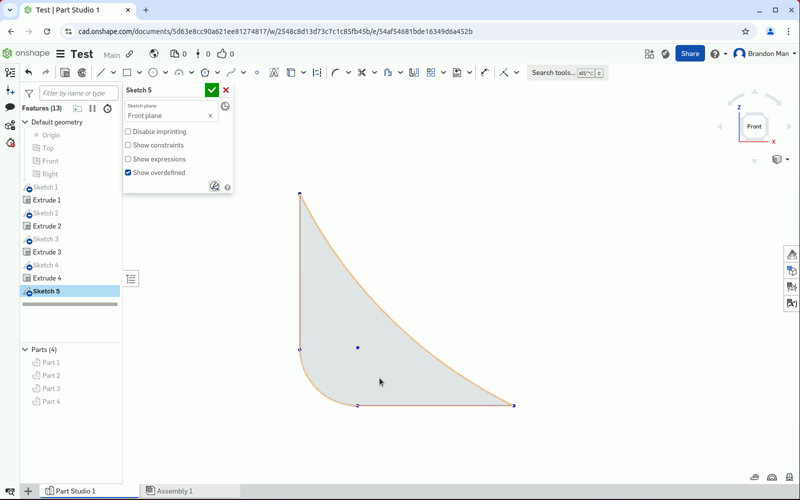
scroll(6)
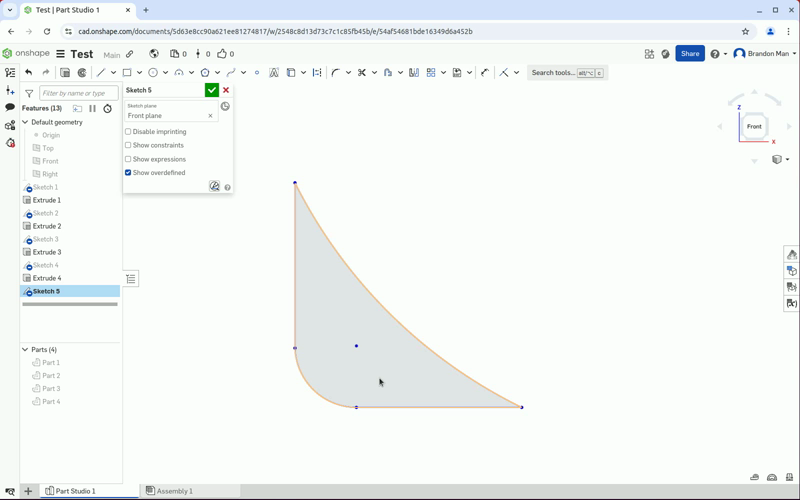
scroll(6)
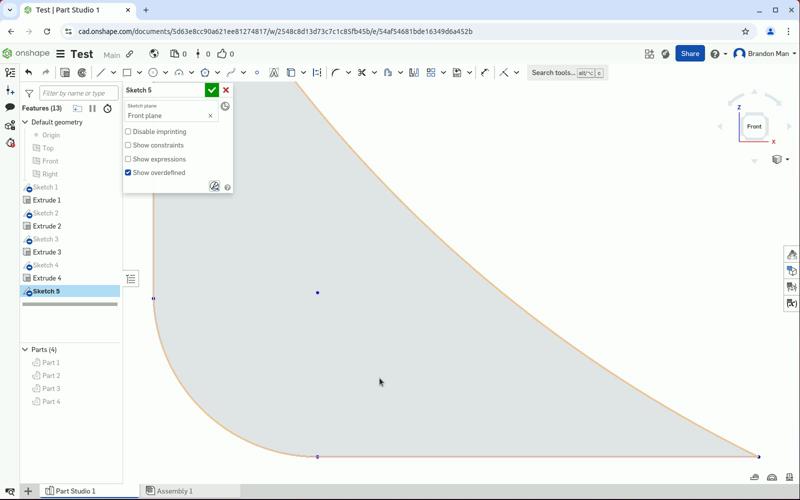
click(379, 377)
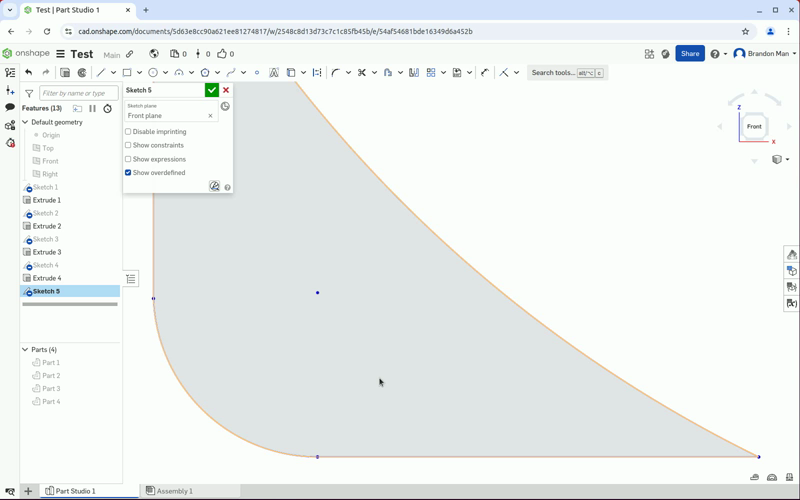
scroll(-6)
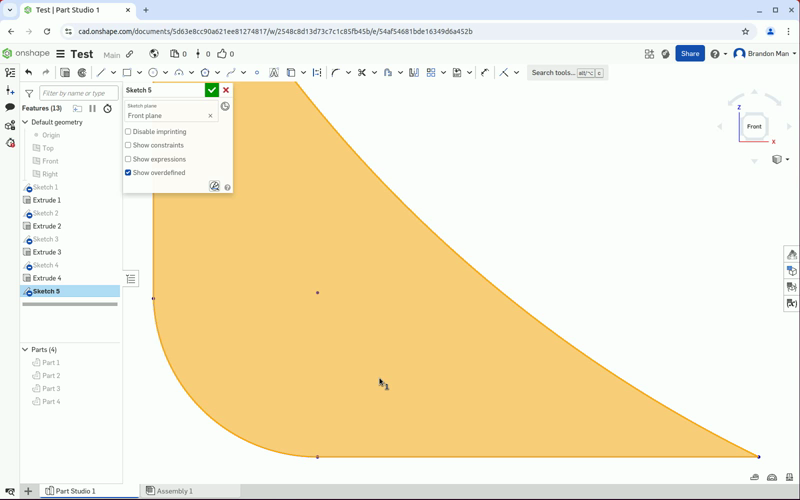
scroll(-6)
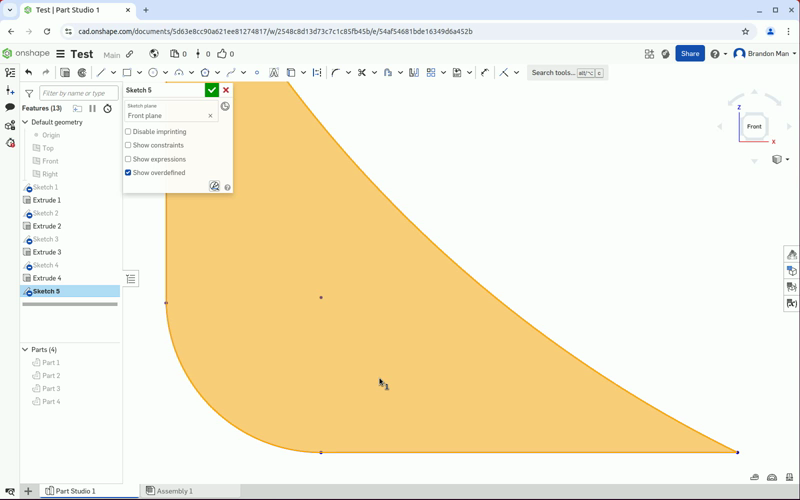
scroll(-6)
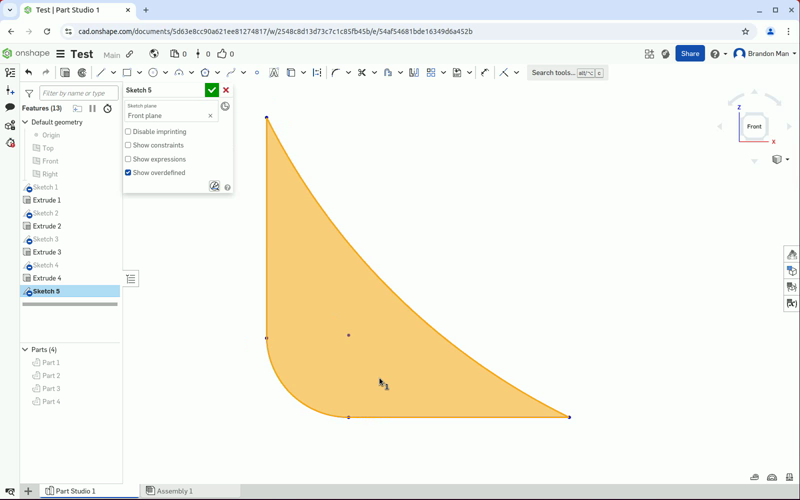
scroll(-6)
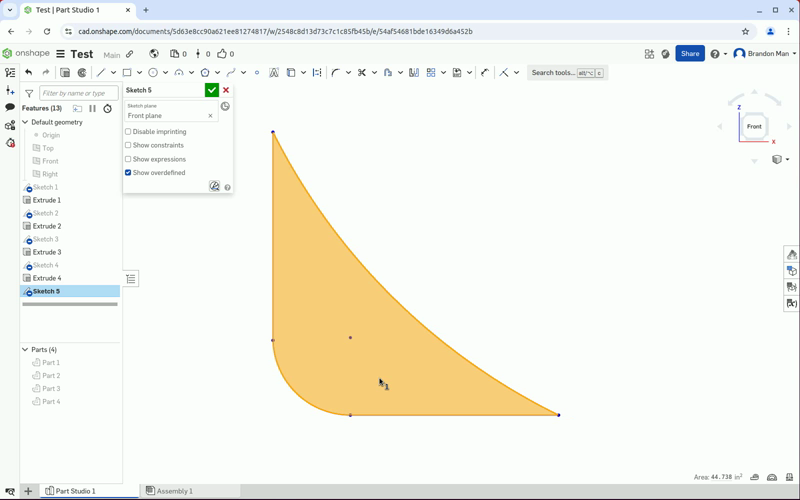
scroll(-6)
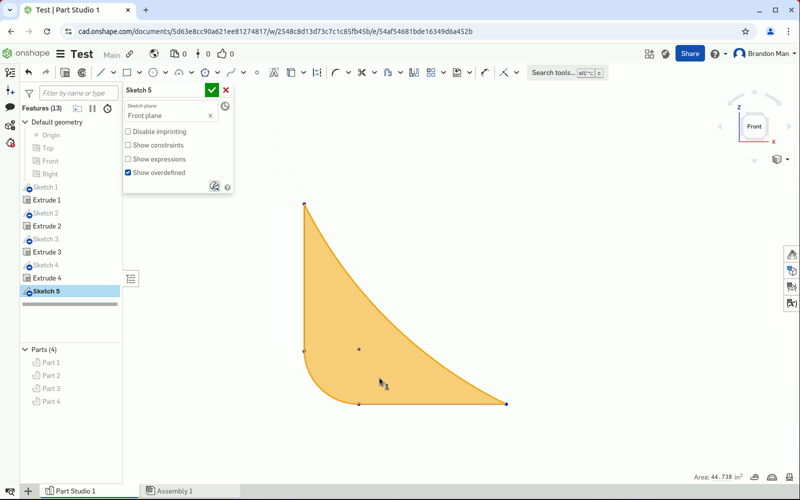
scroll(-6)
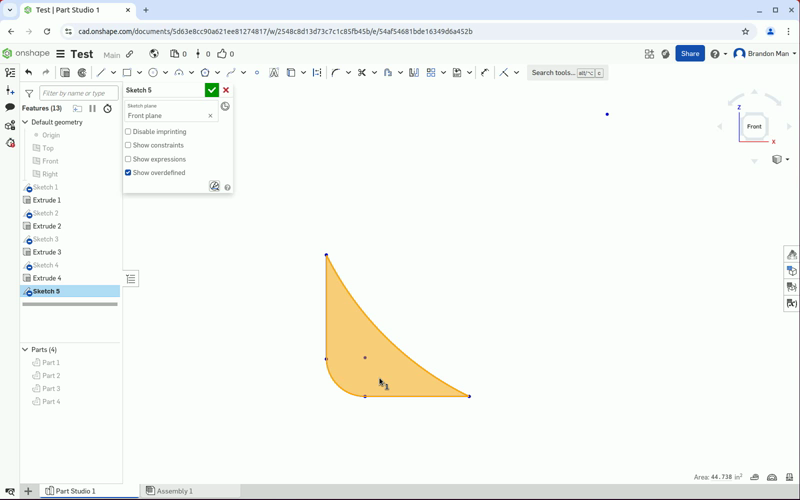
scroll(-6)
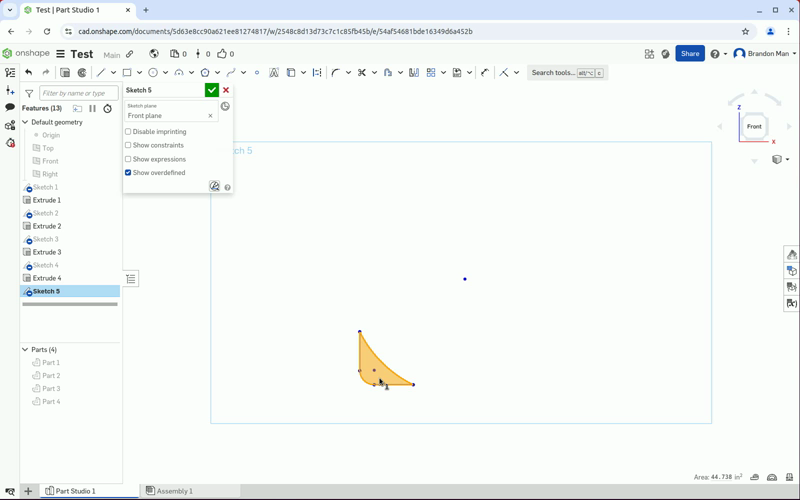
mouse_move(73, 352)
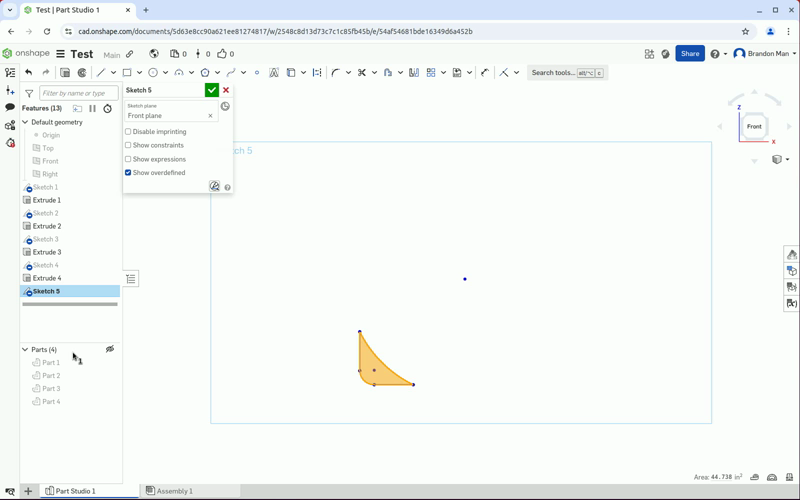
key(shift+y)
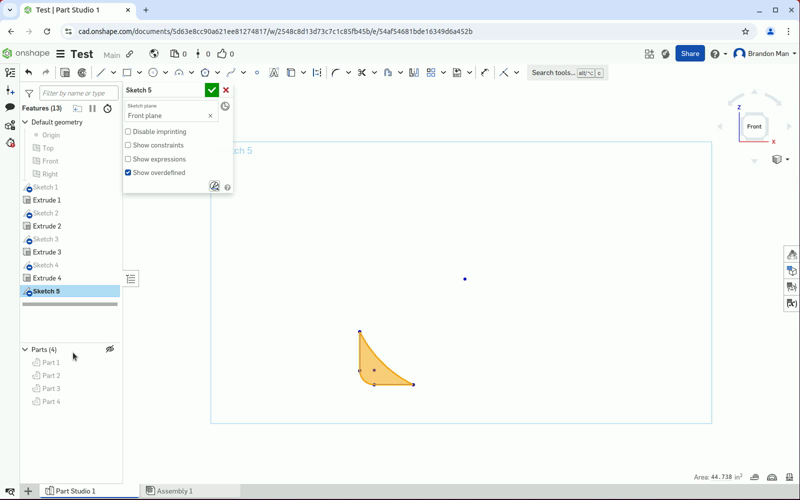
key(shift+e)
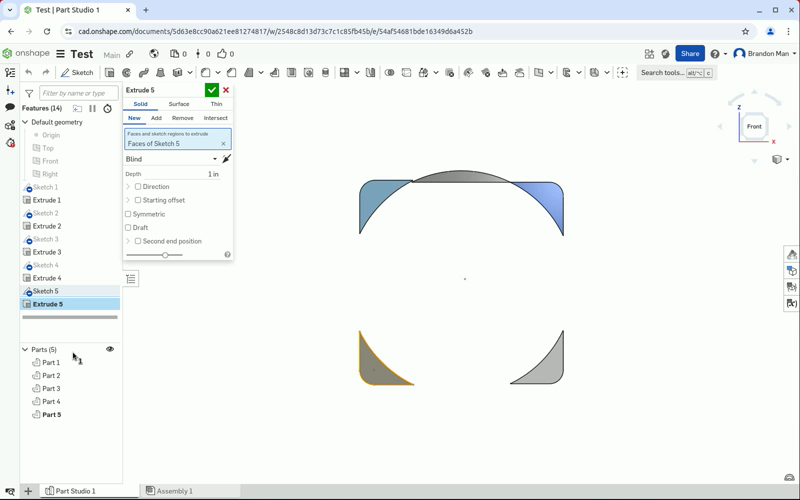
mouse_move(143, 106)
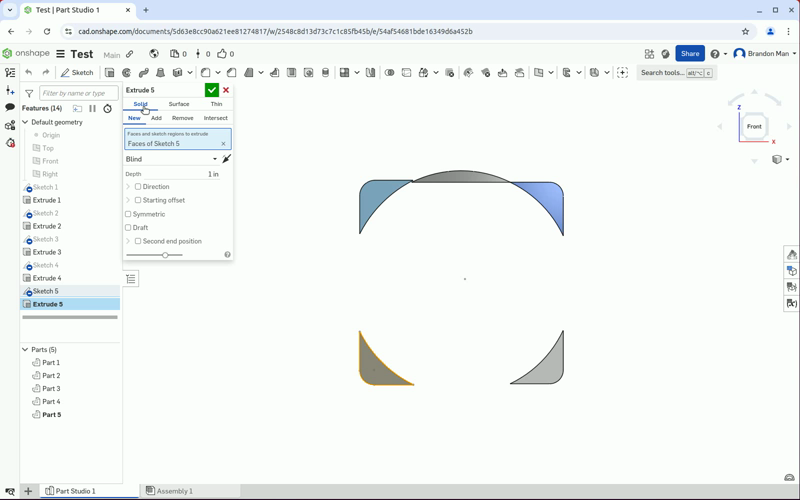
click(143, 106)
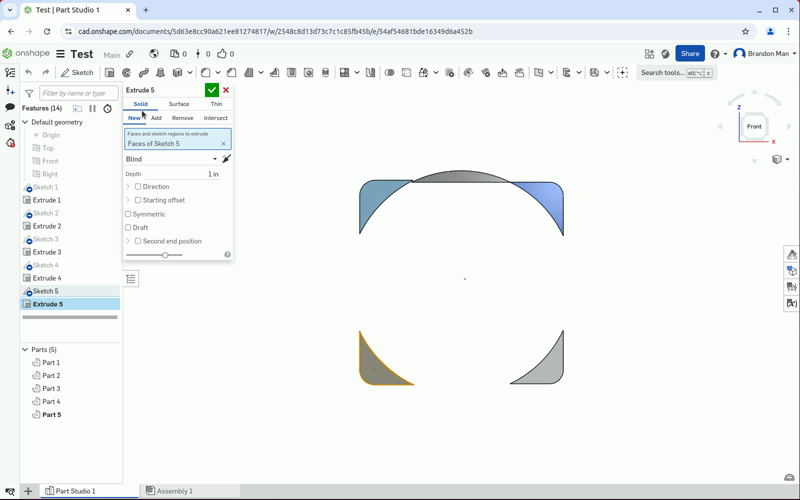
mouse_move(137, 120)
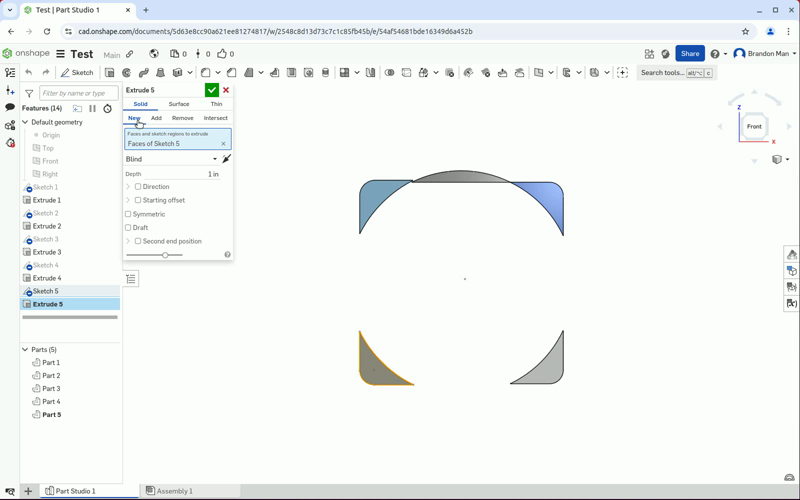
click(137, 120)
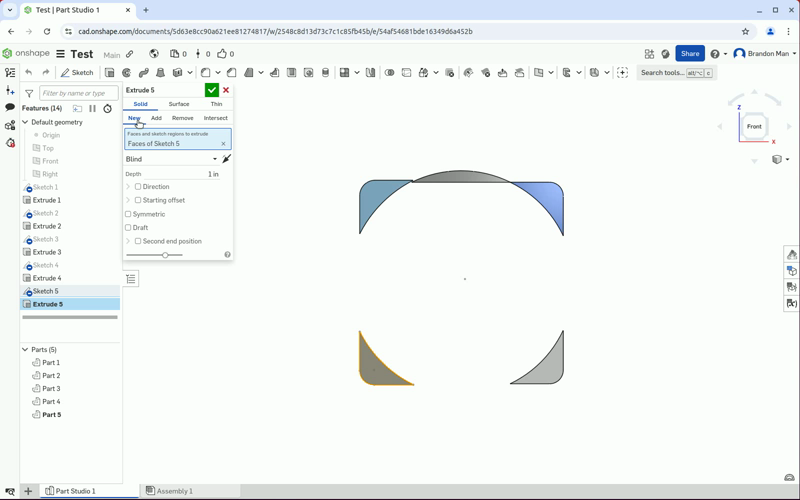
key(tab, 4)
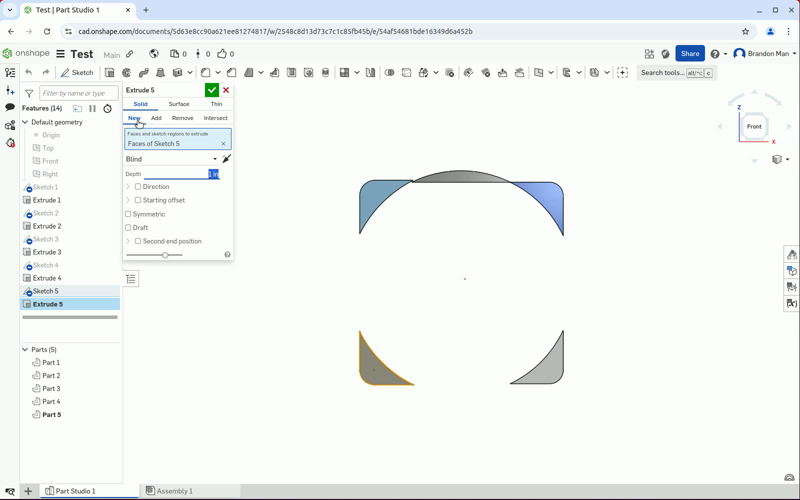
text(2.407)
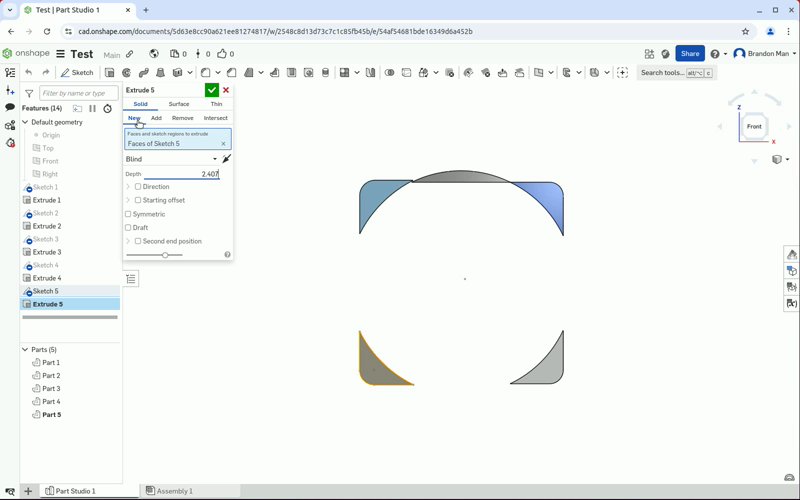
key(enter)
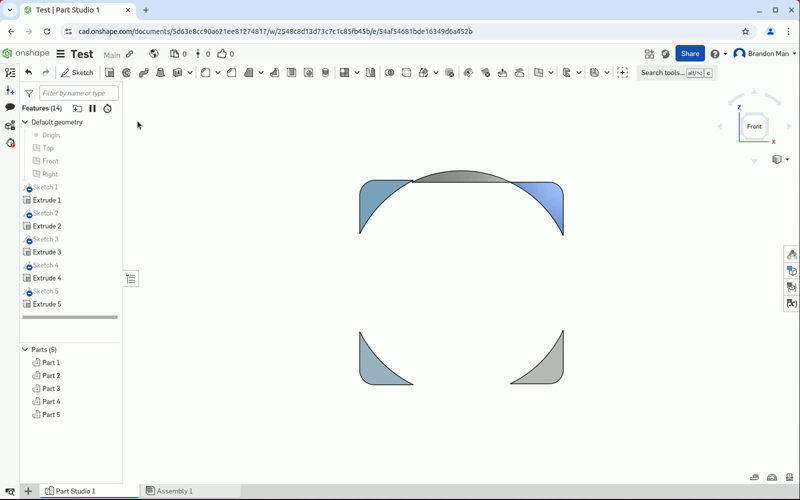
key(shift+h)
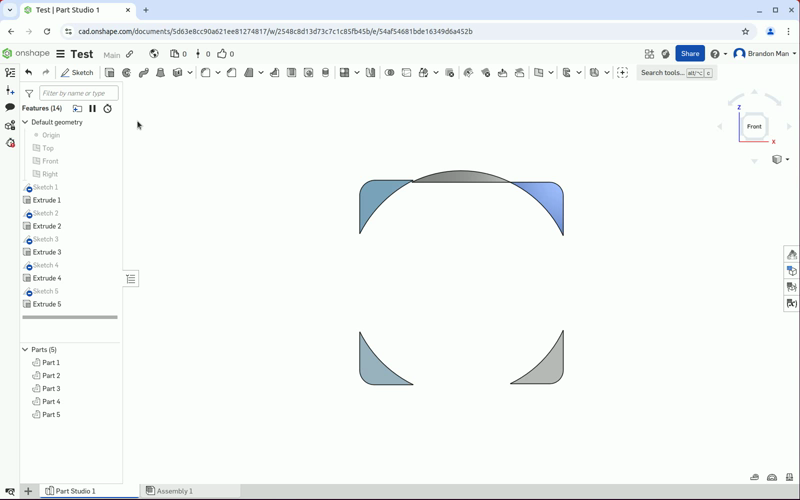
key(shift+h)
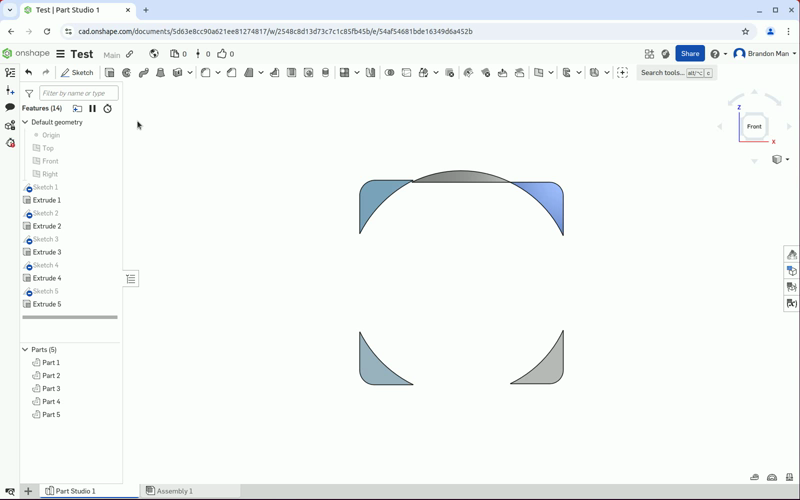
mouse_move(73, 189)
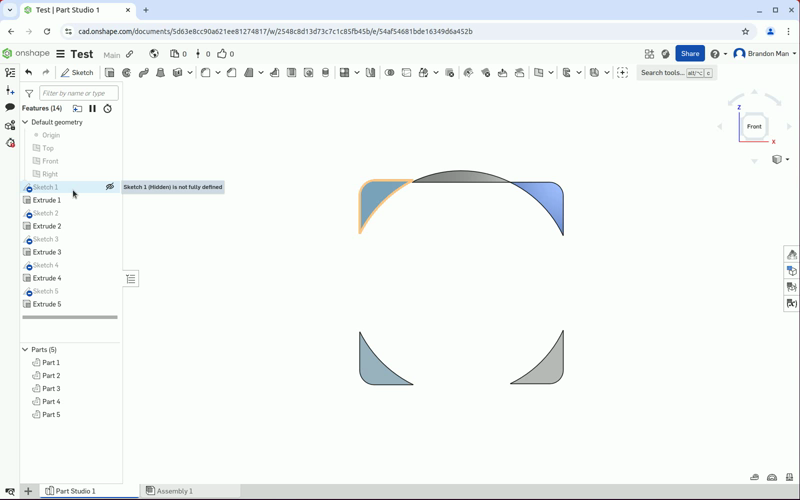
click(73, 189)
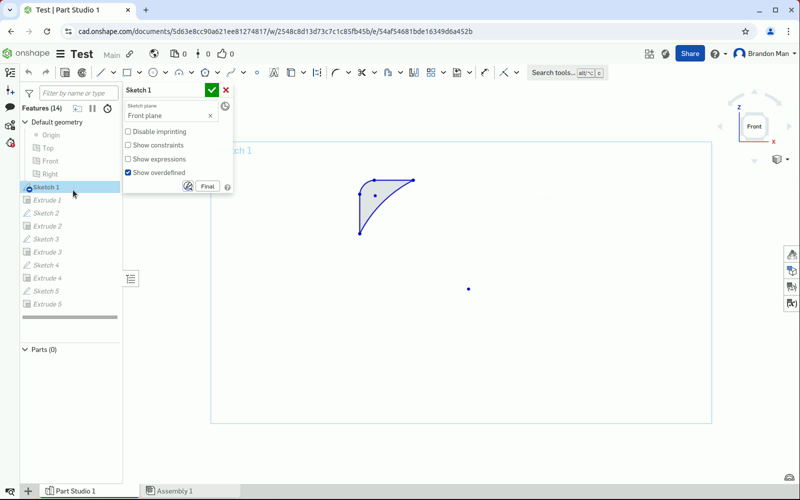
mouse_move(229, 92)
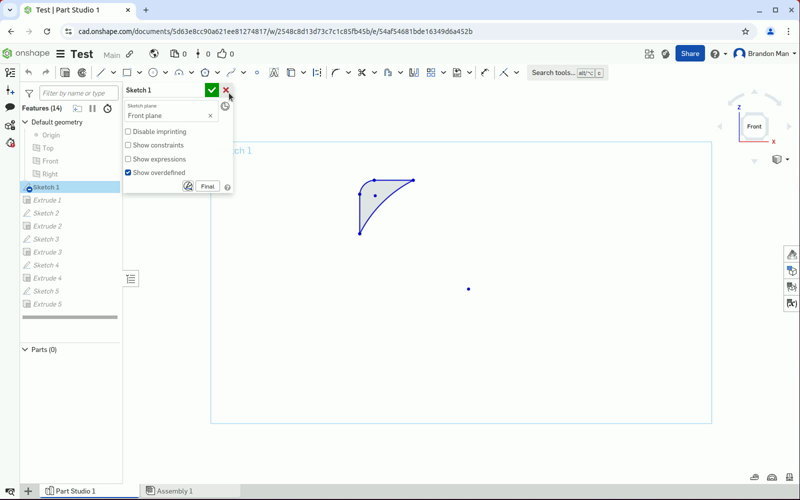
click(229, 92)
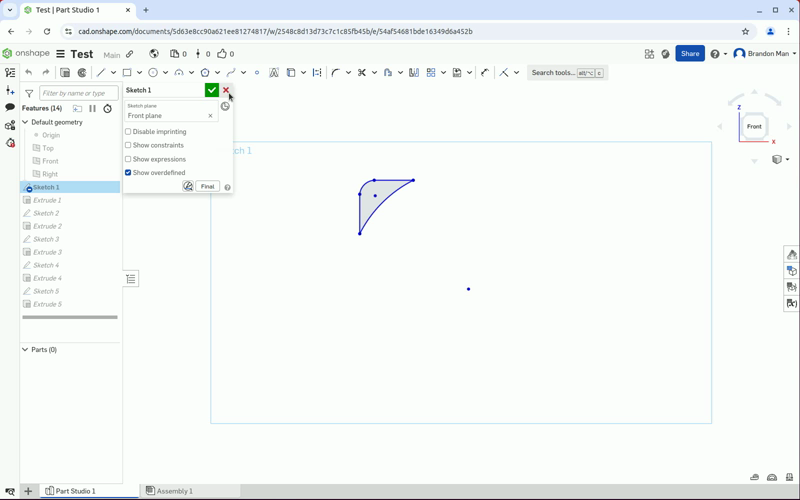
key(shift+s)
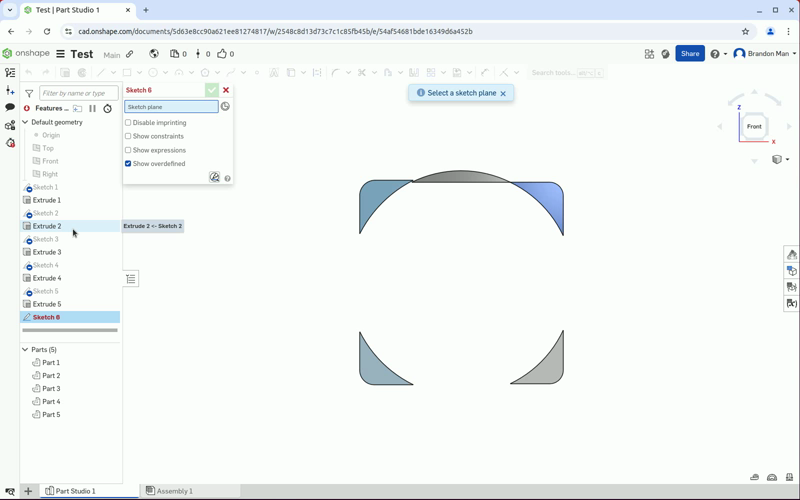
scroll(3)
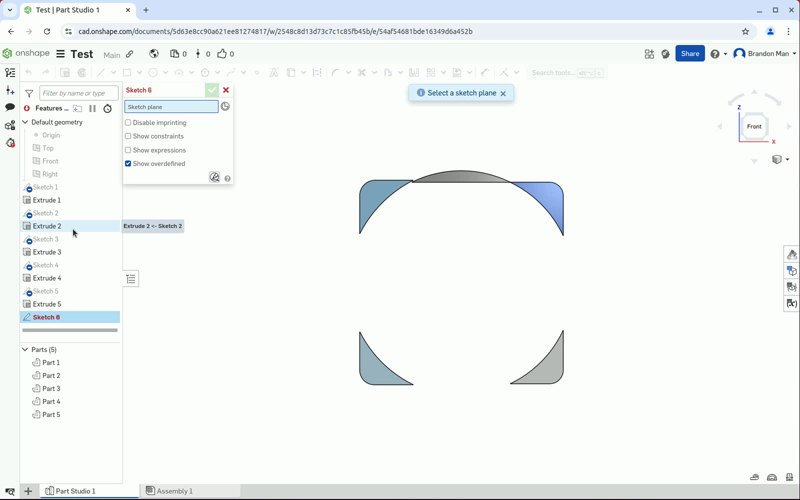
mouse_move(73, 163)
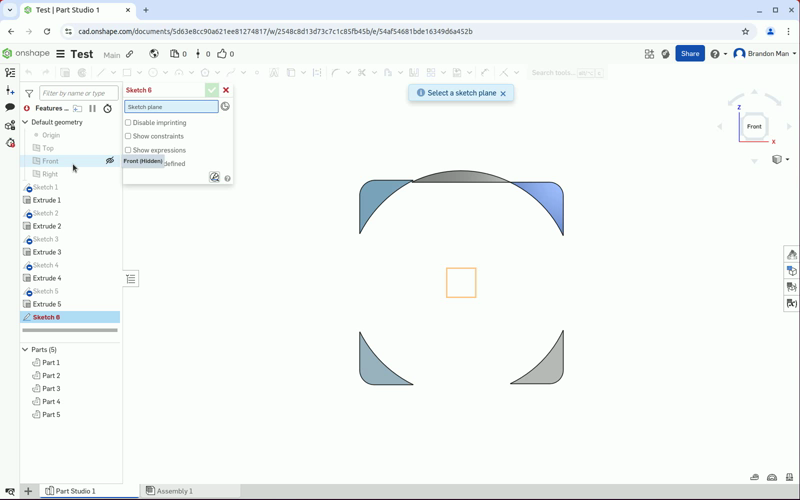
click(73, 163)
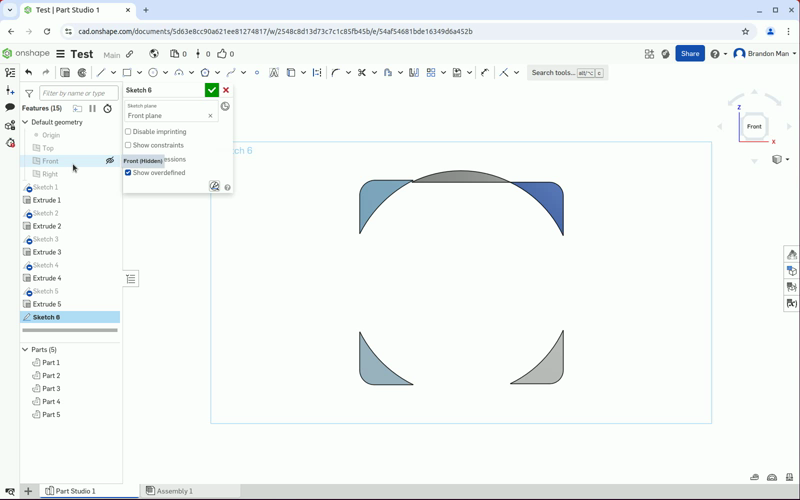
mouse_move(73, 352)
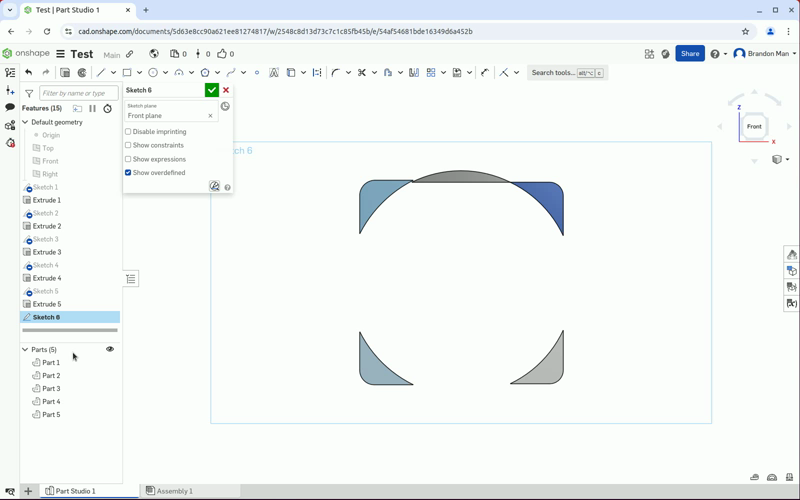
key(y)
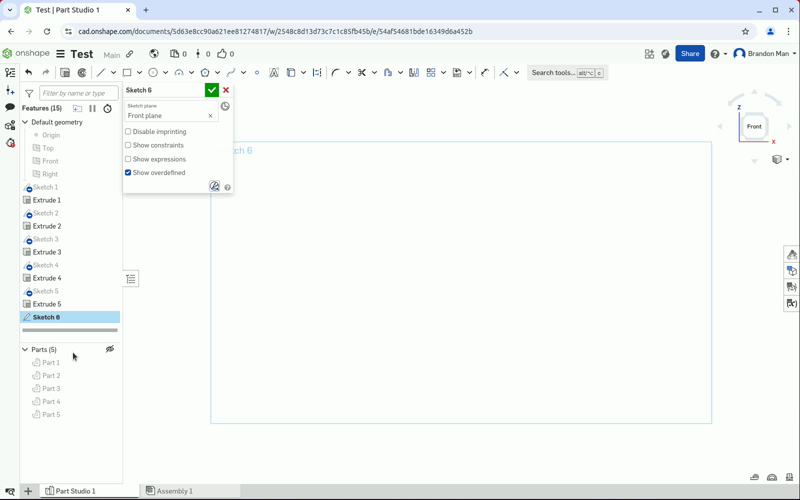
key(a)
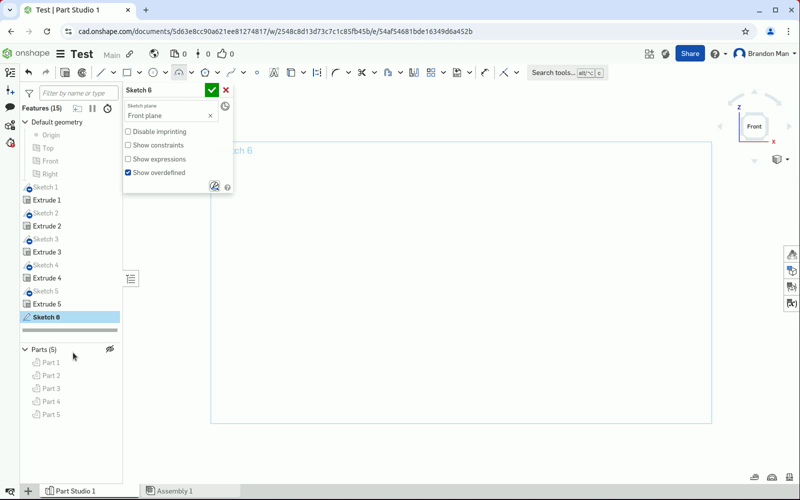
key_down(shift)
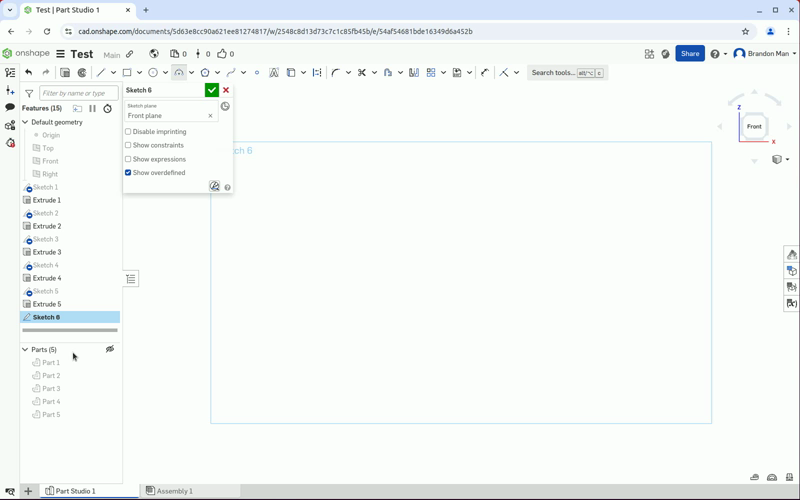
mouse_move(359, 332)
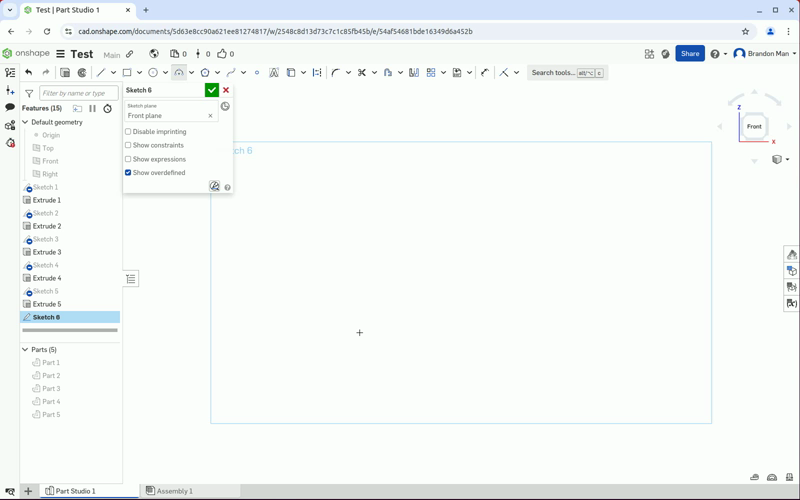
click(359, 332)
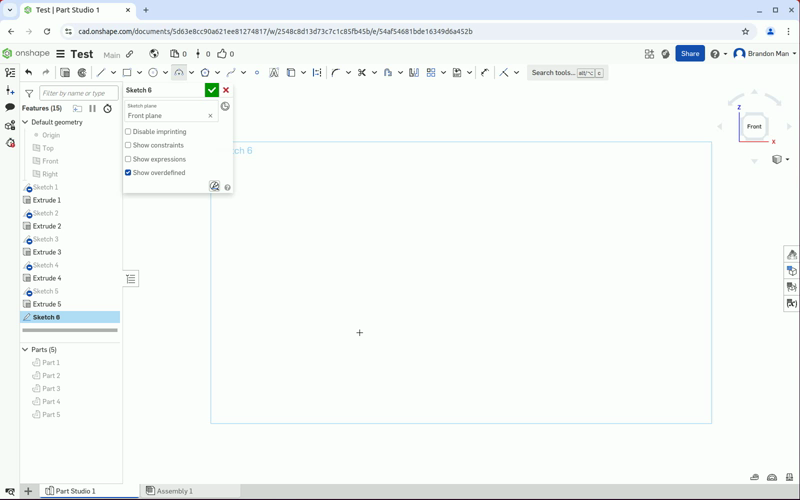
key_up(shift)
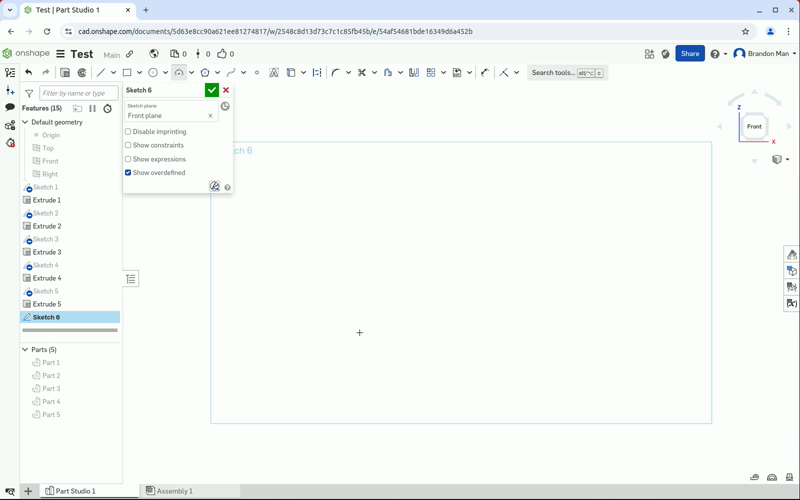
key_down(shift)
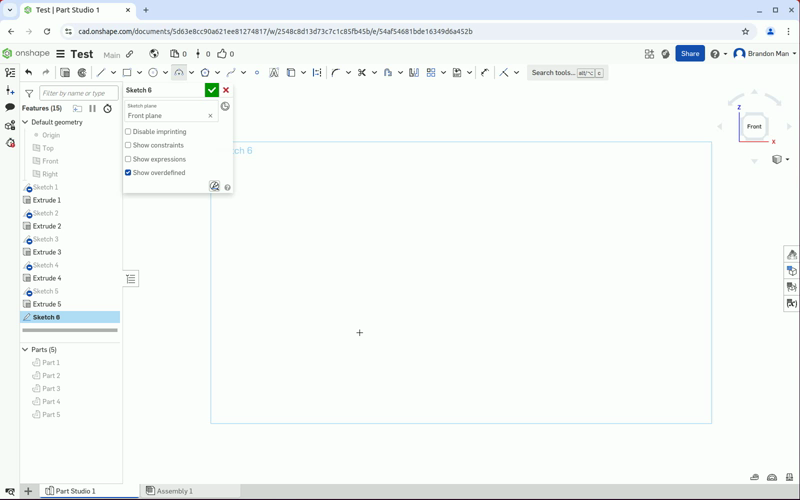
mouse_move(410, 383)
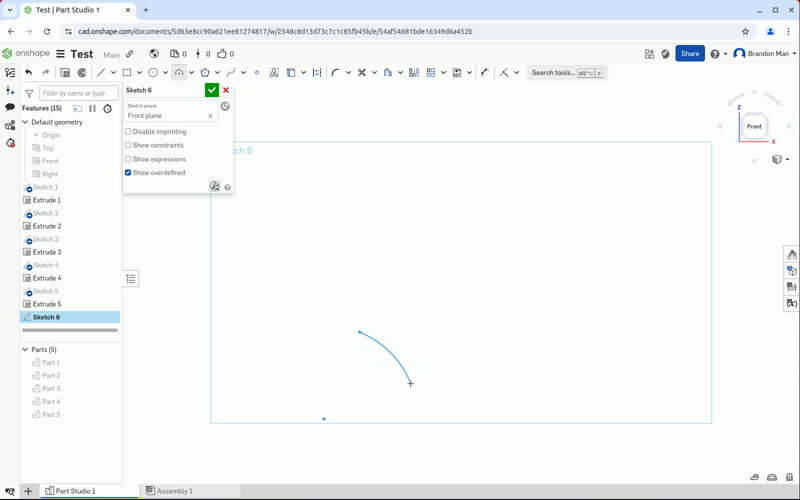
click(410, 383)
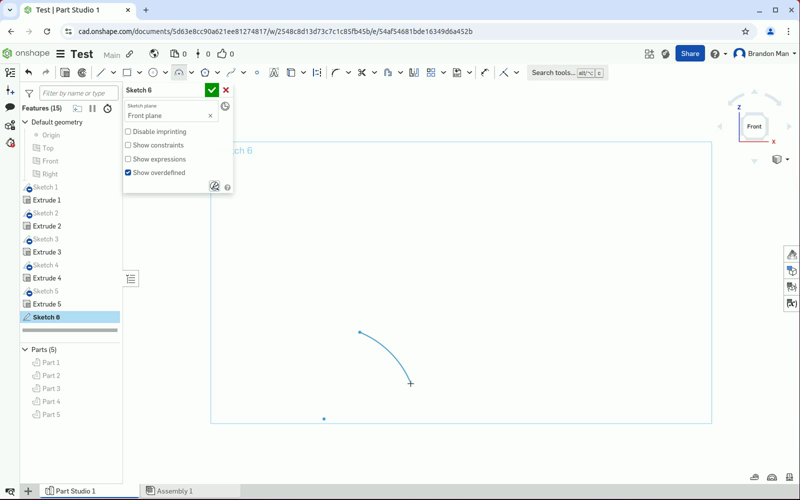
mouse_move(381, 361)
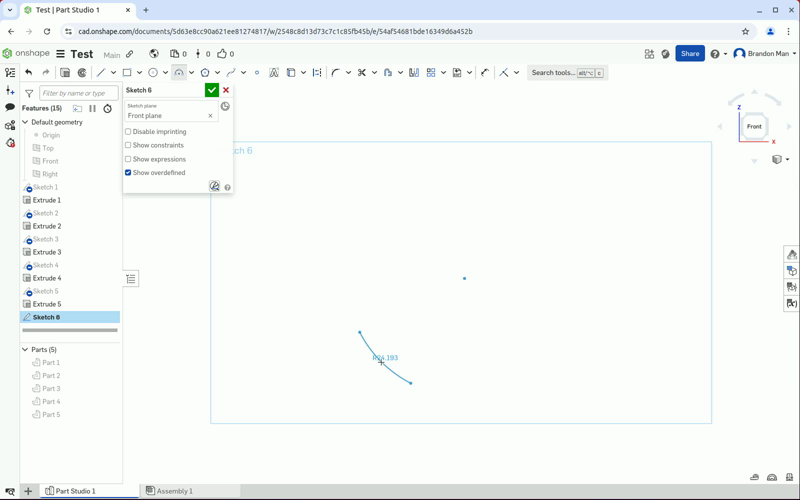
click(381, 361)
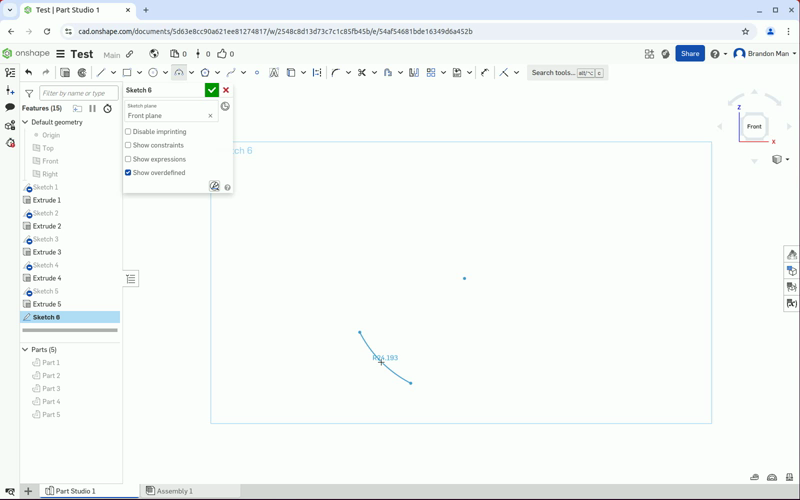
key_up(shift)
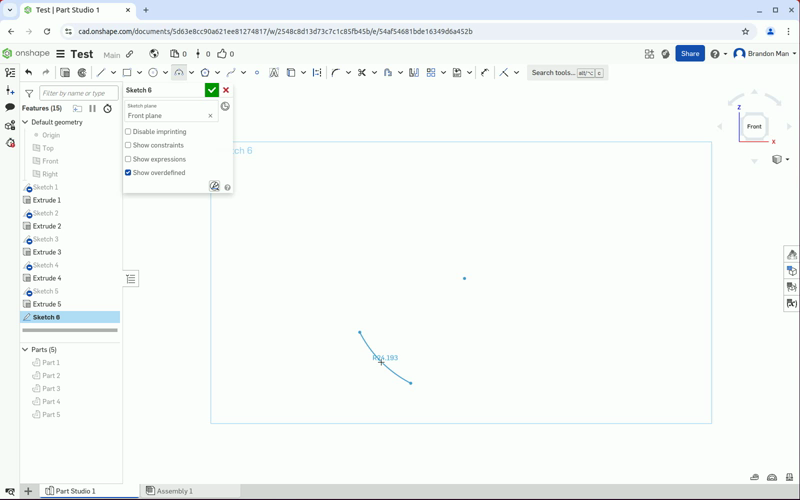
key(esc)
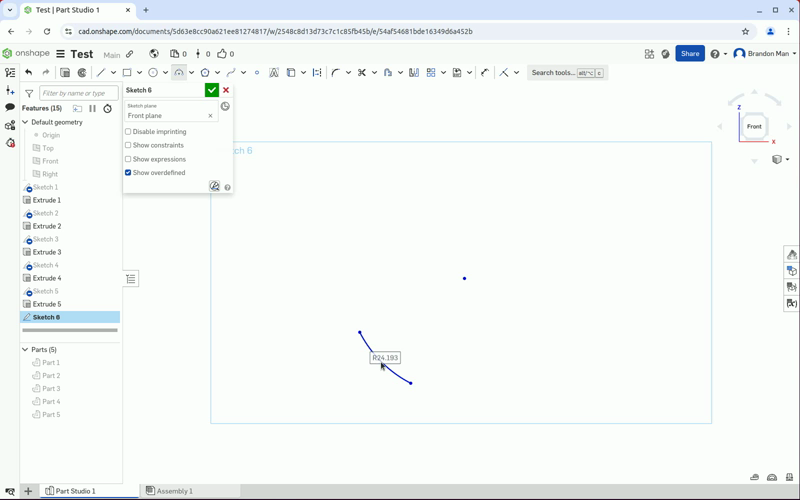
key(l)
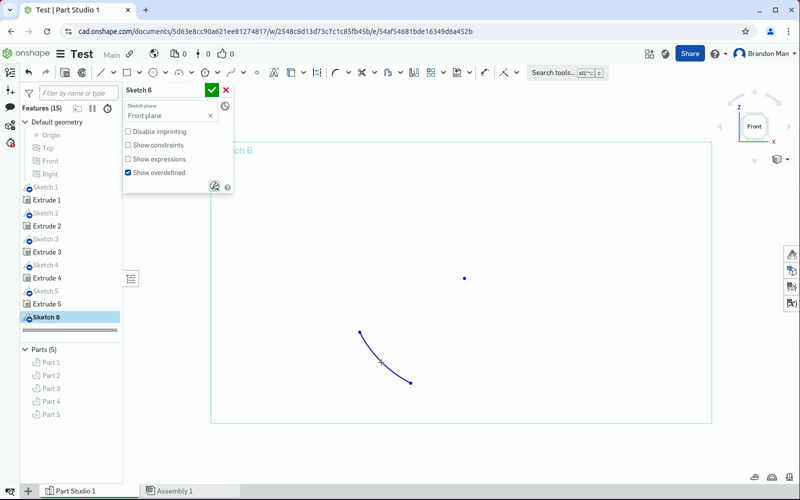
mouse_move(410, 383)
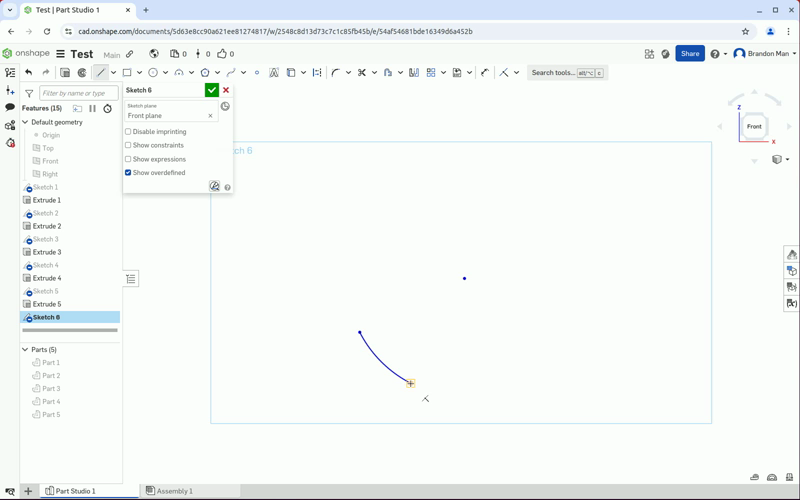
click(410, 383)
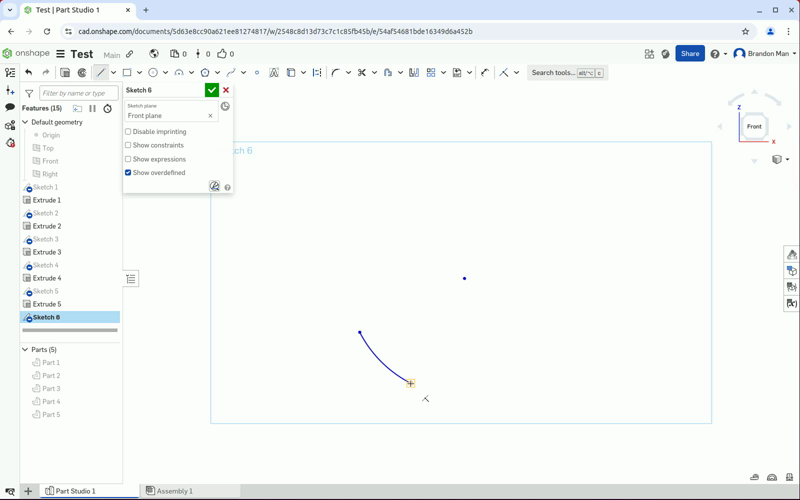
key_down(shift)
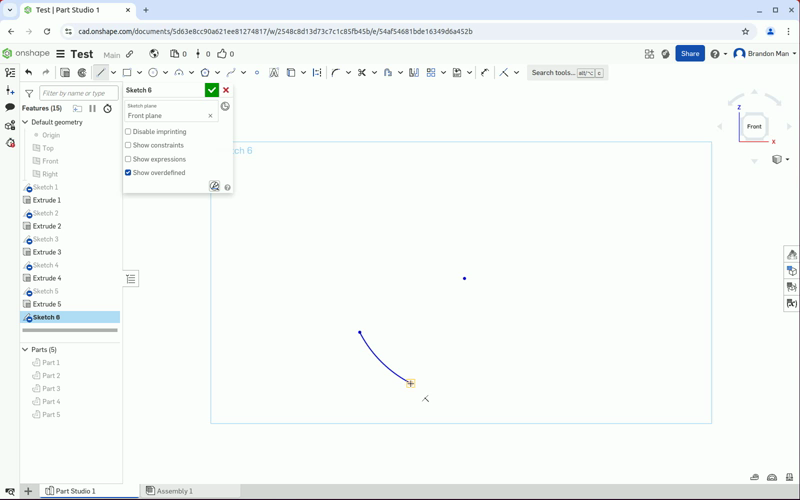
mouse_move(510, 383)
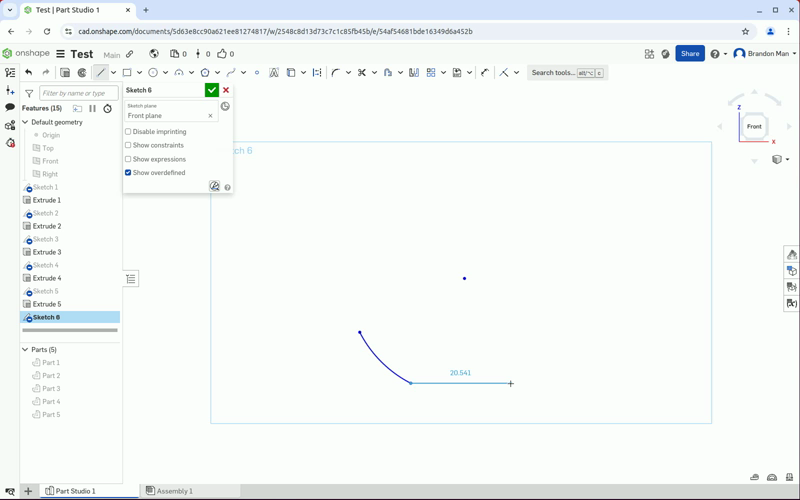
click(510, 383)
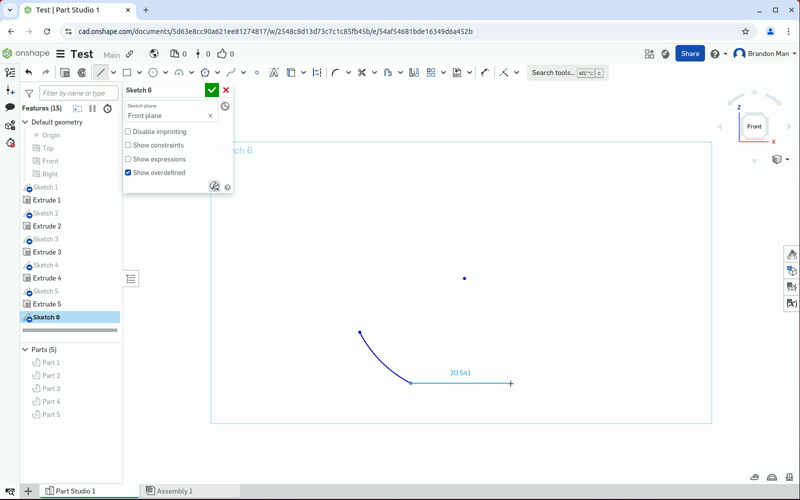
key_up(shift)
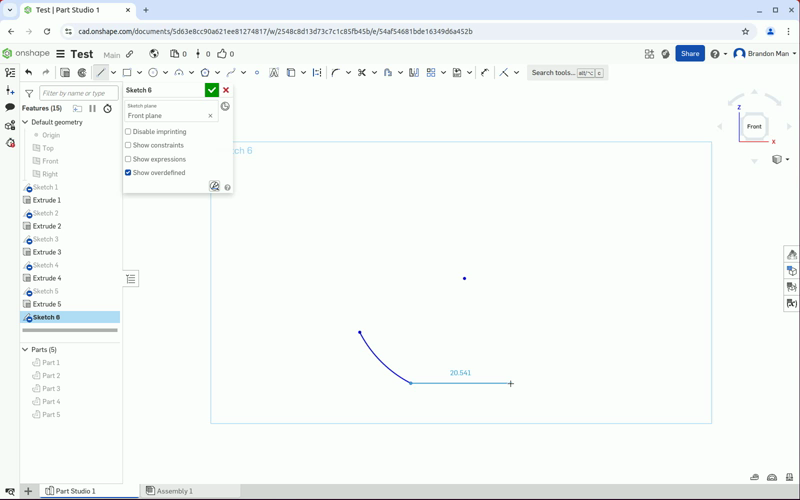
key(esc)
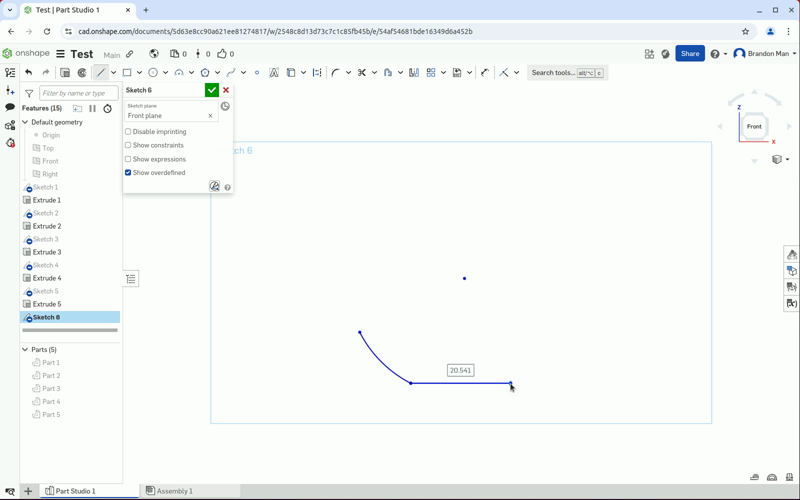
key(a)
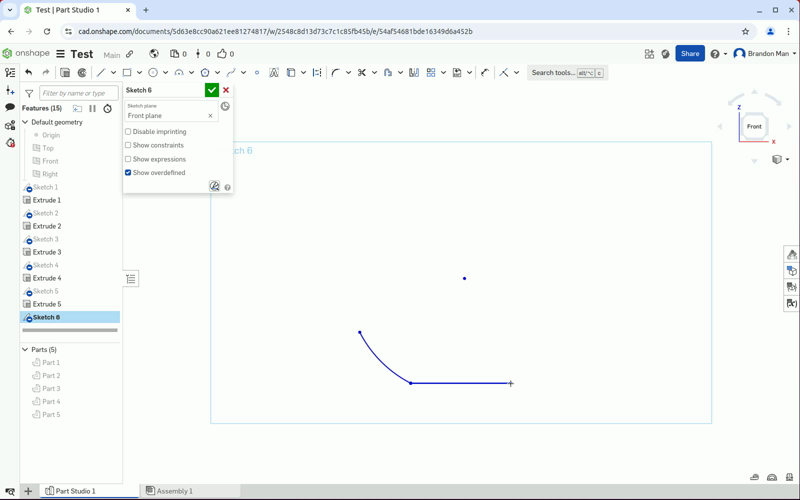
mouse_move(510, 383)
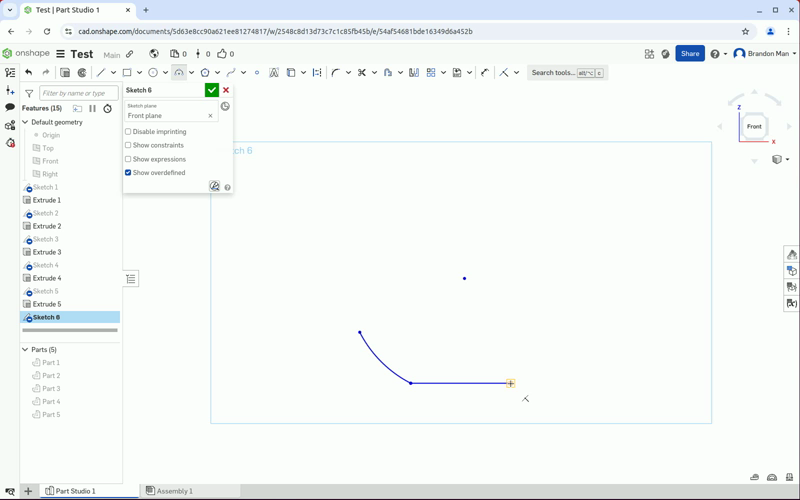
click(510, 383)
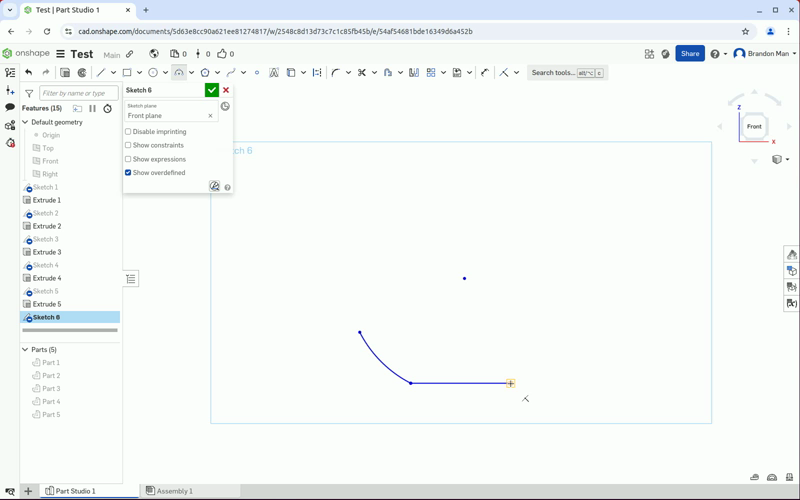
key_down(shift)
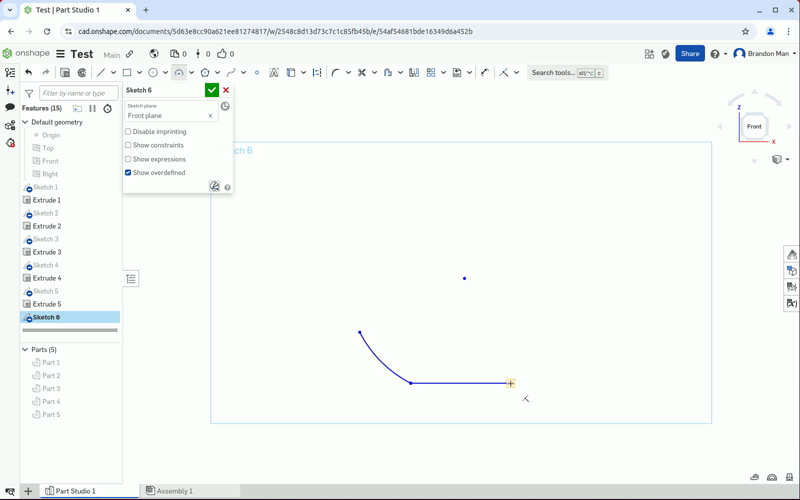
mouse_move(561, 332)
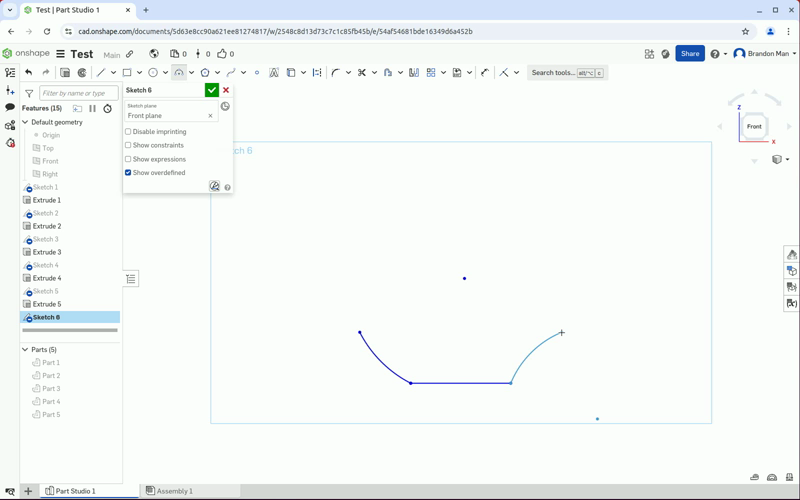
click(561, 332)
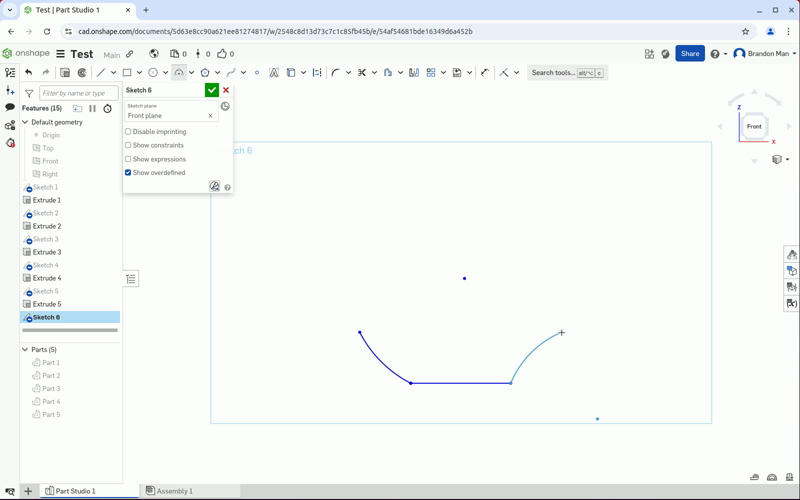
mouse_move(540, 361)
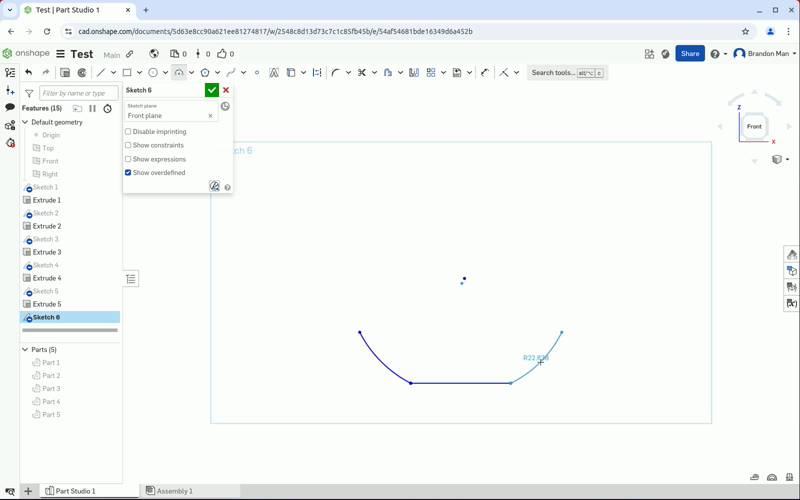
click(540, 361)
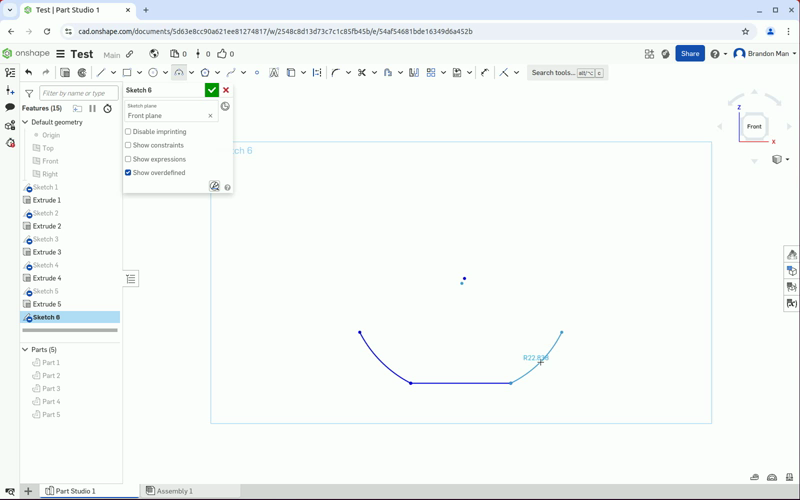
key_up(shift)
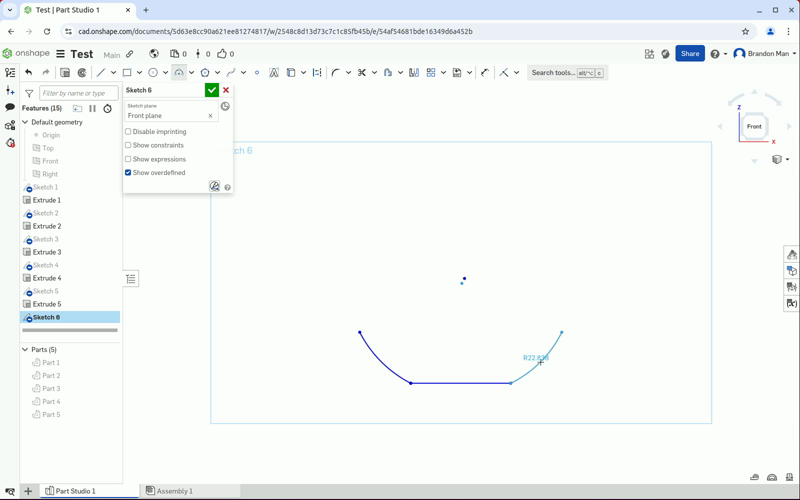
key(esc)
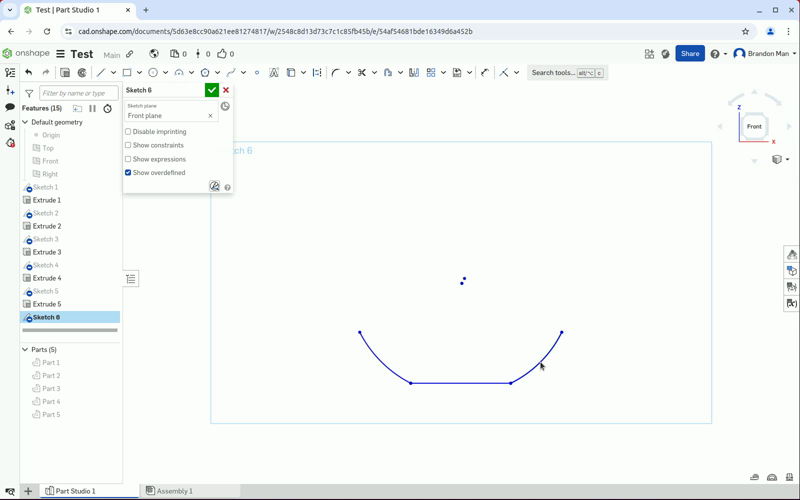
key(l)
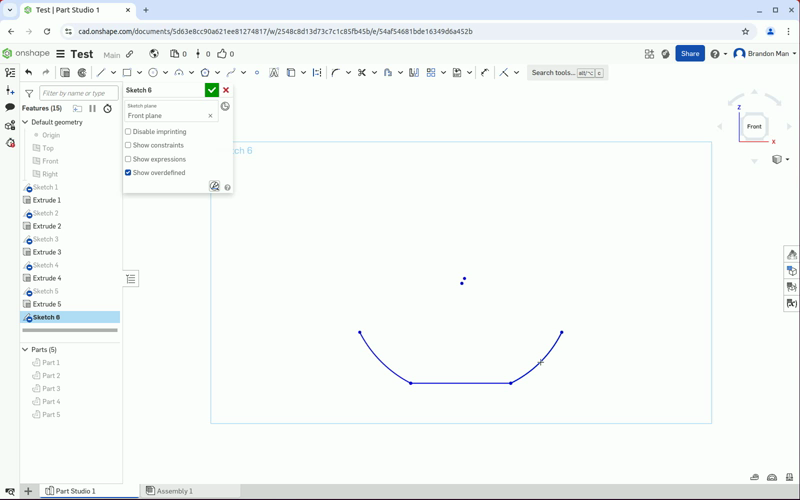
mouse_move(561, 332)
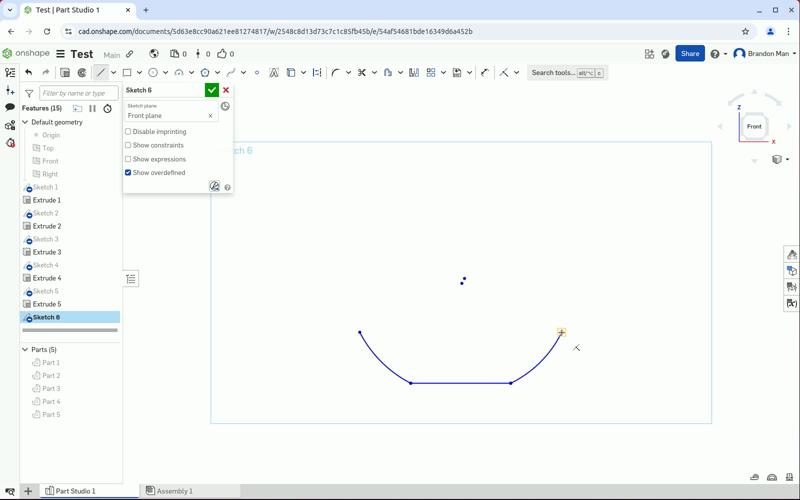
click(561, 332)
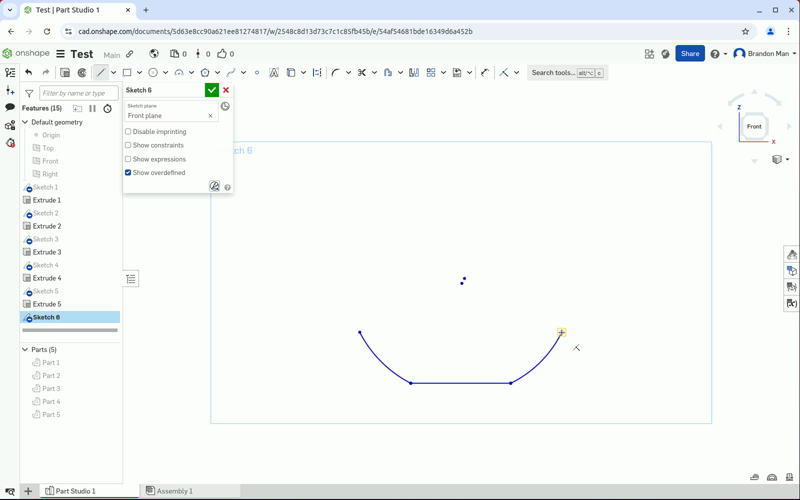
key_down(shift)
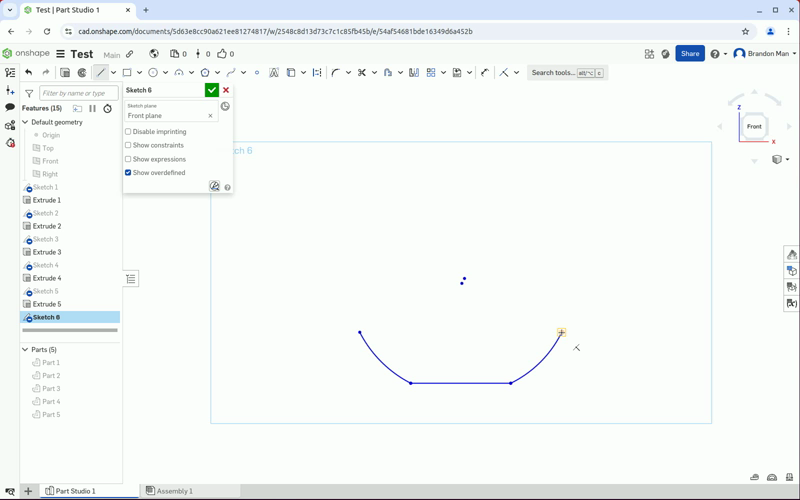
mouse_move(561, 234)
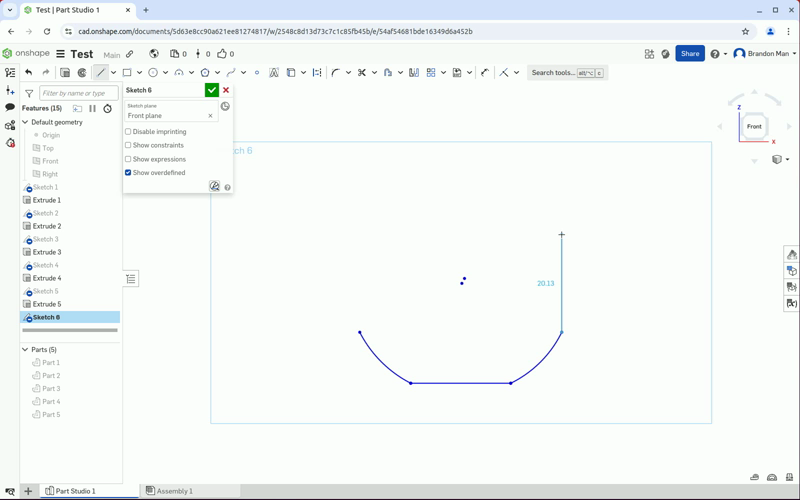
click(561, 234)
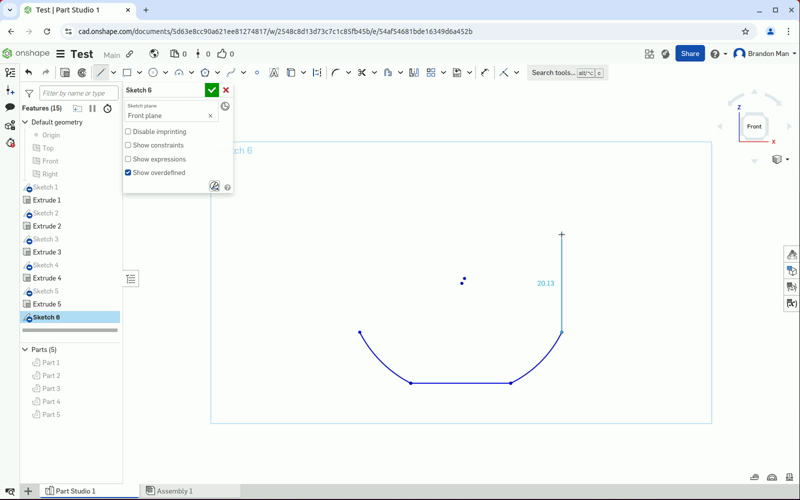
key_up(shift)
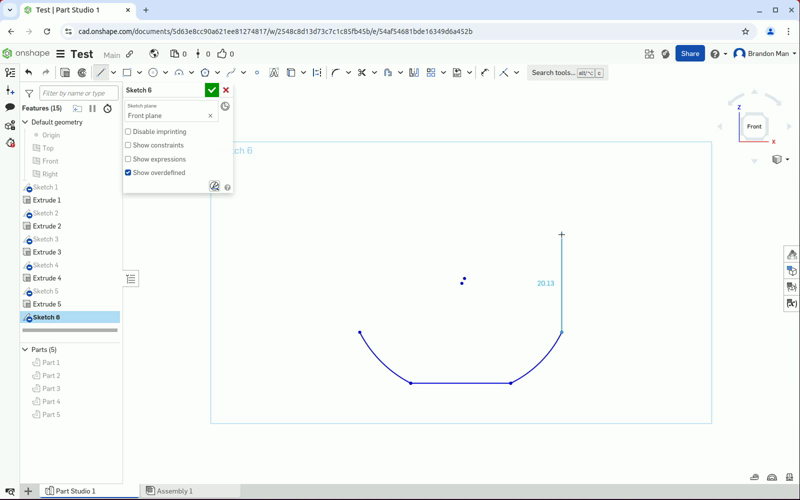
key(esc)
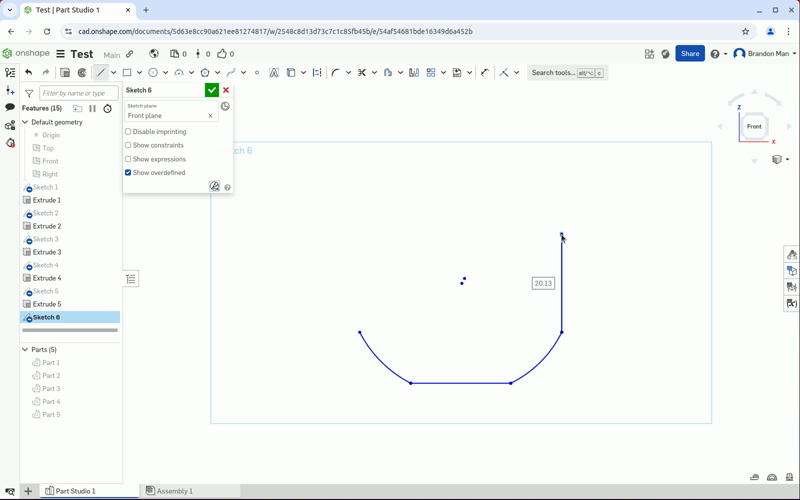
key(a)
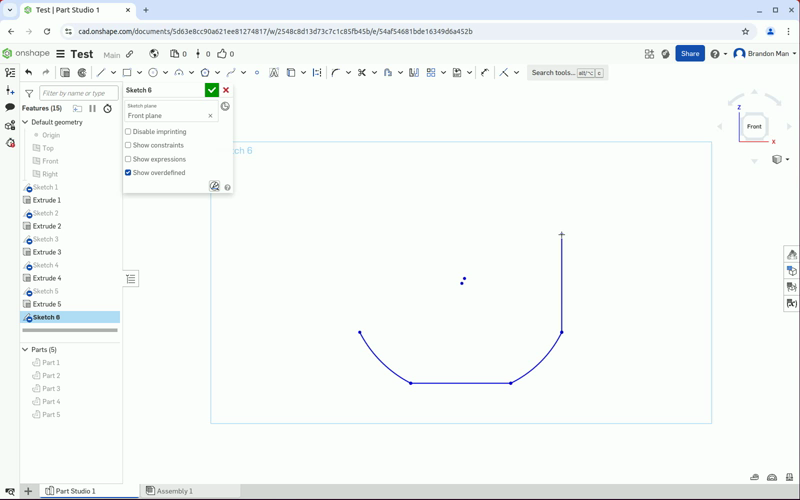
mouse_move(561, 234)
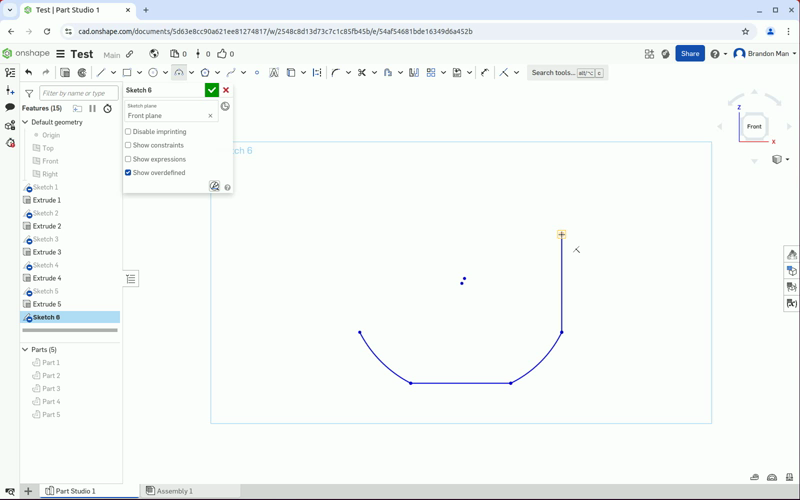
click(561, 234)
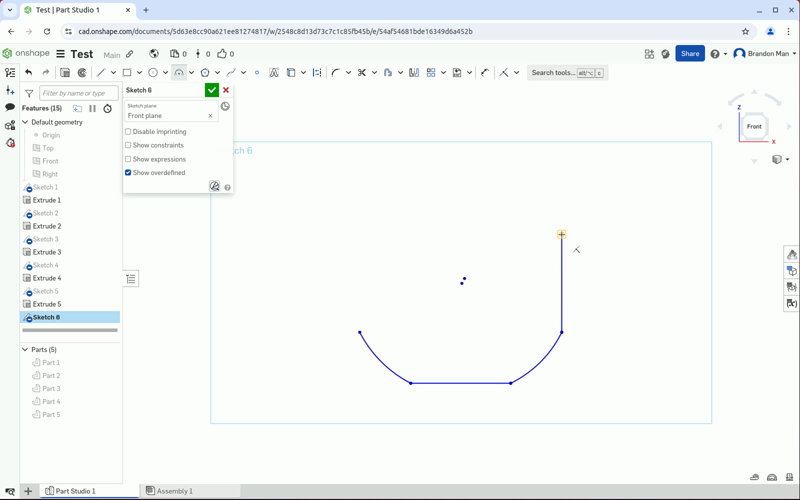
key_down(shift)
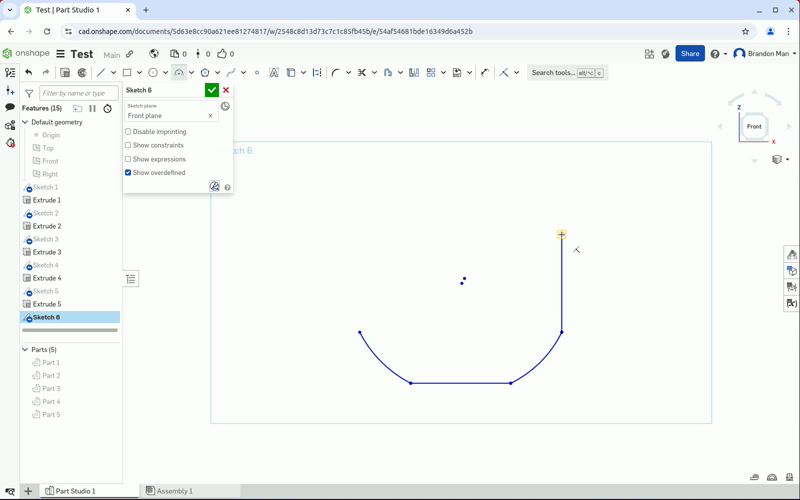
mouse_move(510, 181)
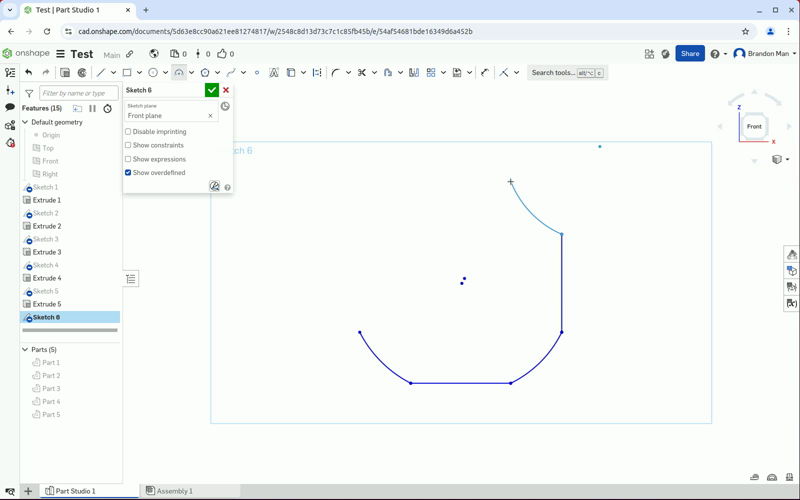
click(510, 181)
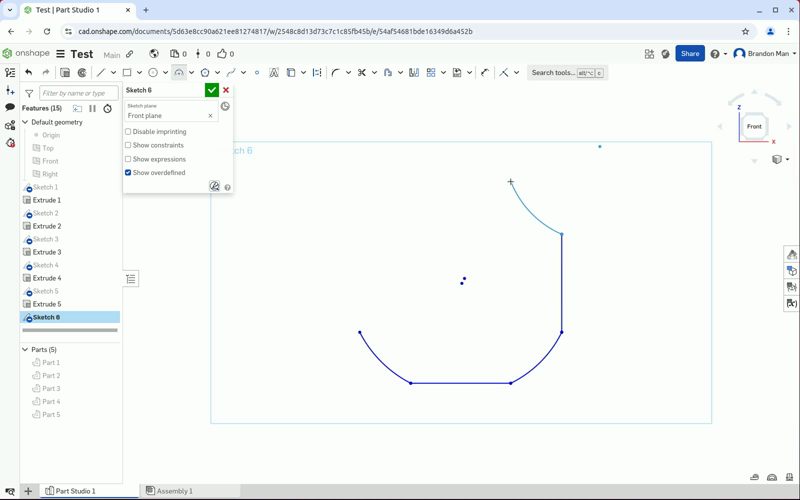
mouse_move(540, 203)
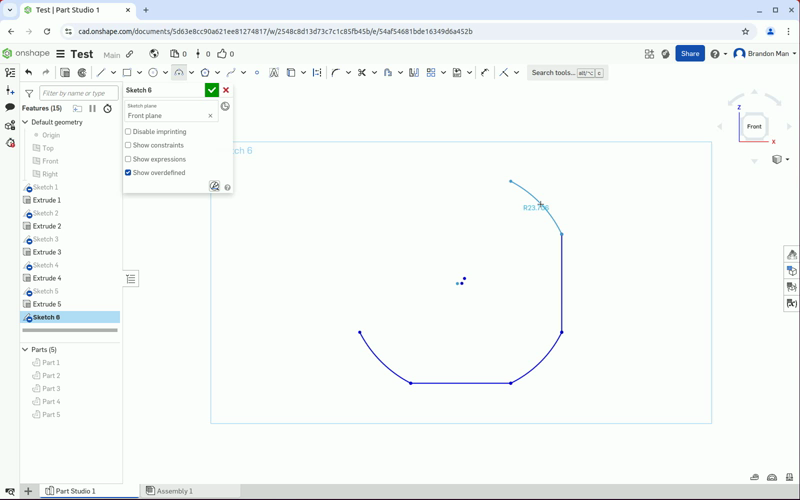
click(540, 203)
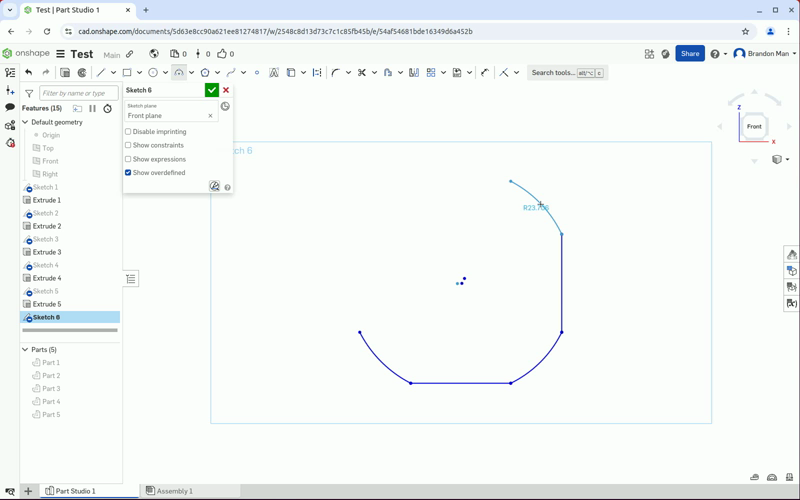
key_up(shift)
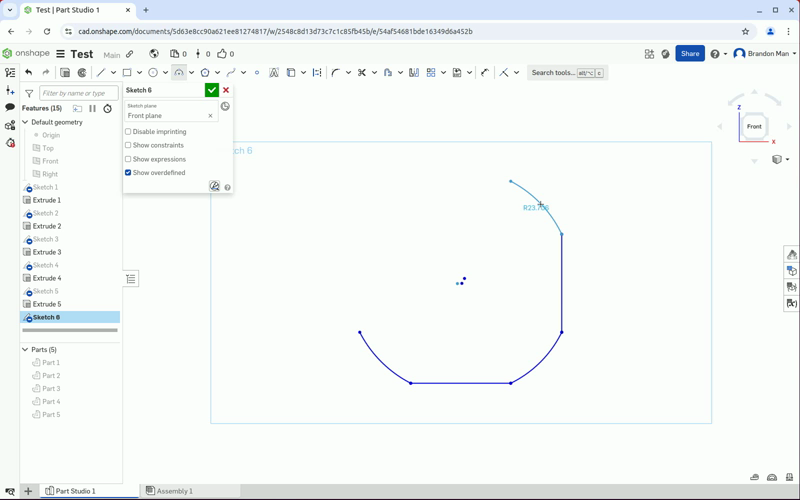
key(esc)
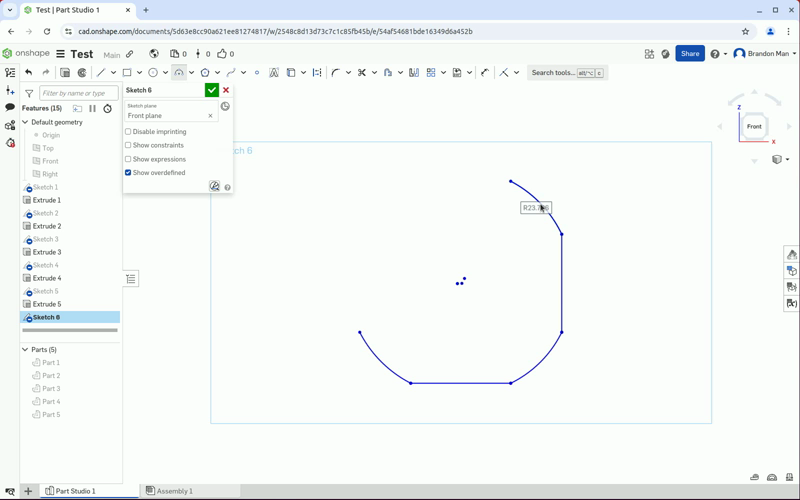
key(l)
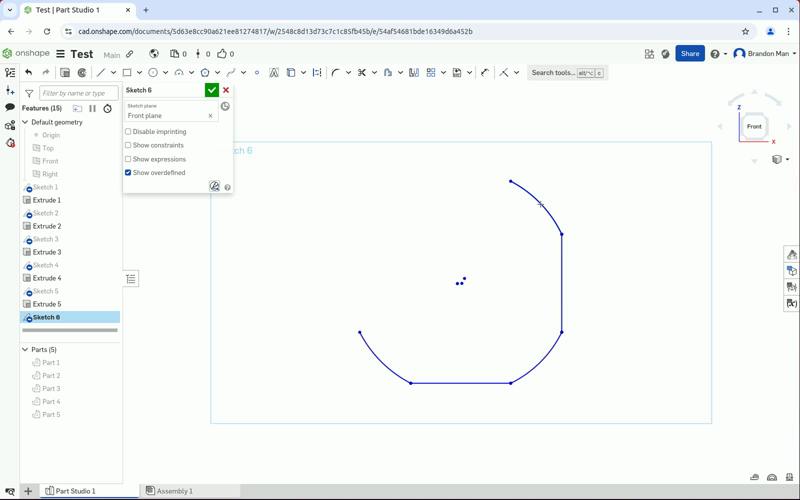
mouse_move(510, 181)
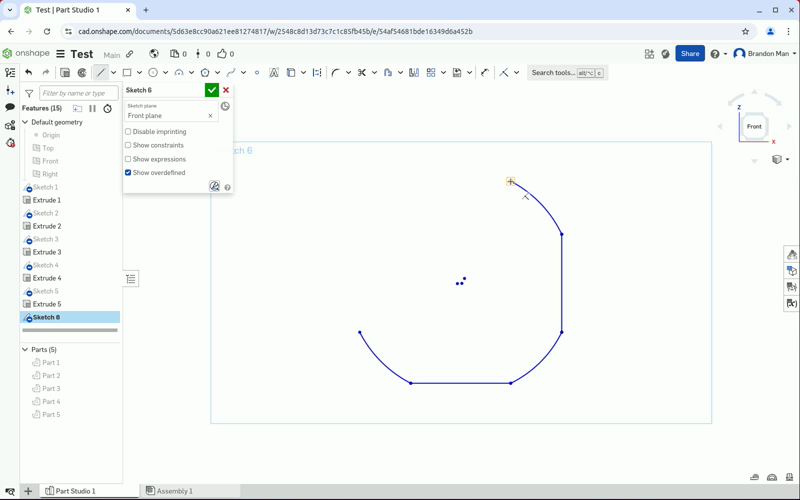
click(510, 181)
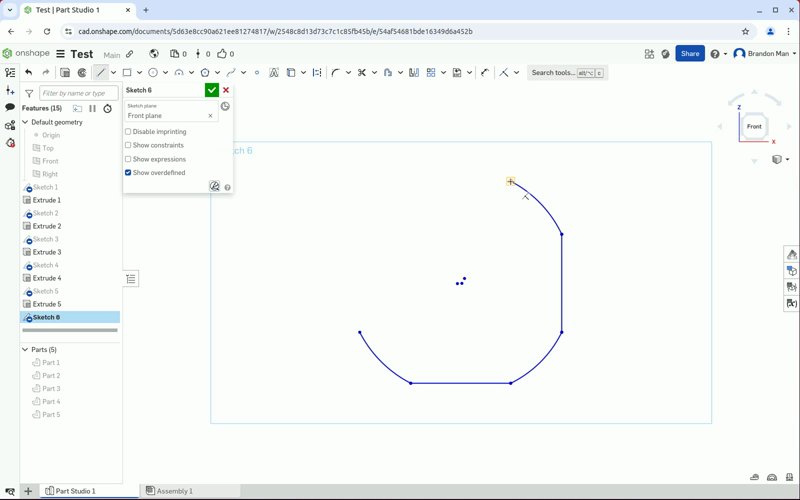
key_down(shift)
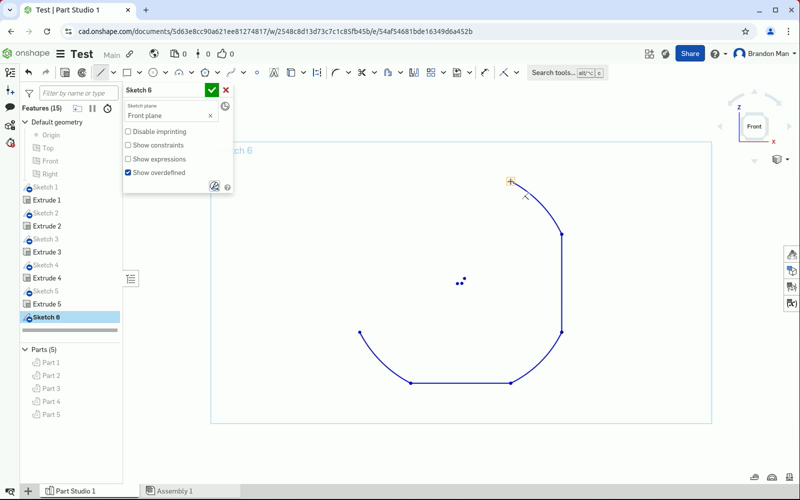
mouse_move(410, 181)
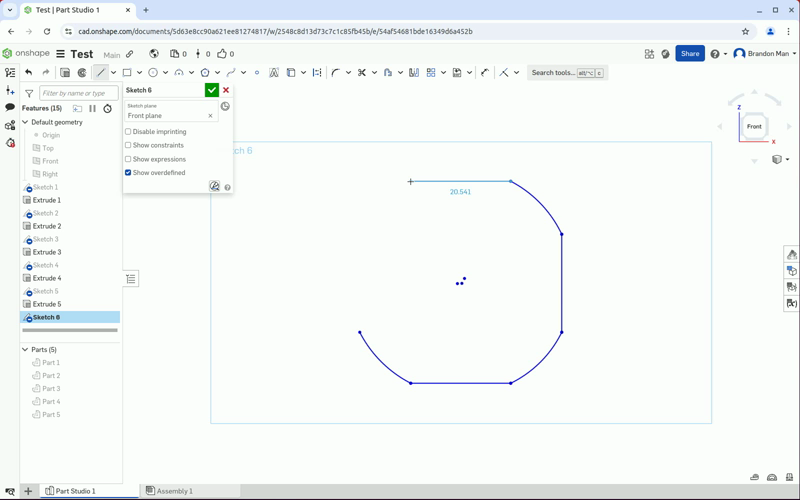
click(410, 181)
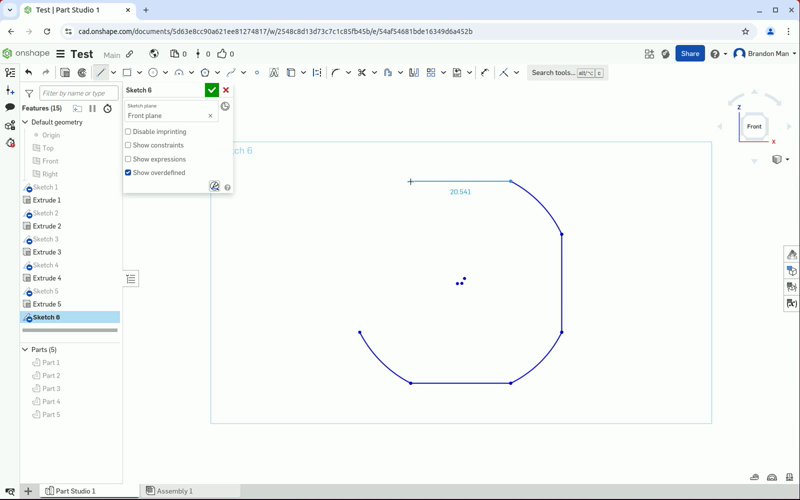
key_up(shift)
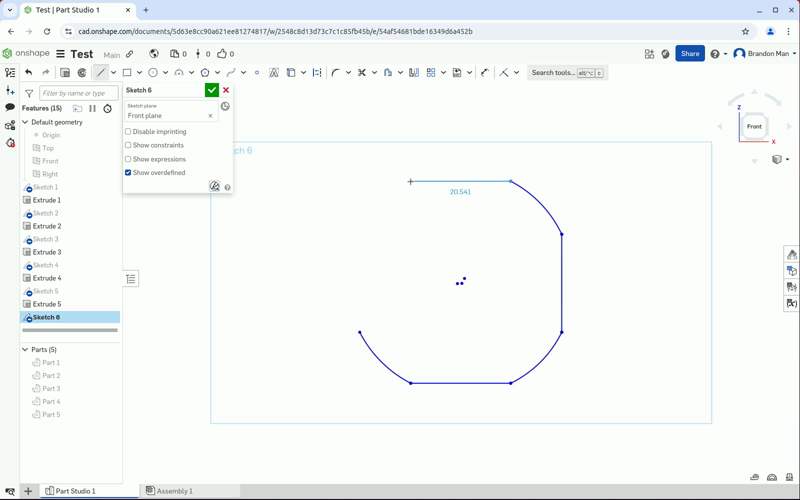
key(esc)
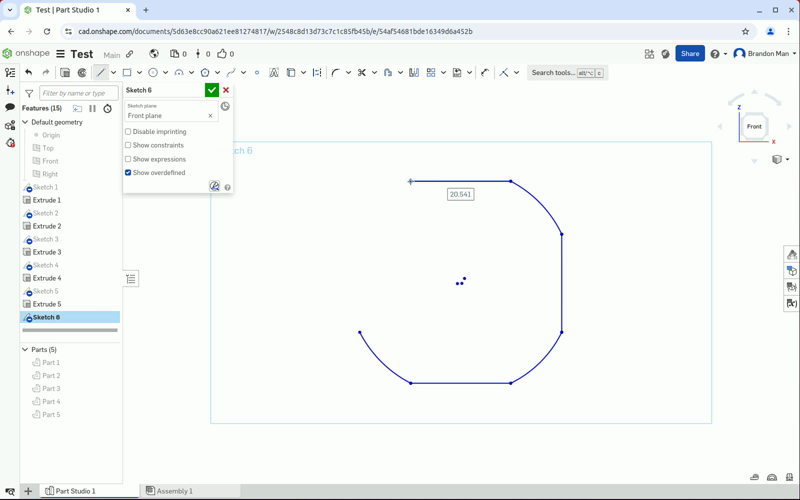
key(a)
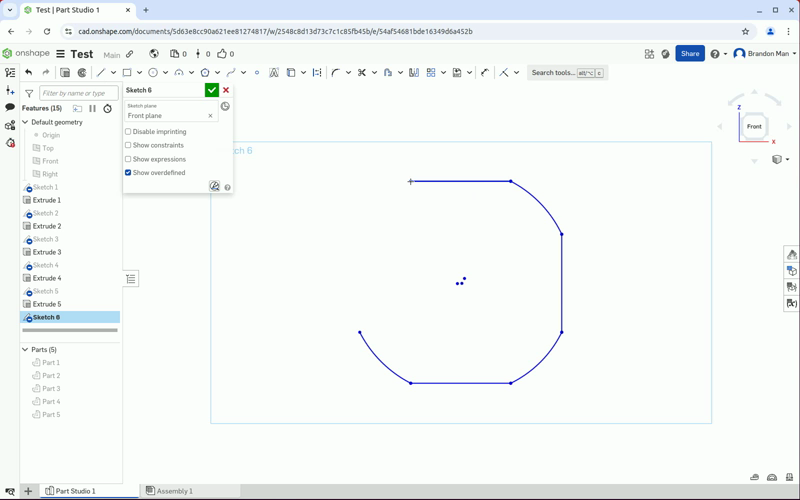
mouse_move(410, 181)
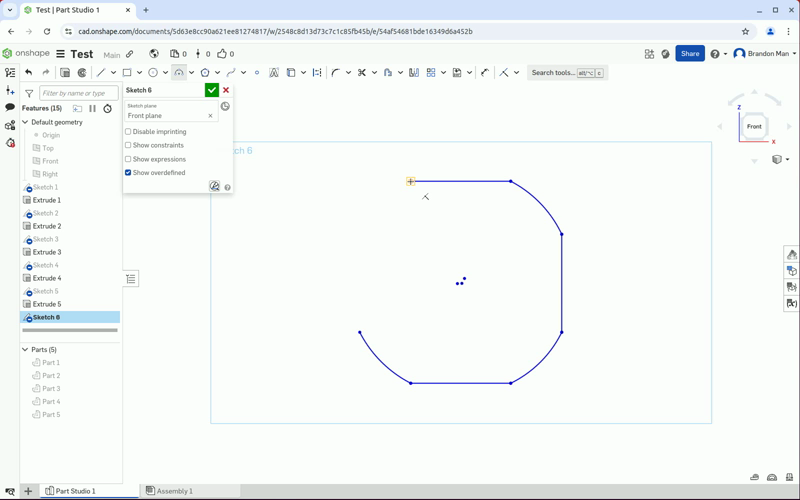
click(410, 181)
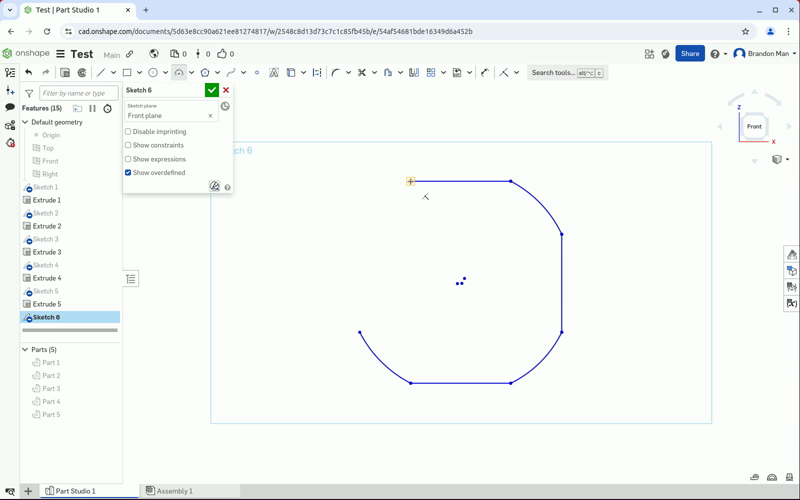
key_down(shift)
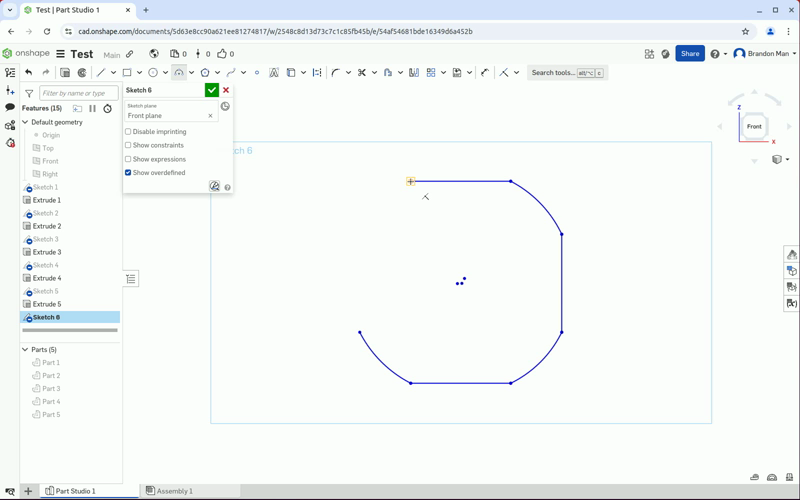
mouse_move(359, 234)
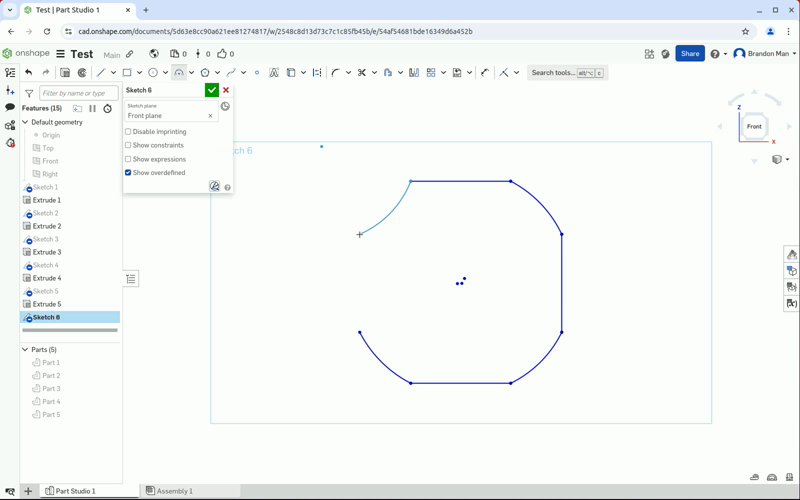
click(359, 234)
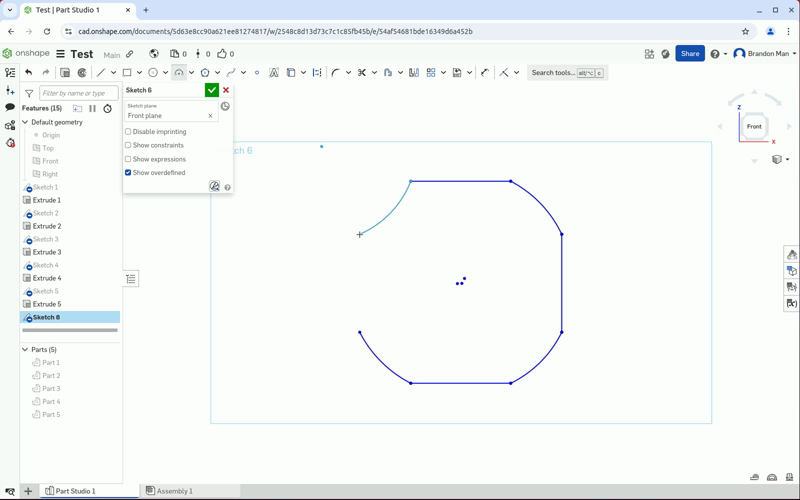
mouse_move(380, 203)
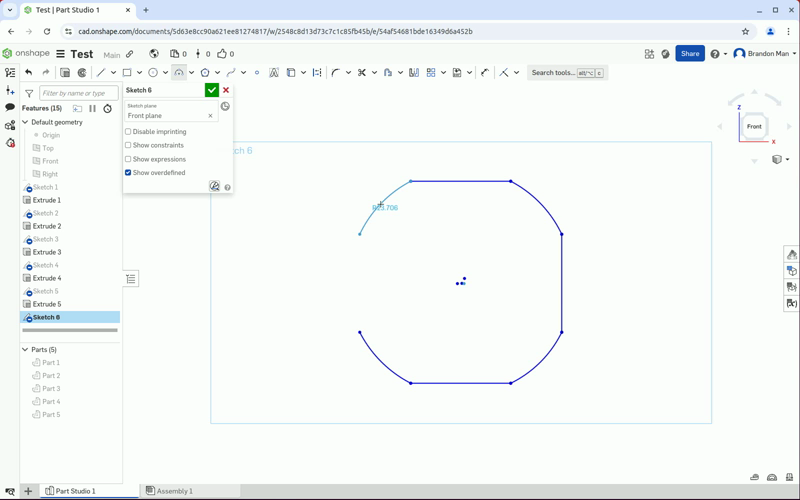
click(380, 203)
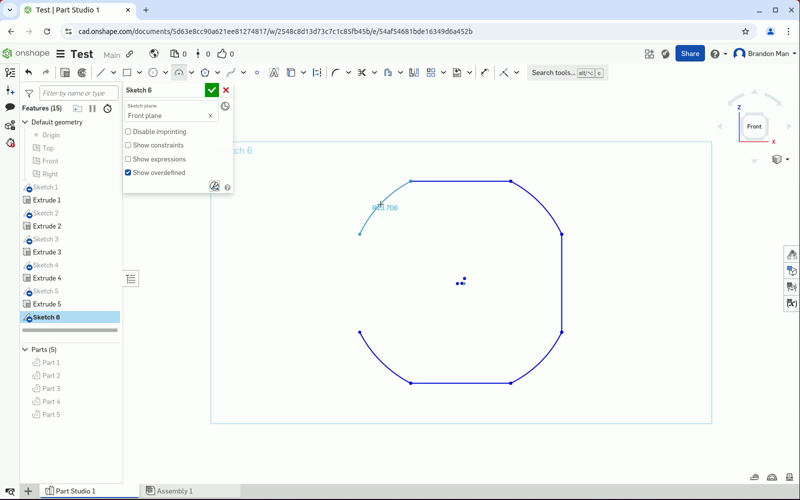
key_up(shift)
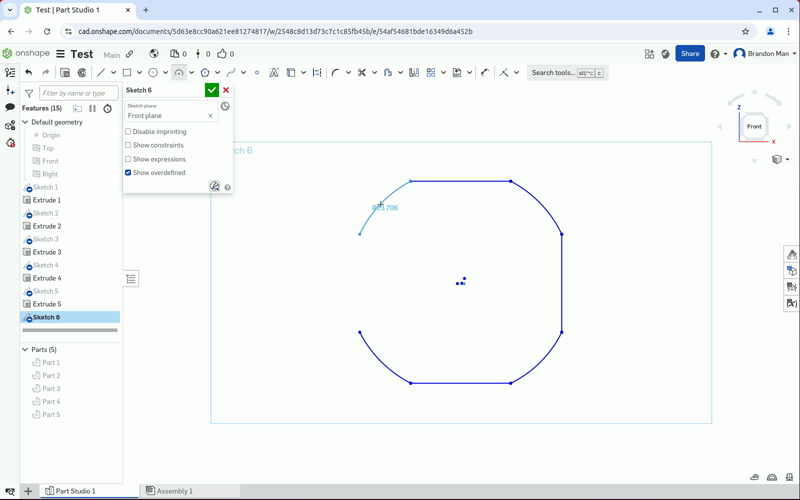
key(esc)
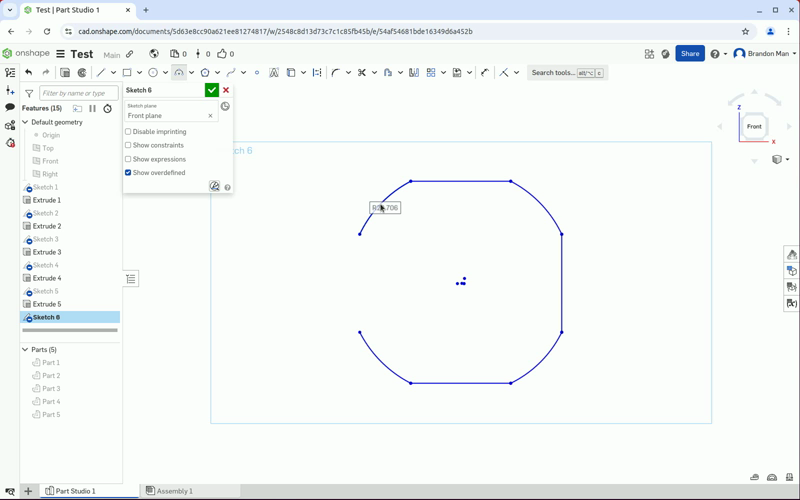
key(l)
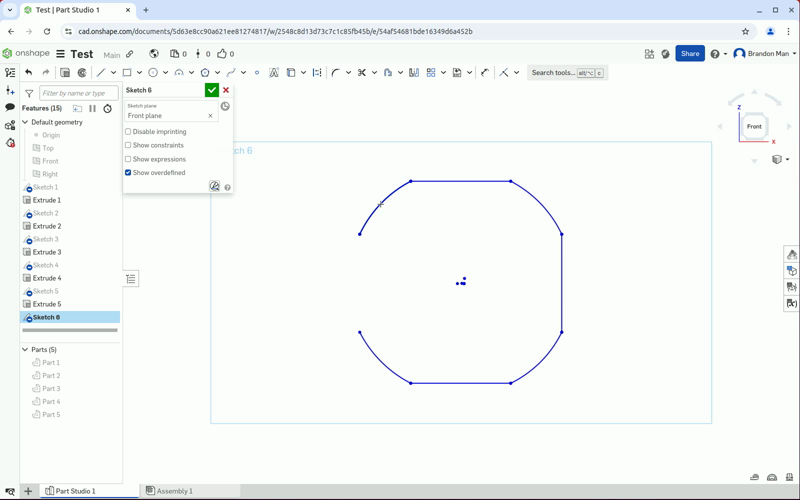
mouse_move(359, 234)
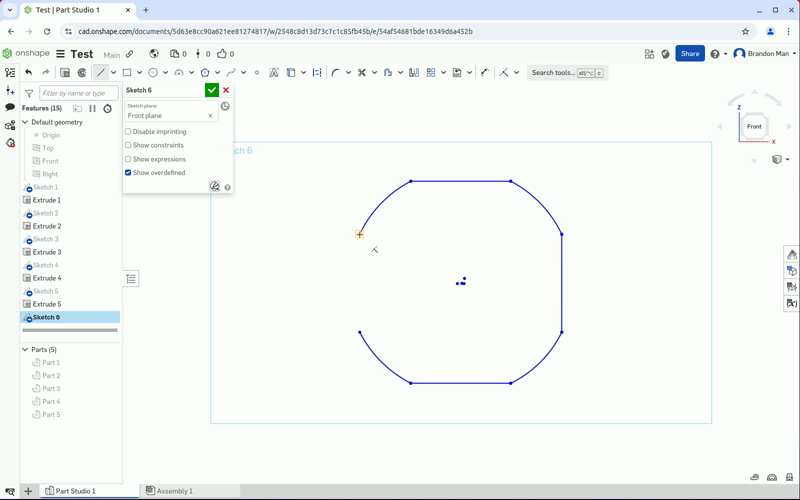
click(359, 234)
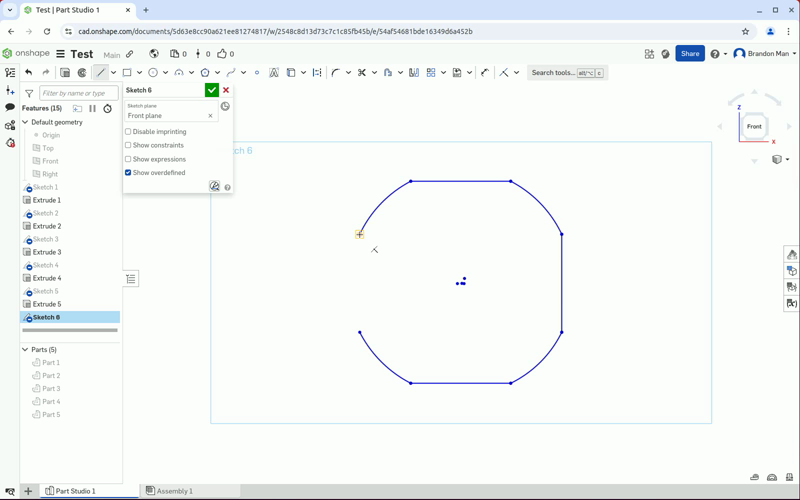
key_down(shift)
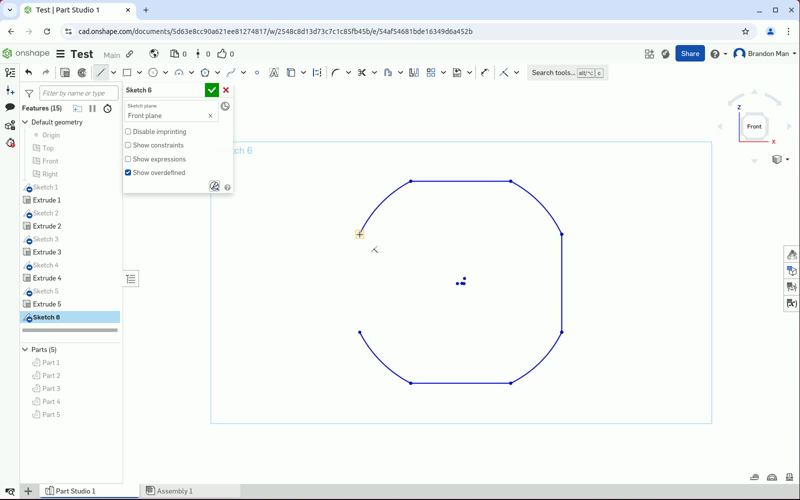
mouse_move(359, 332)
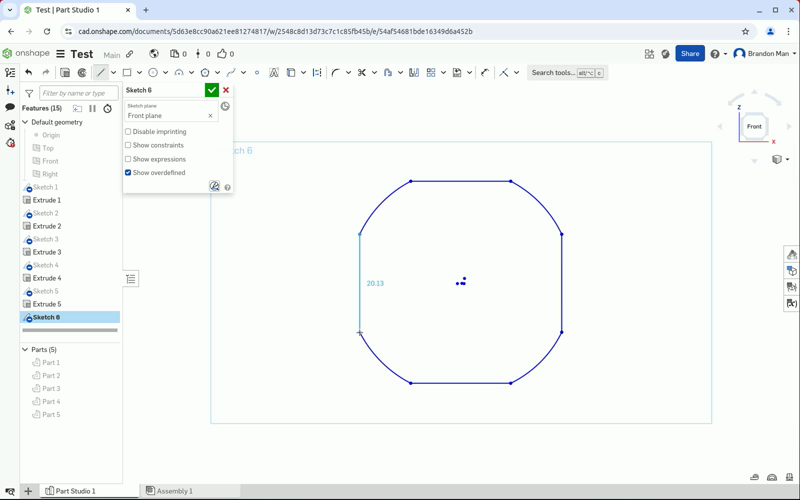
key_up(shift)
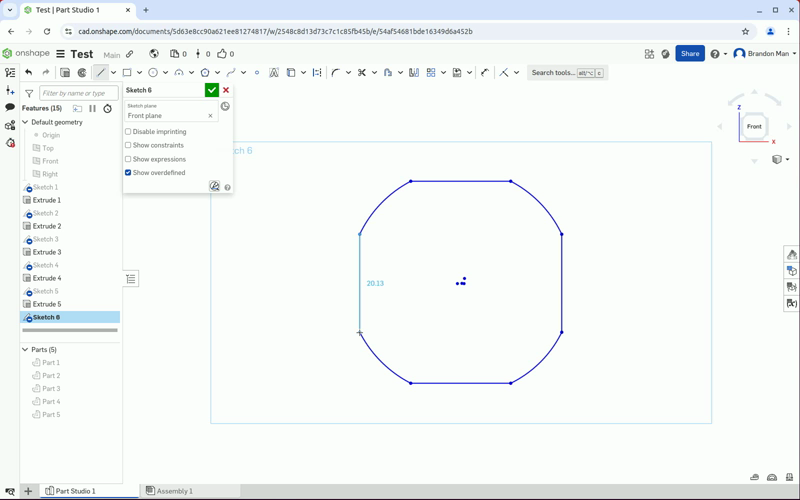
click(359, 332)
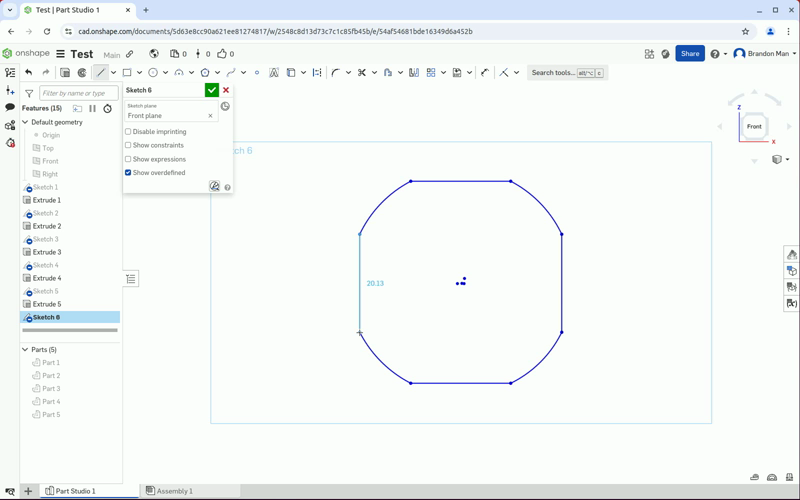
key(esc)
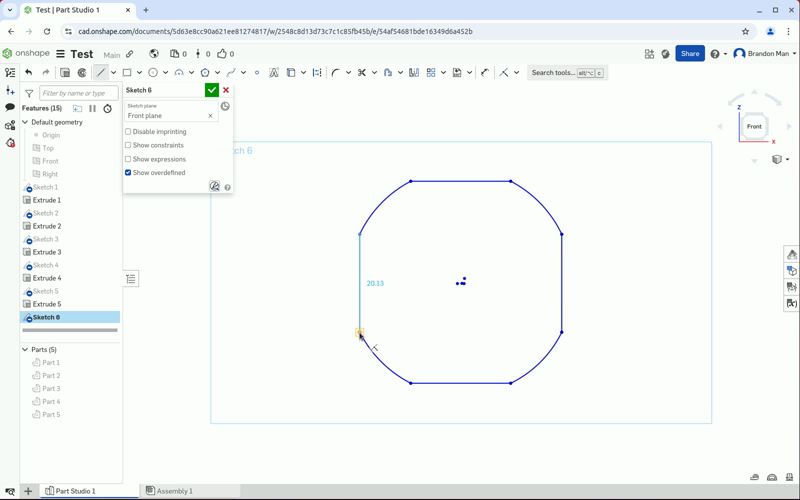
mouse_move(399, 321)
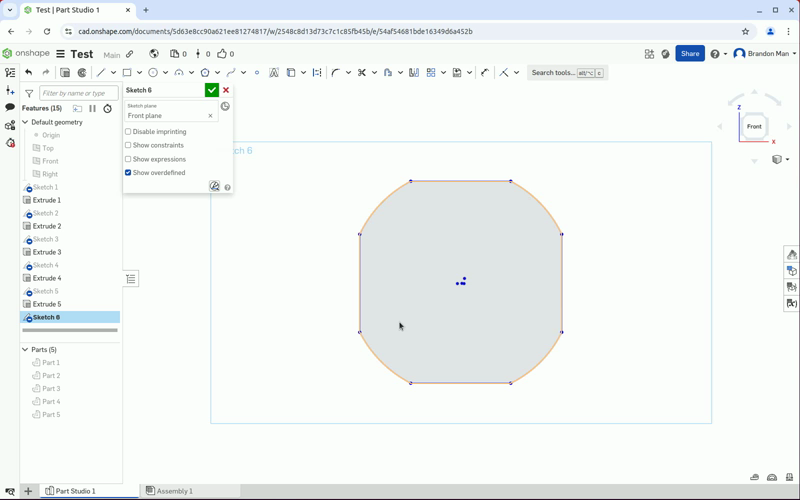
click(399, 321)
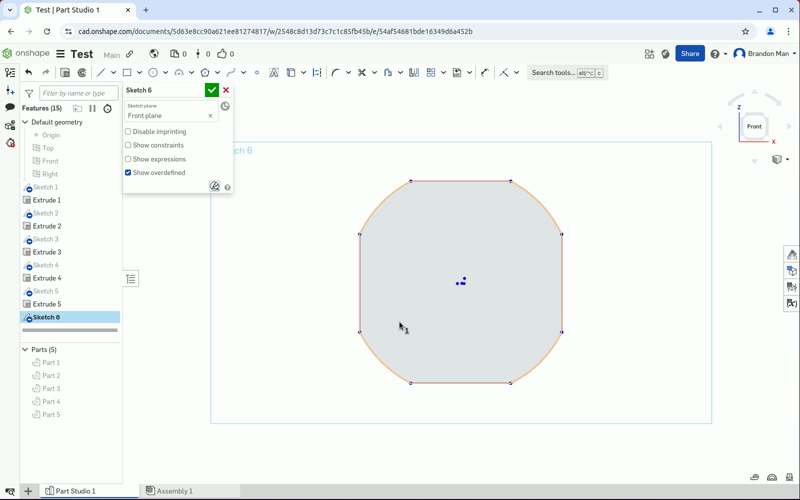
mouse_move(73, 352)
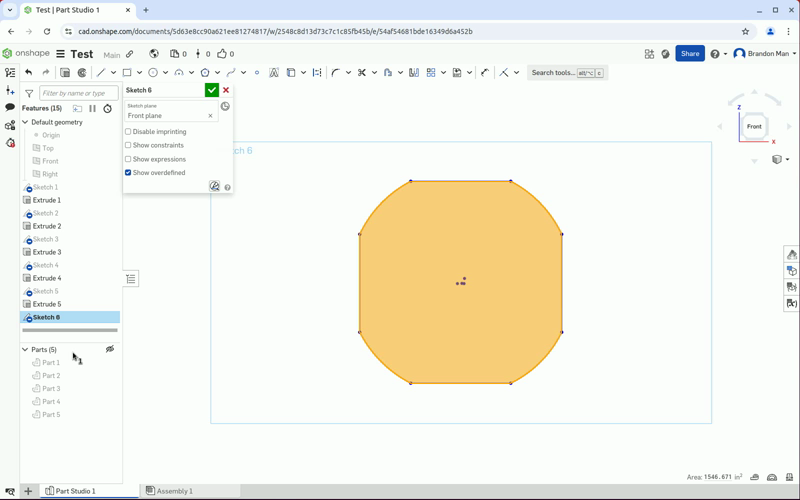
key(shift+y)
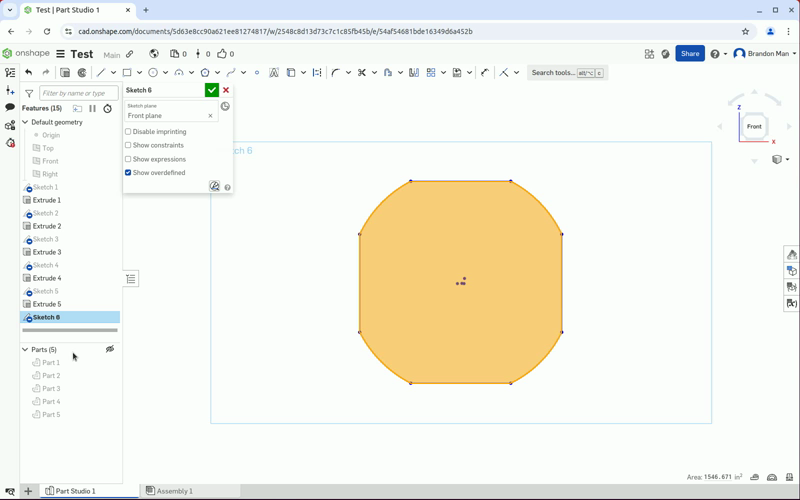
key(shift+e)
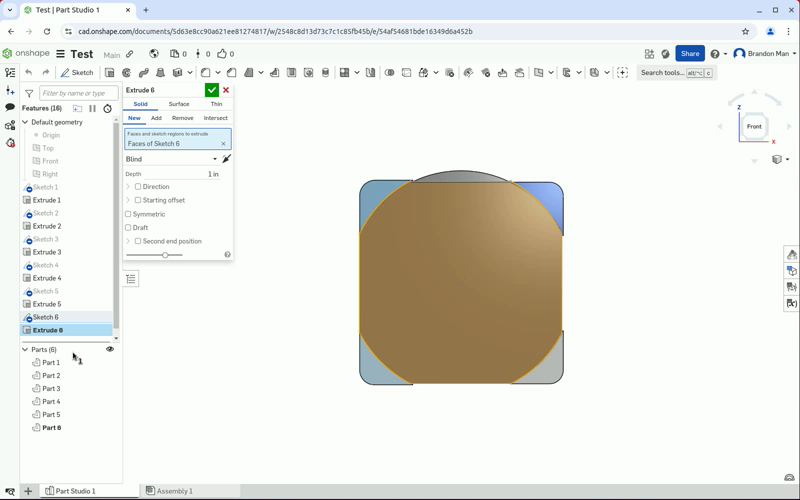
mouse_move(143, 106)
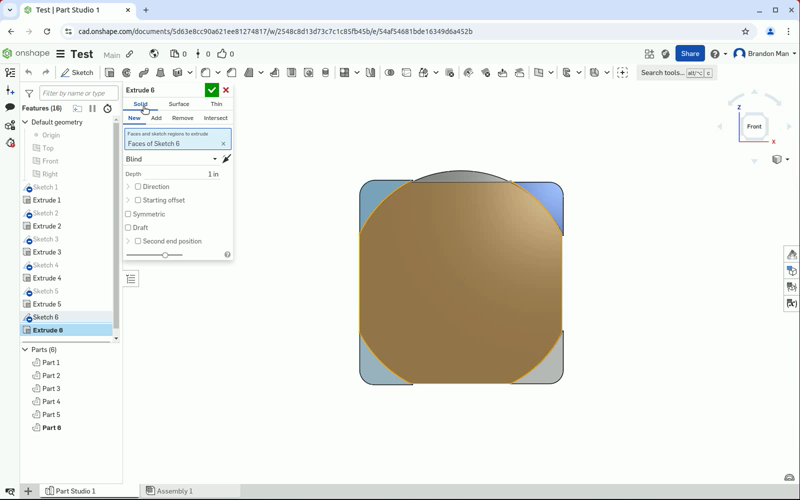
click(143, 106)
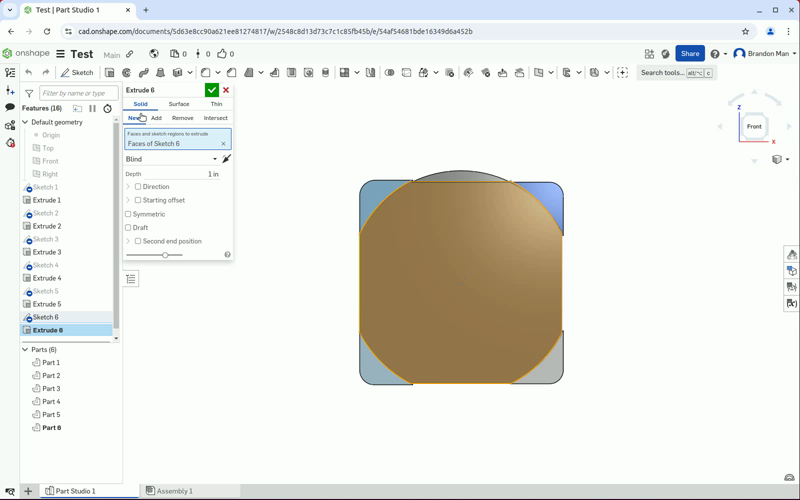
mouse_move(137, 120)
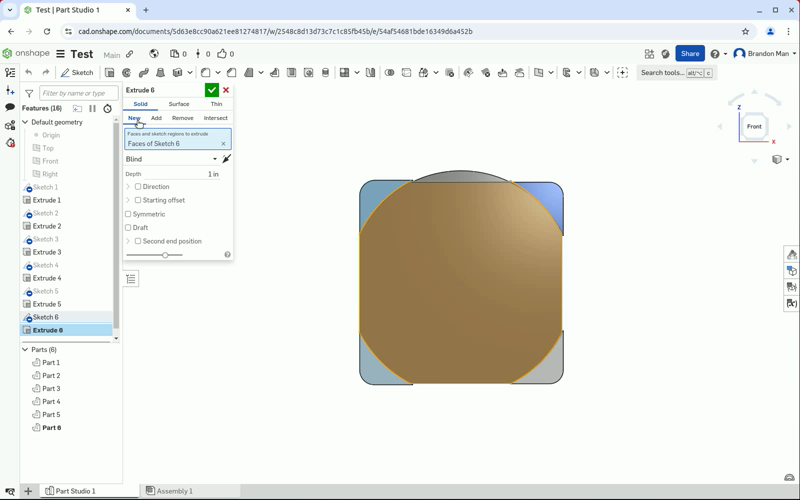
click(137, 120)
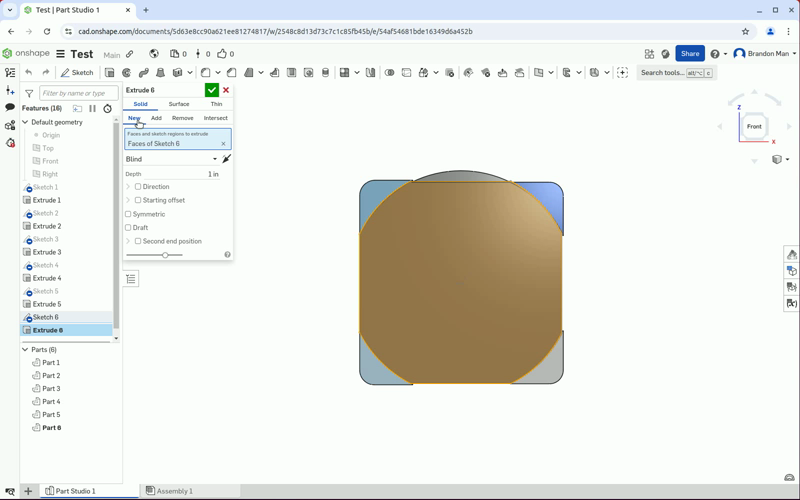
key(tab, 4)
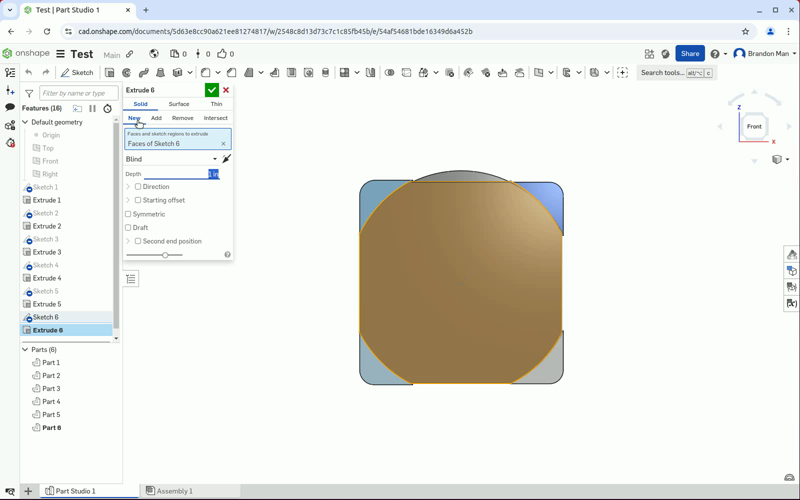
text(2.407)
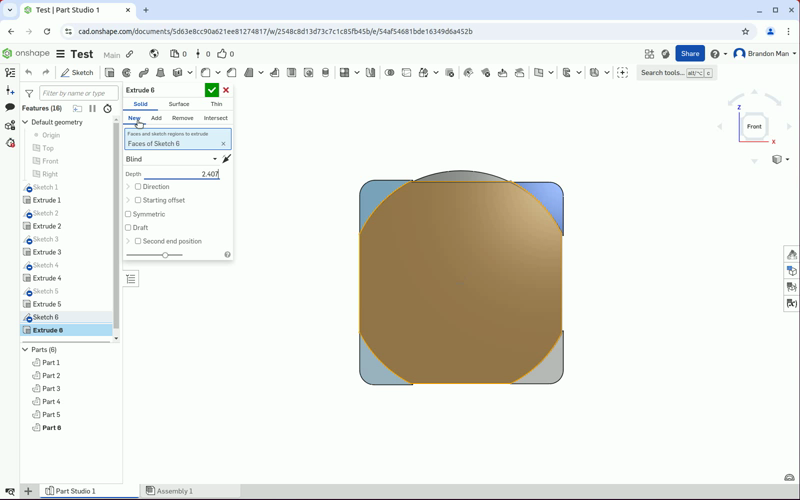
key(enter)
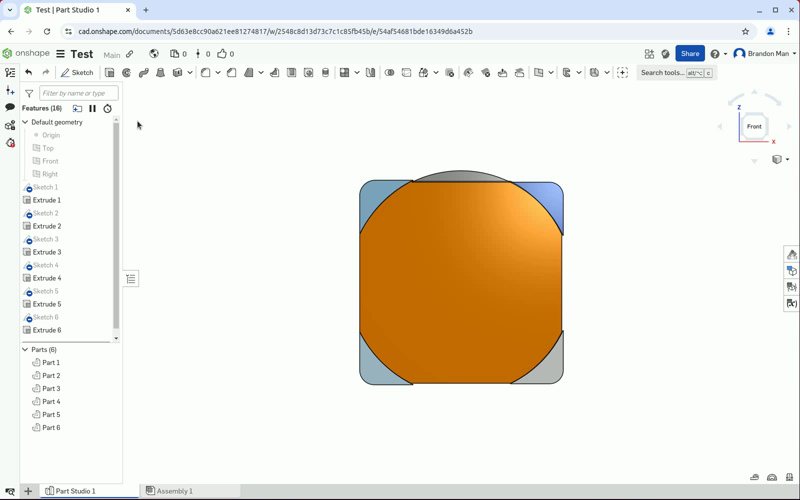
key(shift+h)
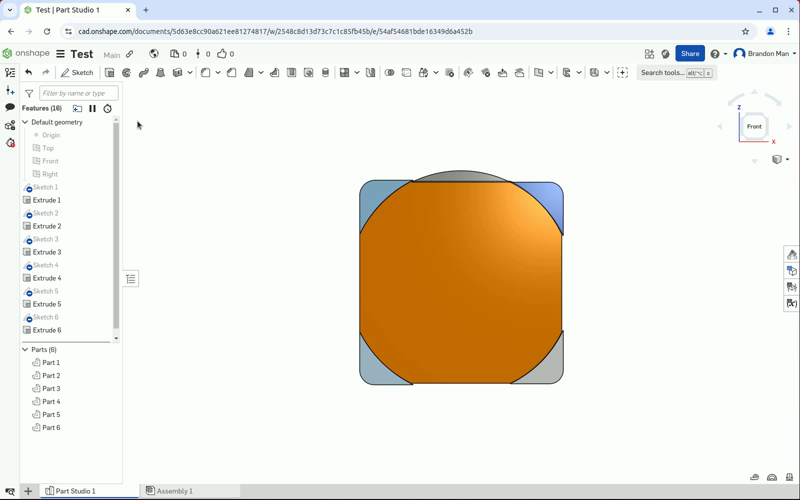
key(shift+h)
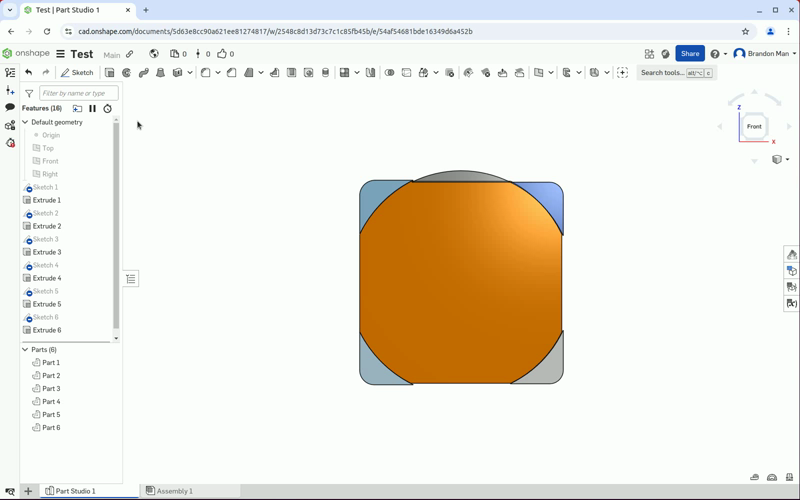
mouse_move(69, 189)
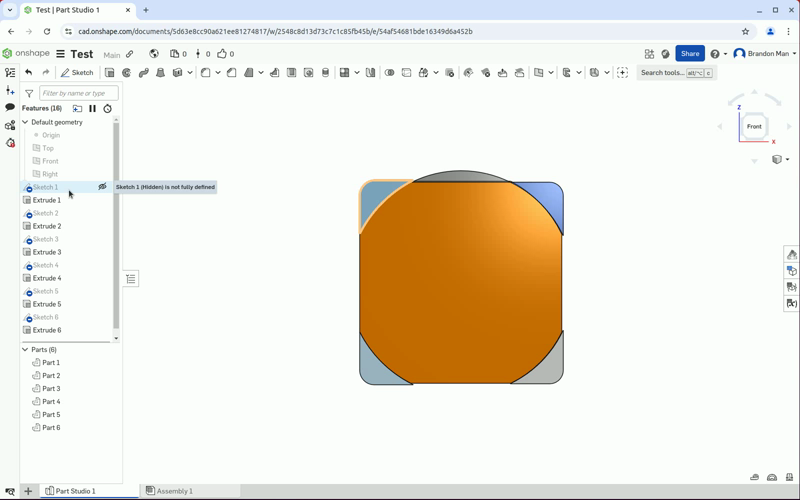
click(69, 189)
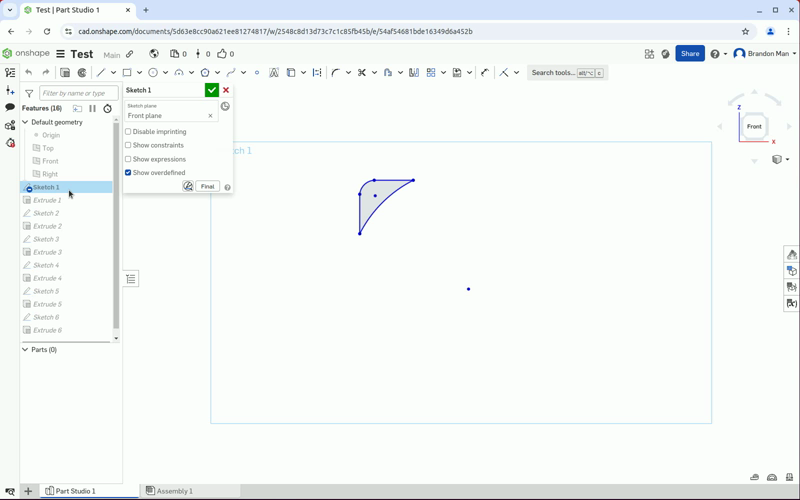
mouse_move(229, 92)
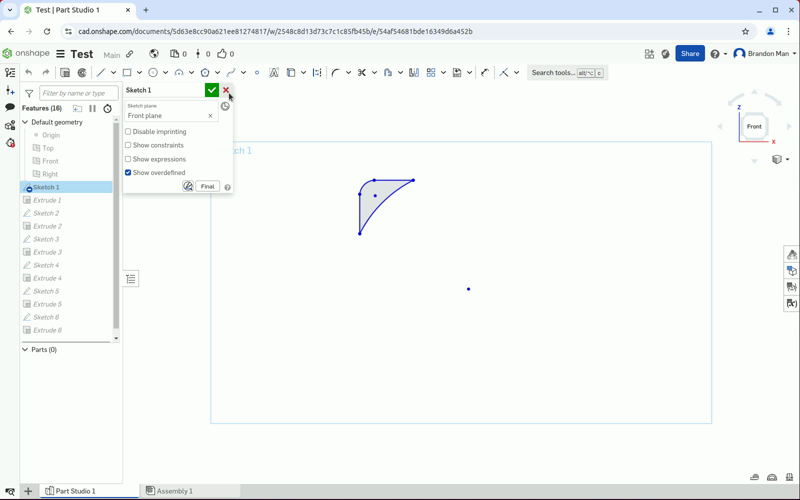
click(229, 92)
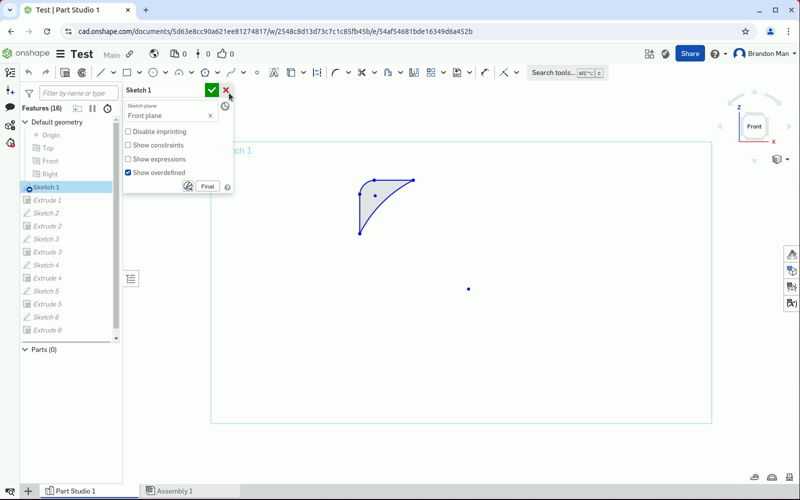
key(shift+s)
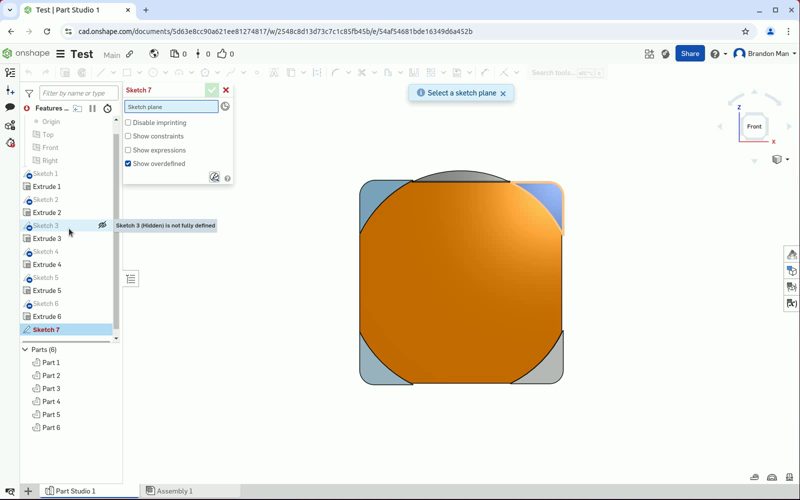
scroll(3)
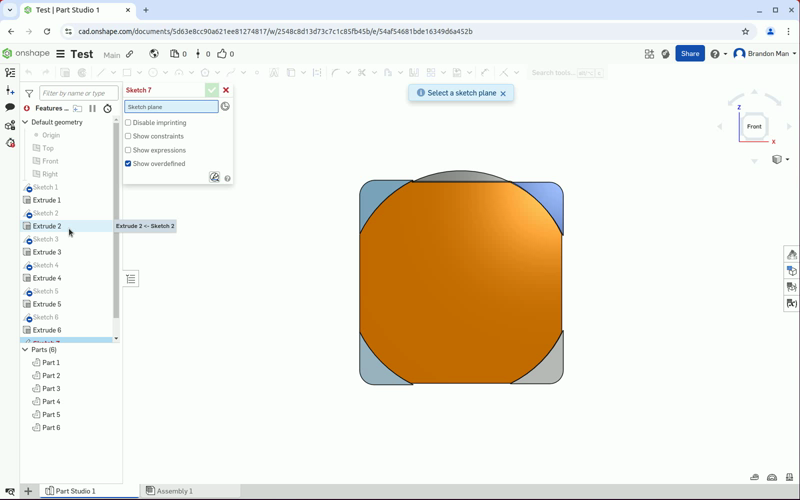
mouse_move(69, 163)
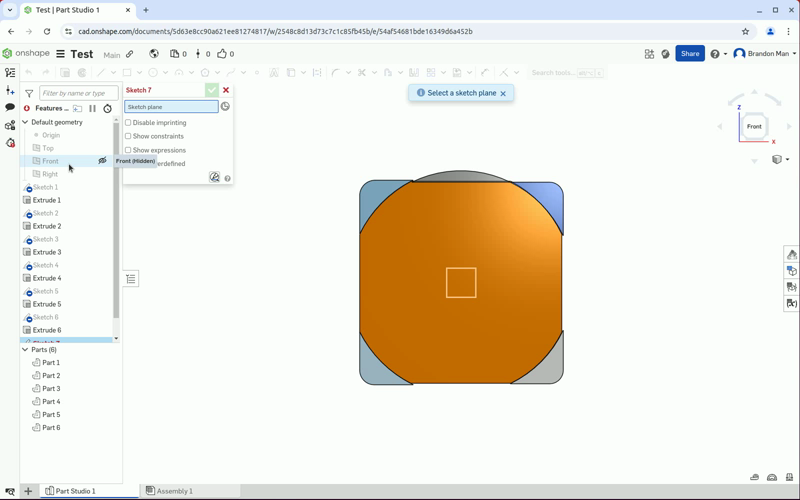
click(69, 163)
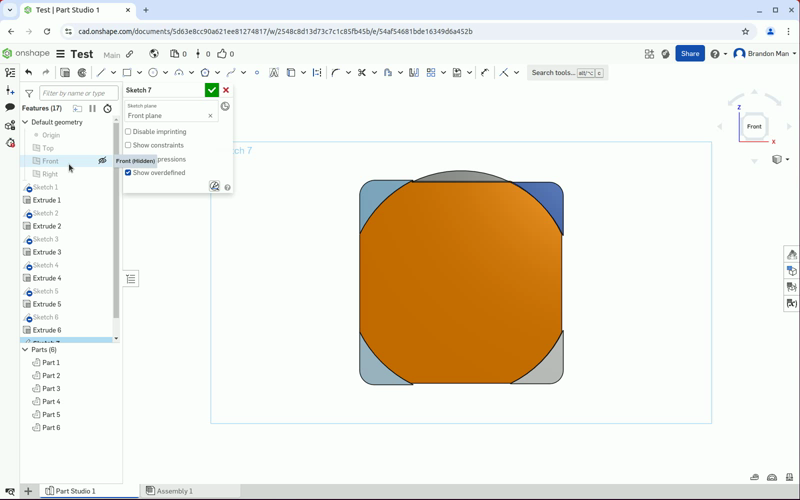
mouse_move(73, 352)
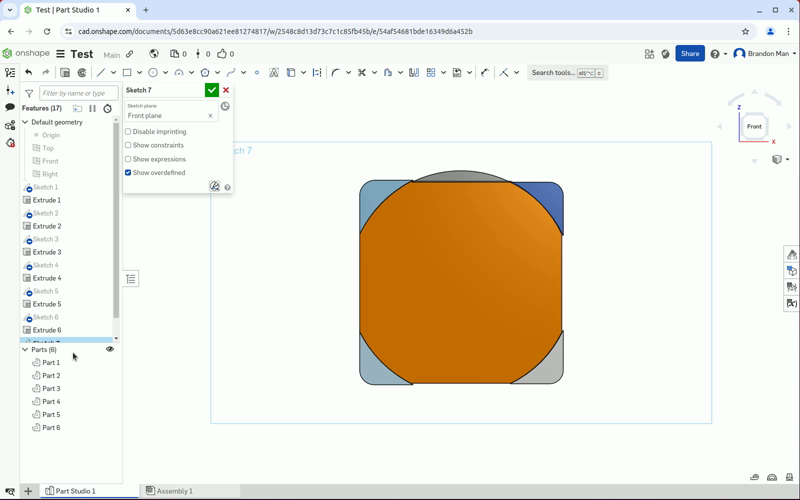
key(y)
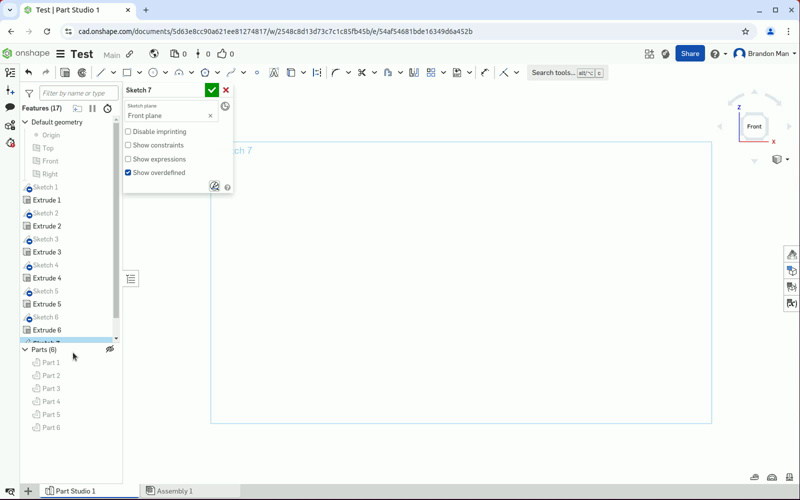
key(l)
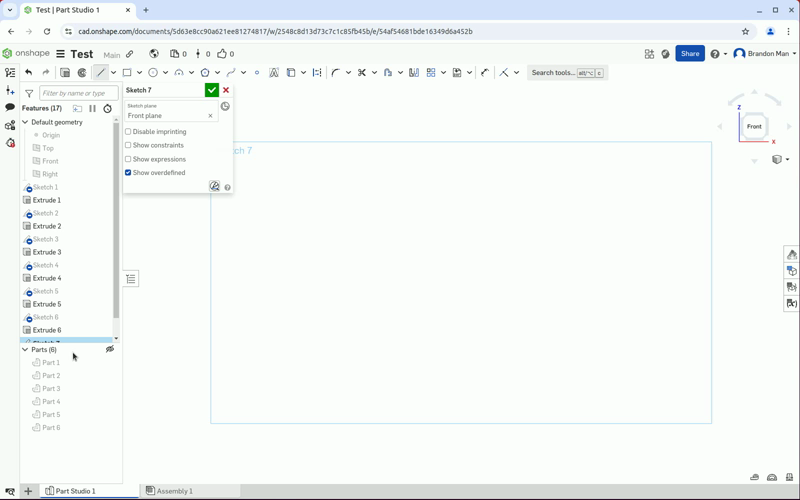
key_down(shift)
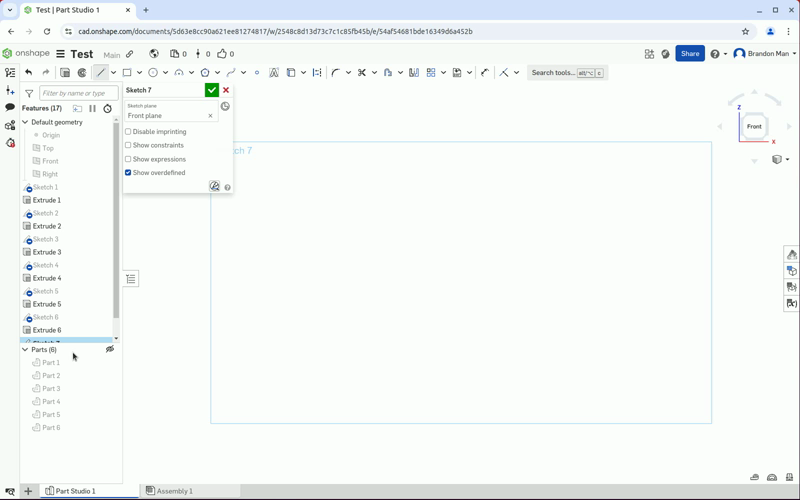
mouse_move(359, 332)
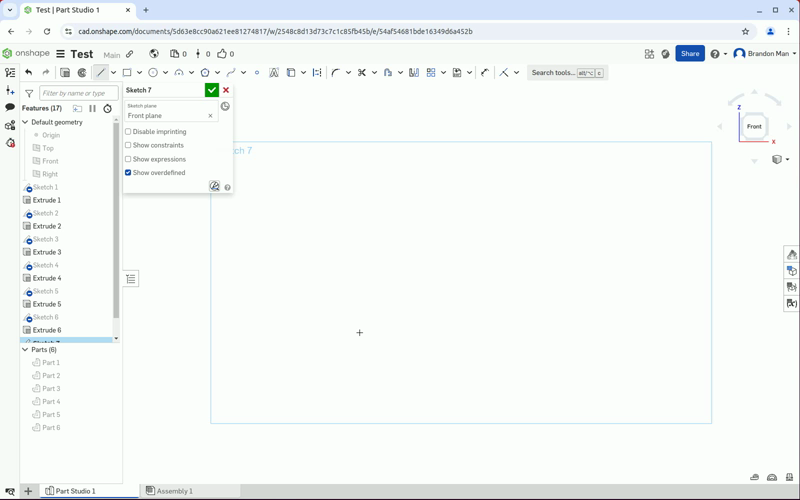
click(359, 332)
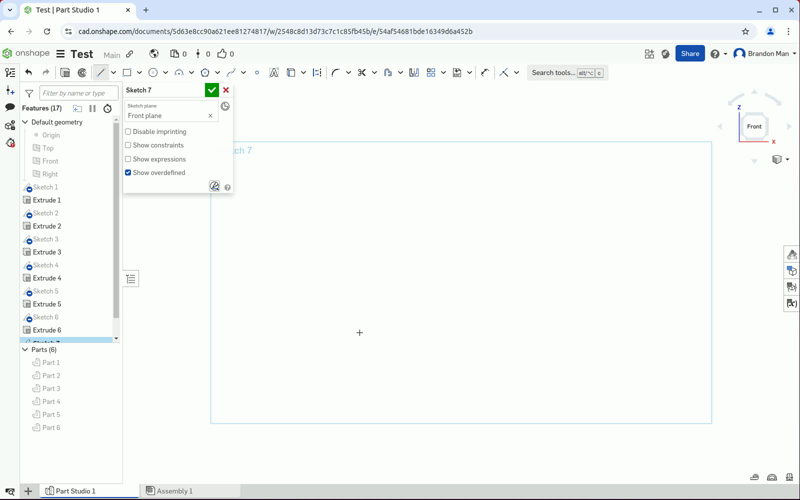
key_up(shift)
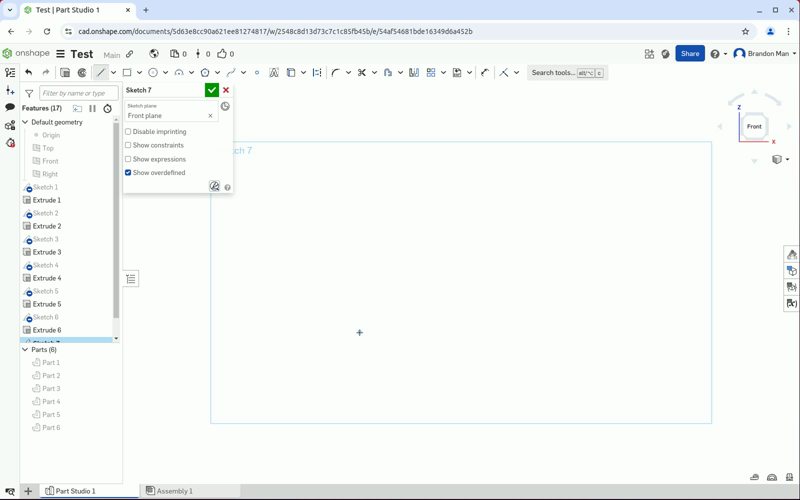
key_down(shift)
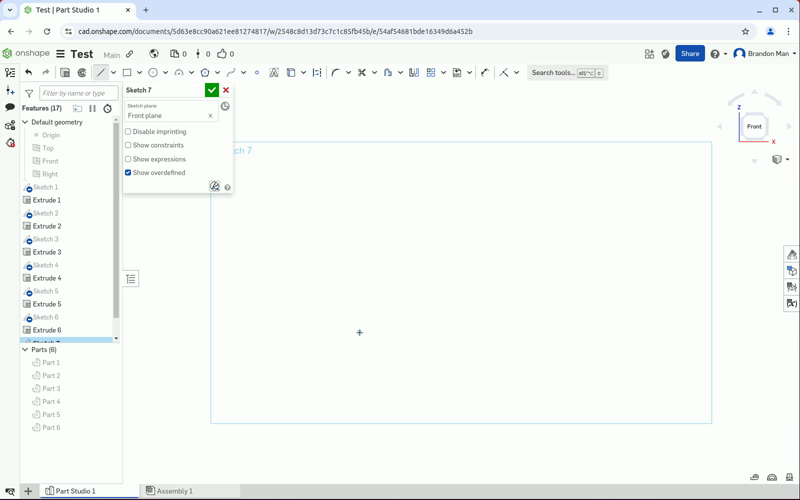
mouse_move(359, 233)
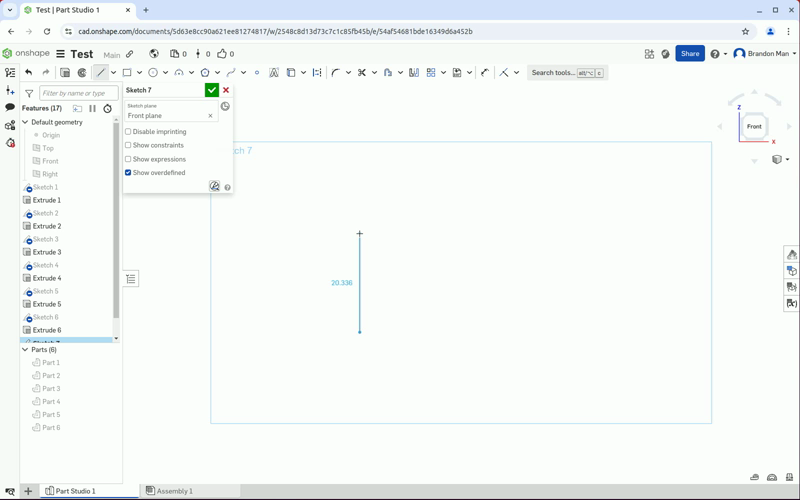
click(359, 233)
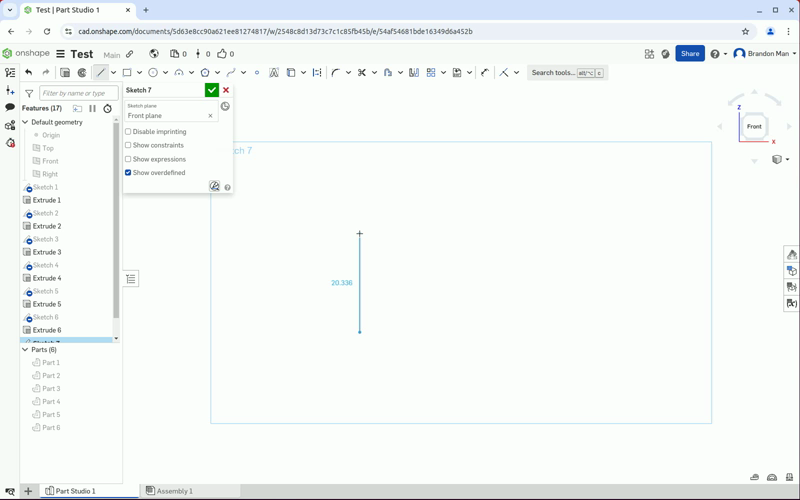
key_up(shift)
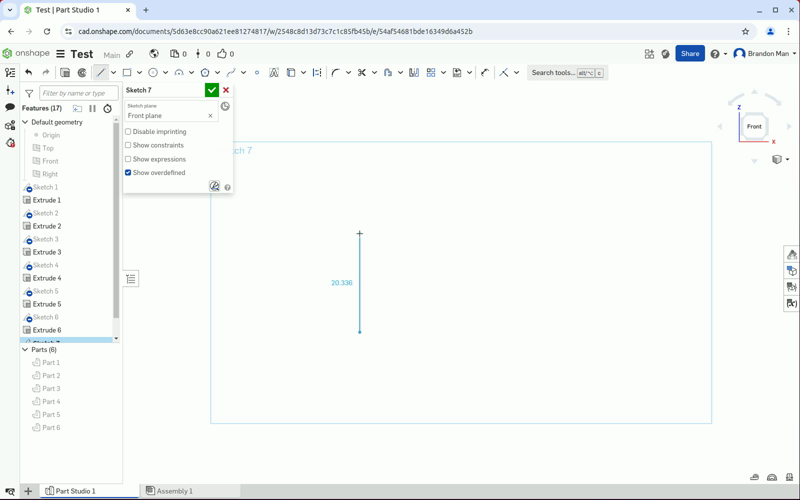
key(esc)
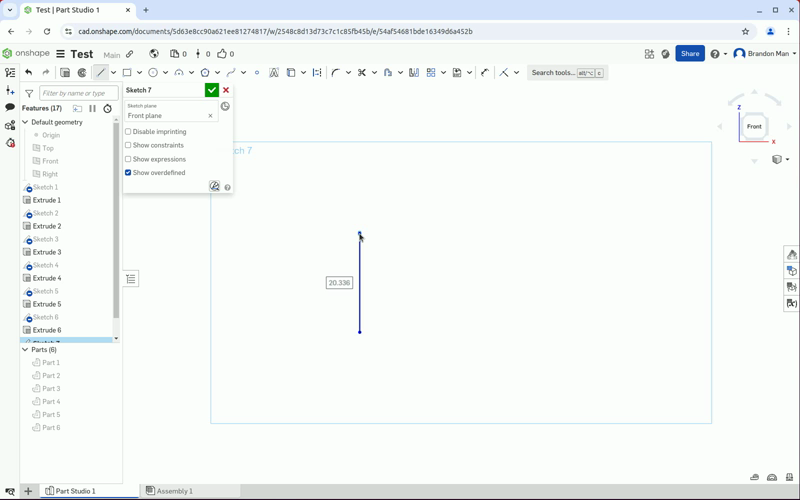
key(a)
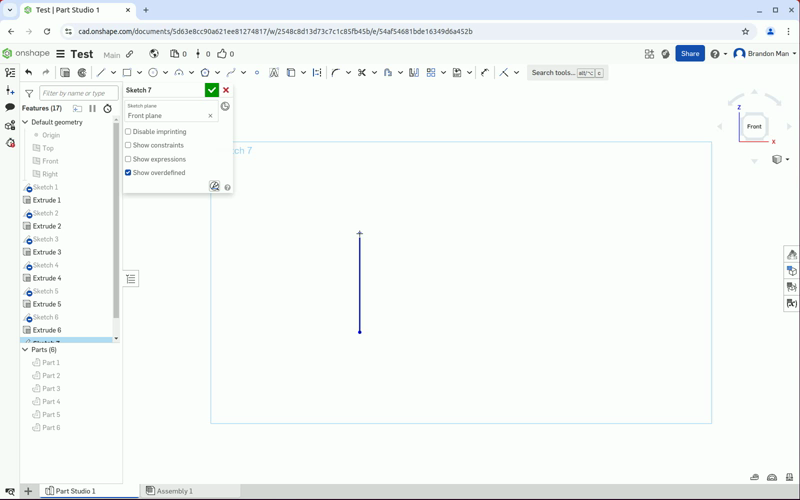
mouse_move(359, 233)
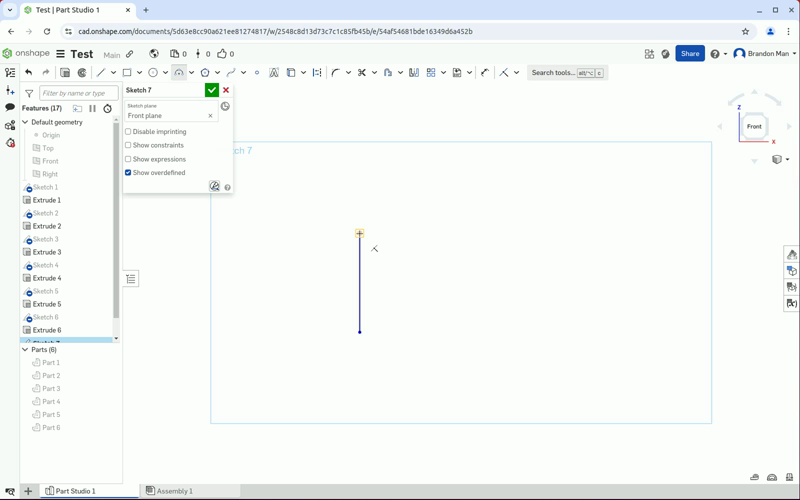
click(359, 233)
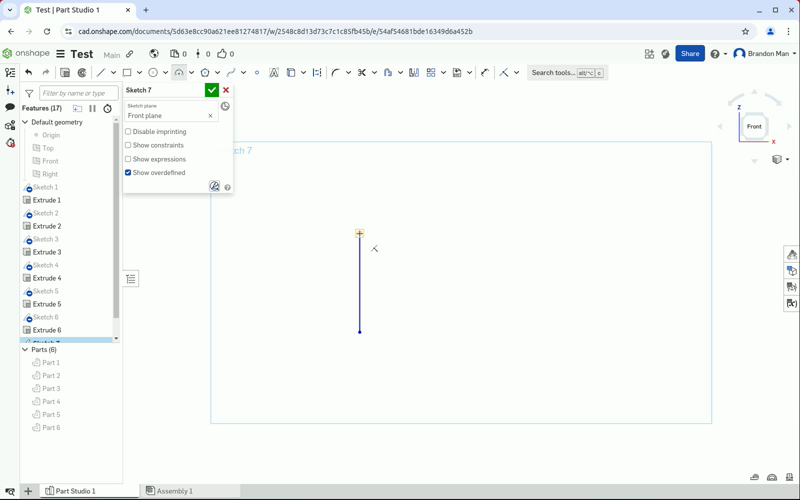
mouse_move(359, 332)
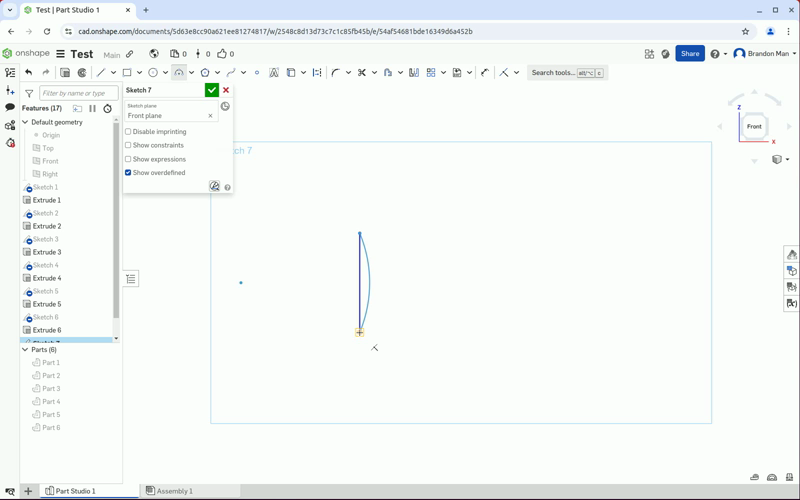
click(359, 332)
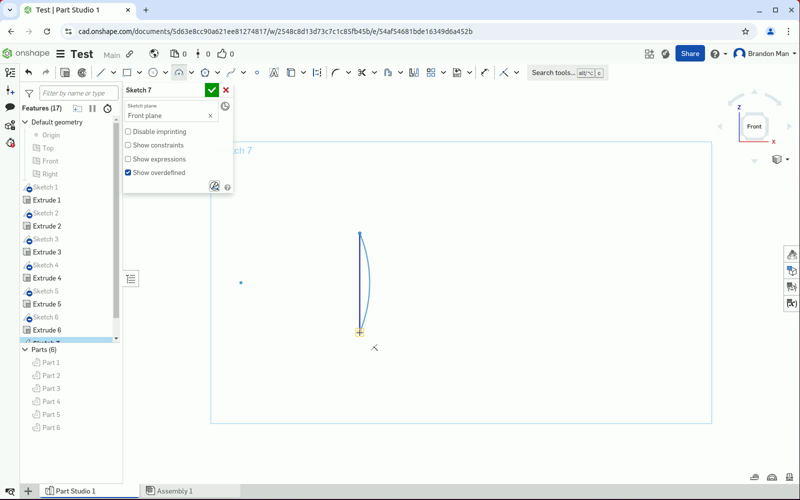
key_down(shift)
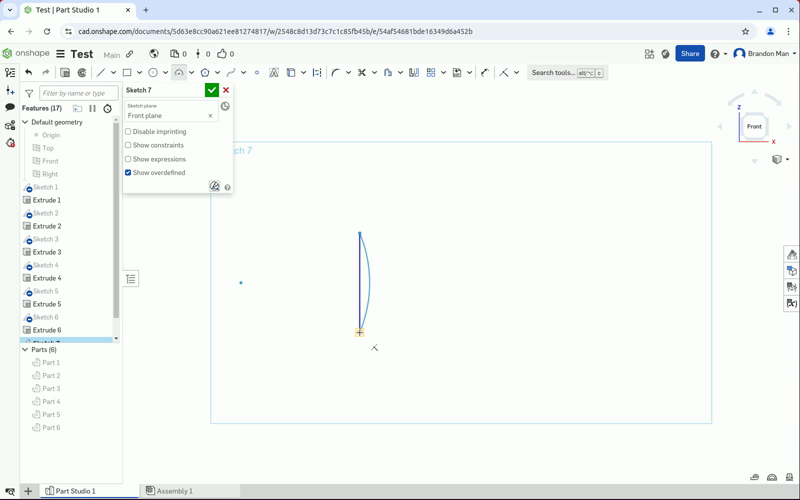
mouse_move(348, 282)
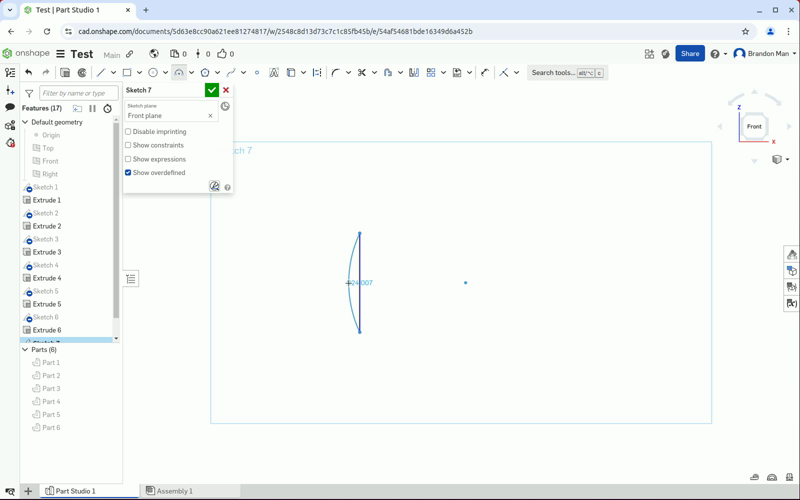
click(348, 282)
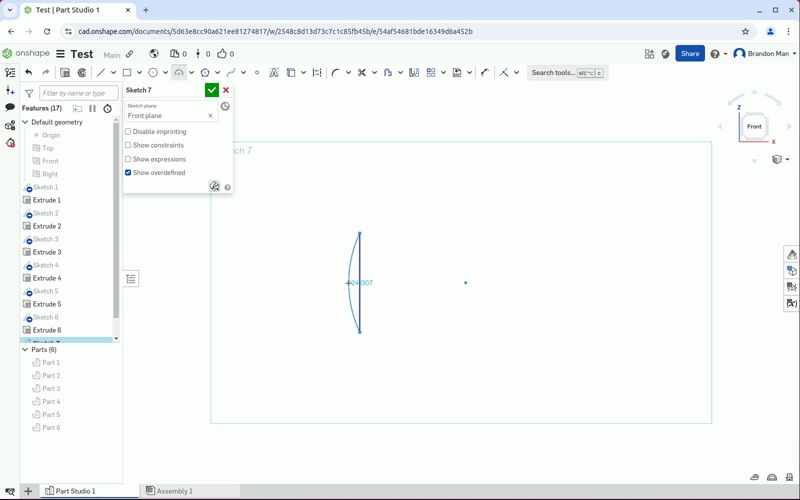
key_up(shift)
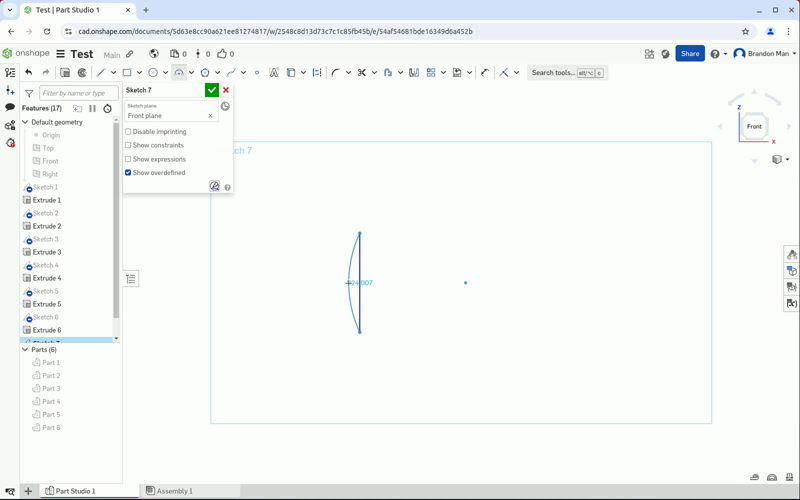
key(esc)
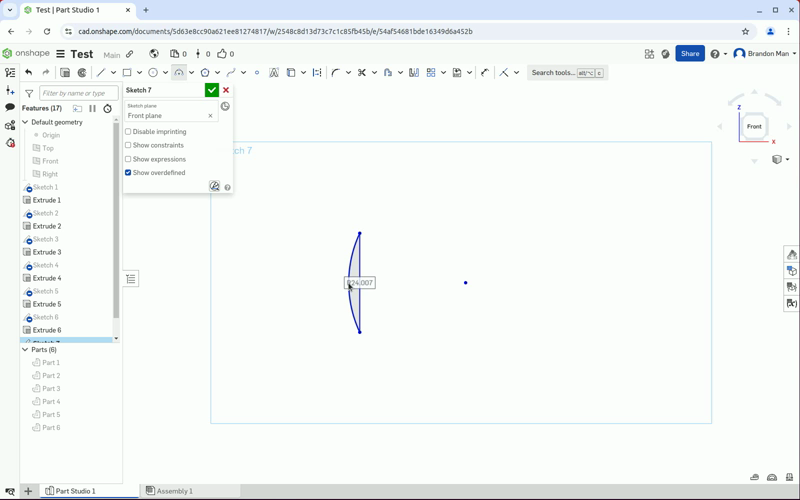
mouse_move(355, 294)
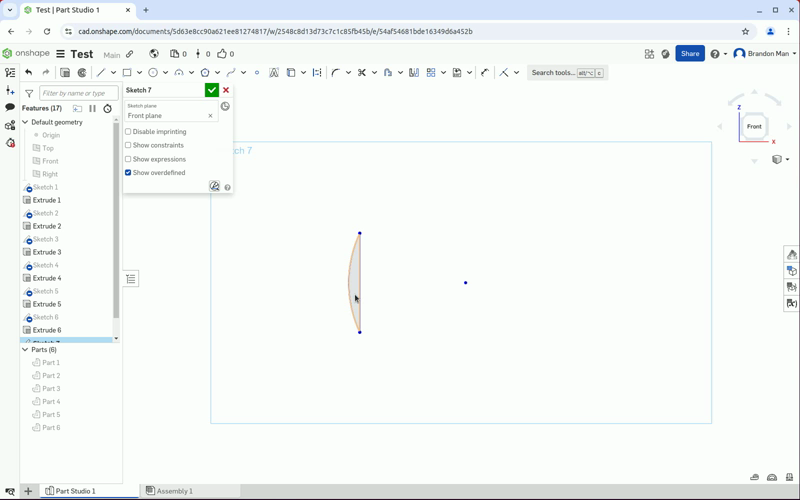
scroll(6)
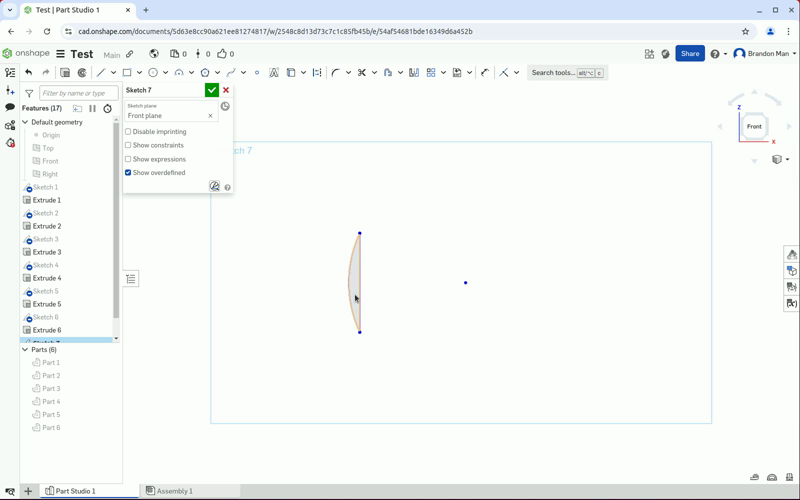
scroll(6)
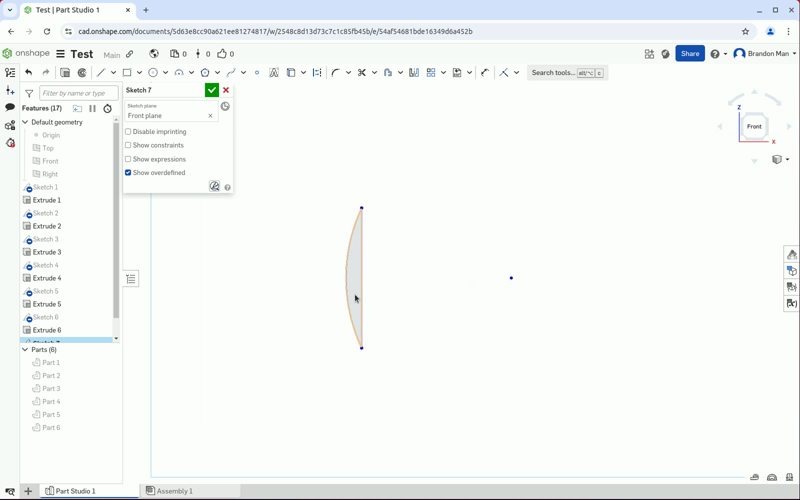
scroll(6)
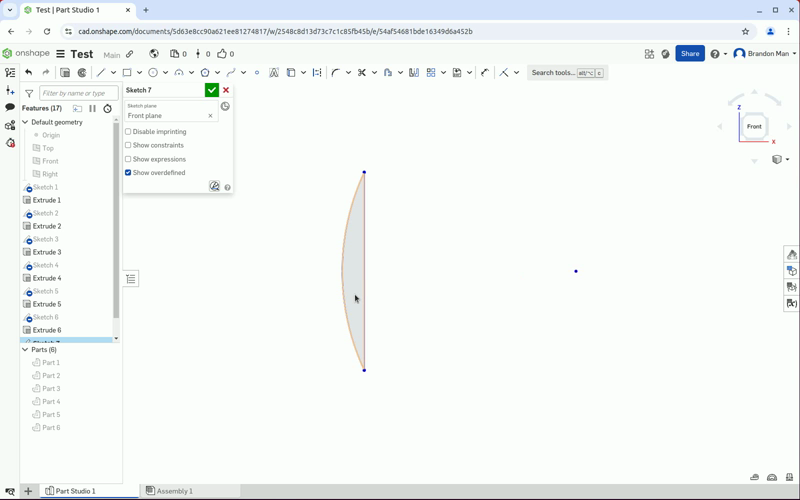
scroll(6)
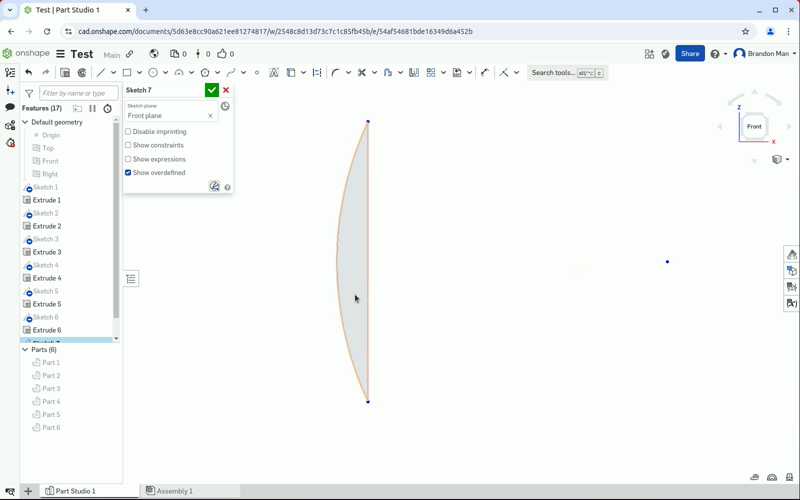
scroll(6)
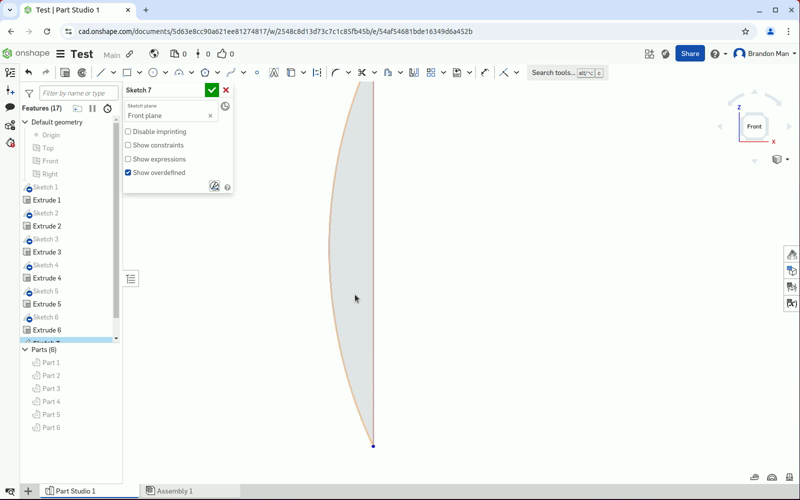
scroll(6)
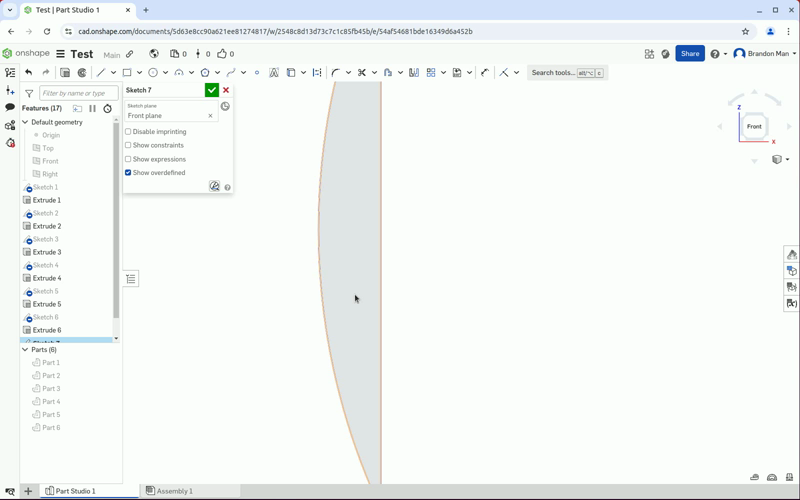
scroll(6)
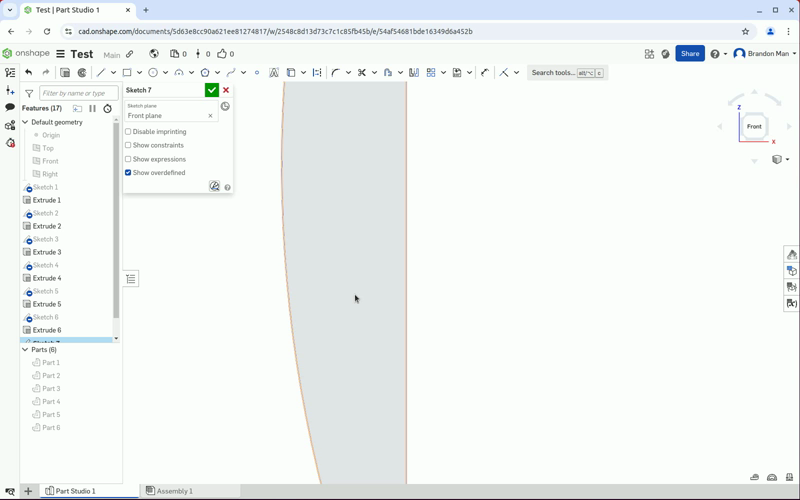
click(355, 294)
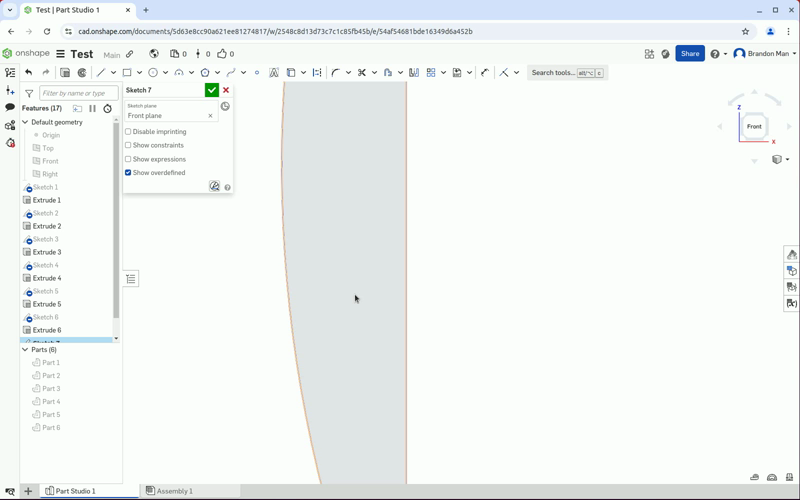
scroll(-6)
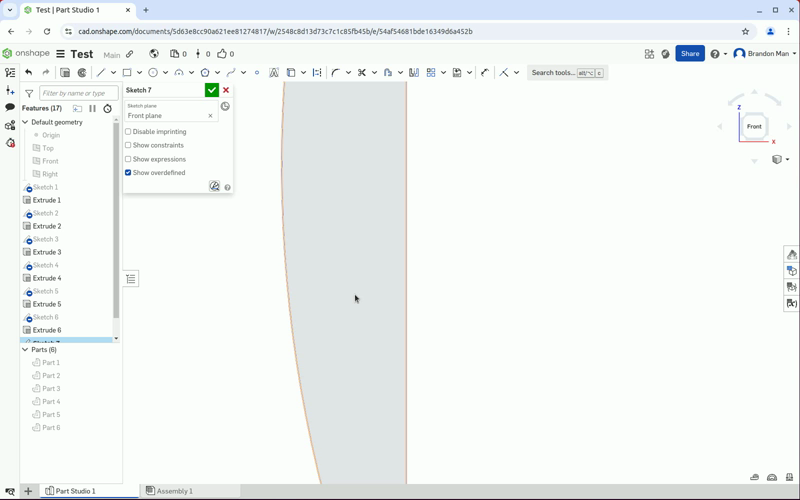
scroll(-6)
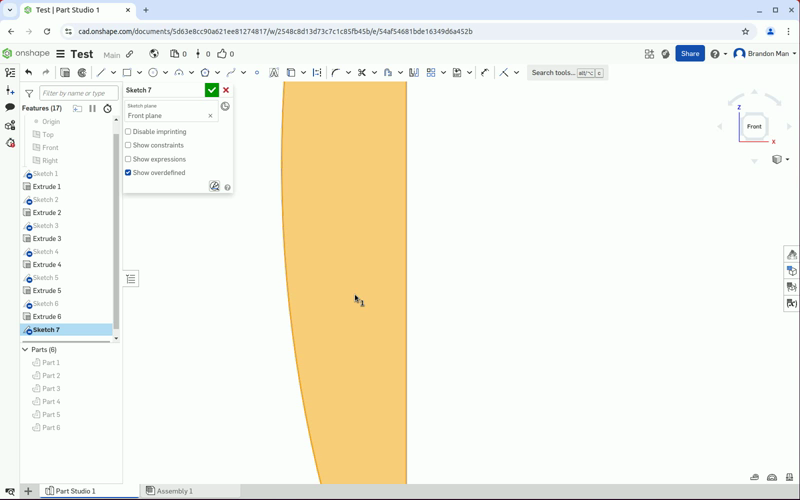
scroll(-6)
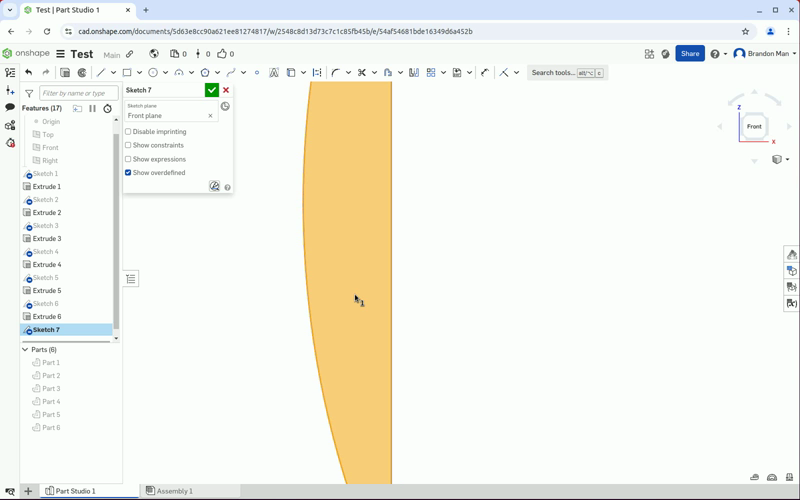
scroll(-6)
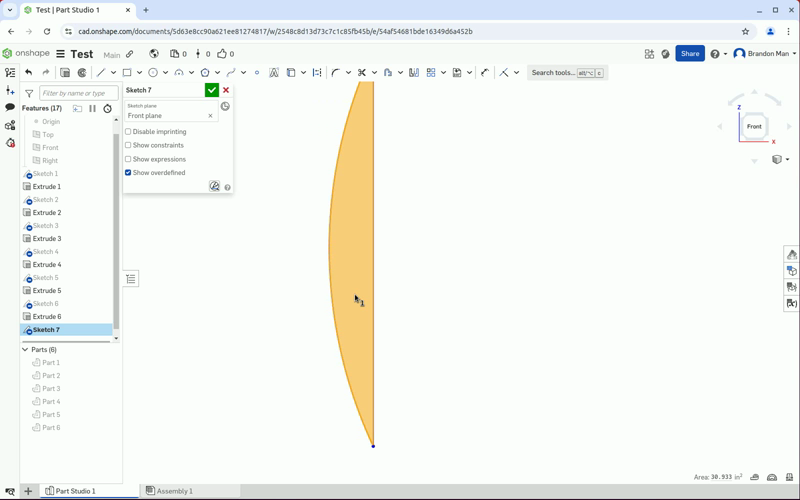
scroll(-6)
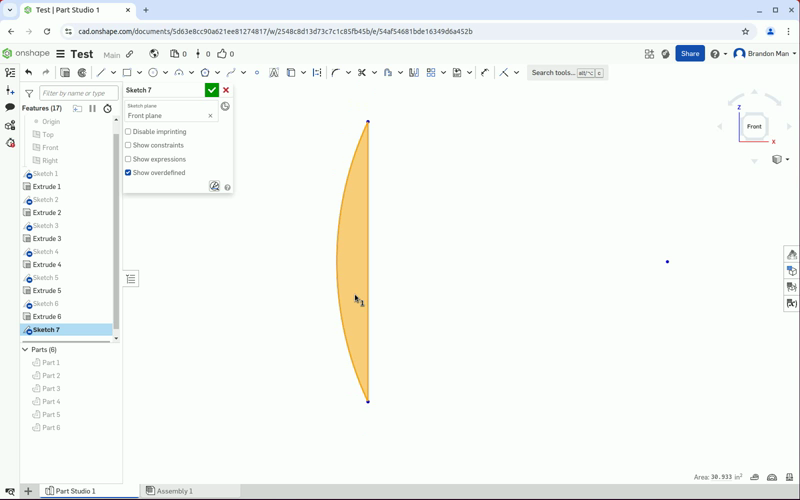
scroll(-6)
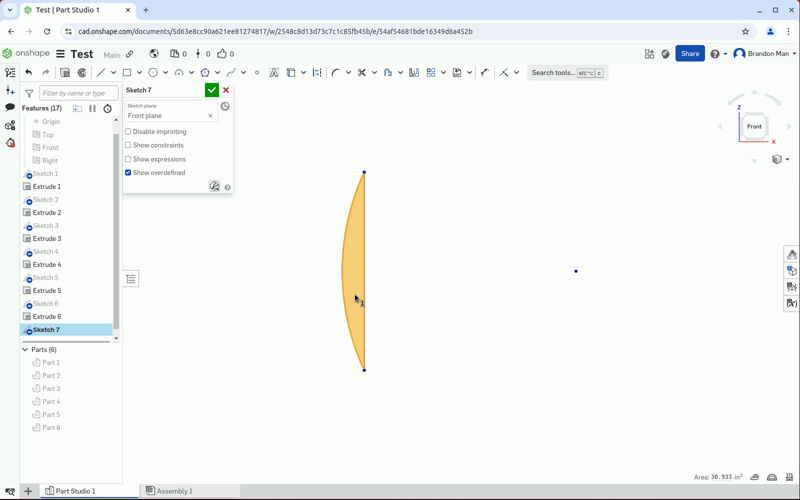
scroll(-6)
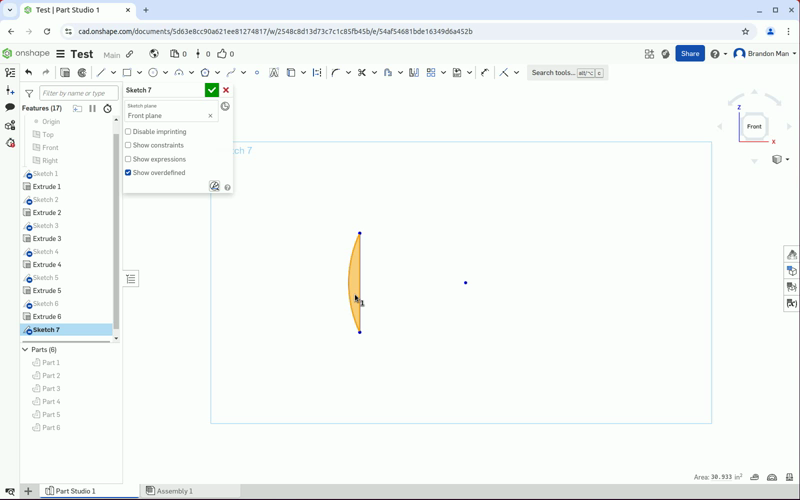
mouse_move(73, 352)
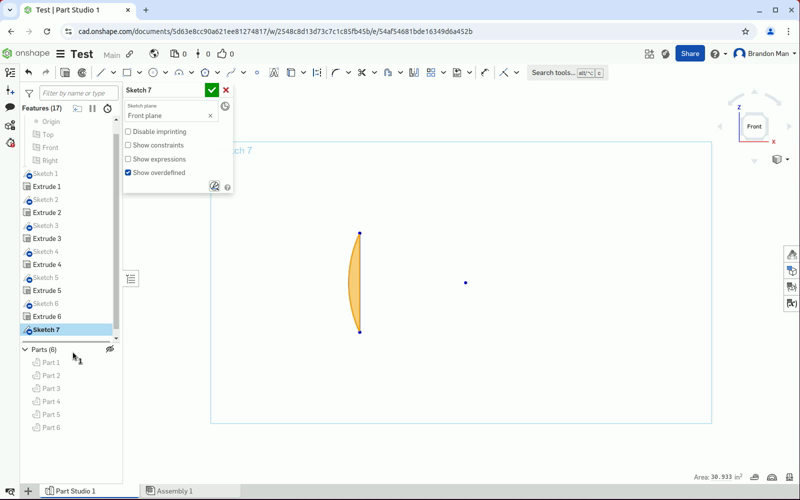
key(shift+y)
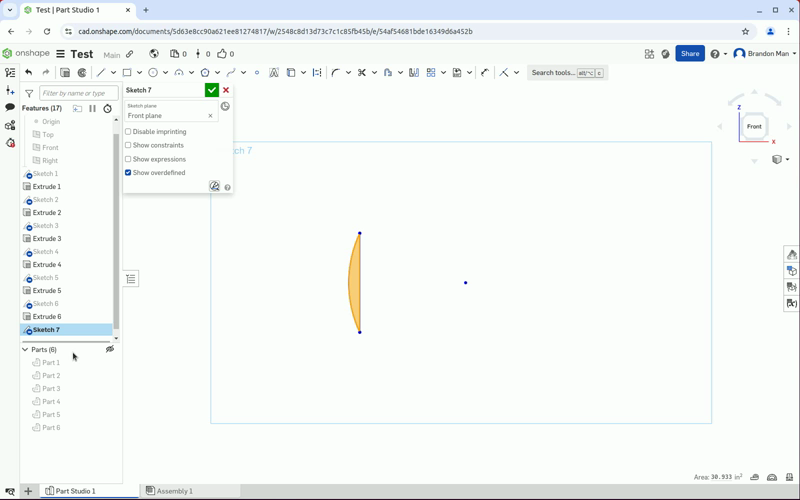
key(shift+e)
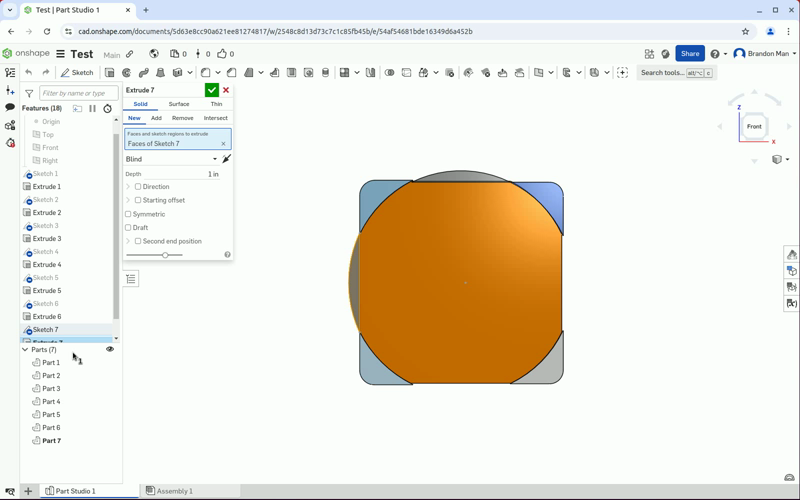
mouse_move(143, 106)
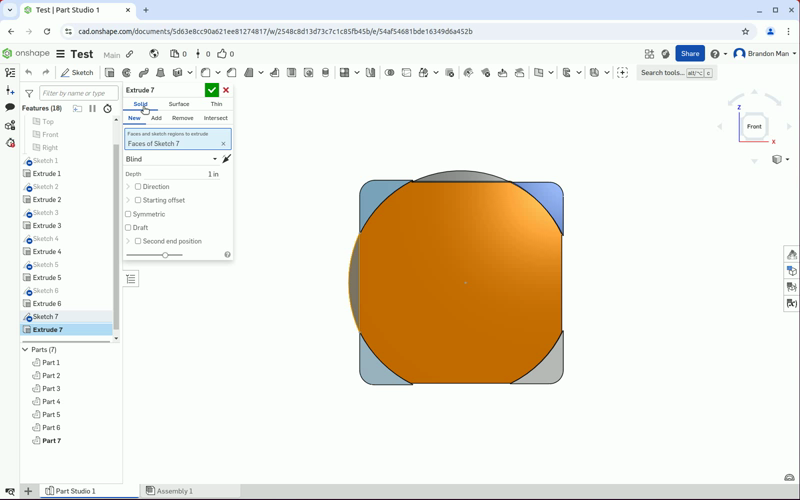
click(143, 106)
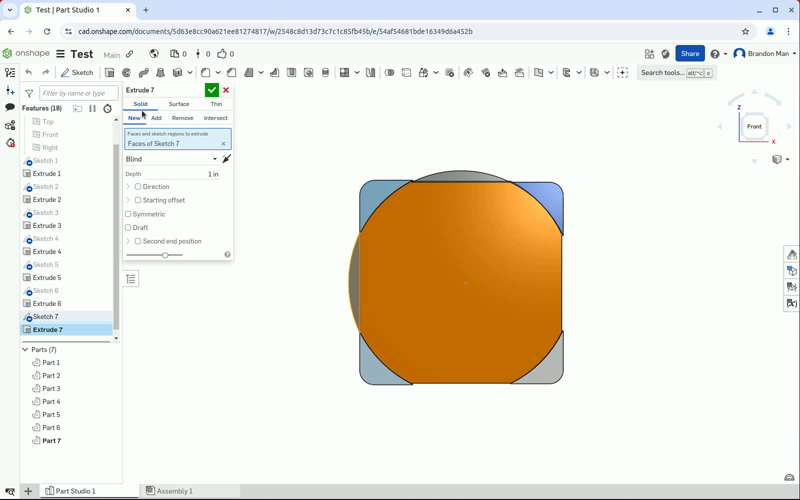
mouse_move(137, 120)
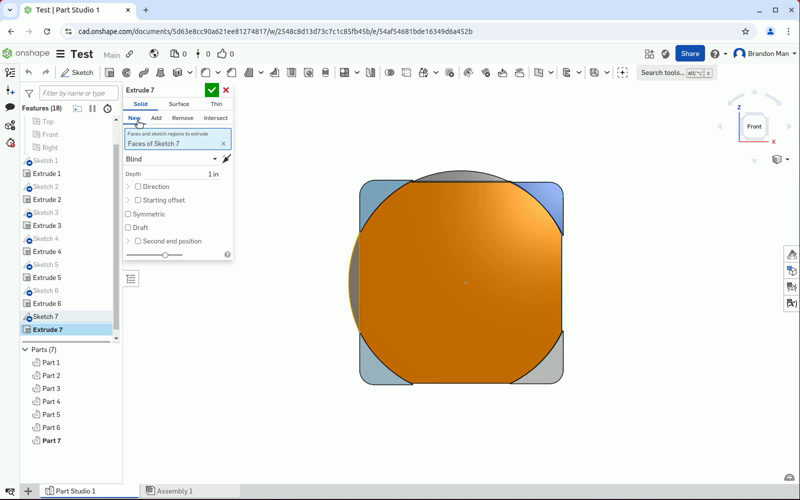
click(137, 120)
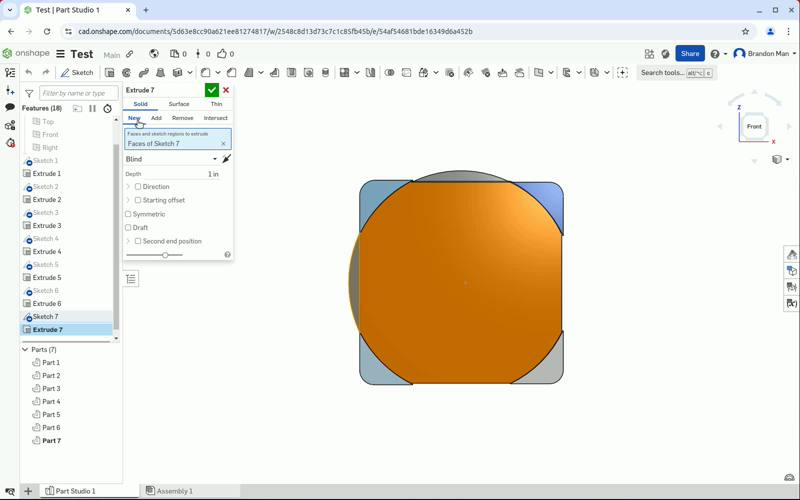
key(tab, 4)
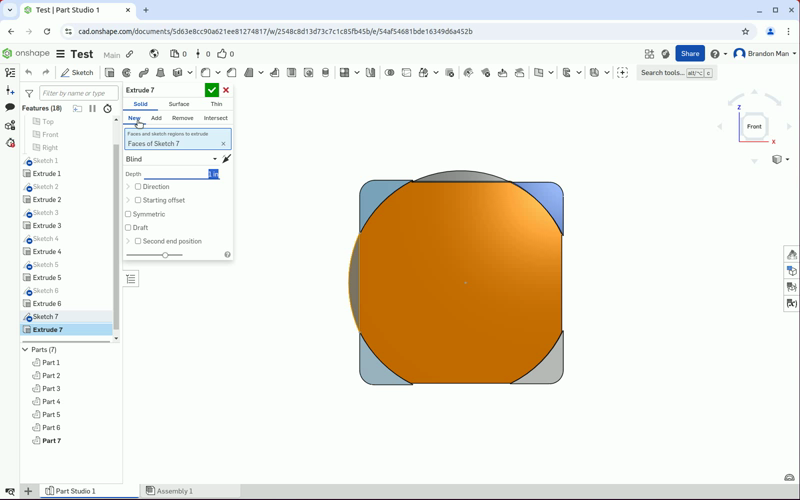
text(2.407)
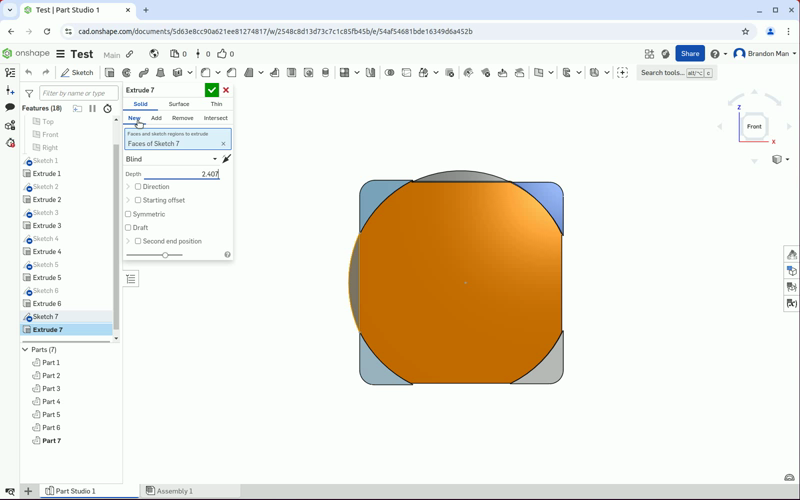
key(enter)
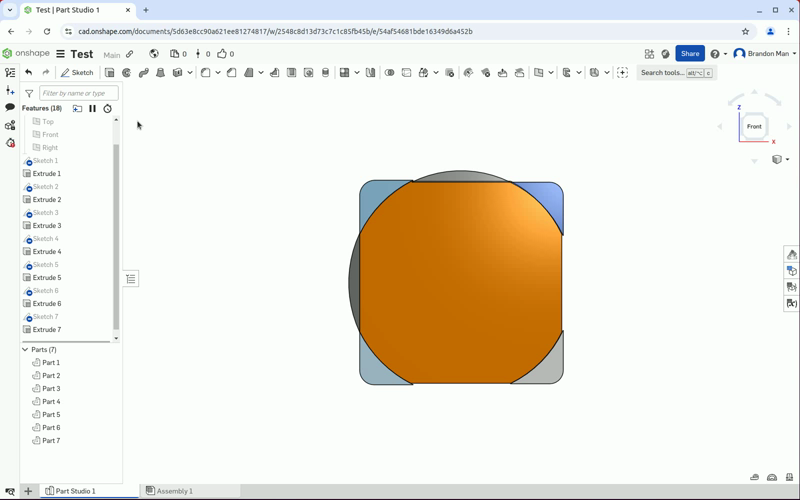
key(shift+h)
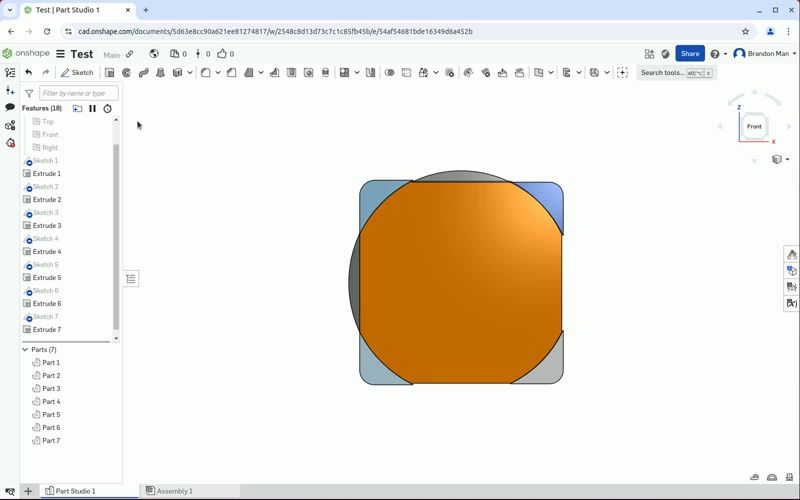
key(shift+h)
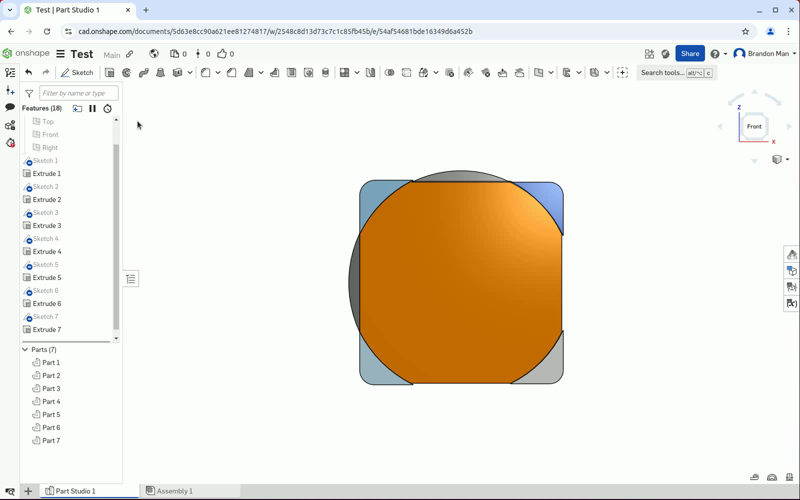
mouse_move(69, 163)
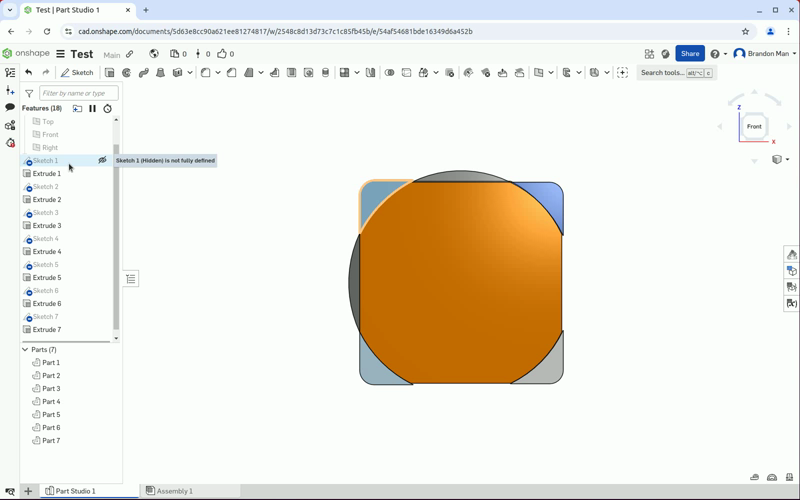
click(69, 163)
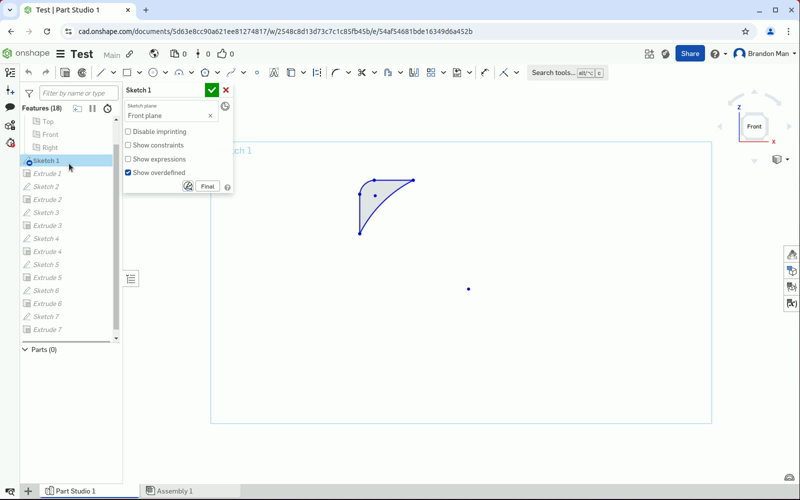
mouse_move(229, 92)
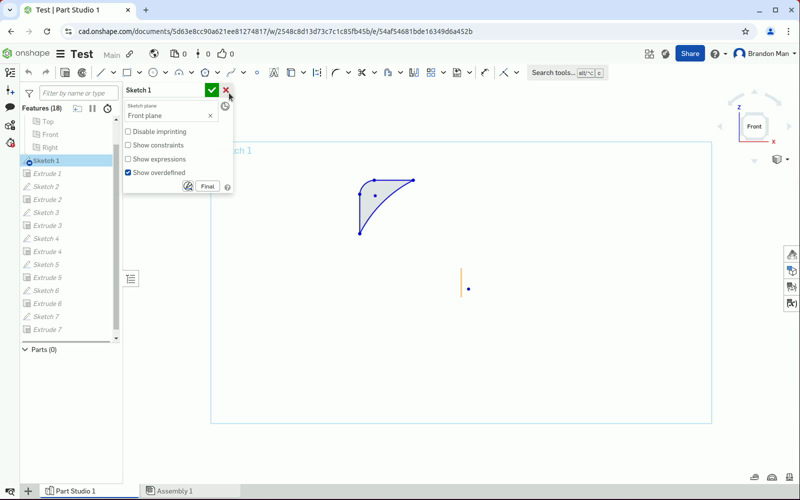
click(229, 92)
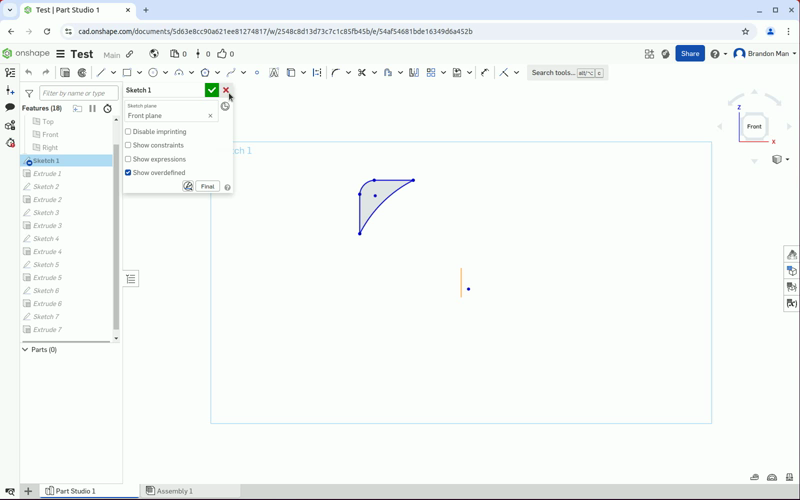
key(shift+s)
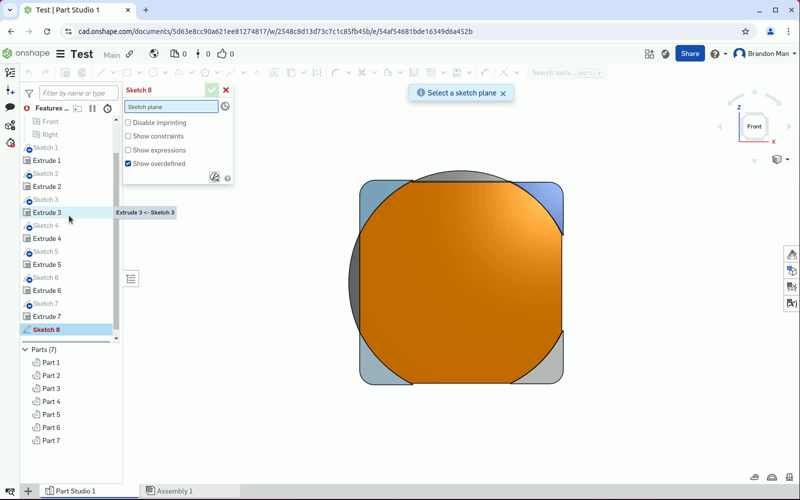
scroll(3)
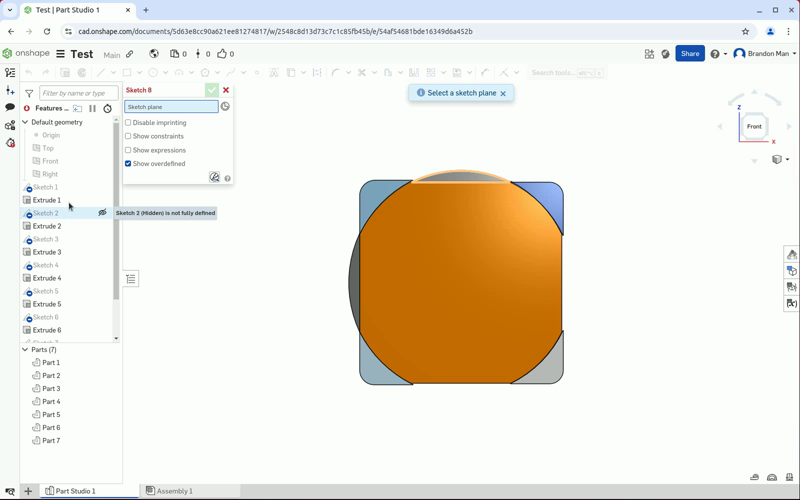
mouse_move(69, 163)
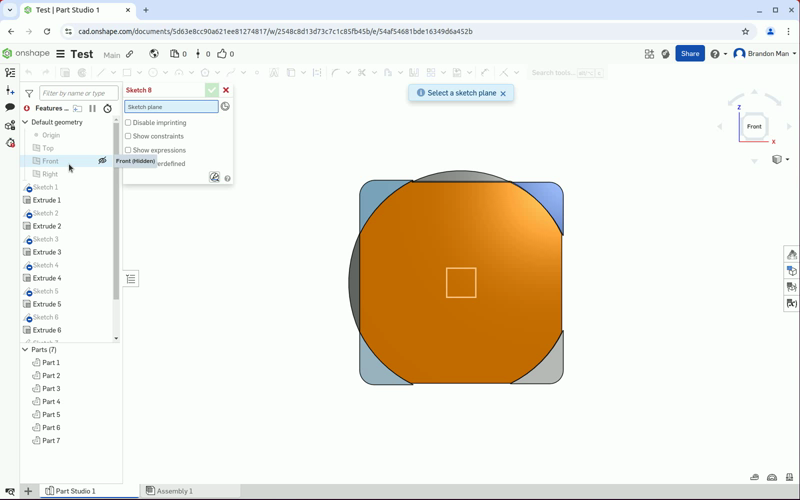
click(69, 163)
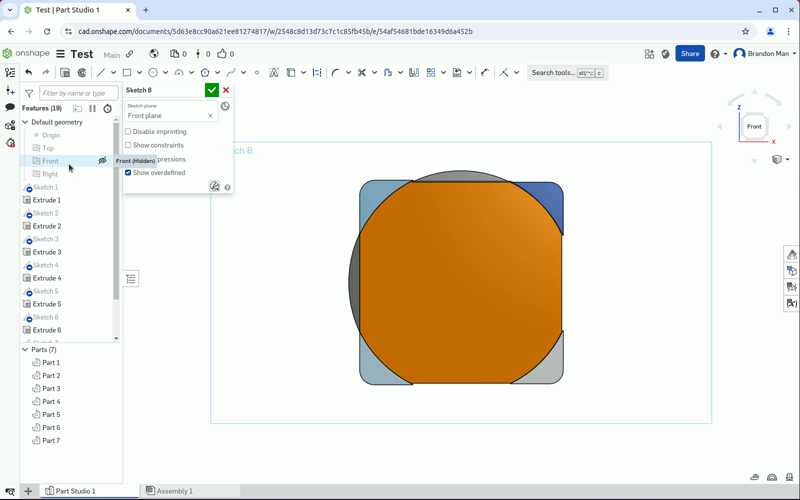
mouse_move(73, 352)
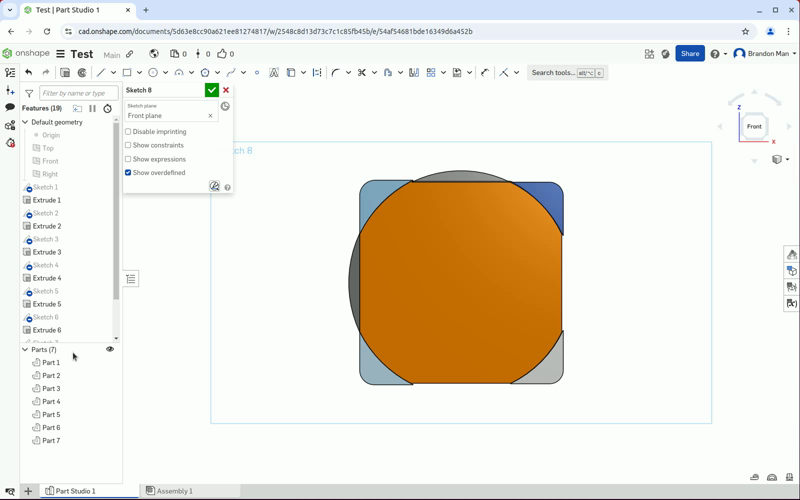
key(y)
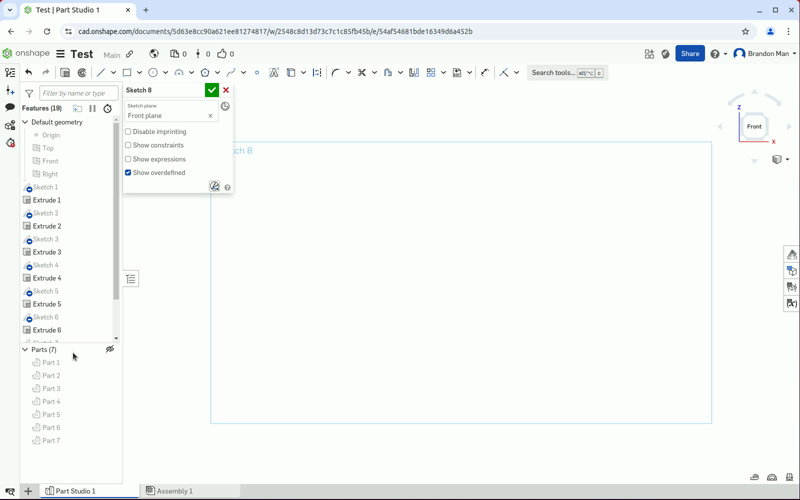
key(a)
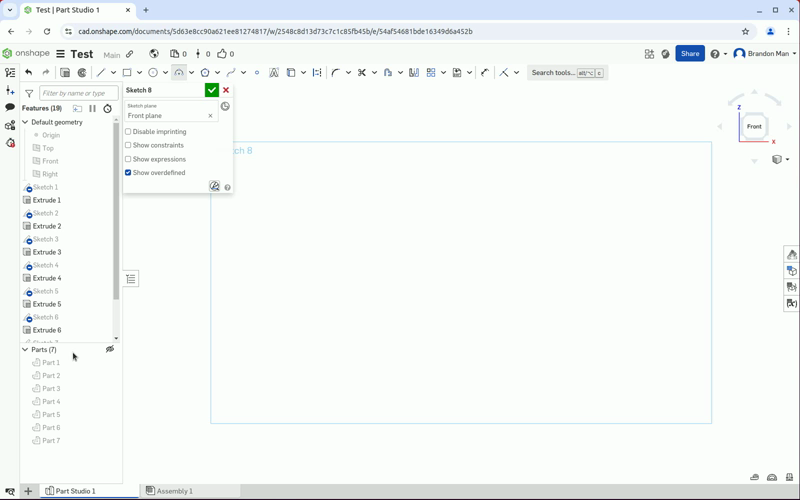
key_down(shift)
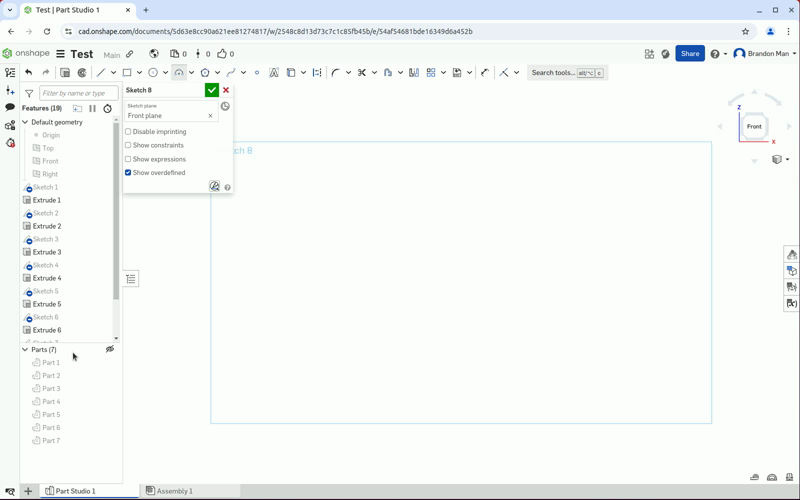
mouse_move(411, 383)
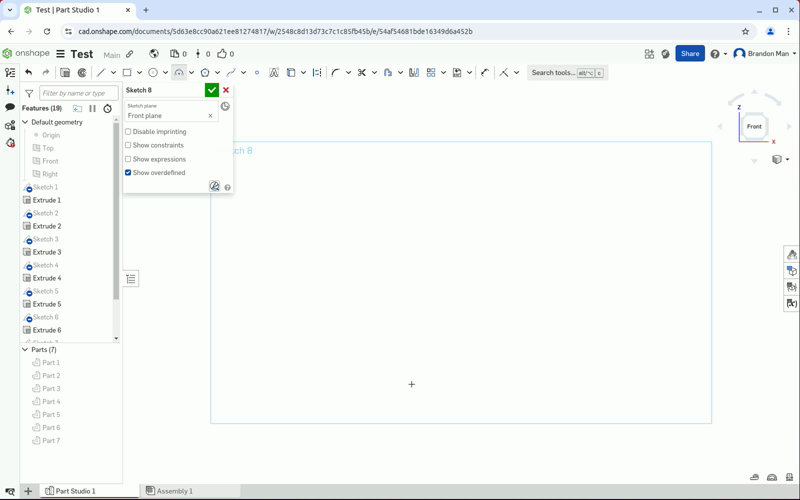
click(411, 383)
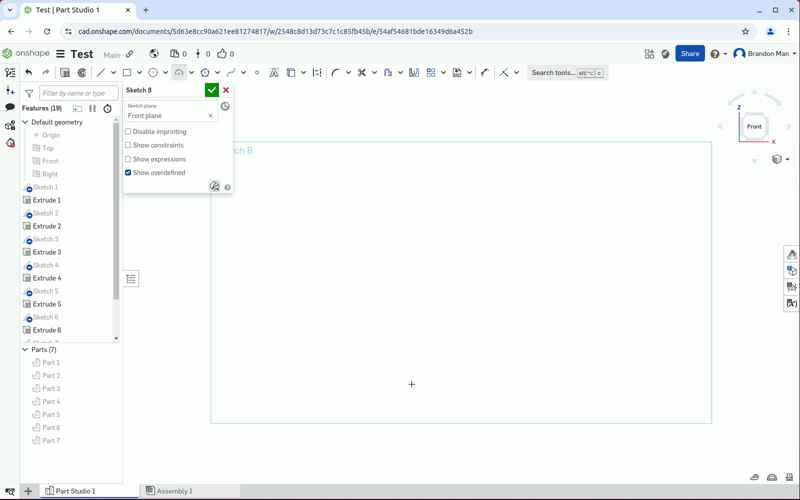
key_up(shift)
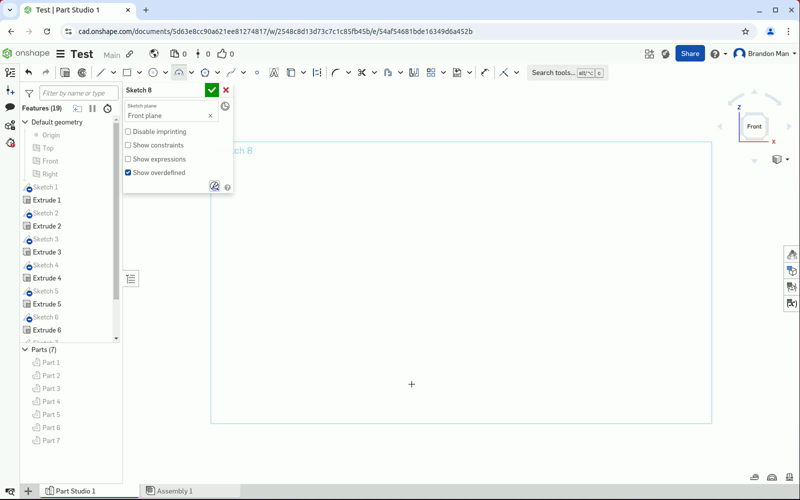
key_down(shift)
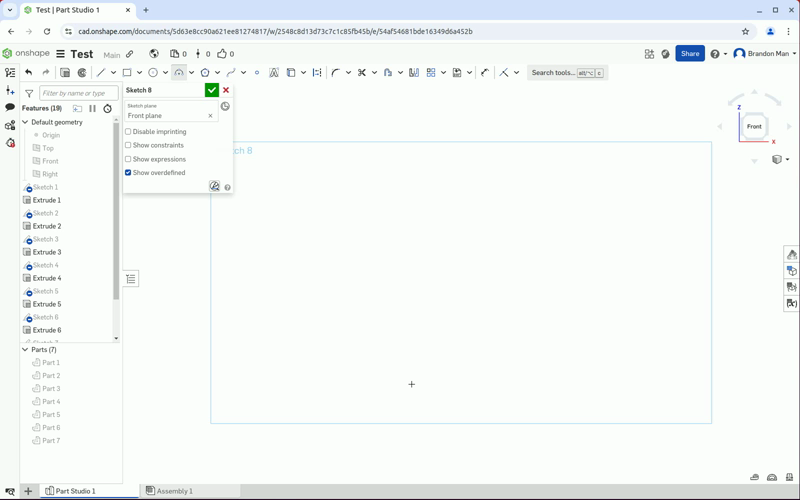
mouse_move(510, 383)
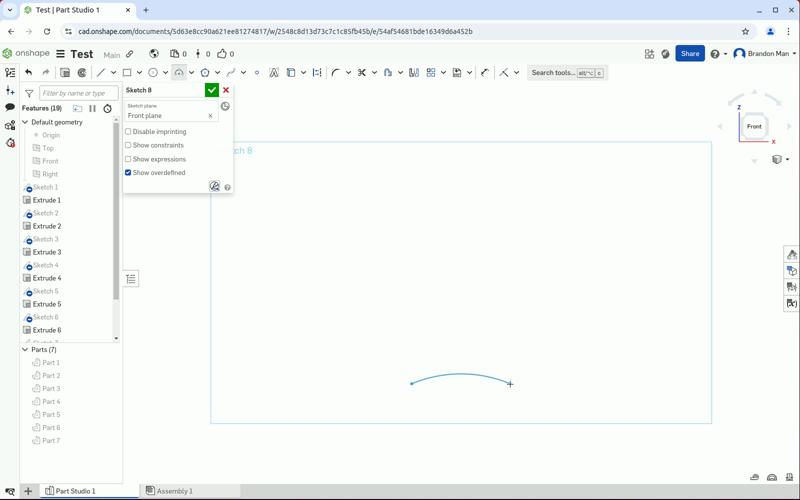
click(510, 383)
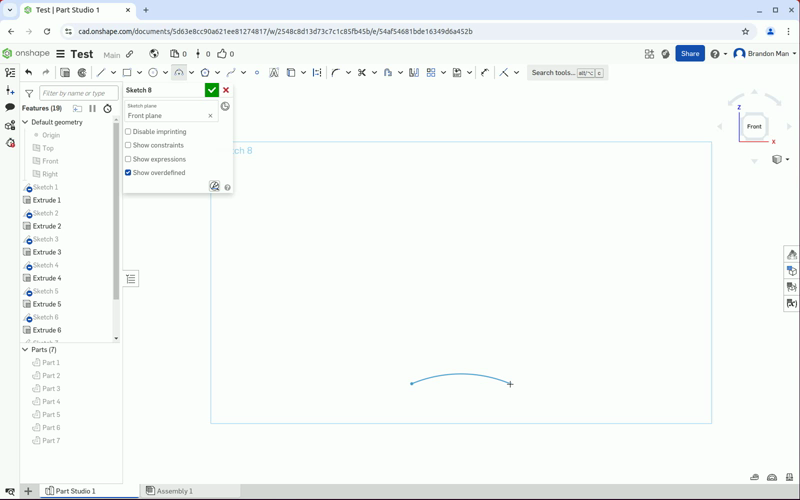
mouse_move(460, 395)
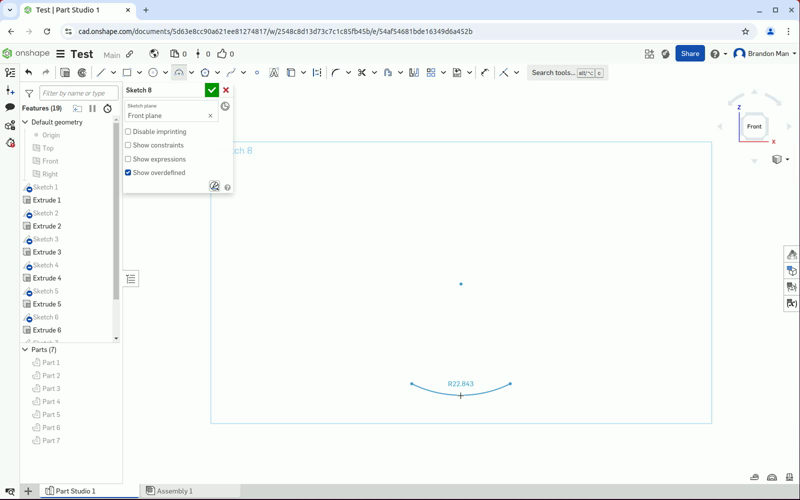
click(460, 395)
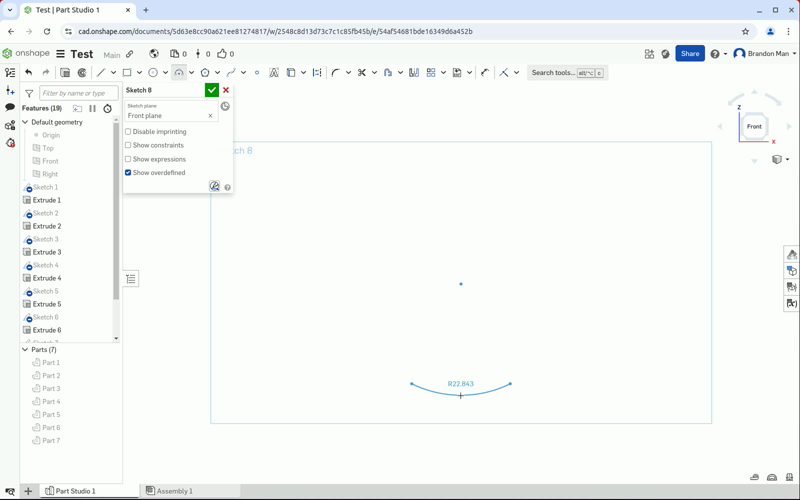
key_up(shift)
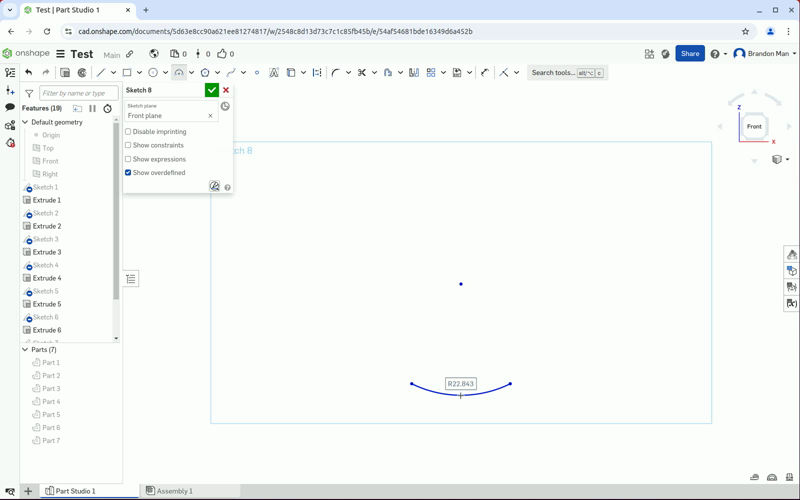
key(esc)
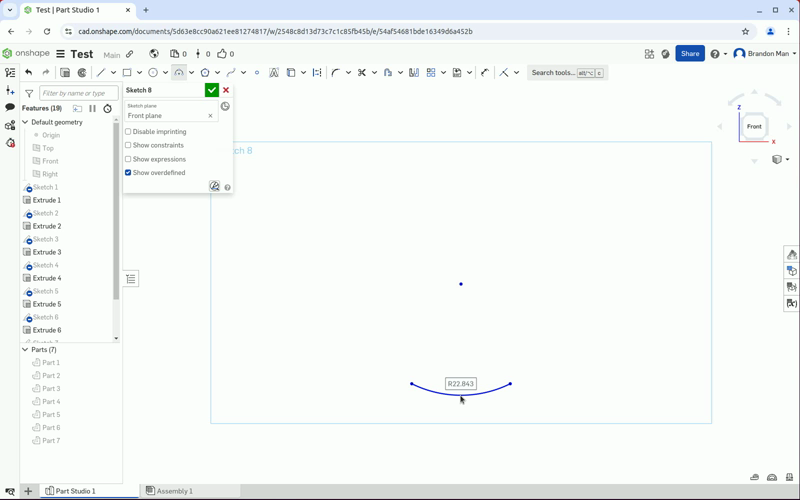
key(l)
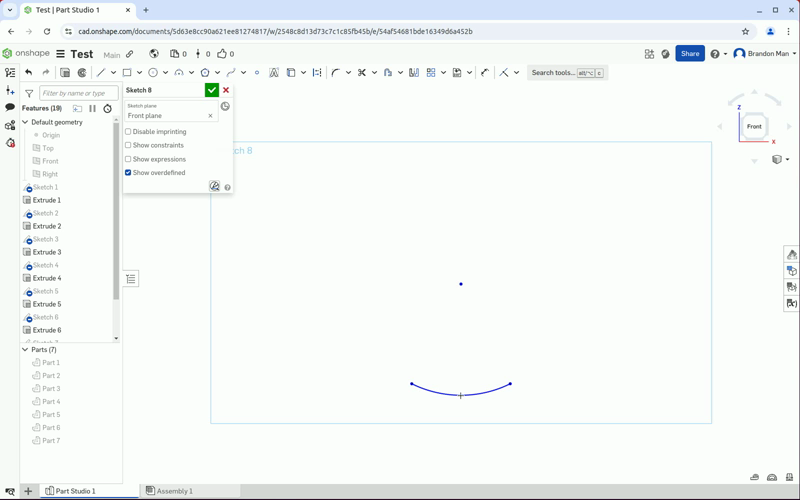
mouse_move(510, 383)
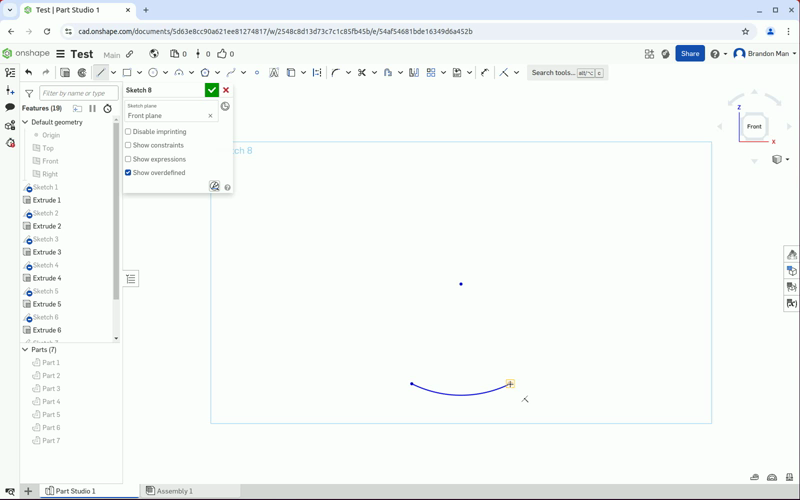
click(510, 383)
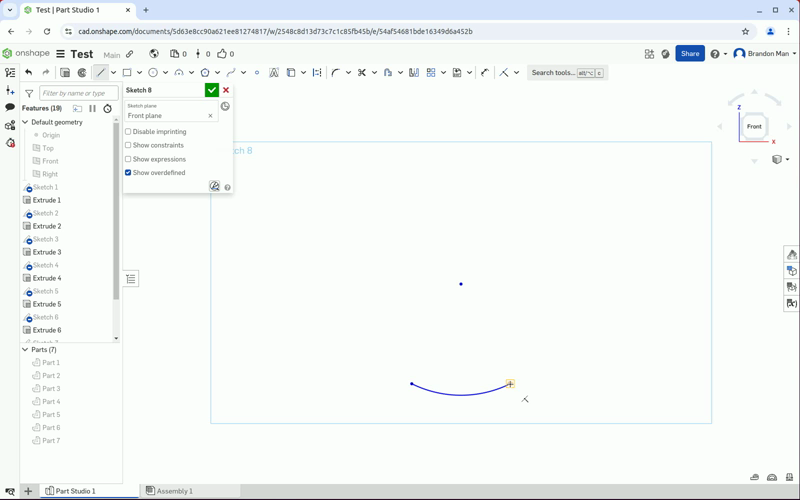
key_down(shift)
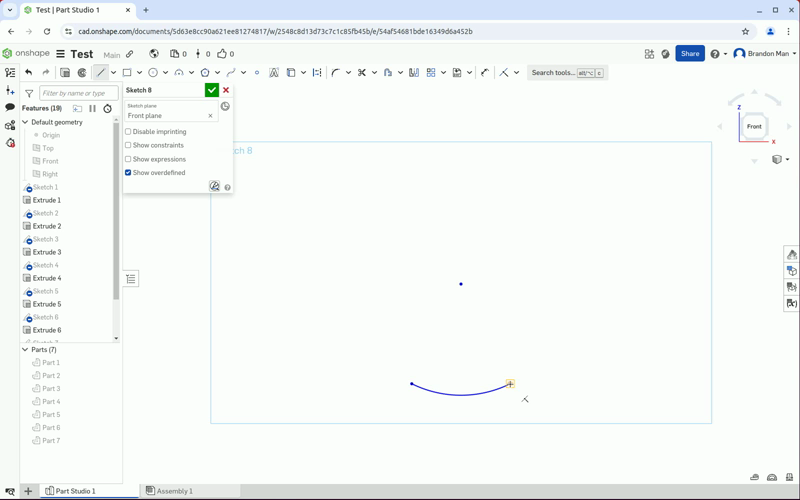
mouse_move(411, 383)
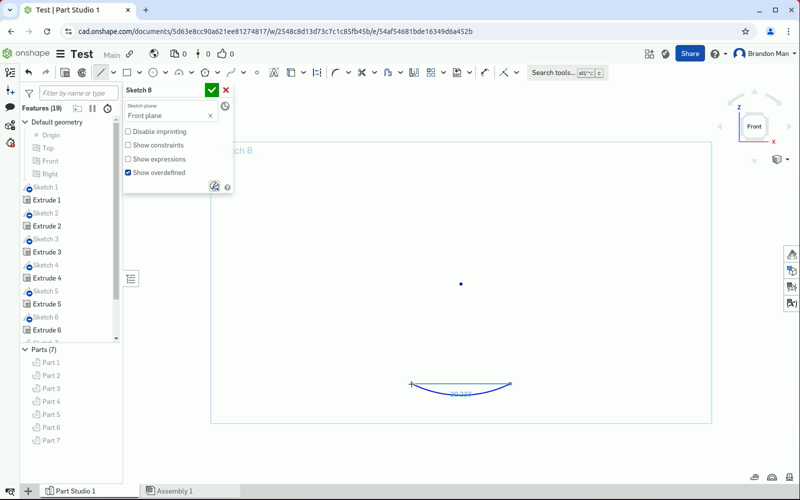
key_up(shift)
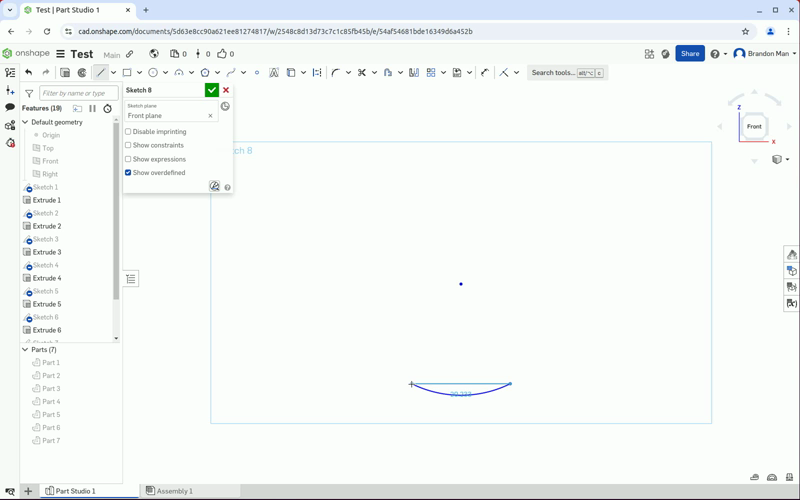
click(411, 383)
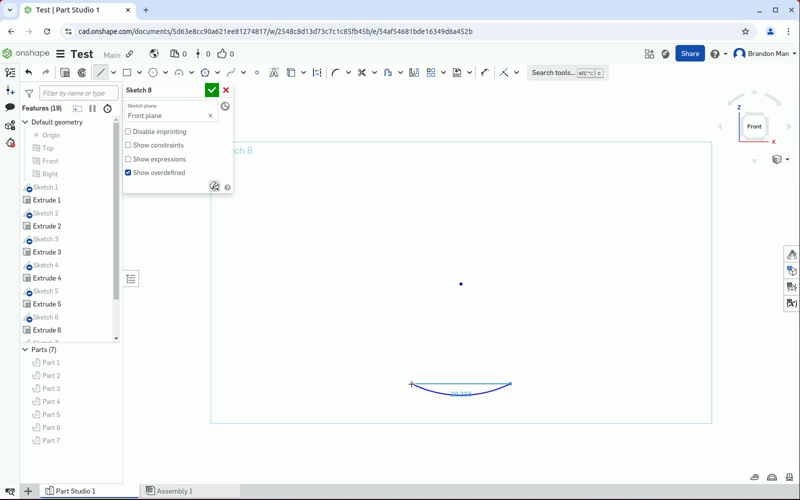
key(esc)
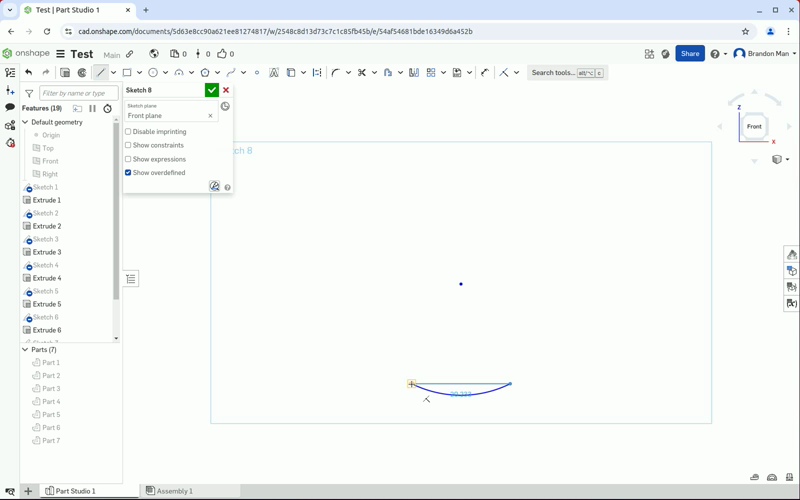
mouse_move(502, 385)
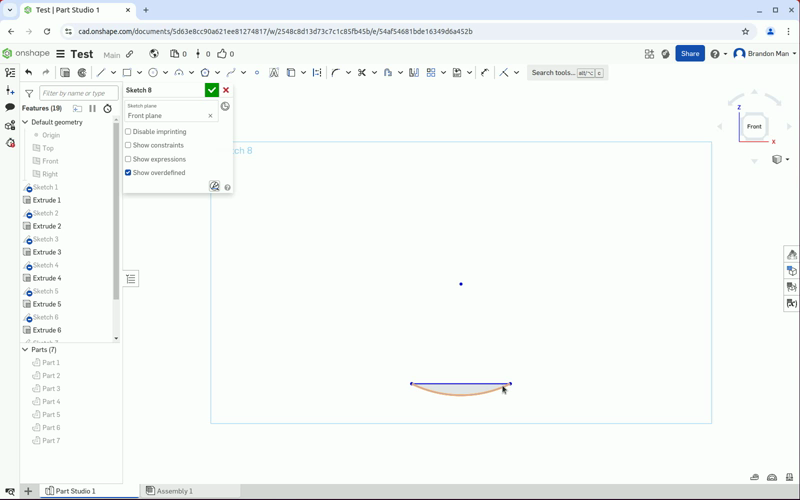
scroll(6)
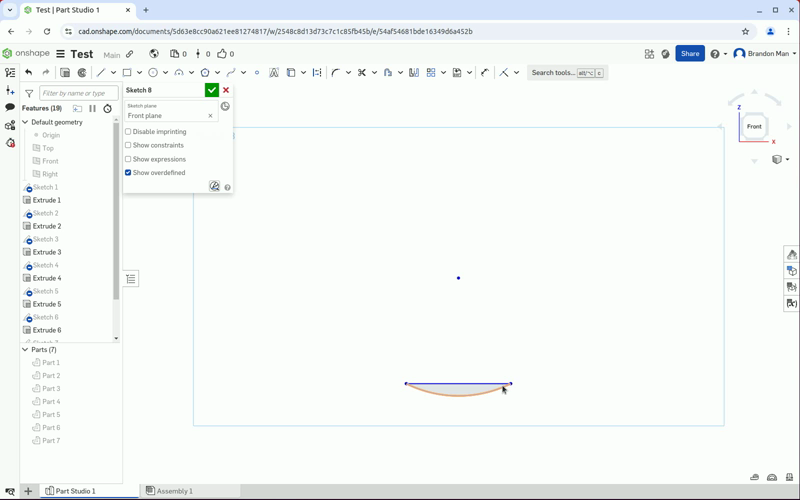
scroll(6)
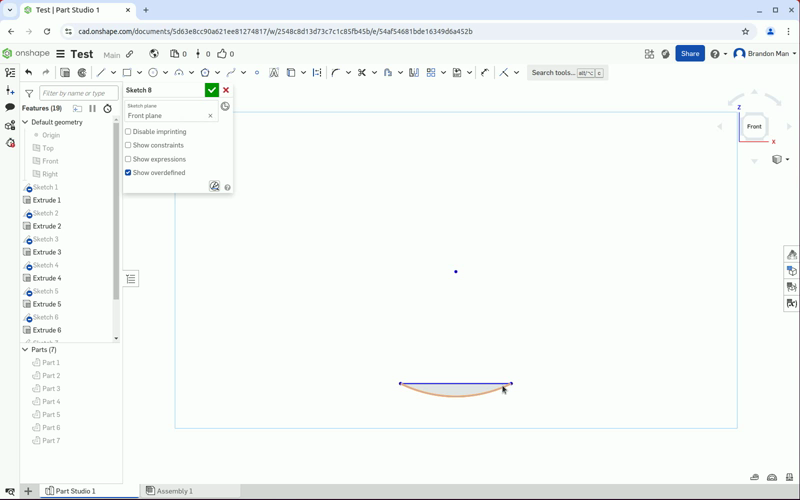
scroll(6)
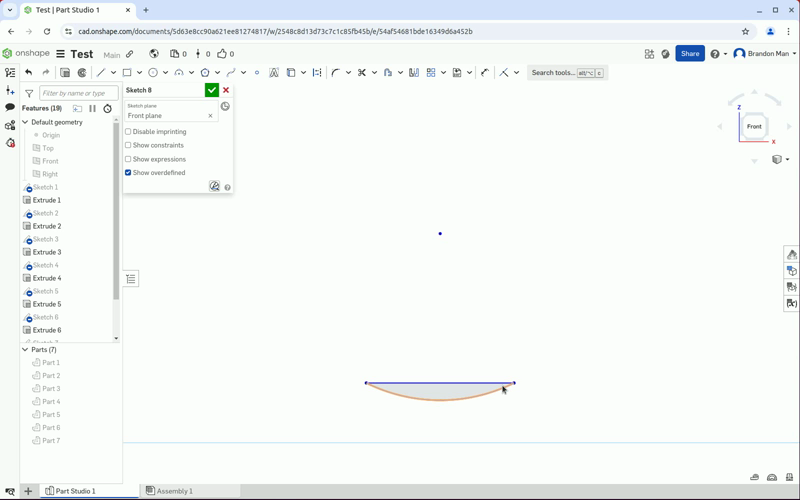
scroll(6)
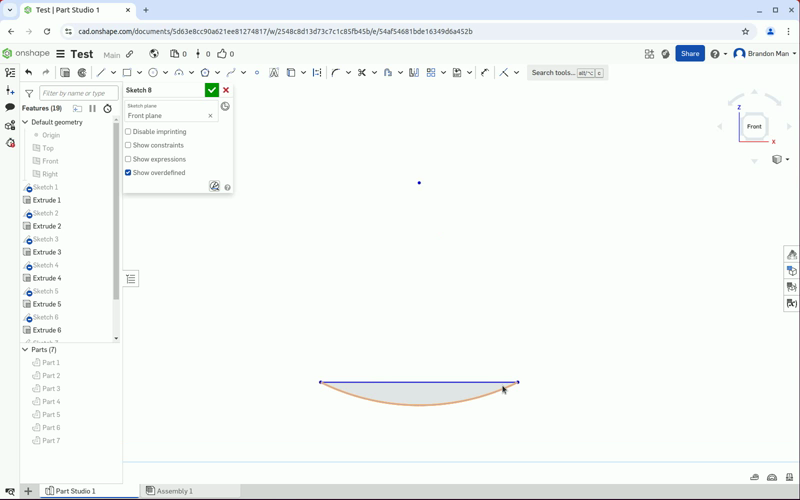
scroll(6)
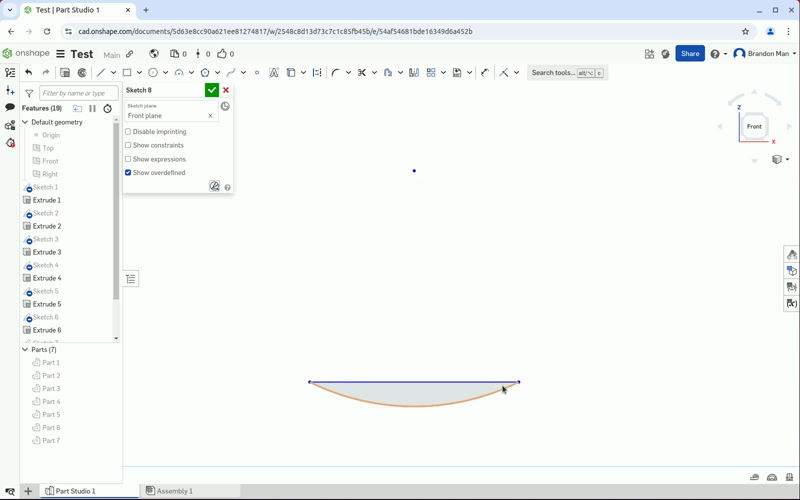
scroll(6)
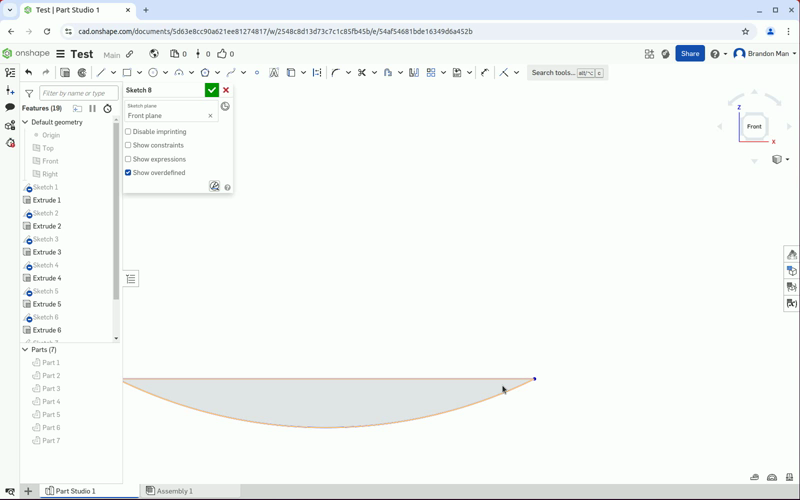
scroll(6)
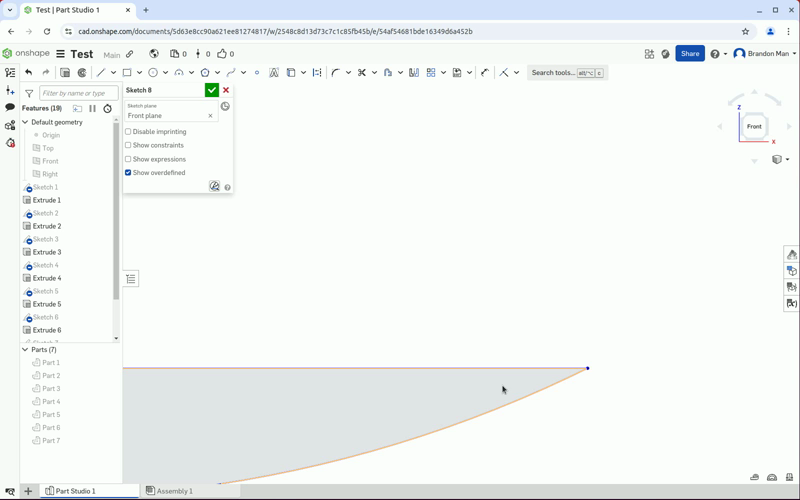
click(502, 385)
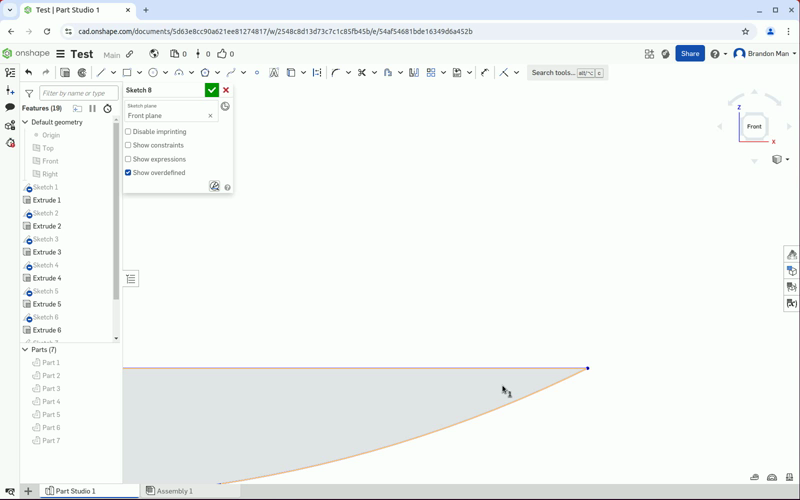
scroll(-6)
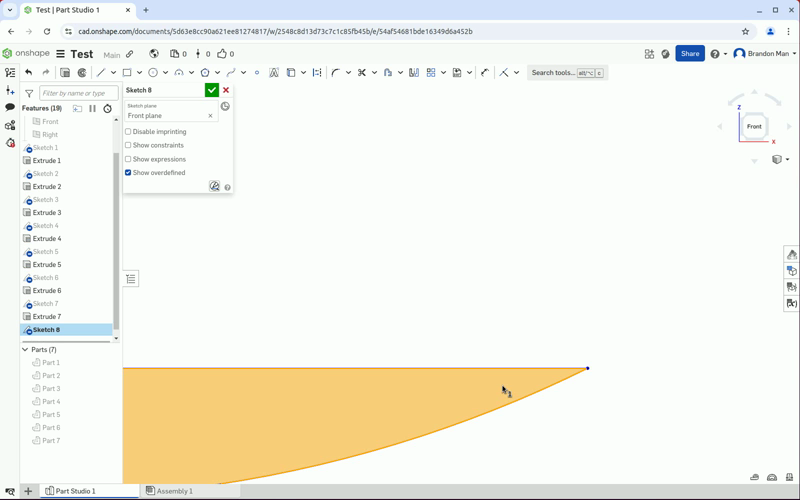
scroll(-6)
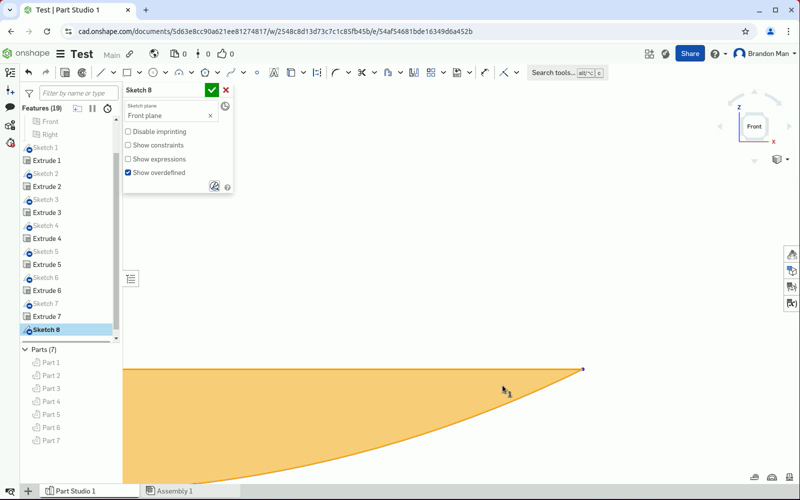
scroll(-6)
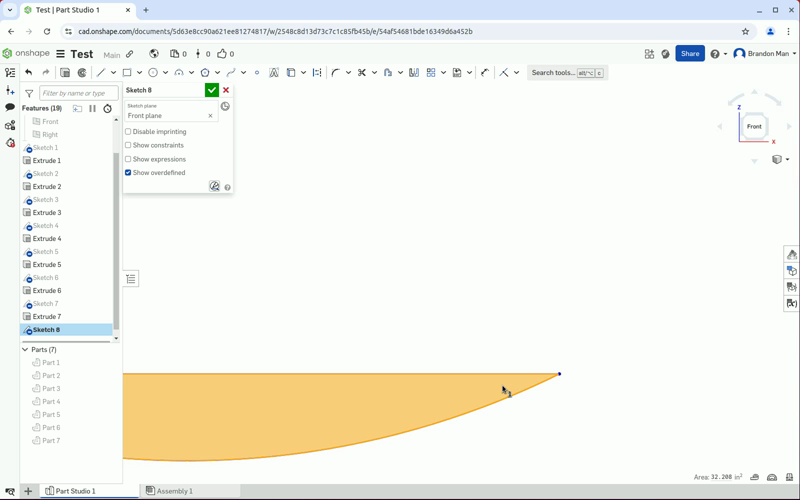
scroll(-6)
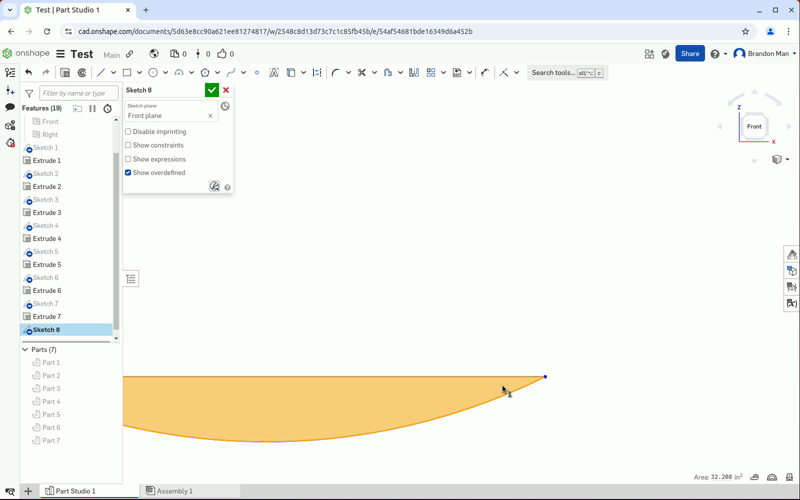
scroll(-6)
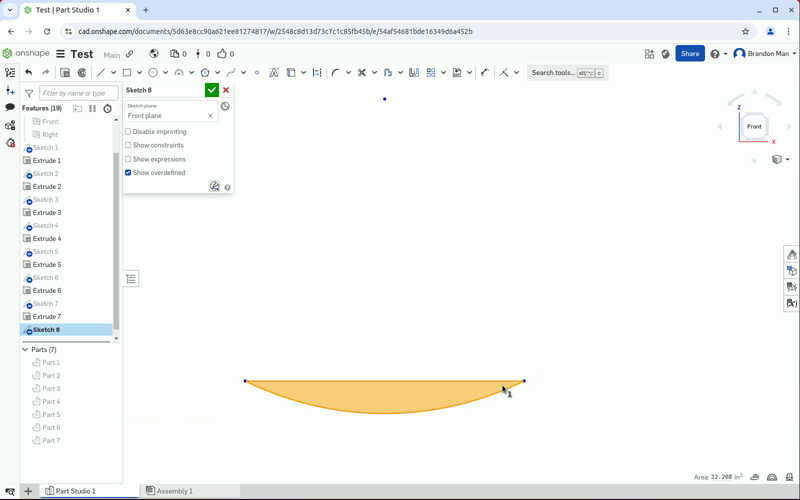
scroll(-6)
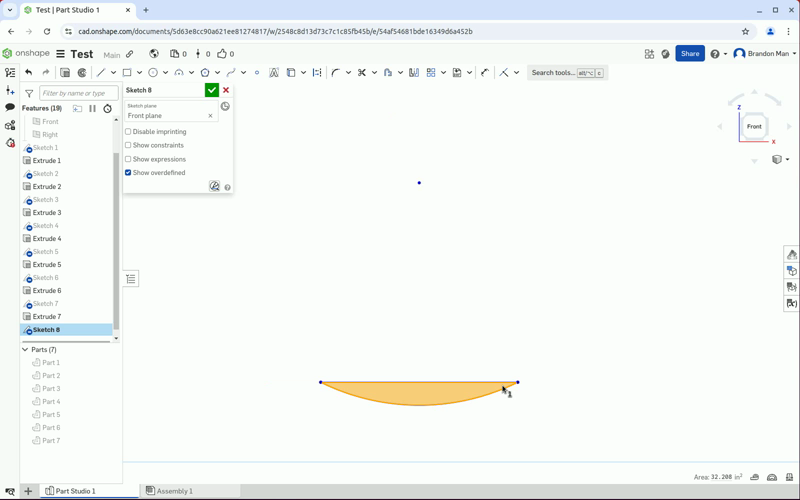
scroll(-6)
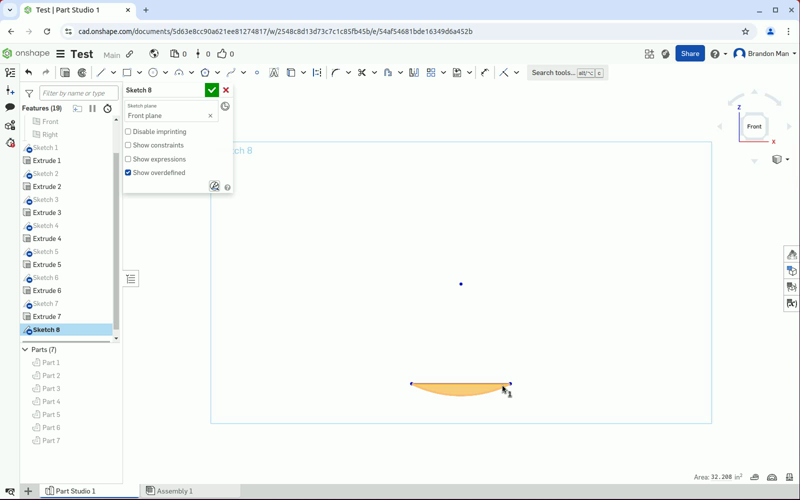
mouse_move(73, 352)
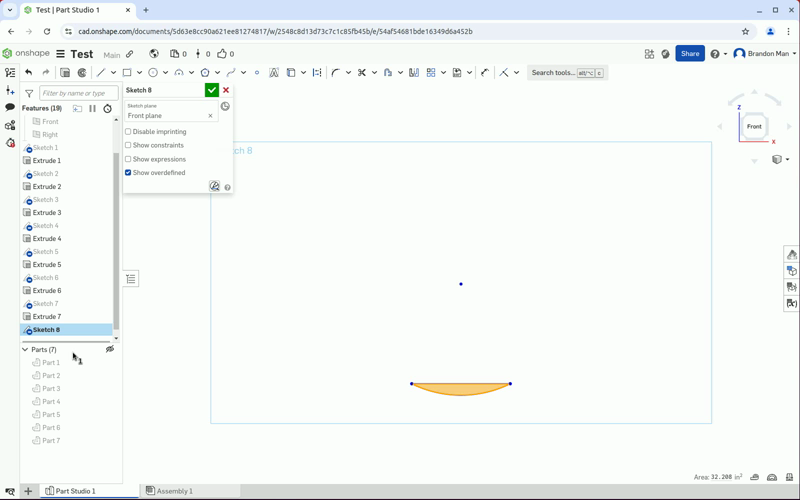
key(shift+y)
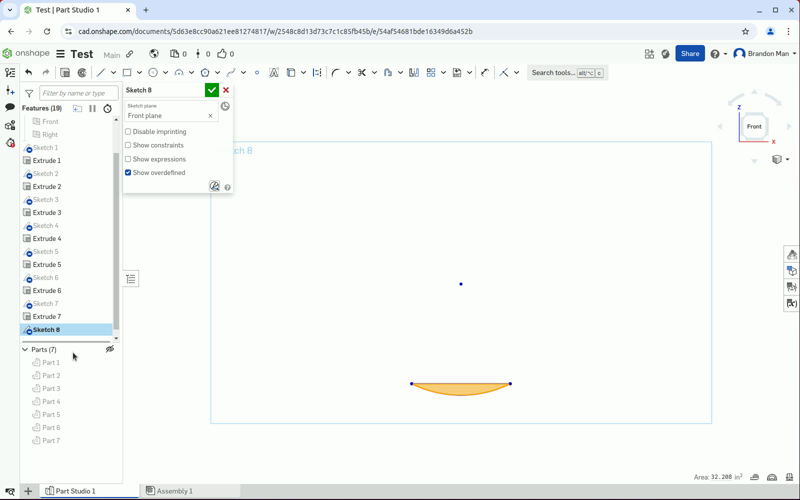
key(shift+e)
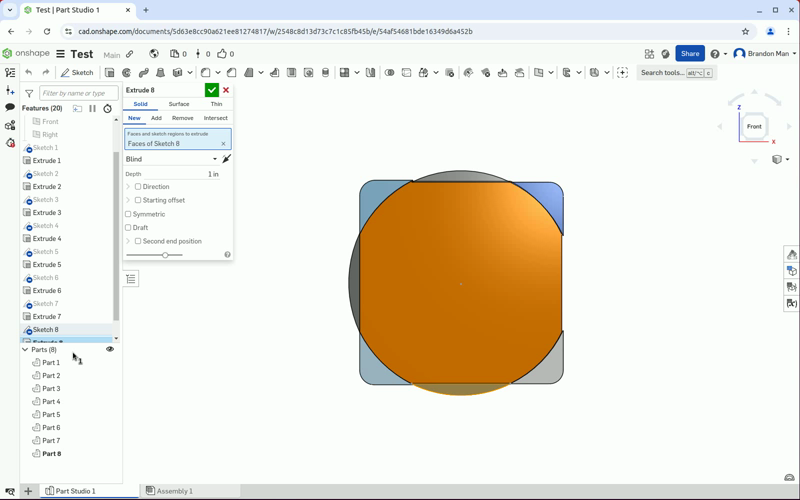
mouse_move(143, 106)
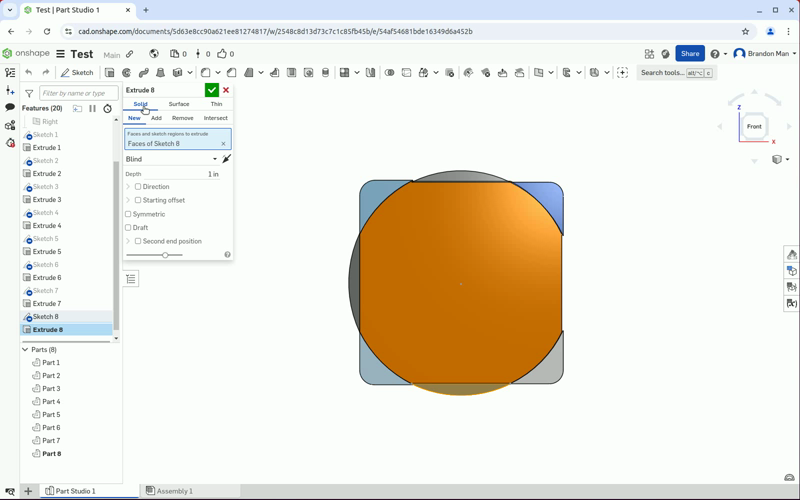
click(143, 106)
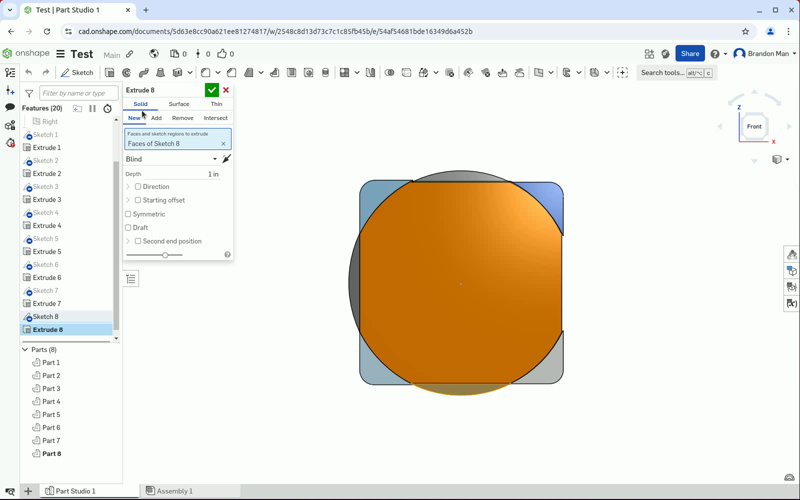
mouse_move(137, 120)
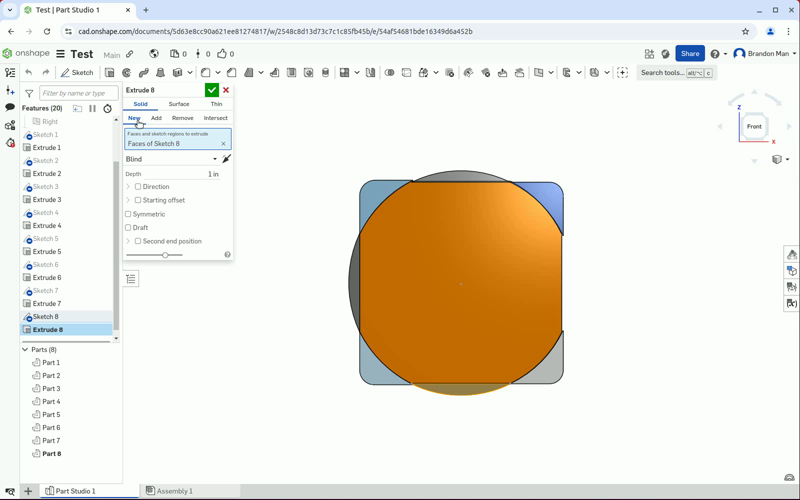
click(137, 120)
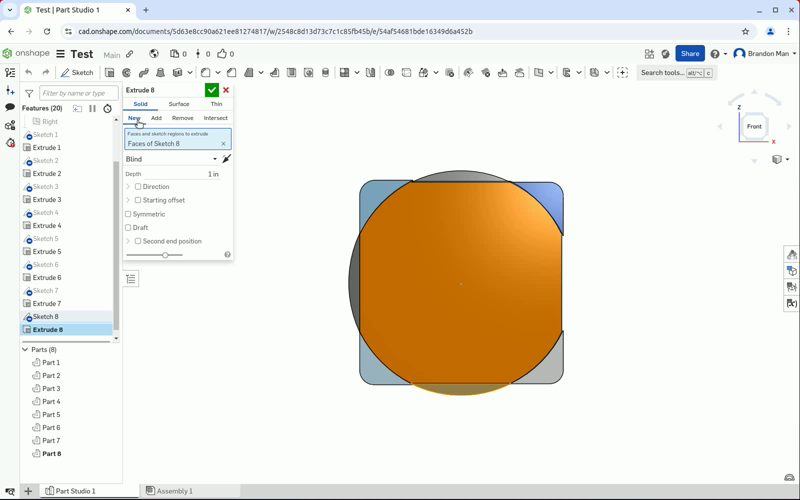
key(tab, 4)
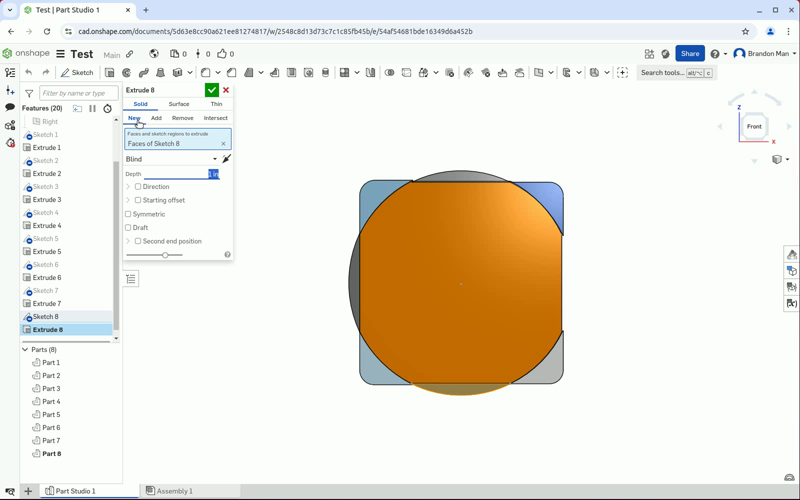
text(2.407)
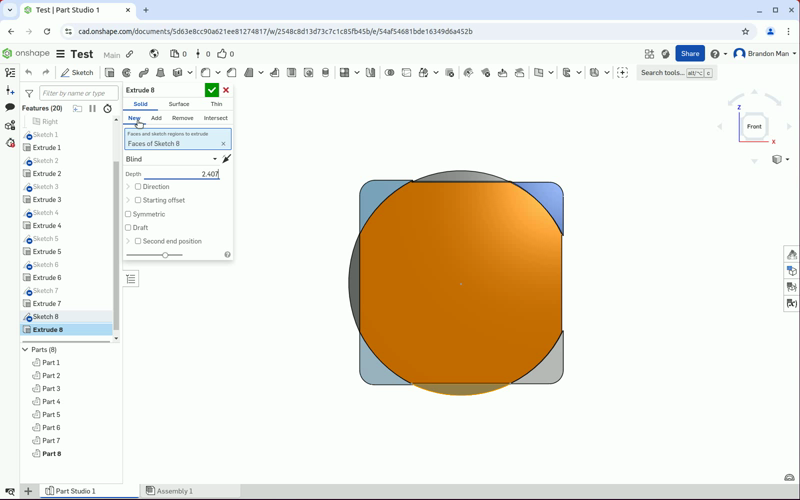
key(enter)
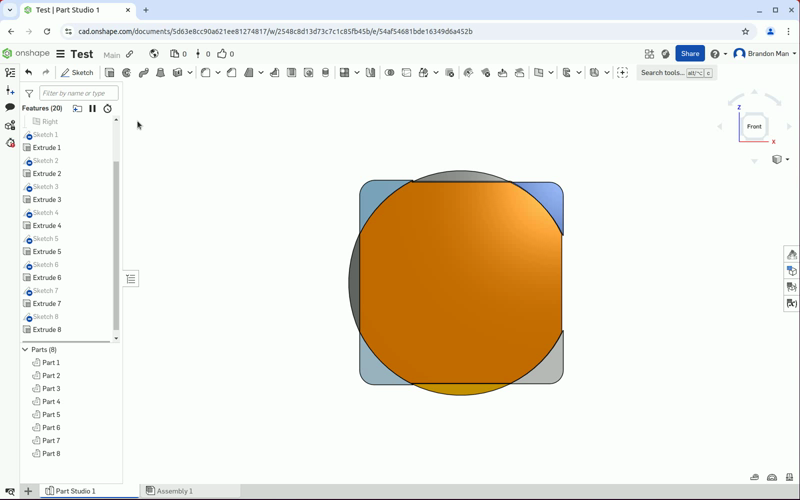
key(shift+h)
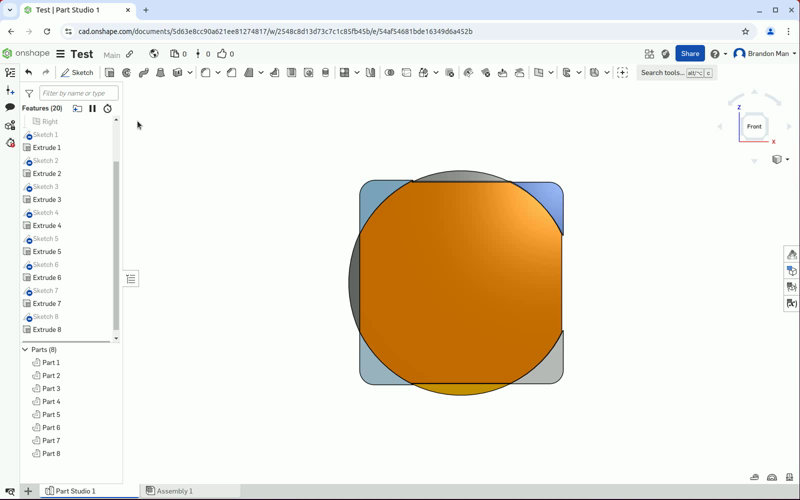
key(shift+h)
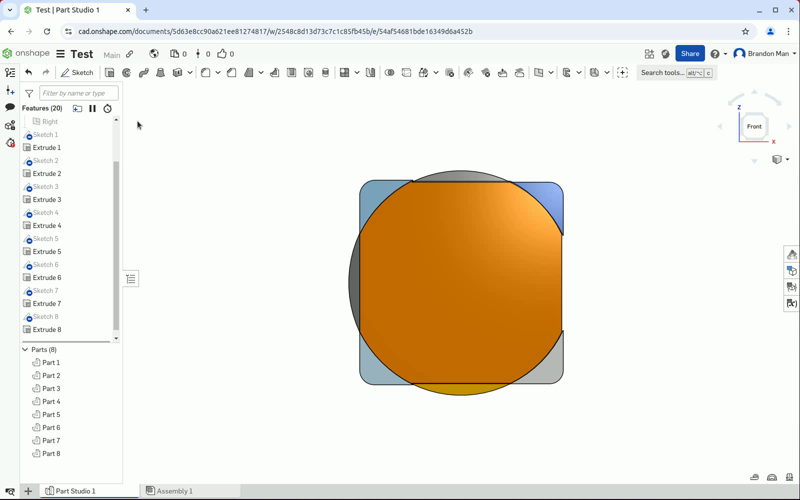
mouse_move(69, 137)
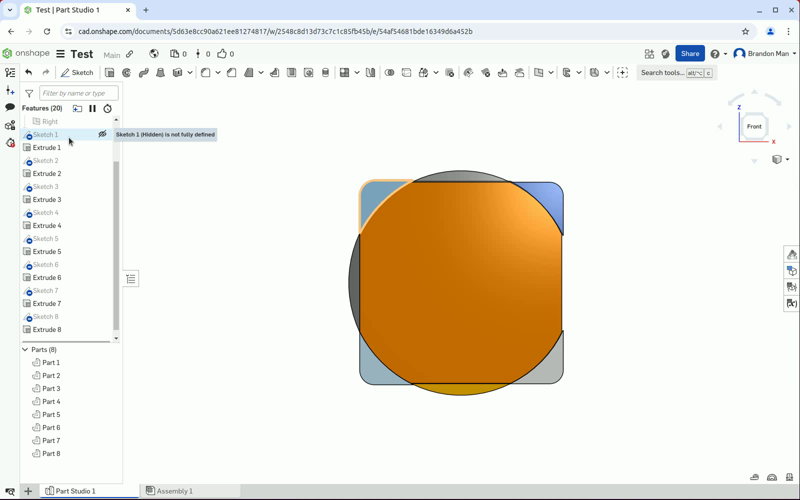
click(69, 137)
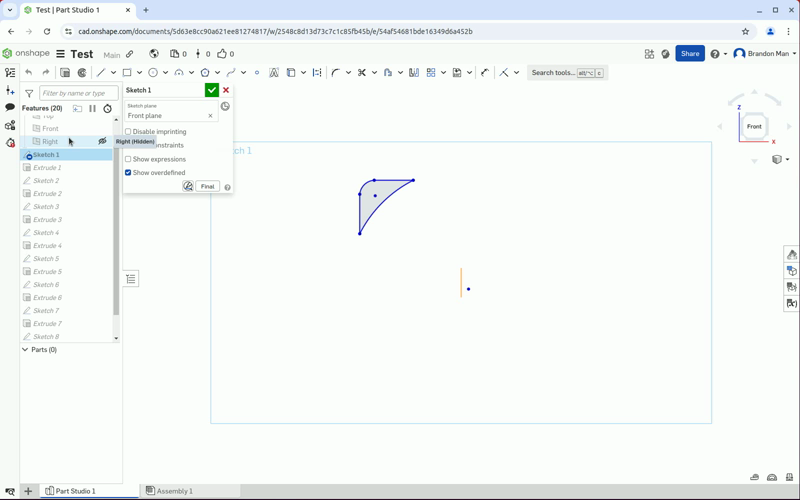
mouse_move(229, 92)
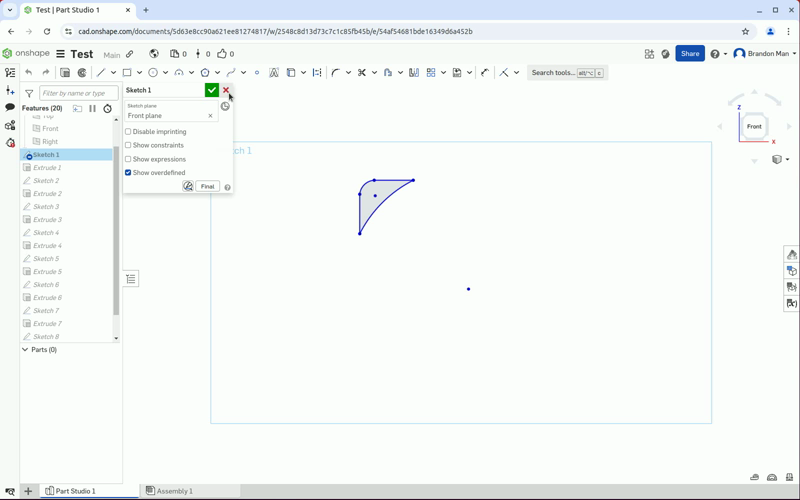
click(229, 92)
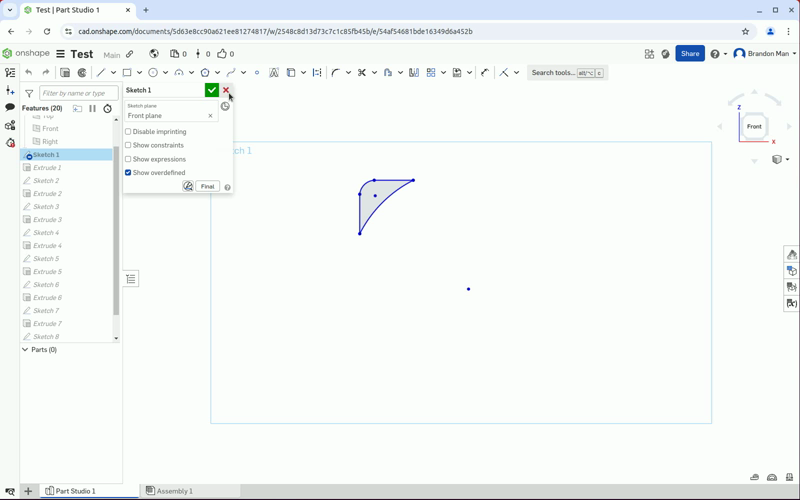
key(shift+s)
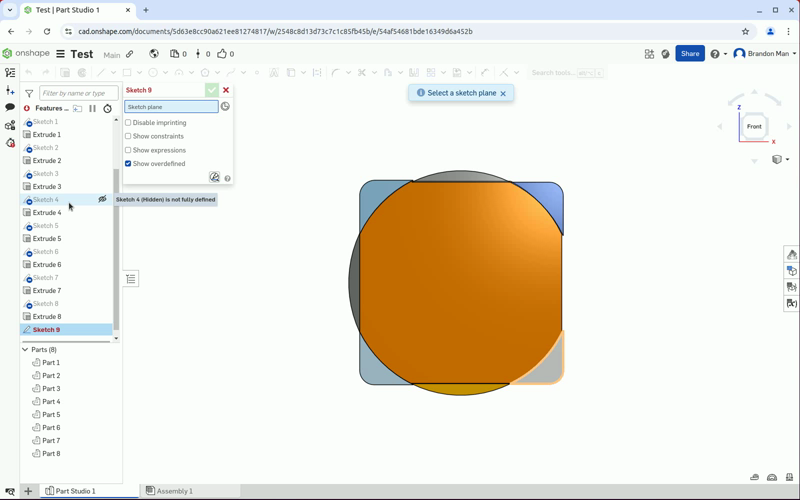
scroll(3)
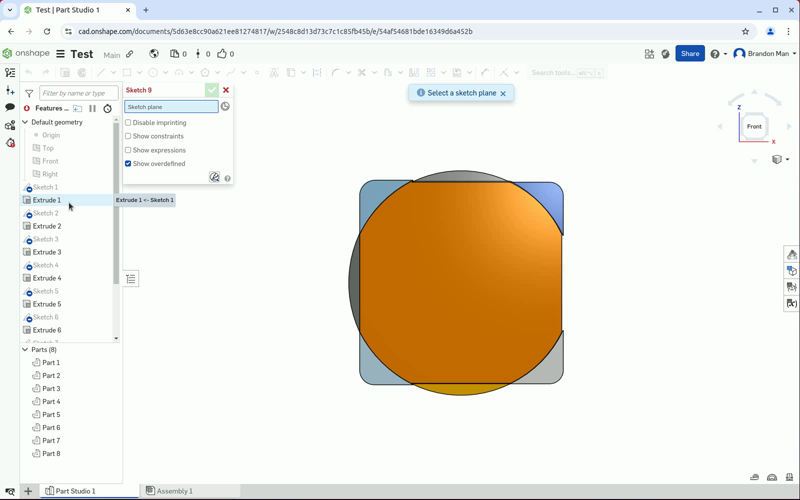
mouse_move(69, 163)
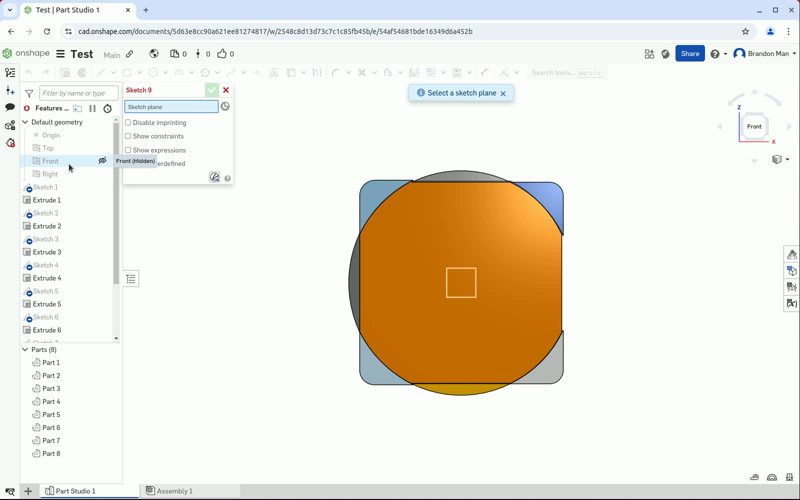
click(69, 163)
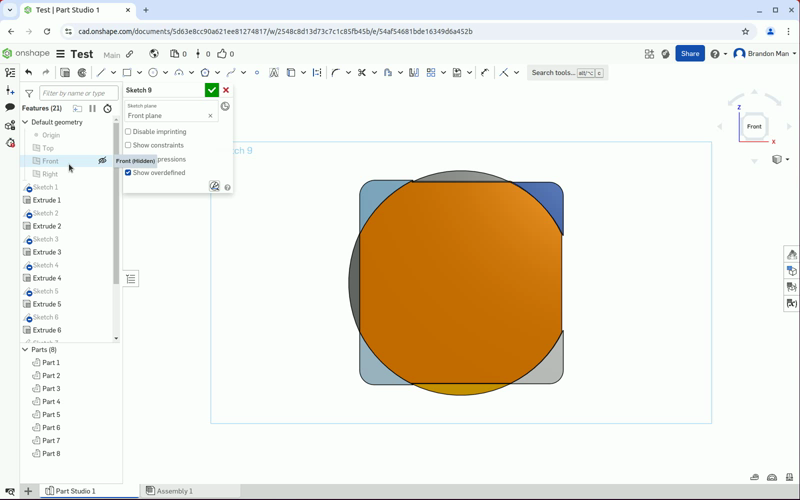
mouse_move(73, 352)
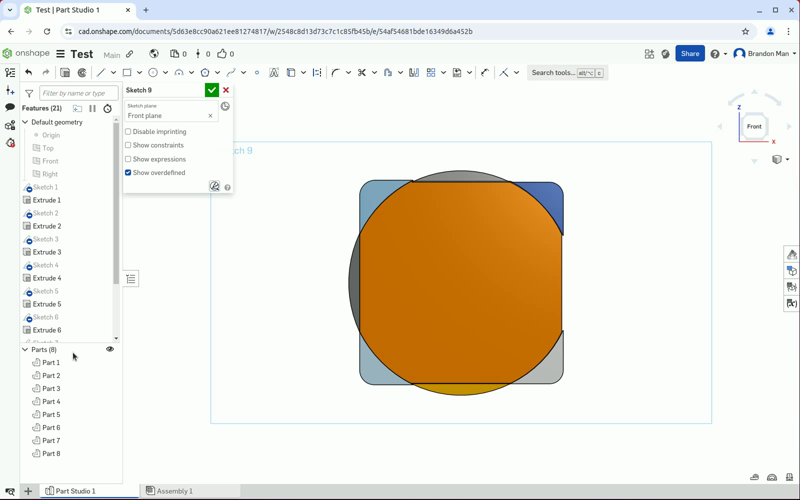
key(y)
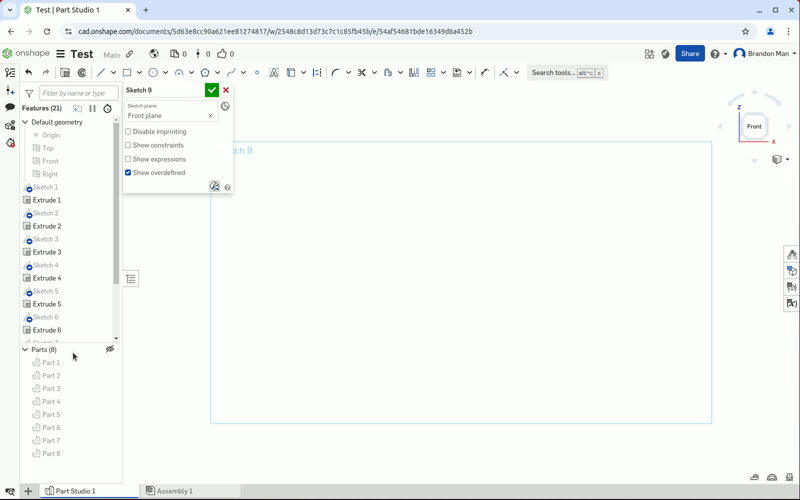
key(a)
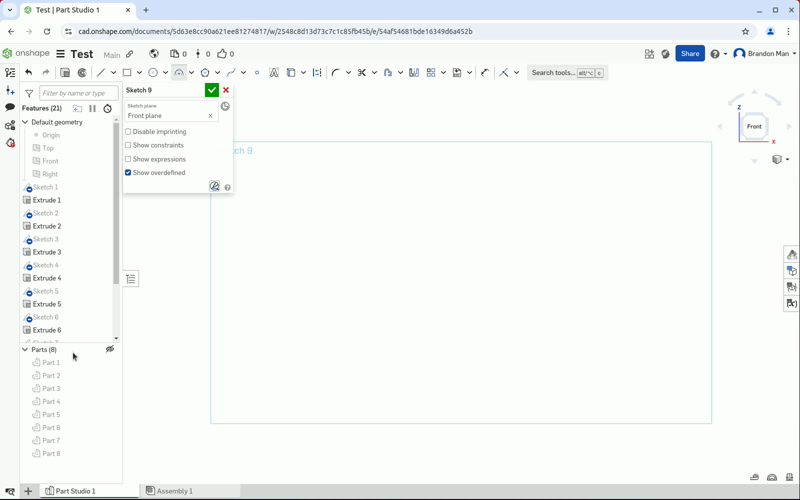
key_down(shift)
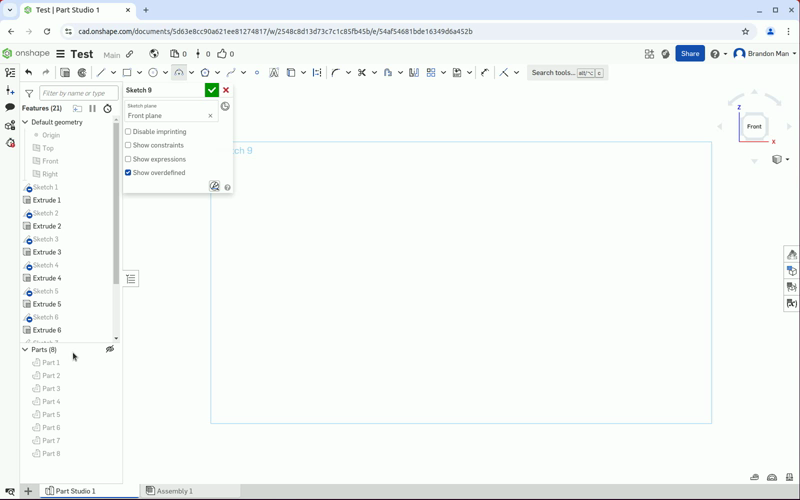
mouse_move(561, 332)
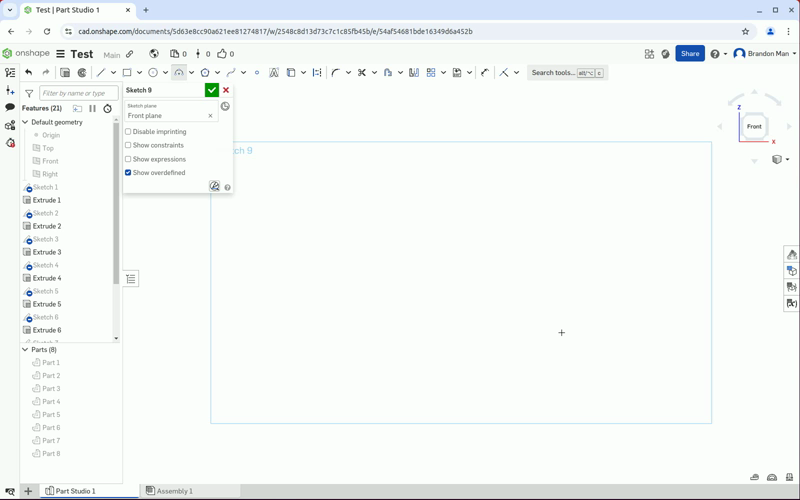
click(561, 332)
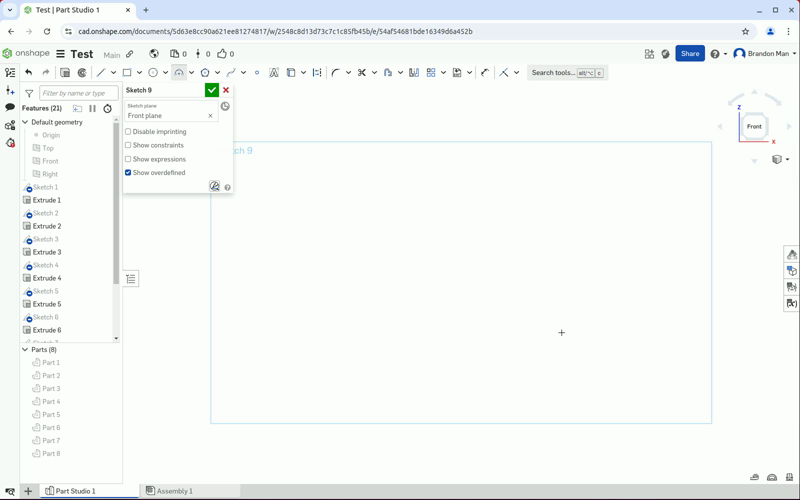
key_up(shift)
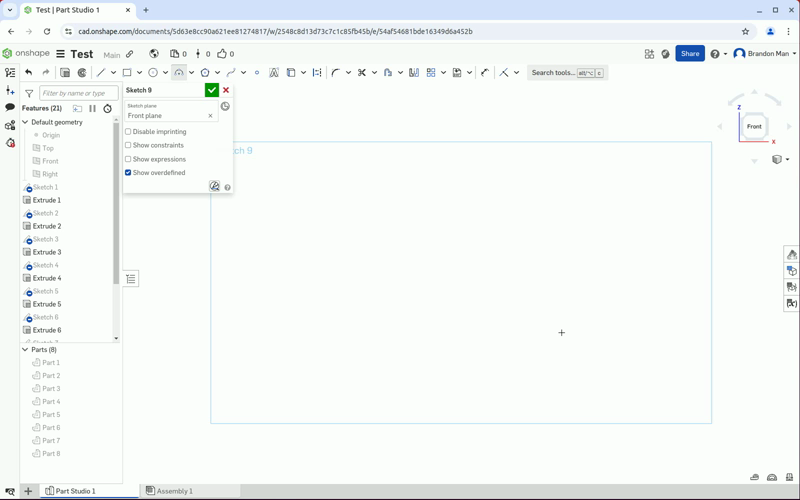
key_down(shift)
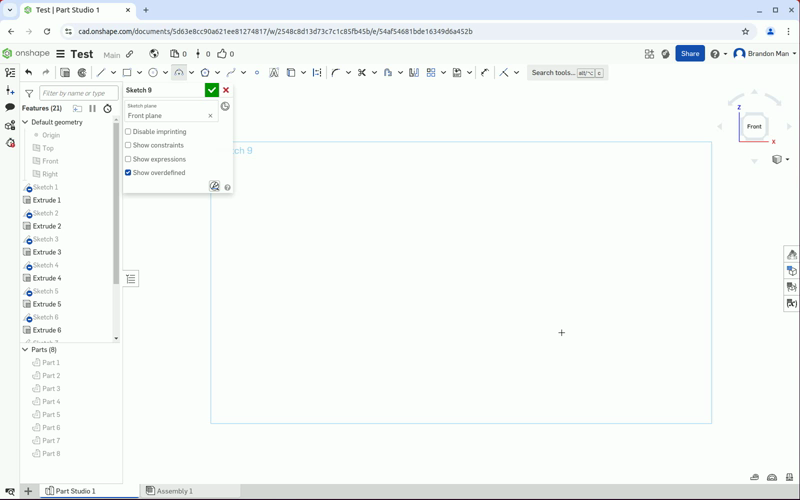
mouse_move(561, 233)
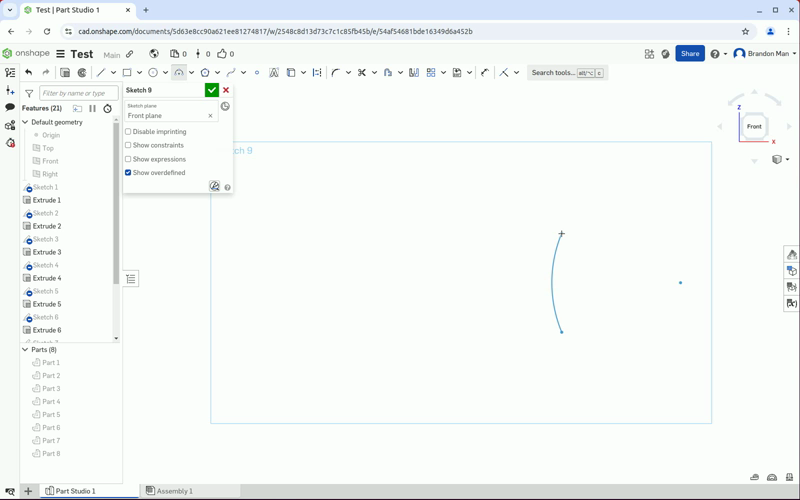
click(561, 233)
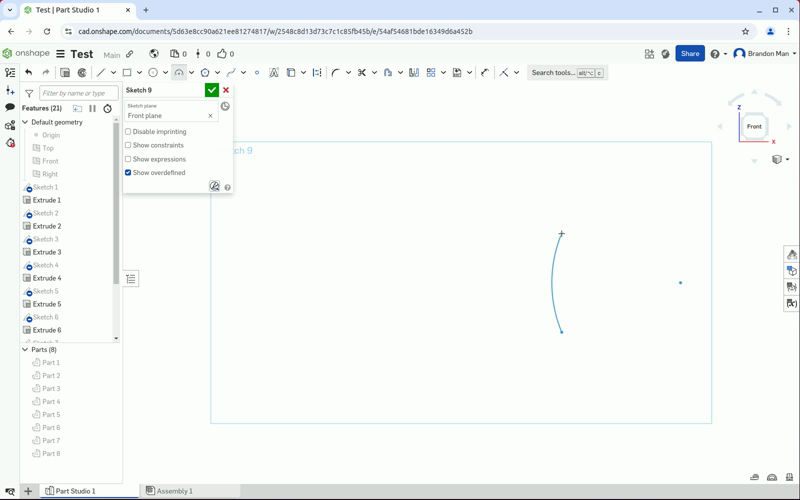
mouse_move(573, 282)
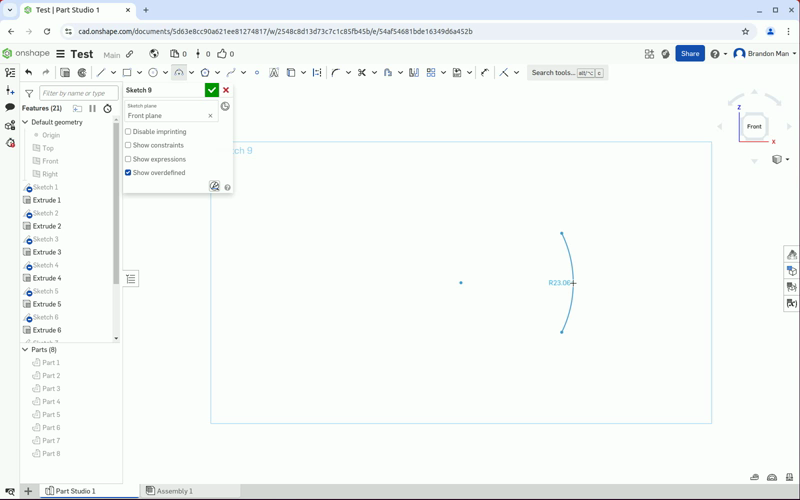
click(573, 282)
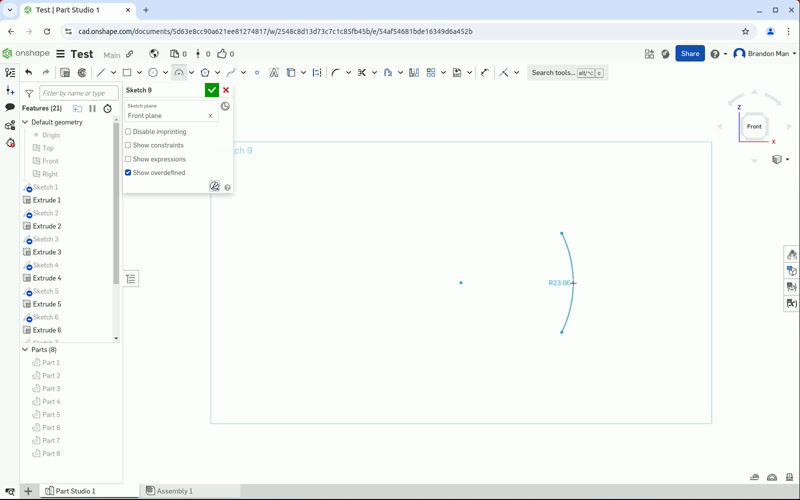
key_up(shift)
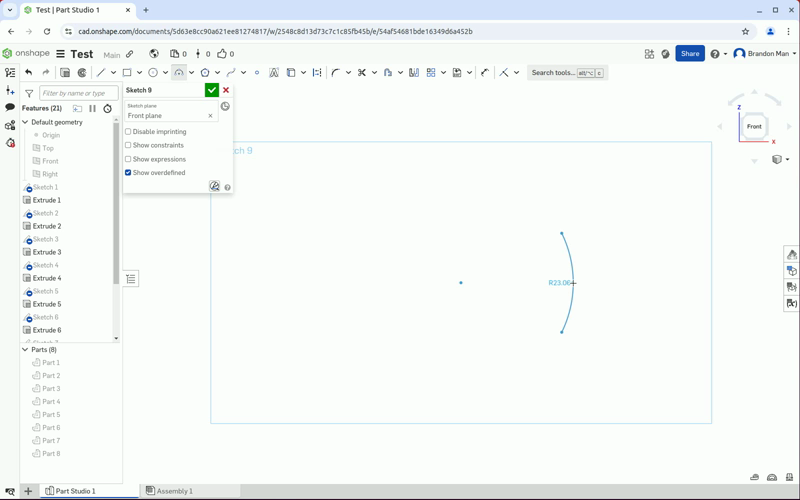
key(esc)
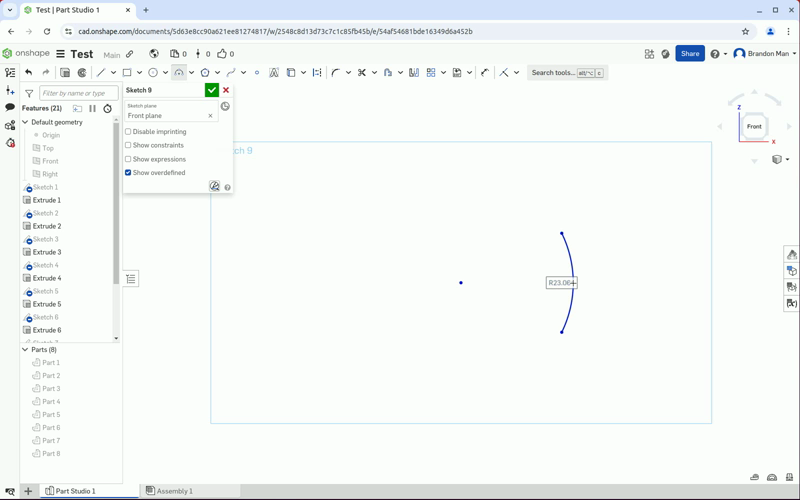
key(l)
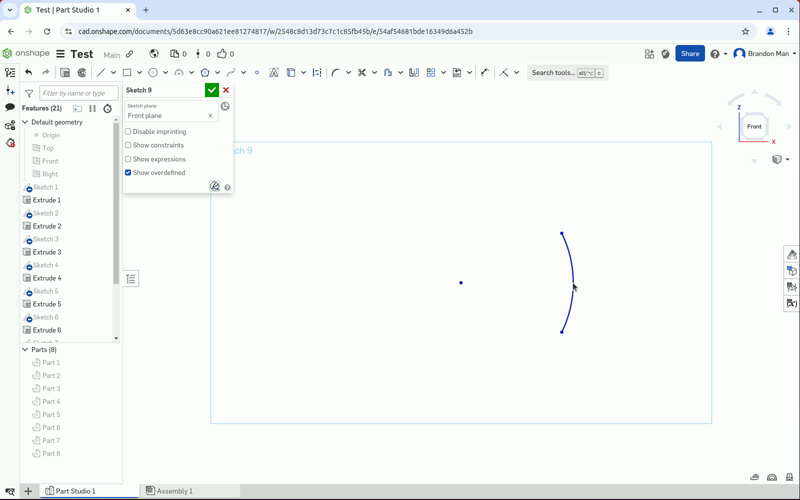
mouse_move(561, 233)
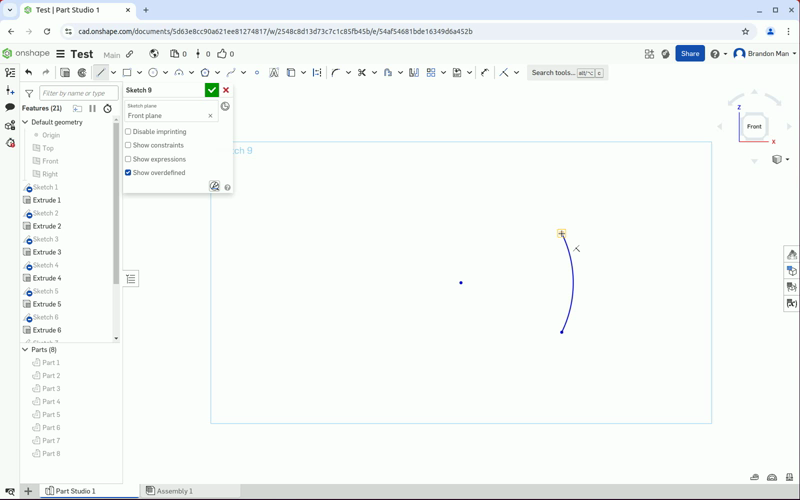
click(561, 233)
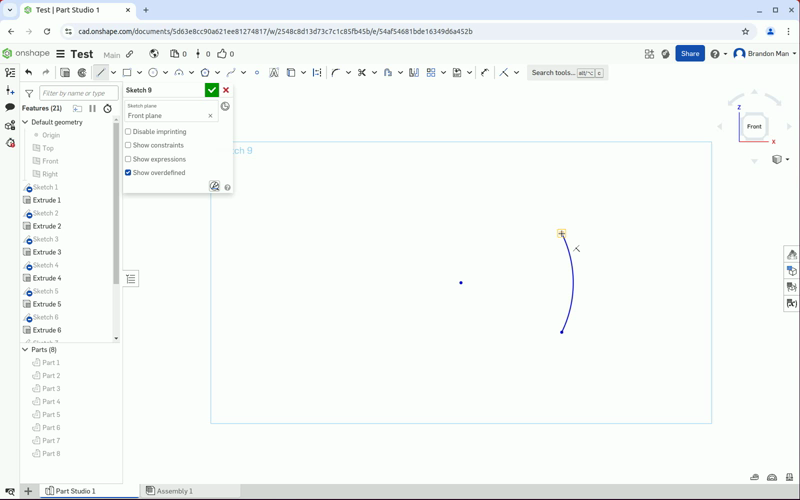
key_down(shift)
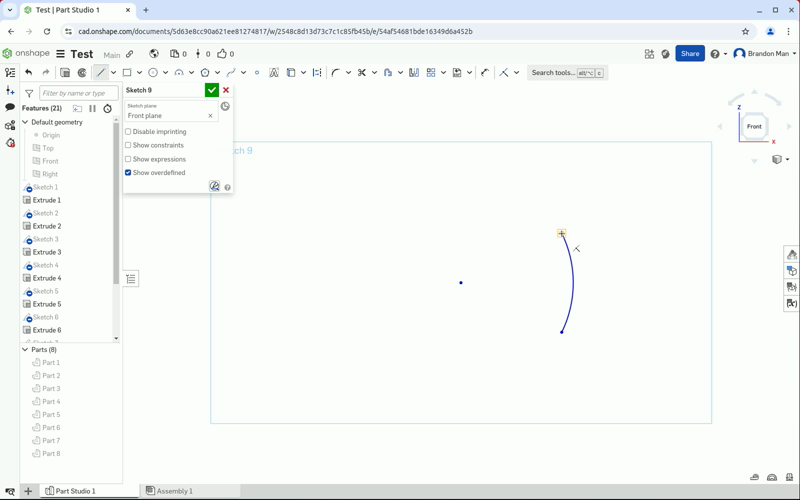
mouse_move(561, 332)
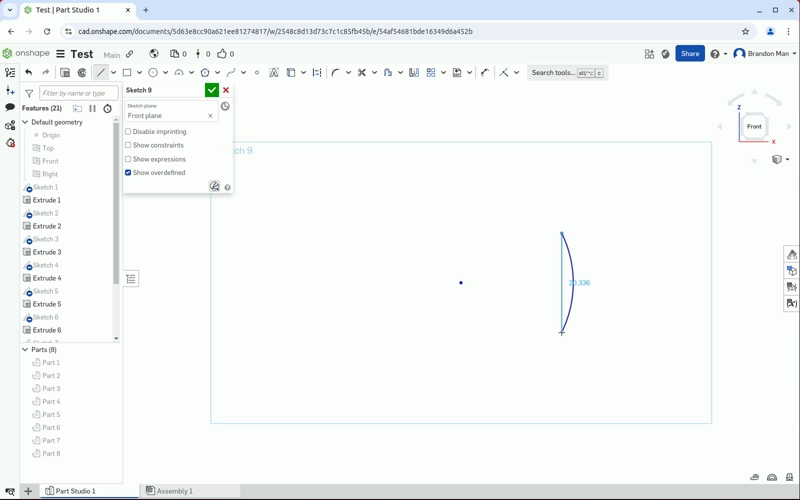
key_up(shift)
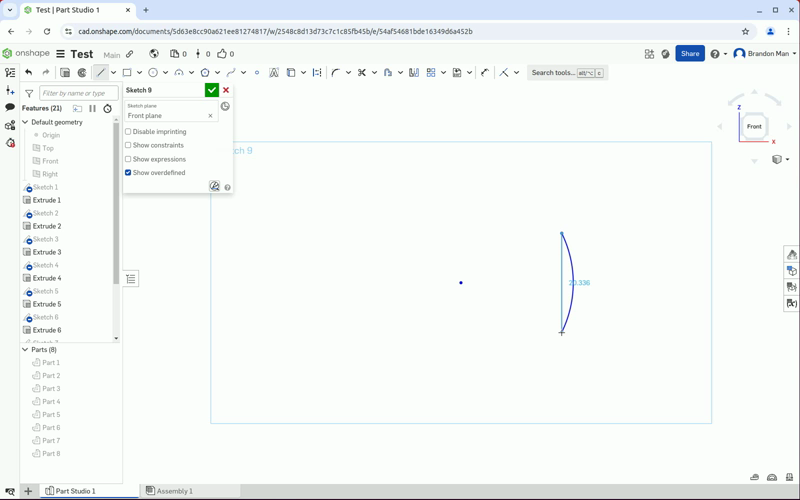
click(561, 332)
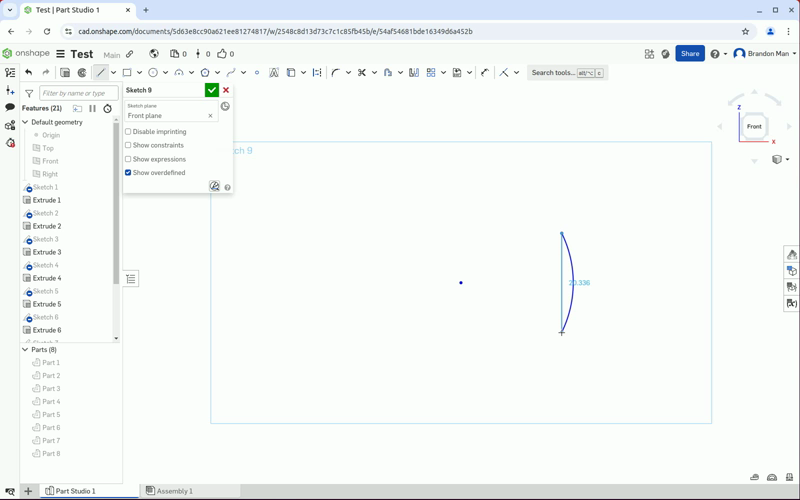
key(esc)
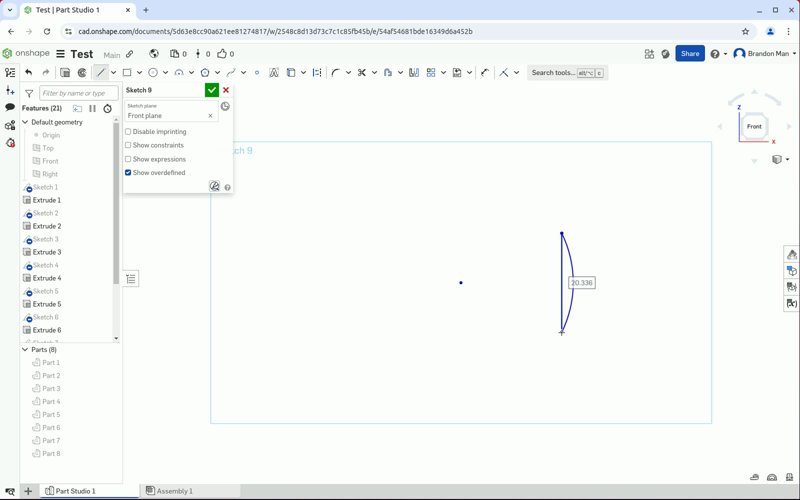
mouse_move(571, 286)
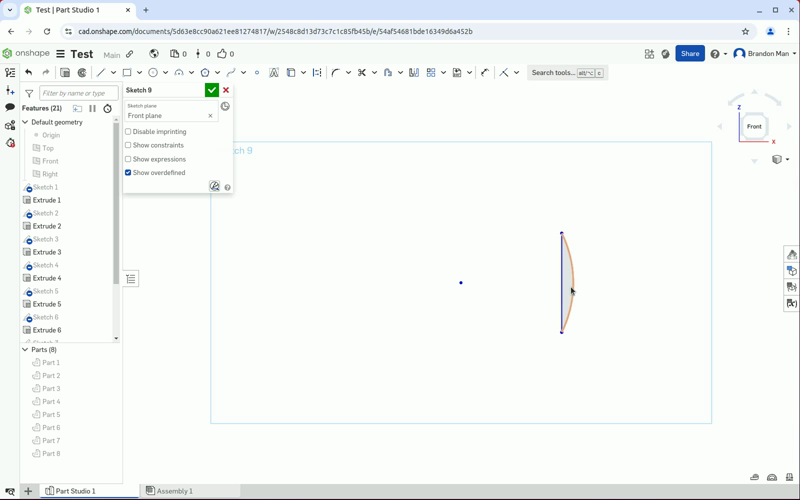
scroll(6)
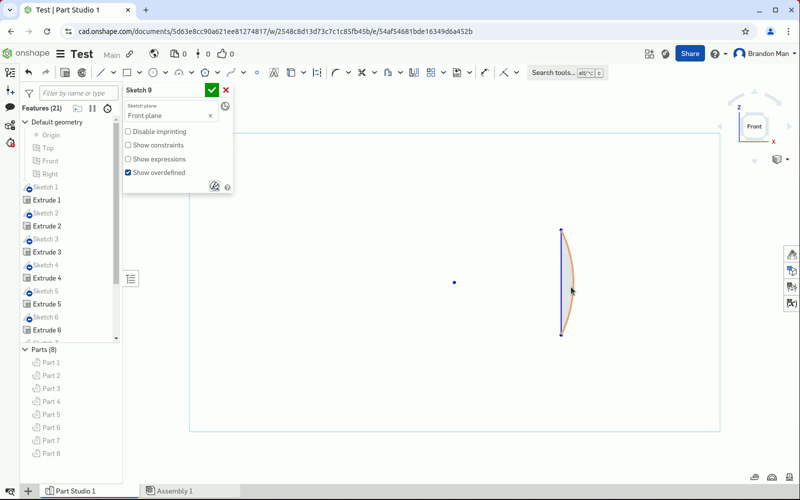
scroll(6)
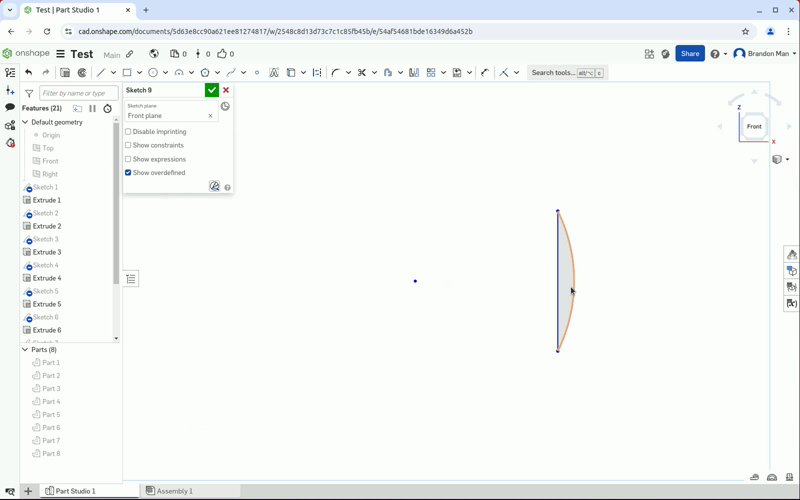
scroll(6)
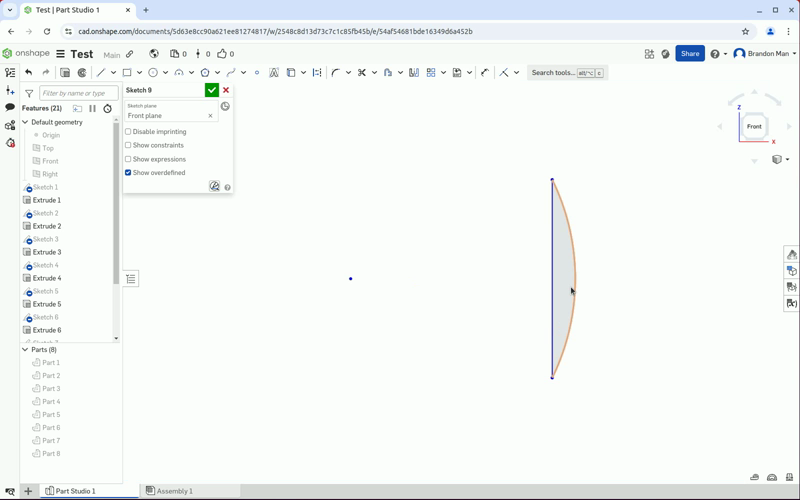
scroll(6)
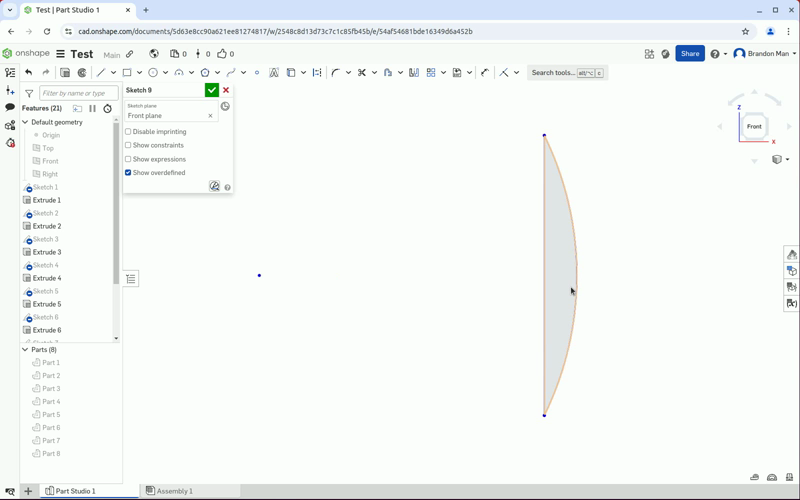
scroll(6)
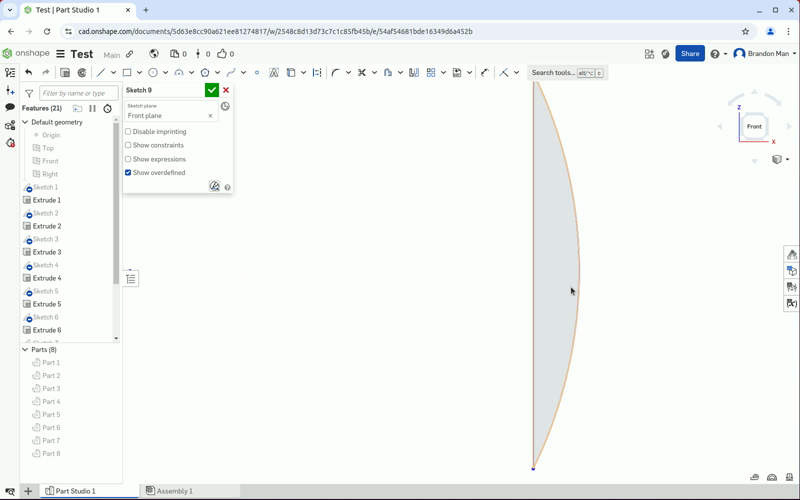
scroll(6)
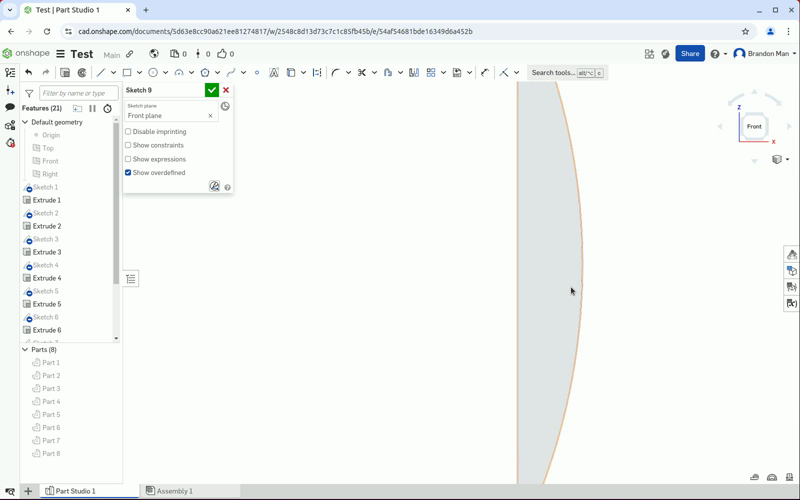
scroll(6)
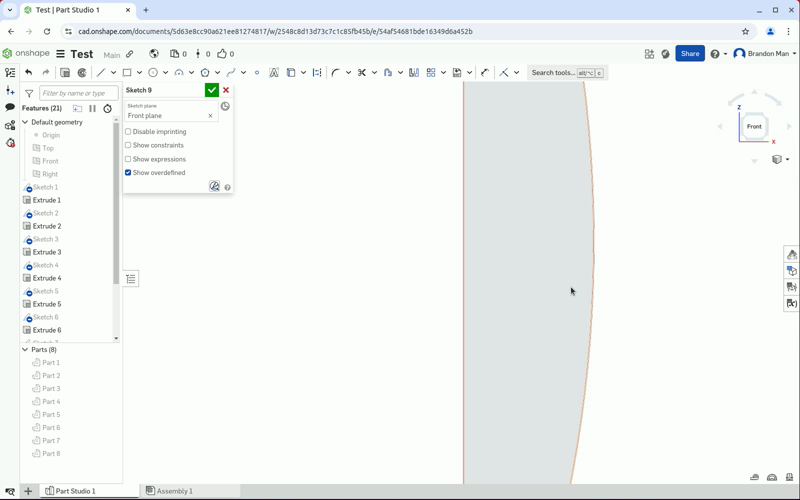
click(571, 286)
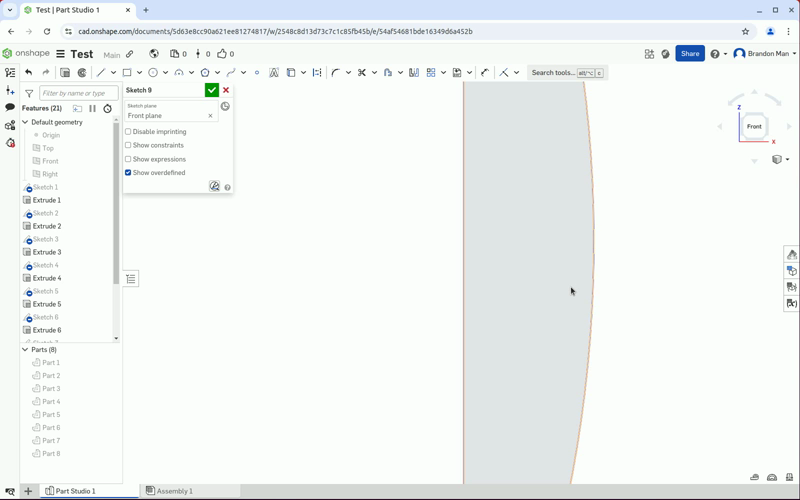
scroll(-6)
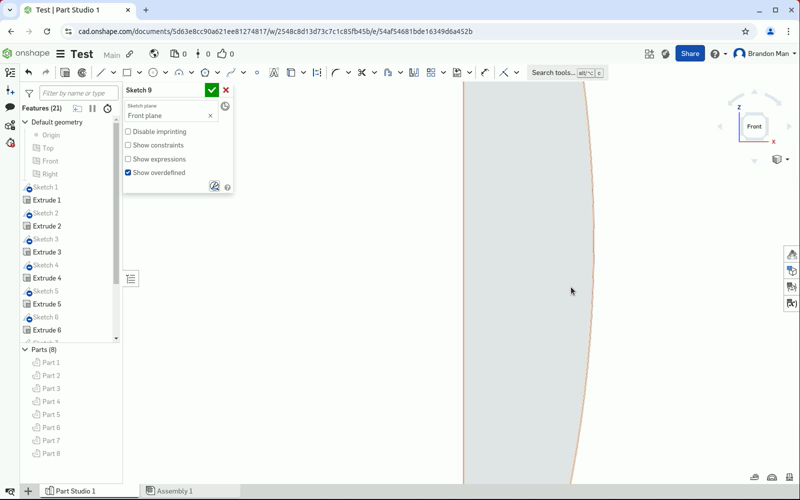
scroll(-6)
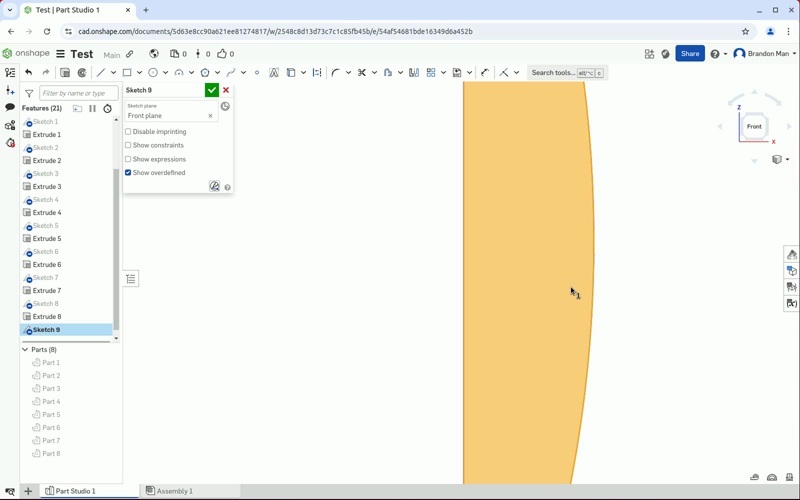
scroll(-6)
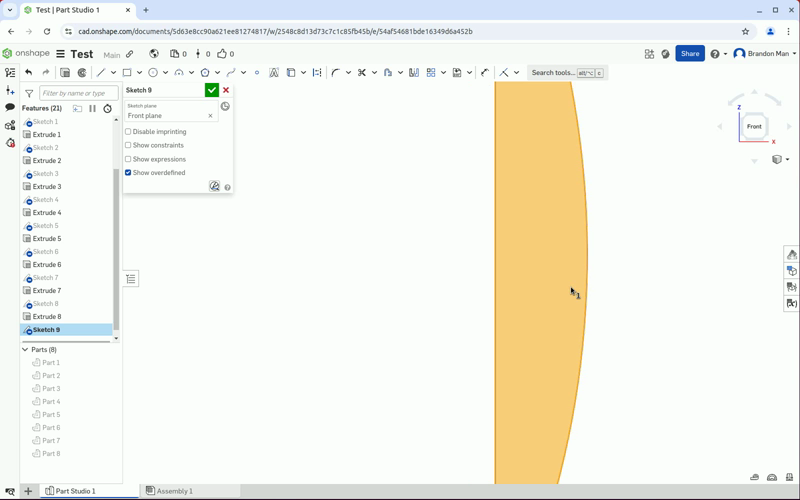
scroll(-6)
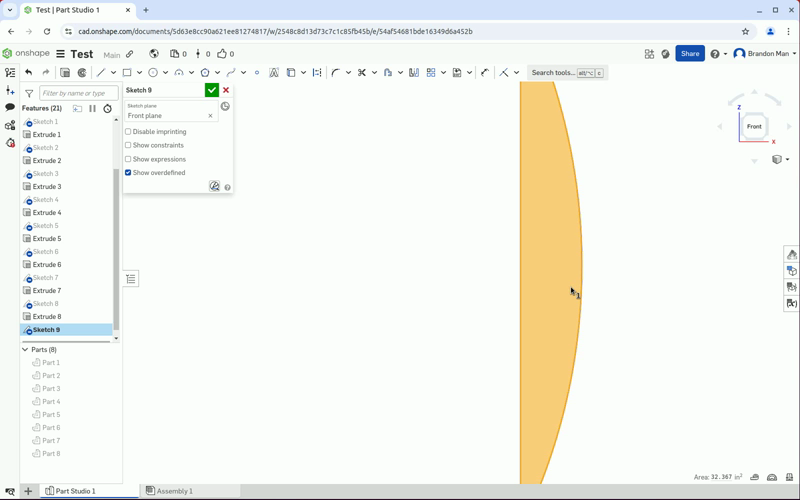
scroll(-6)
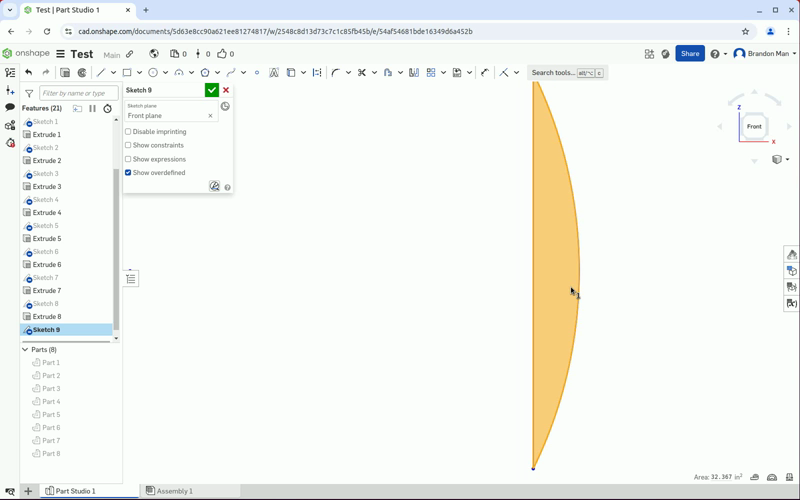
scroll(-6)
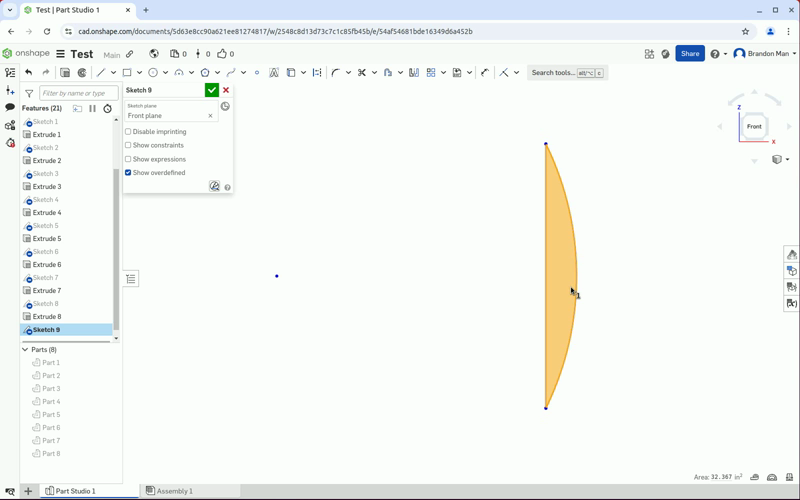
scroll(-6)
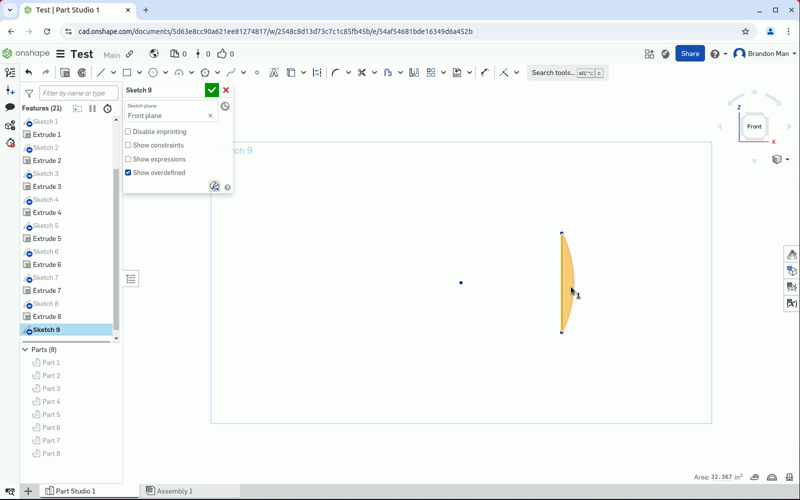
mouse_move(73, 352)
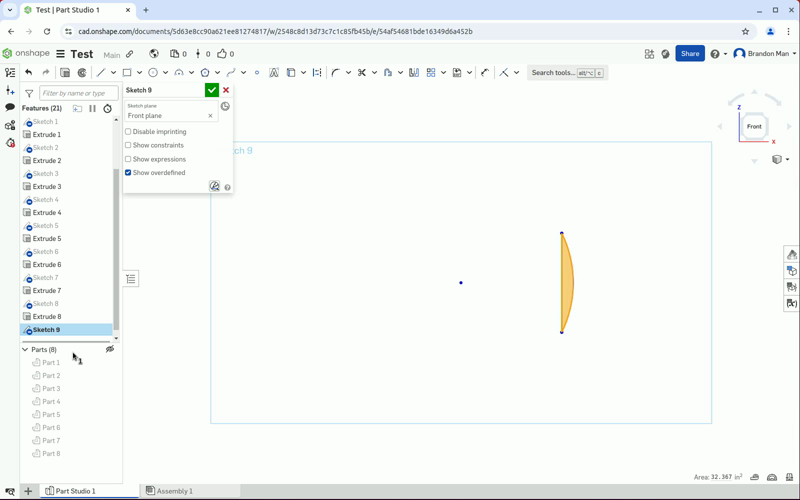
key(shift+y)
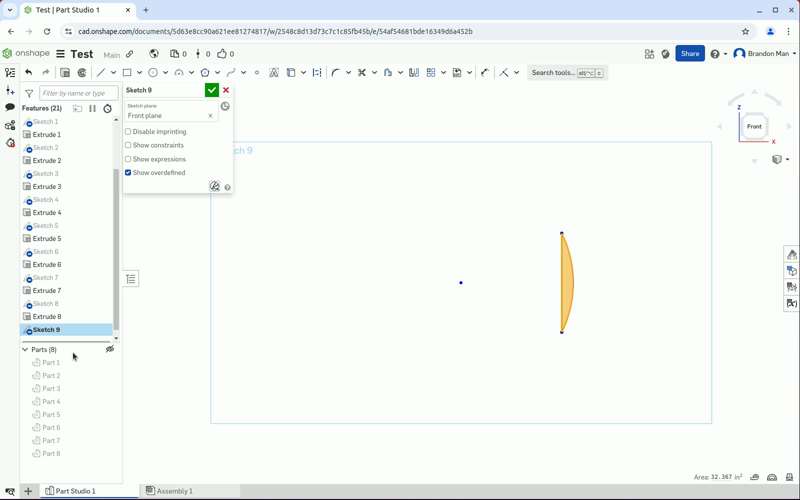
key(shift+e)
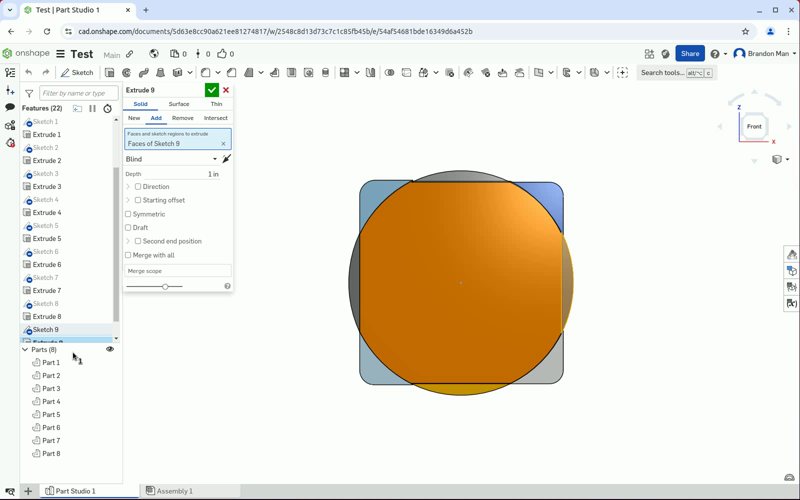
mouse_move(143, 106)
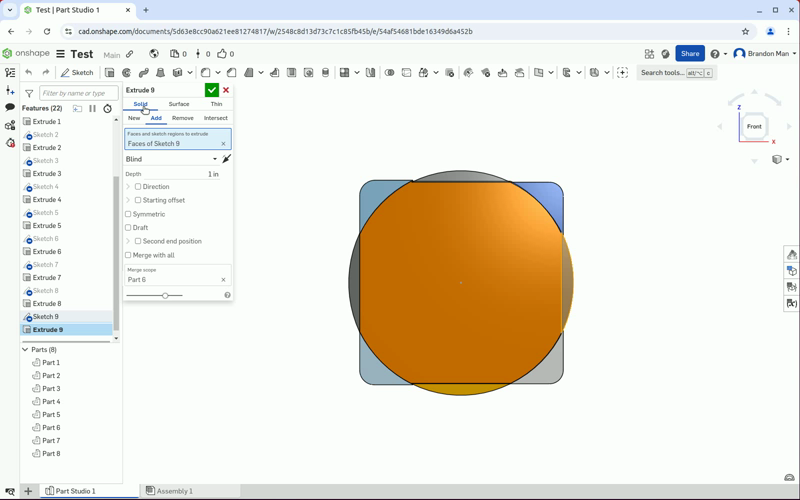
click(143, 106)
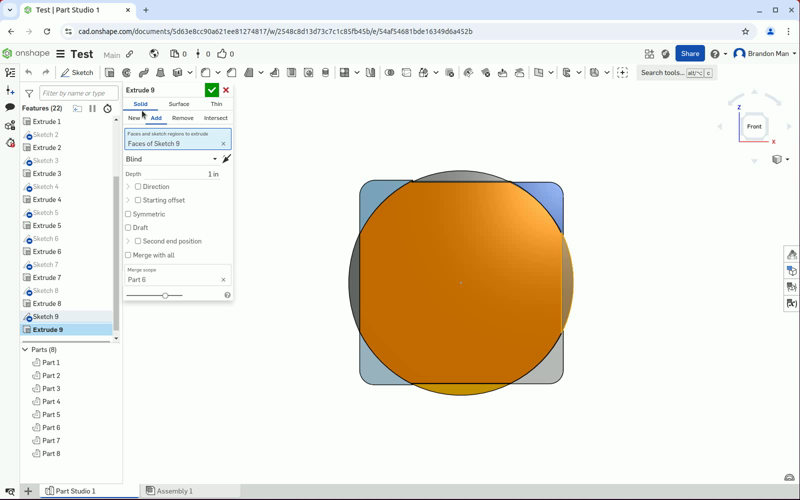
mouse_move(137, 120)
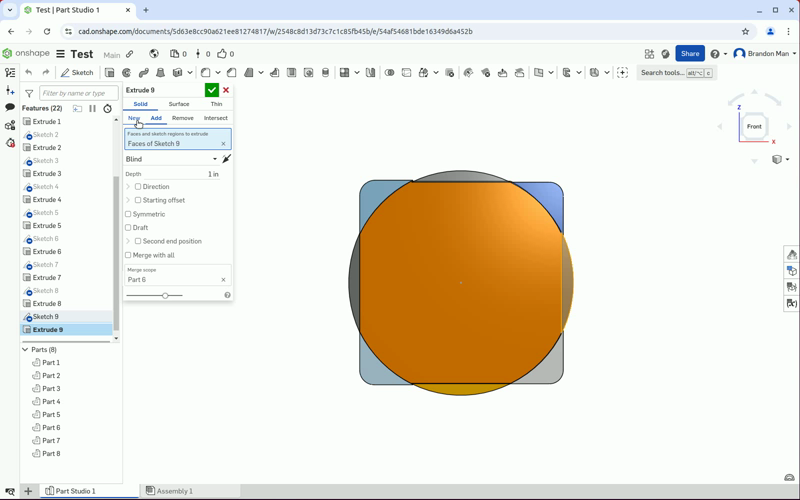
click(137, 120)
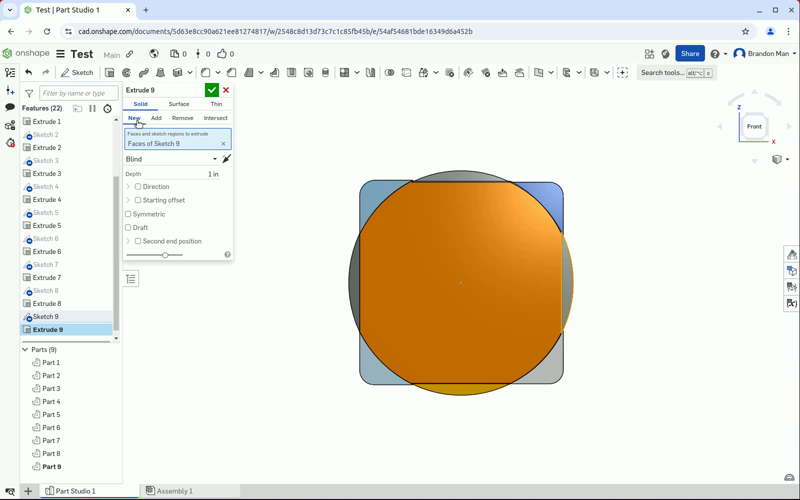
key(tab, 4)
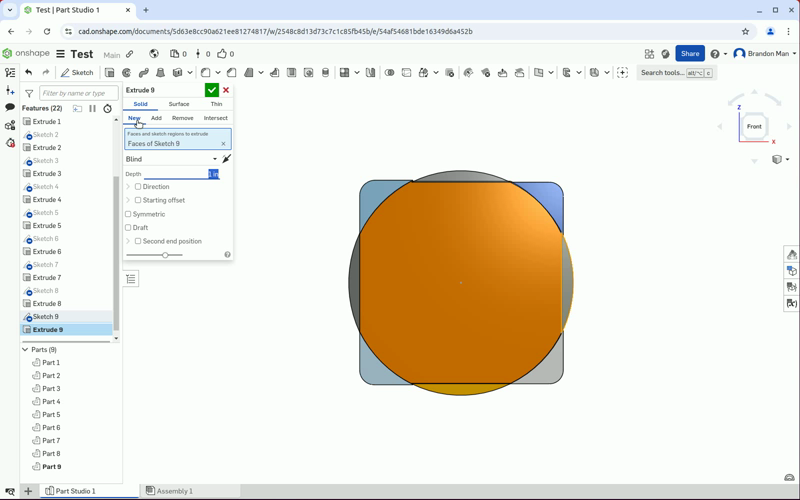
text(2.407)
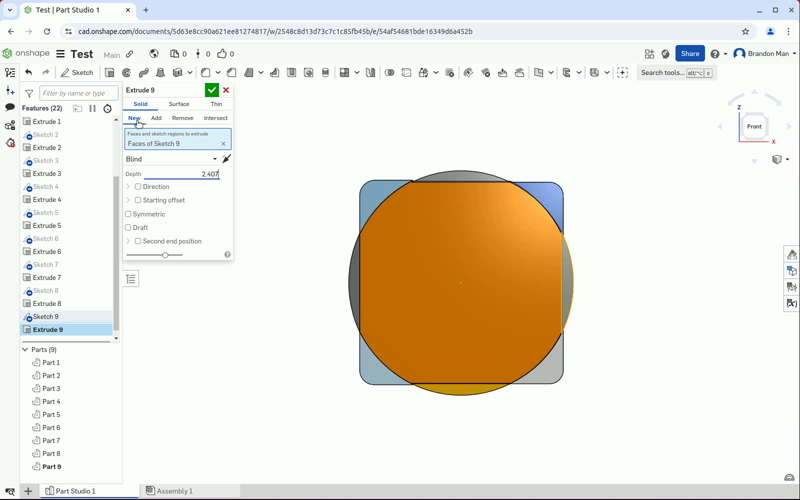
key(enter)
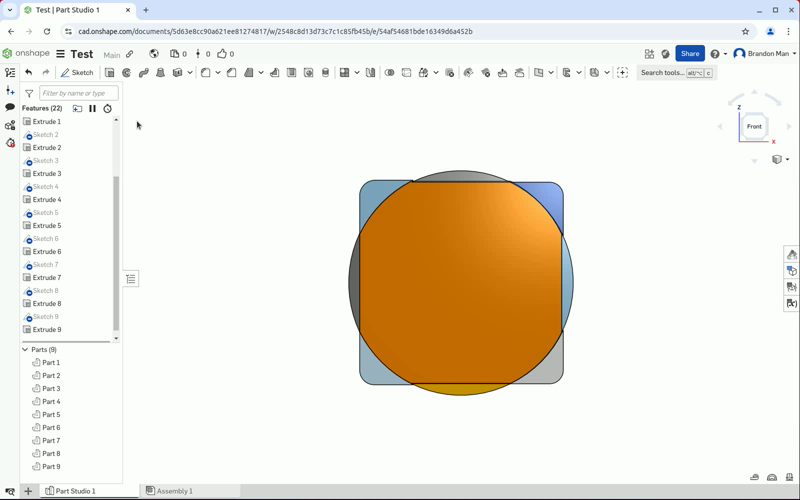
key(shift+h)
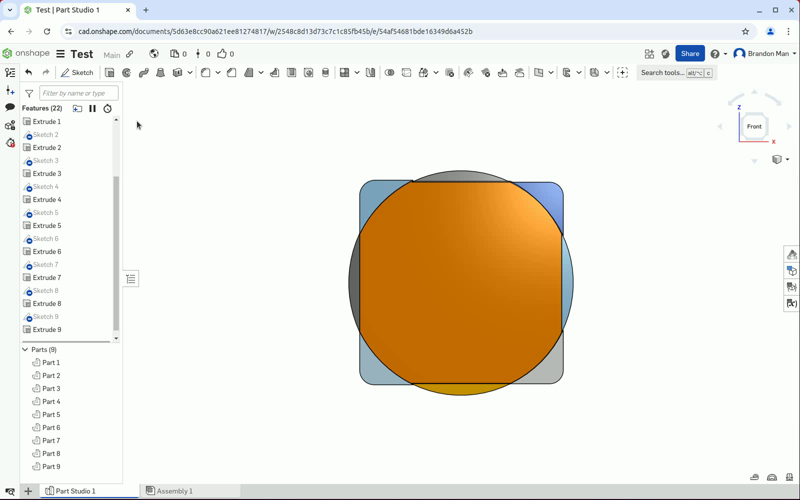
key(shift+h)
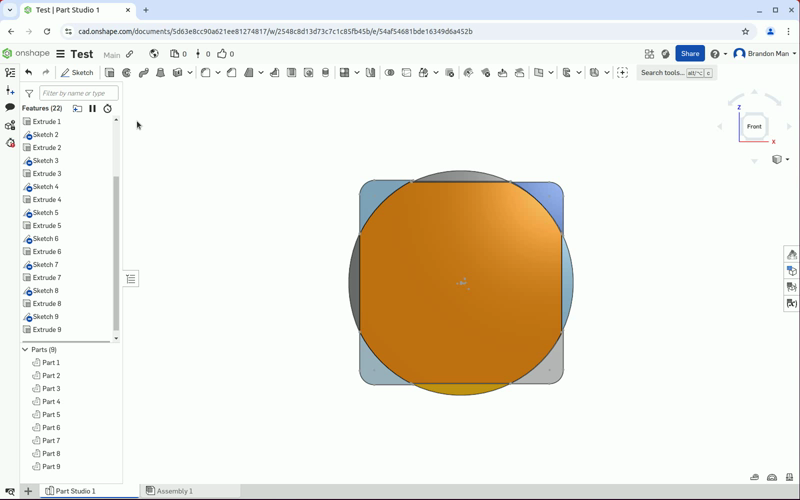
key(shift+7)
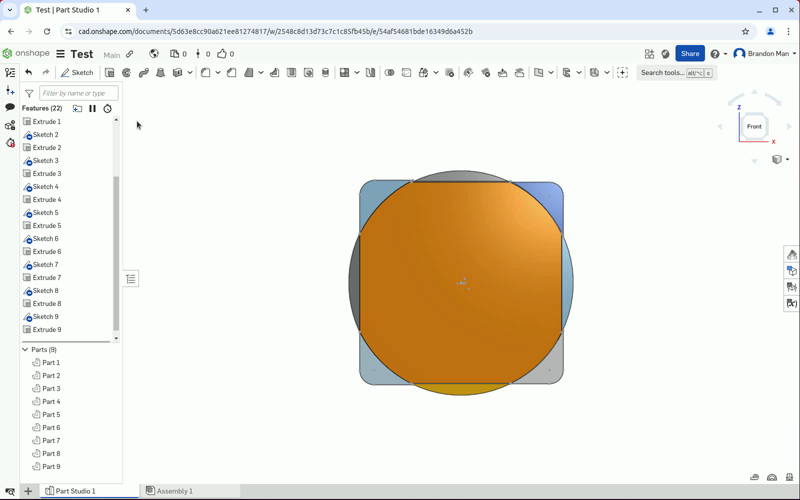
key(left, 2)
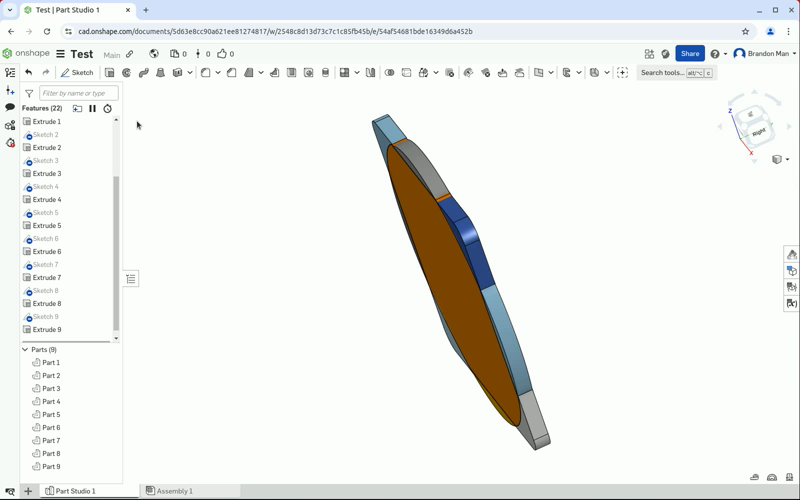
key(down, 2)
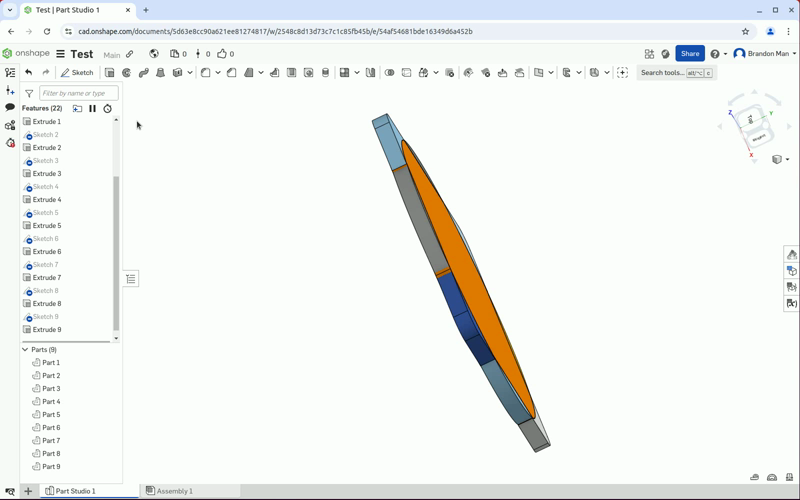
key(up, 2)
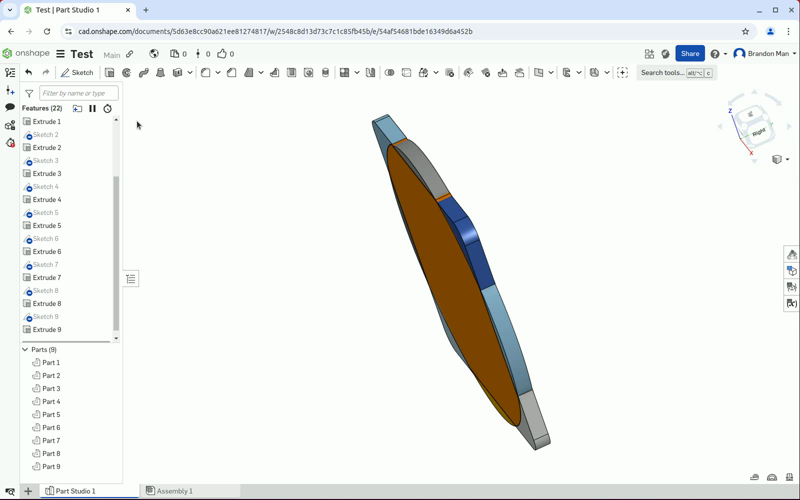
key(right, 2)
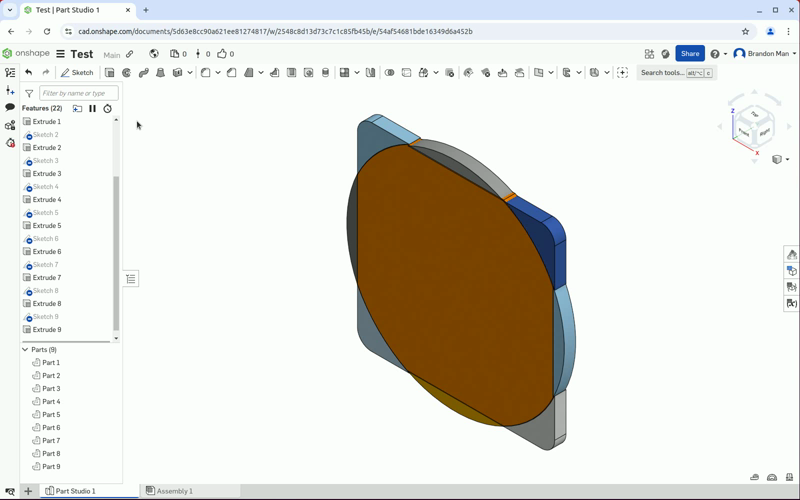
mouse_move(69, 111)
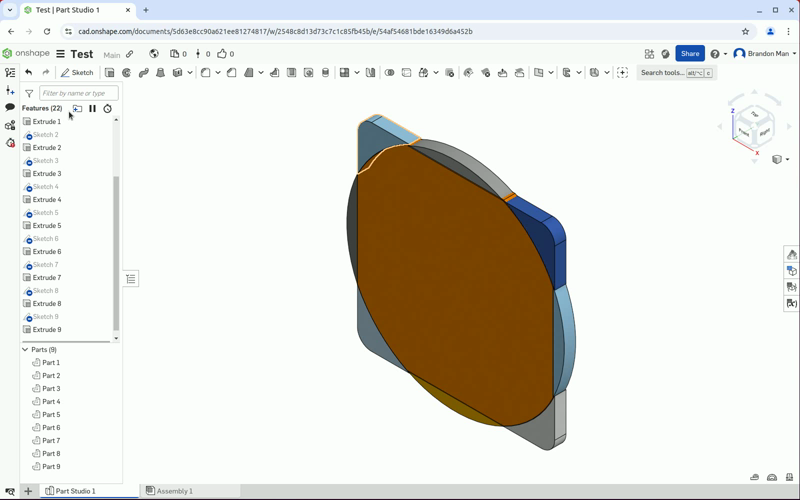
click(69, 111)